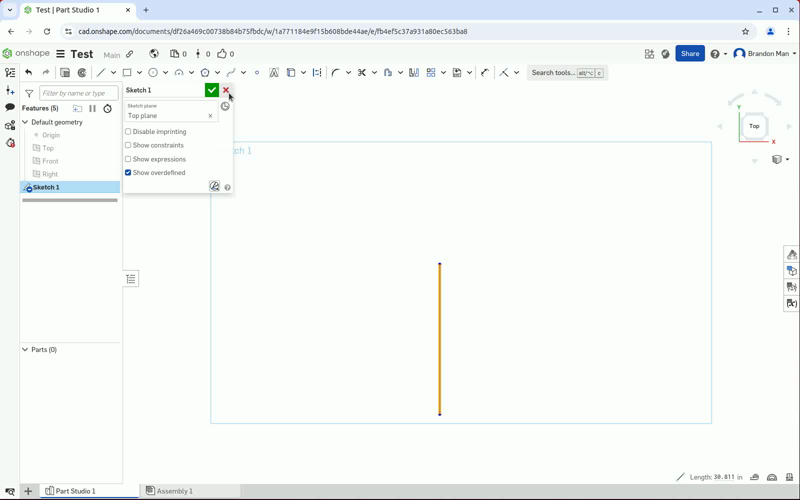
key(shift+h)
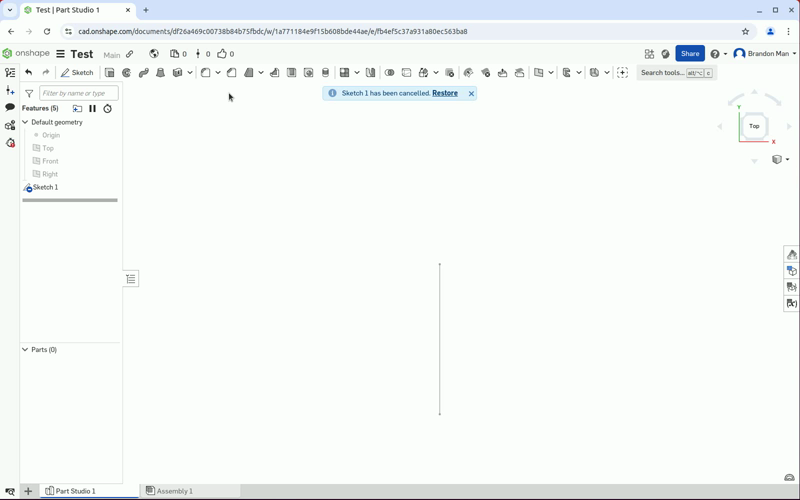
mouse_move(73, 352)
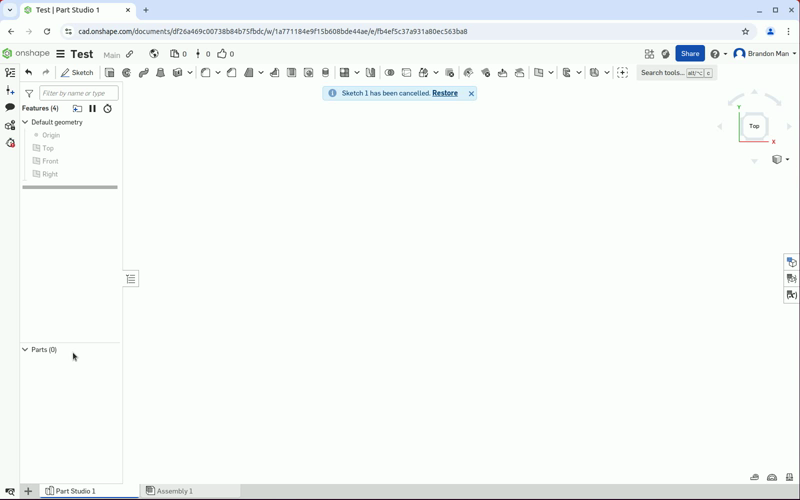
key(y)
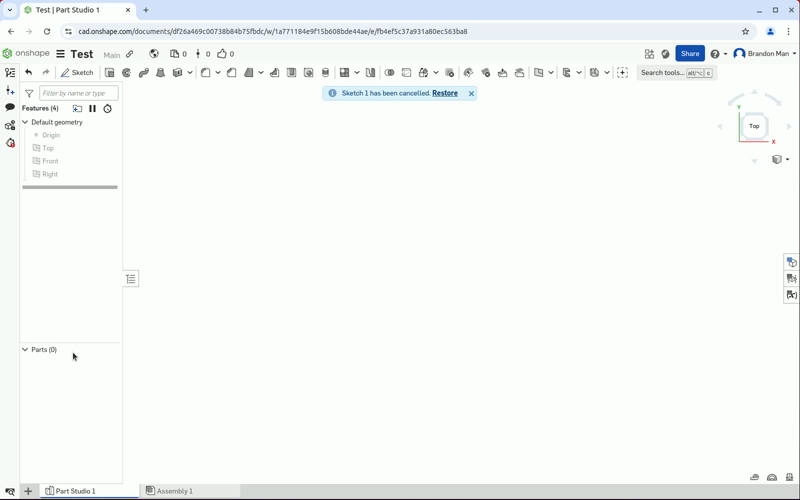
key(shift+p)
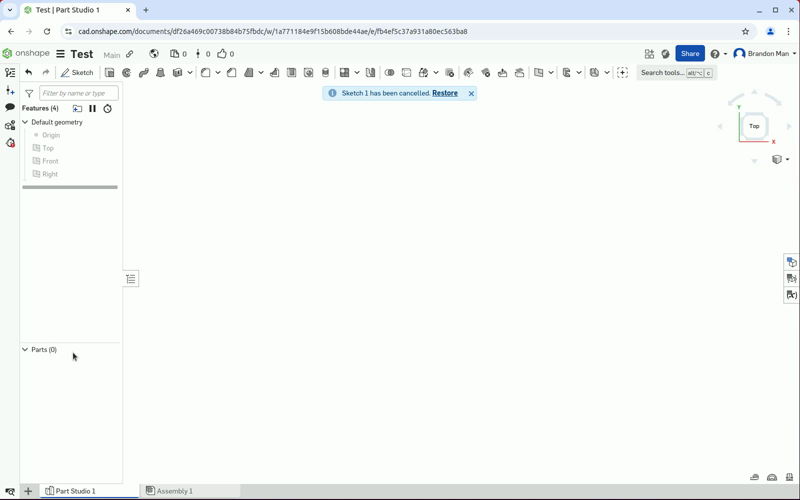
key(space)
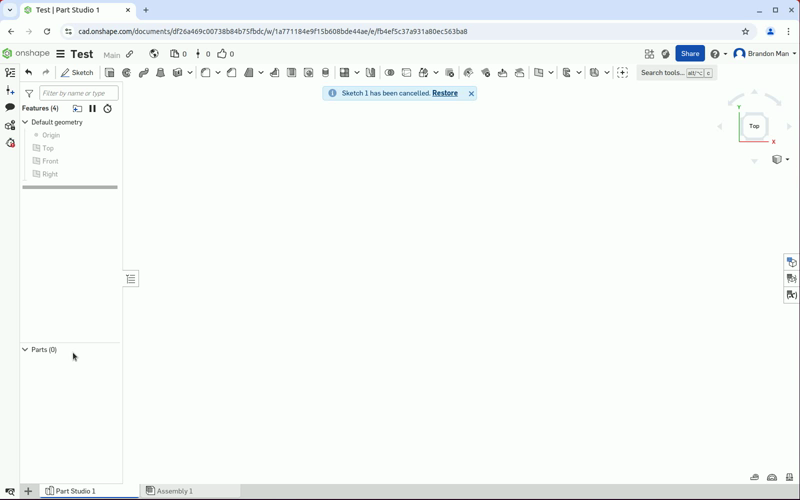
key_down(shift)
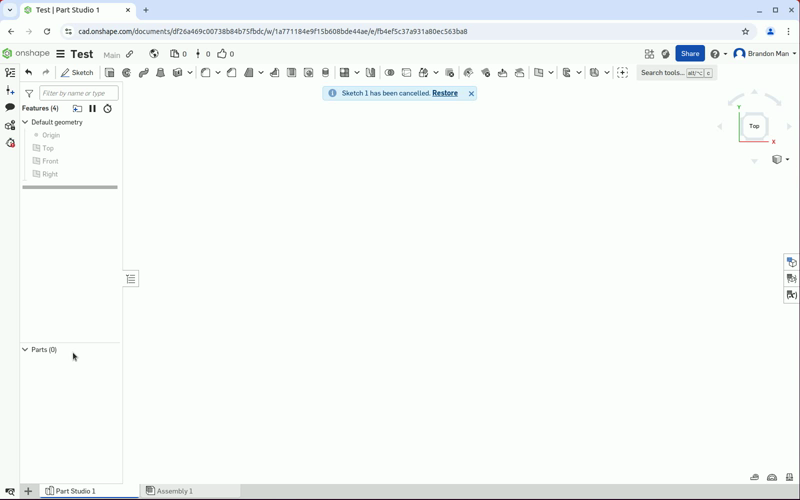
key(up)
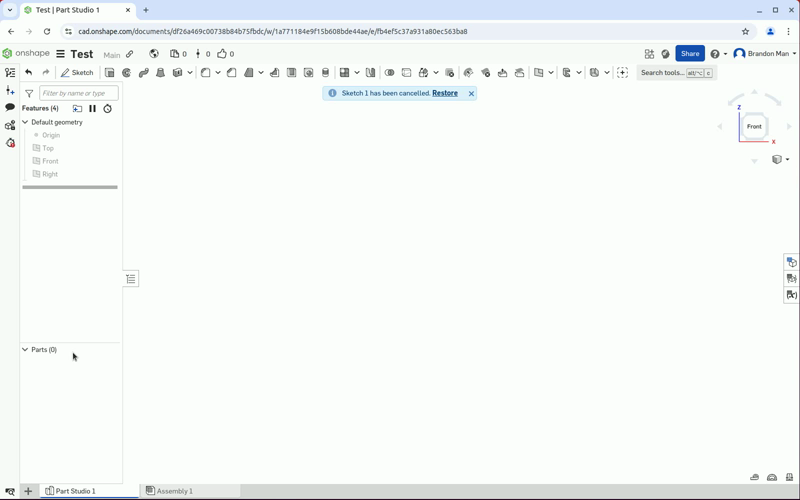
key_up(shift)
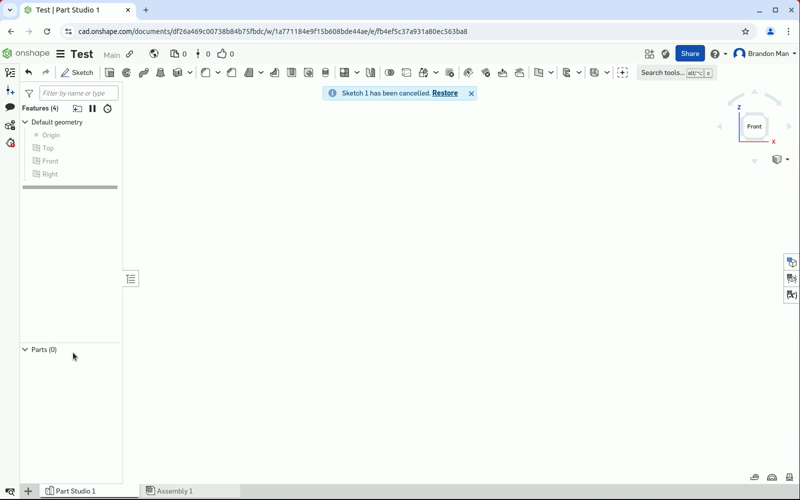
mouse_move(73, 352)
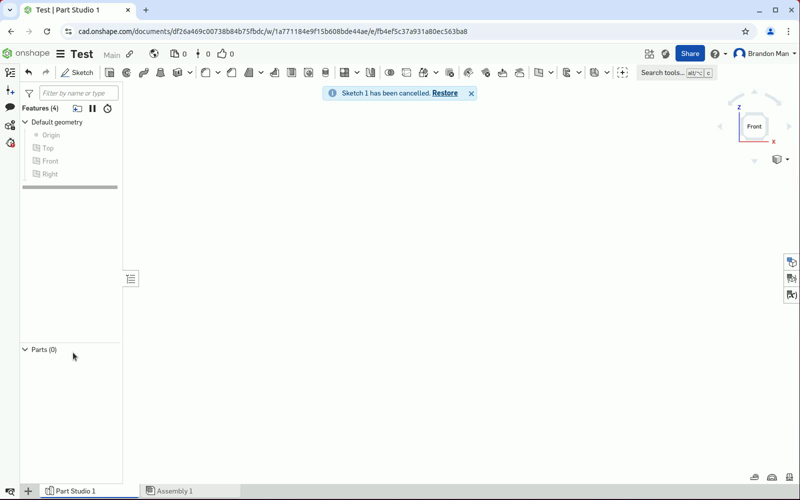
key(shift+y)
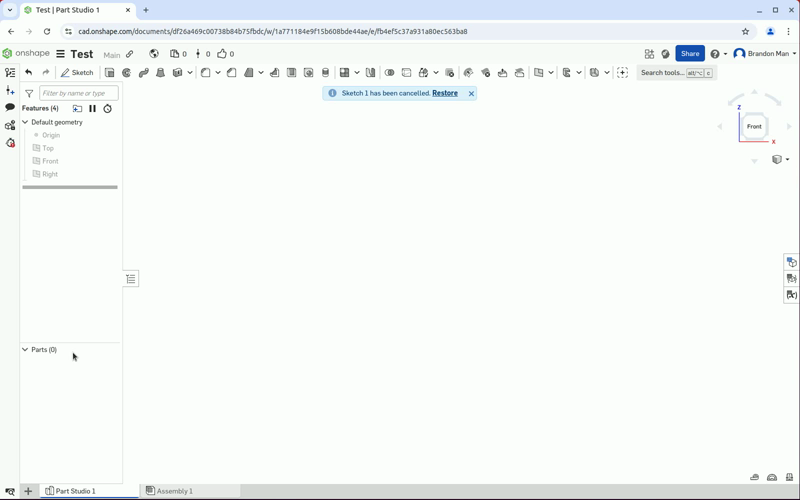
key(shift+s)
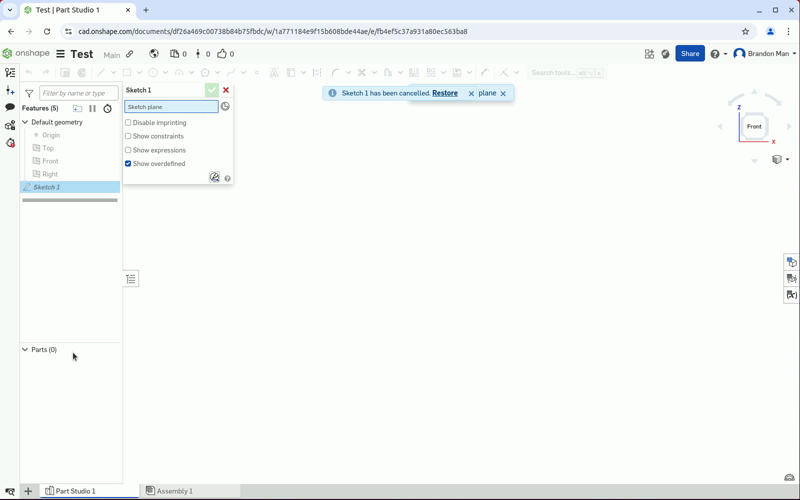
mouse_move(73, 163)
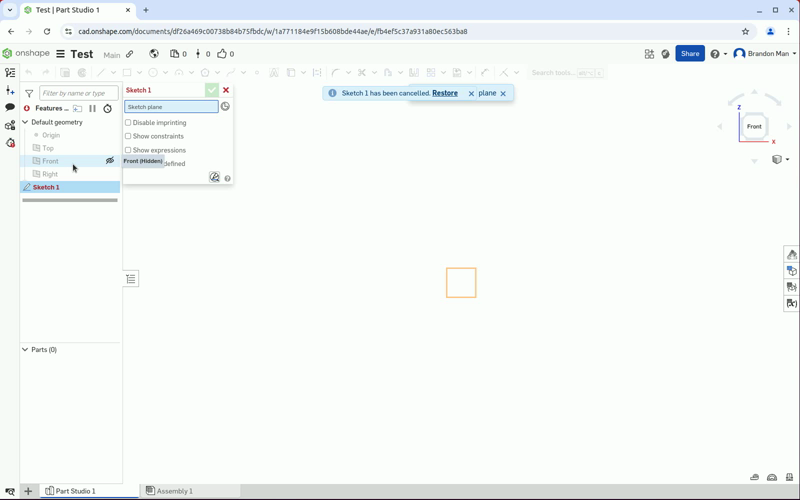
click(73, 163)
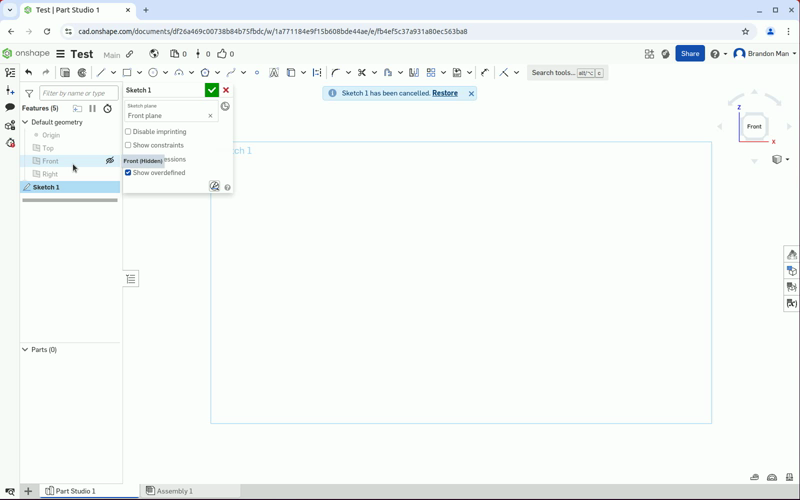
mouse_move(73, 352)
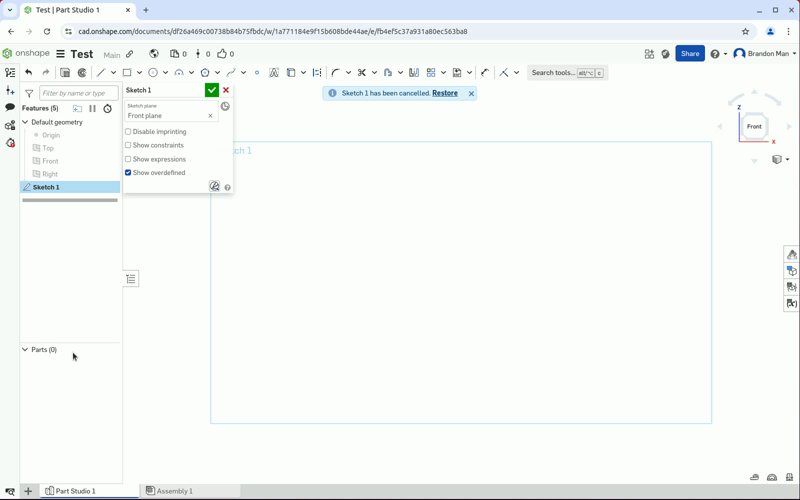
key(y)
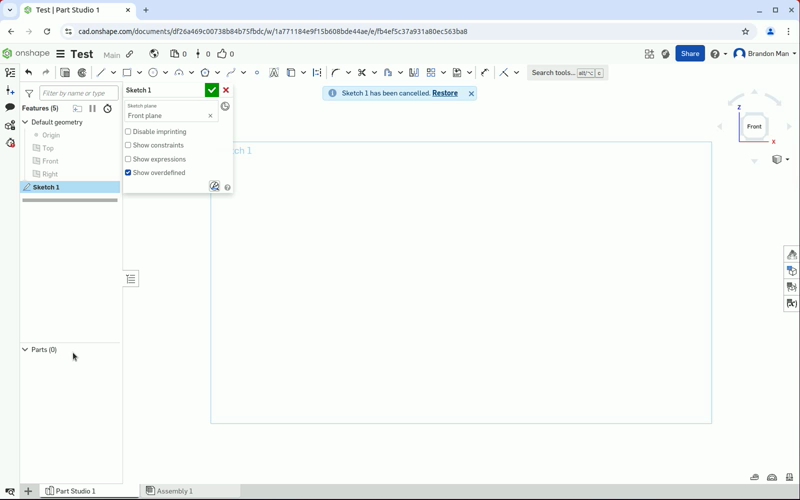
key(a)
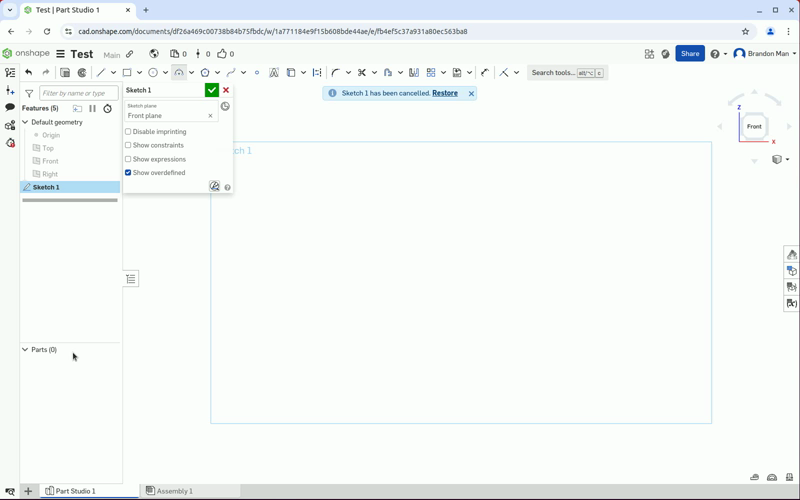
key_down(shift)
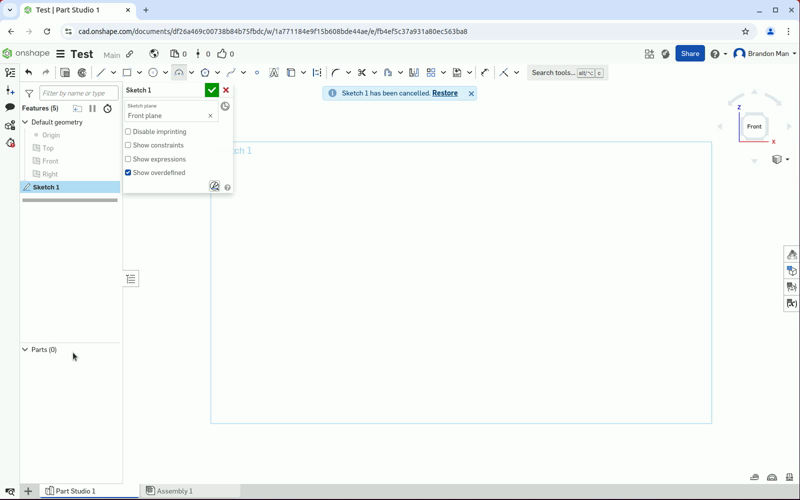
mouse_move(437, 282)
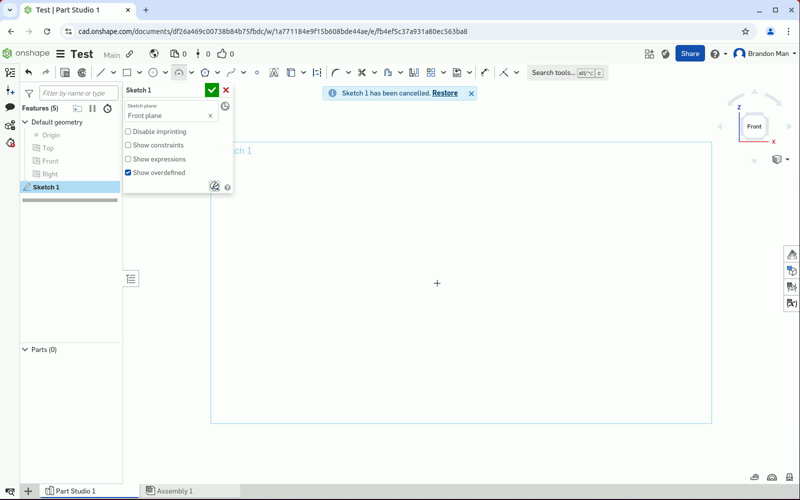
click(437, 282)
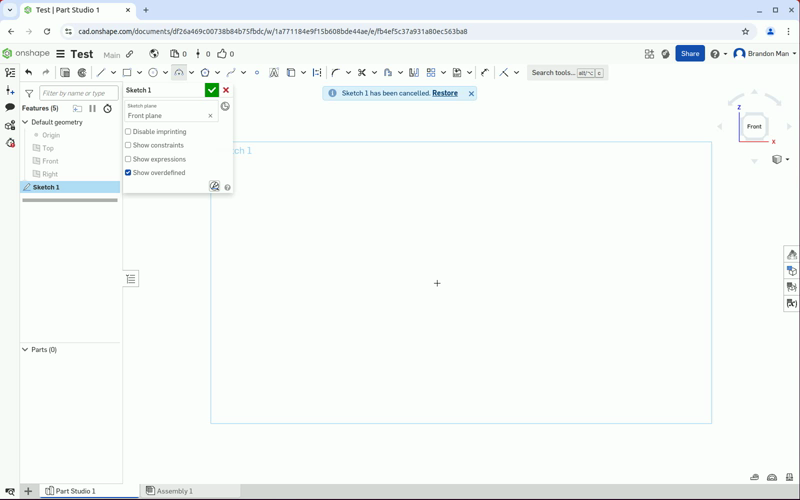
key_up(shift)
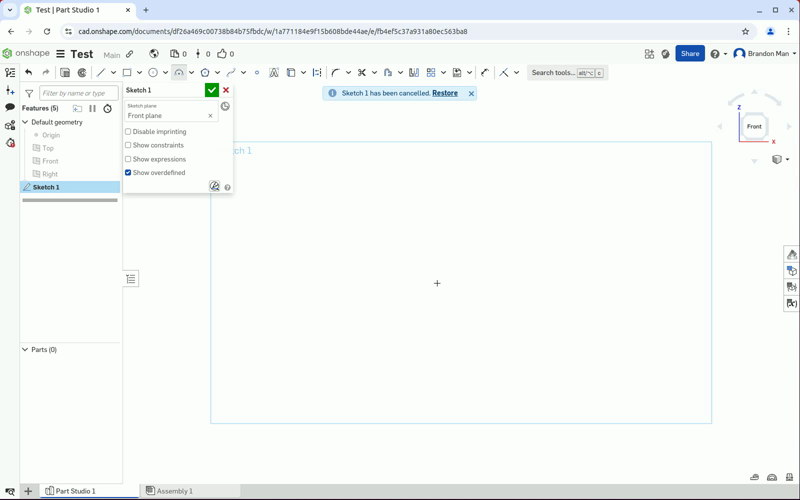
key_down(shift)
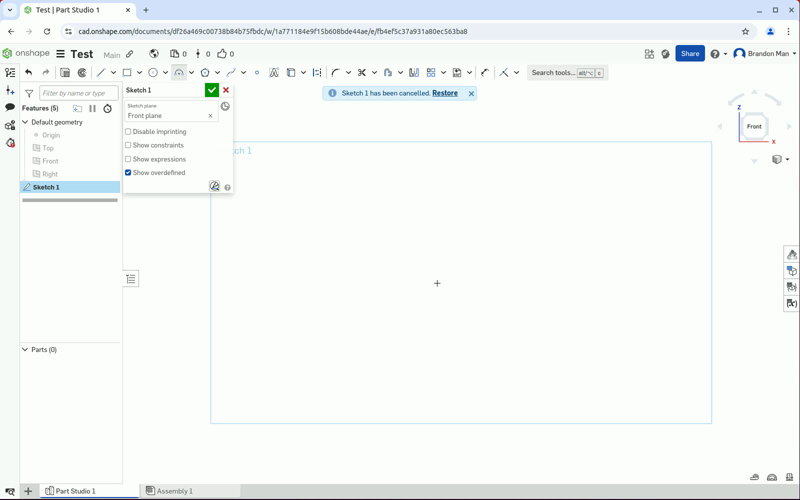
mouse_move(483, 282)
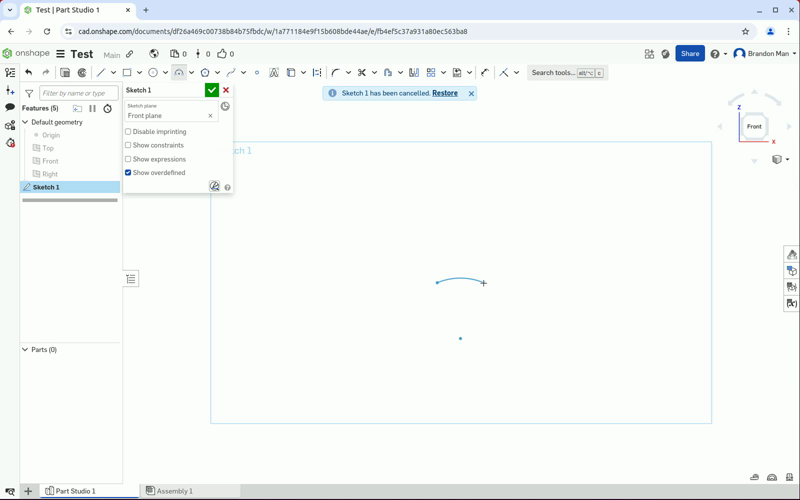
click(483, 282)
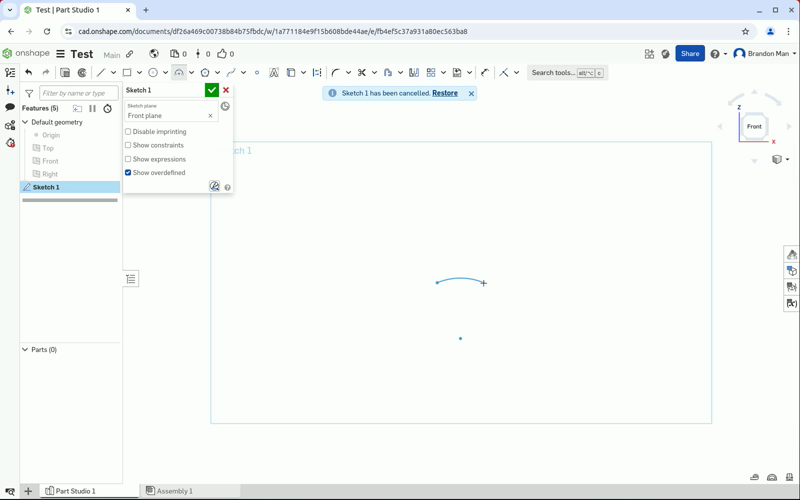
mouse_move(460, 306)
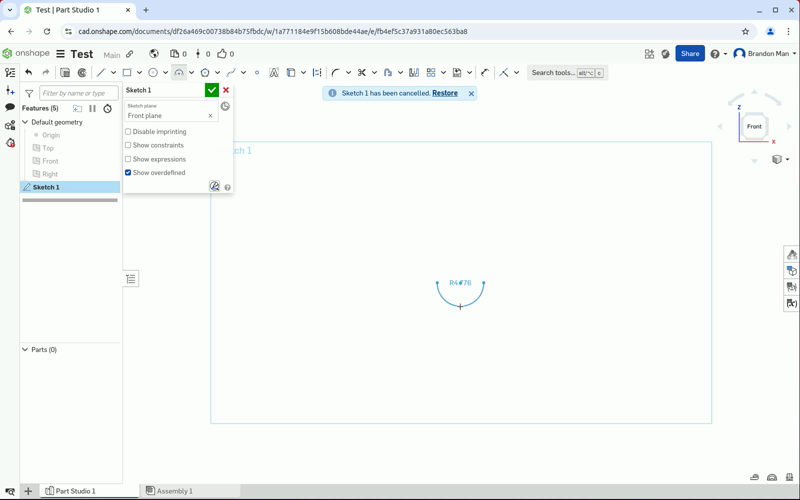
click(460, 306)
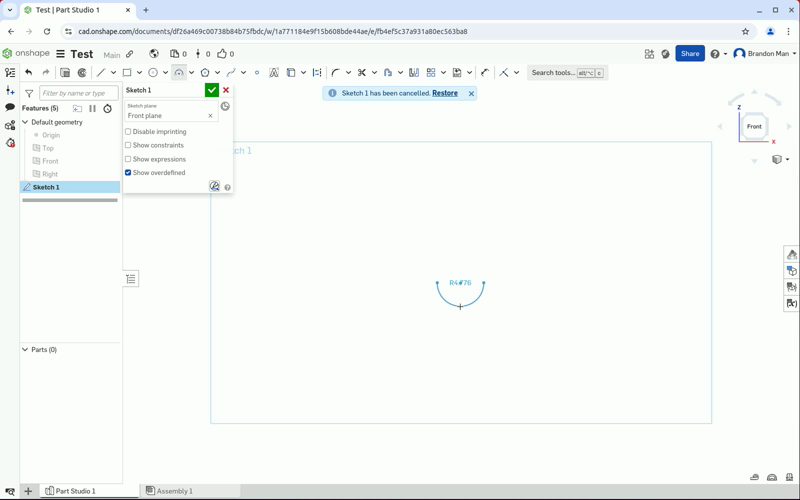
key_up(shift)
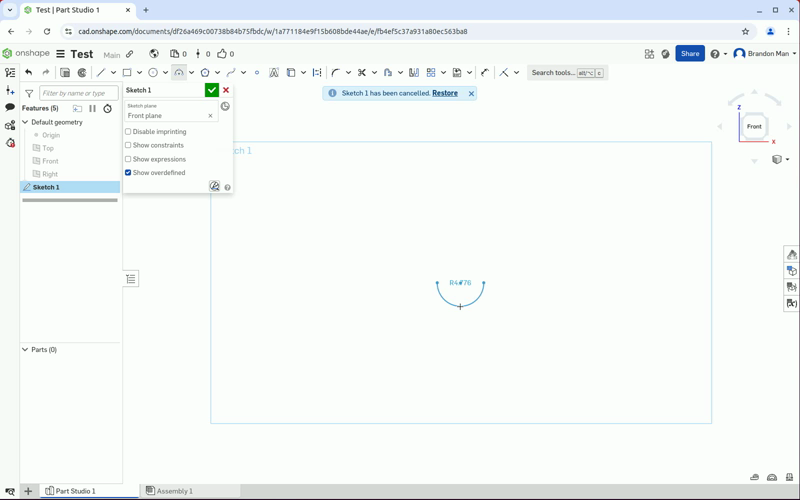
key(esc)
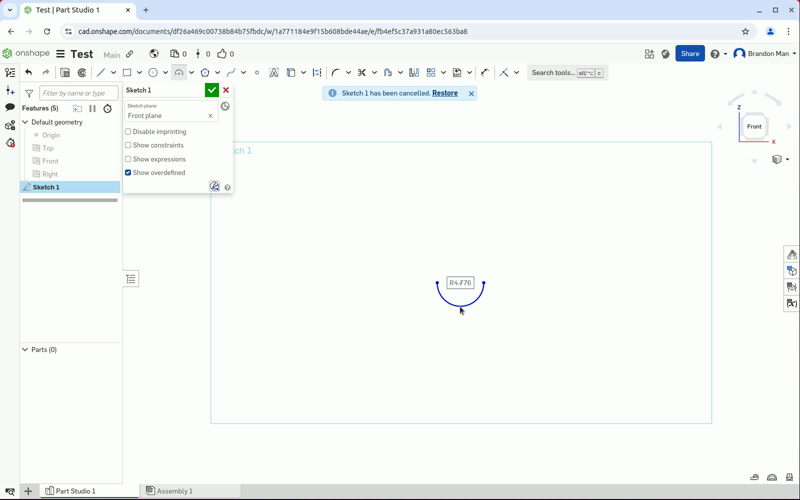
key(l)
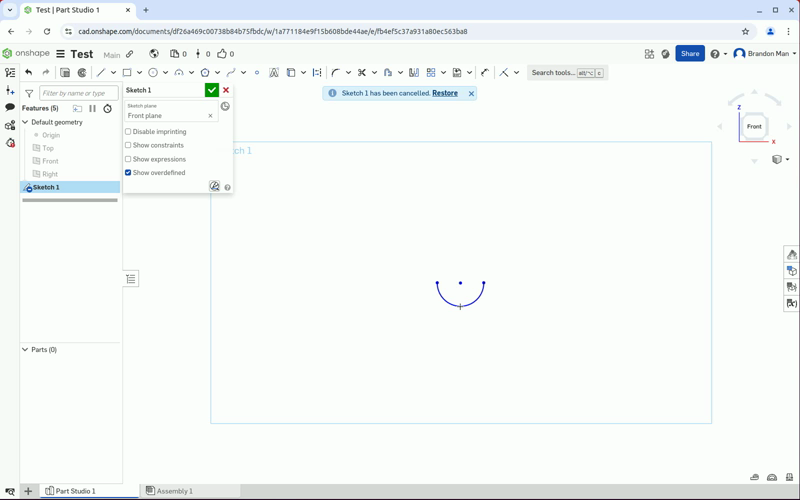
mouse_move(483, 282)
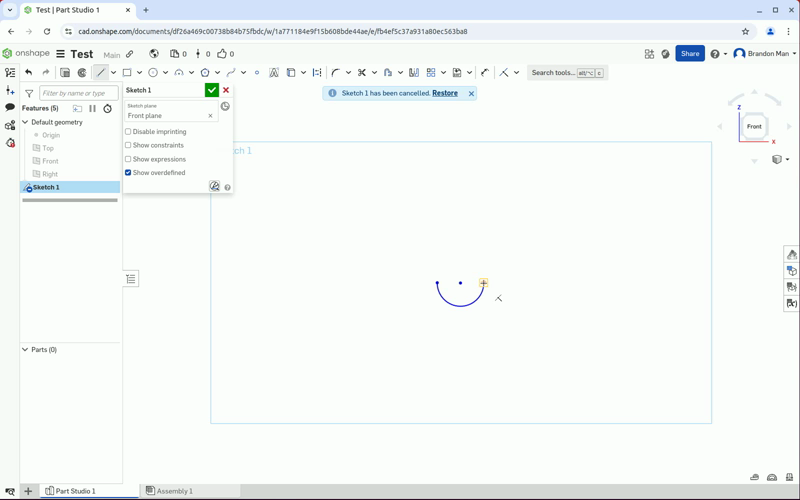
click(483, 282)
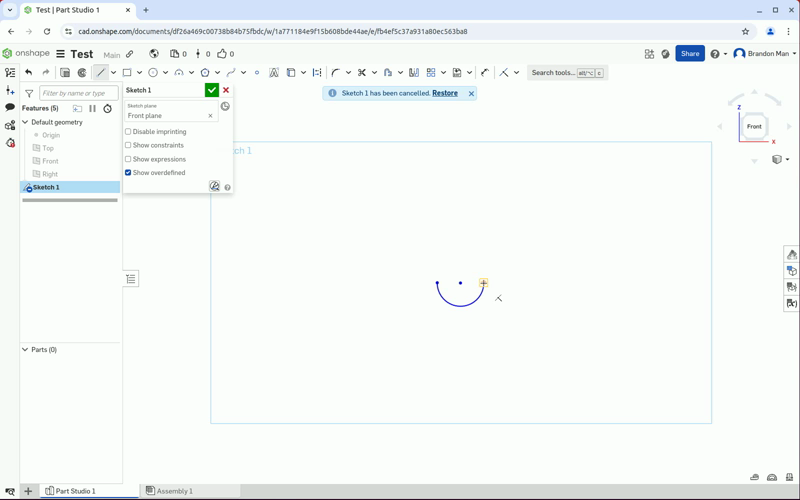
key_down(shift)
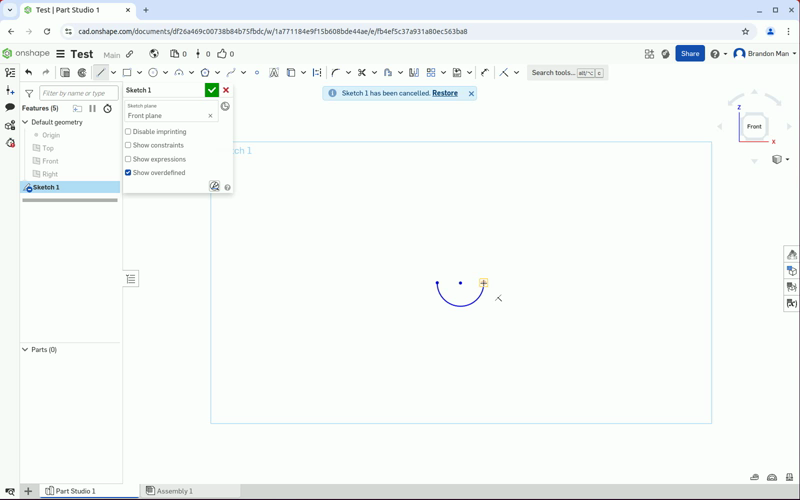
mouse_move(513, 282)
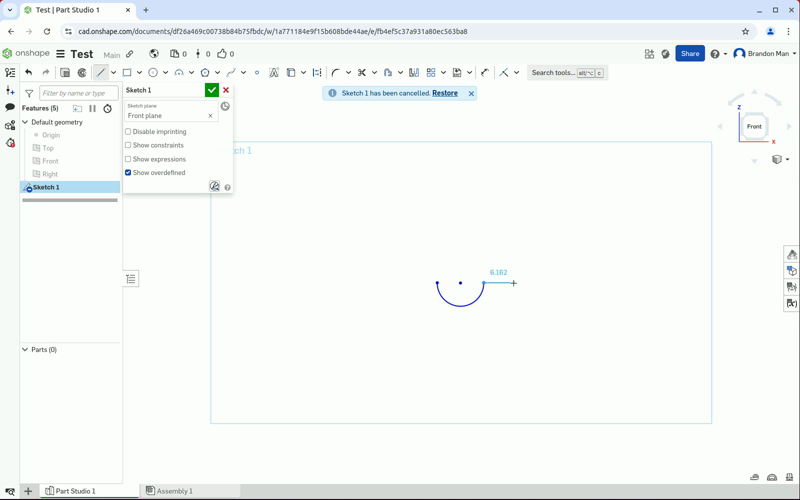
mouse_move(481, 282)
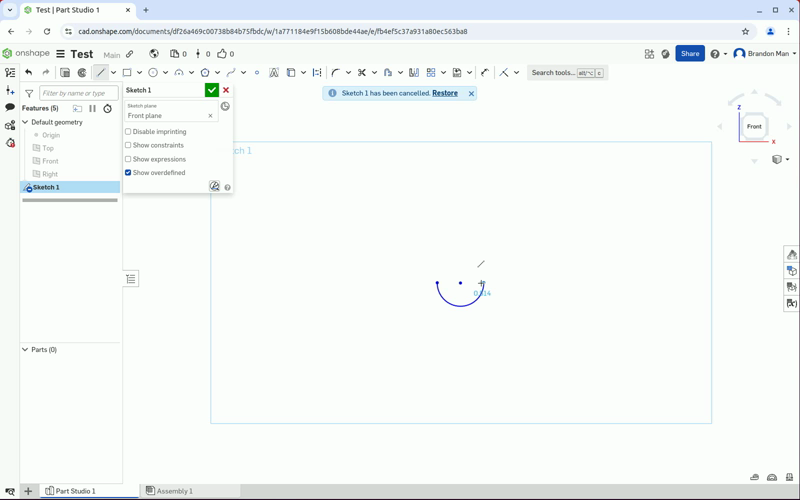
scroll(6)
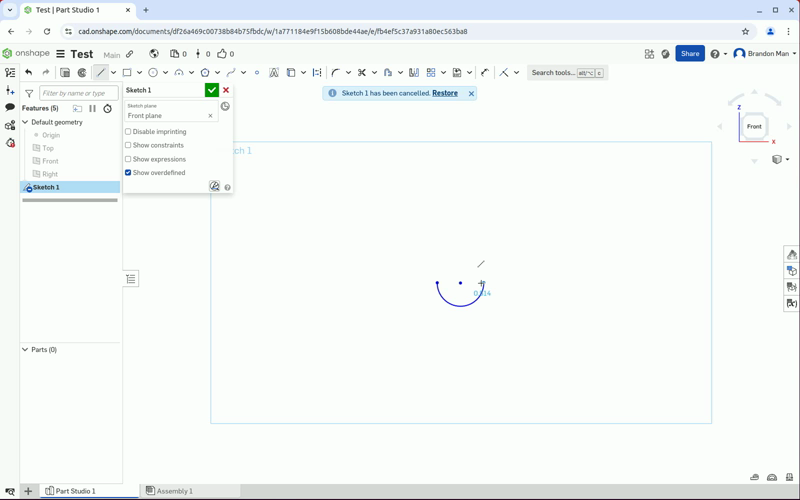
scroll(6)
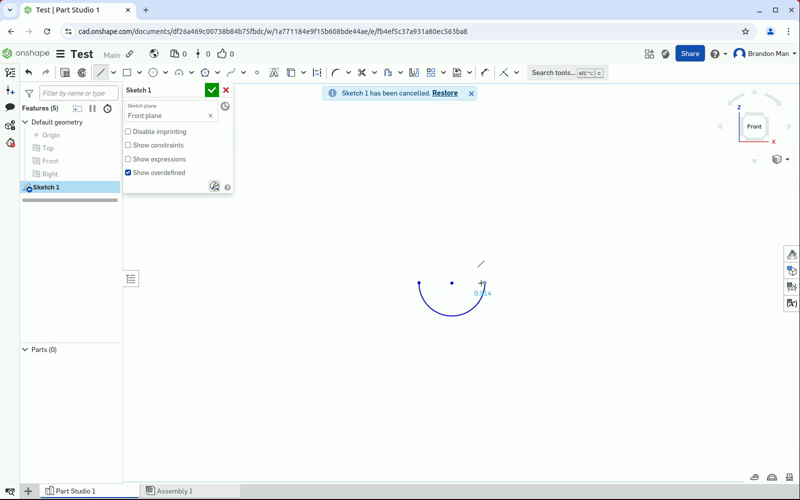
scroll(6)
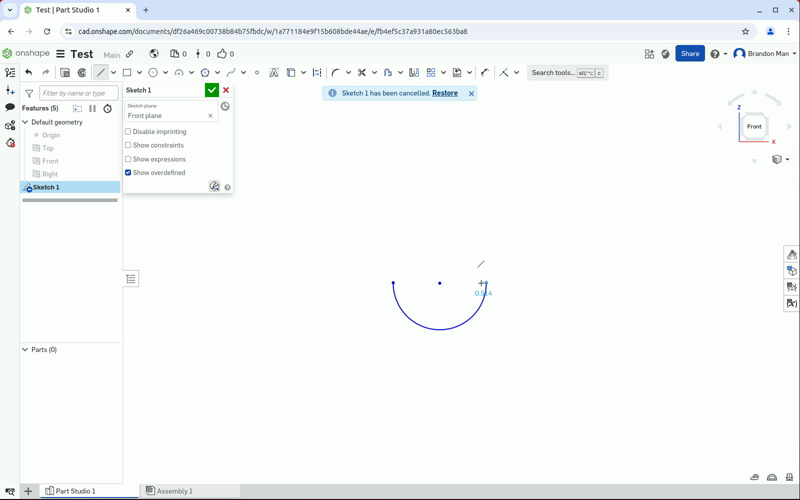
scroll(6)
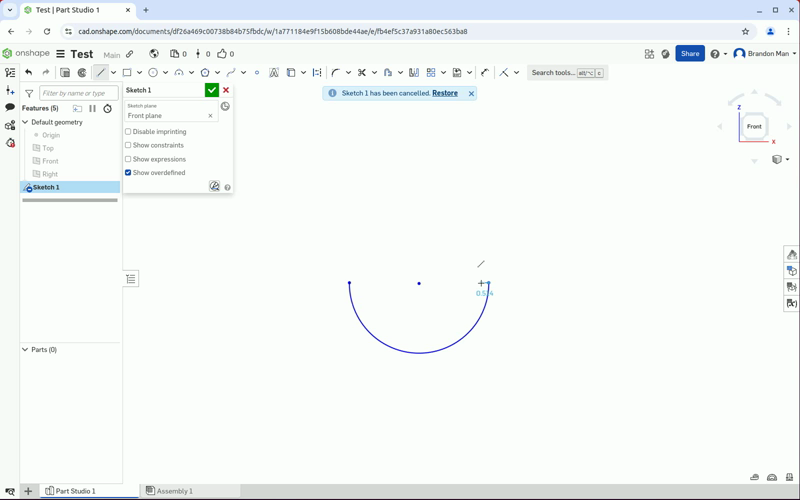
scroll(6)
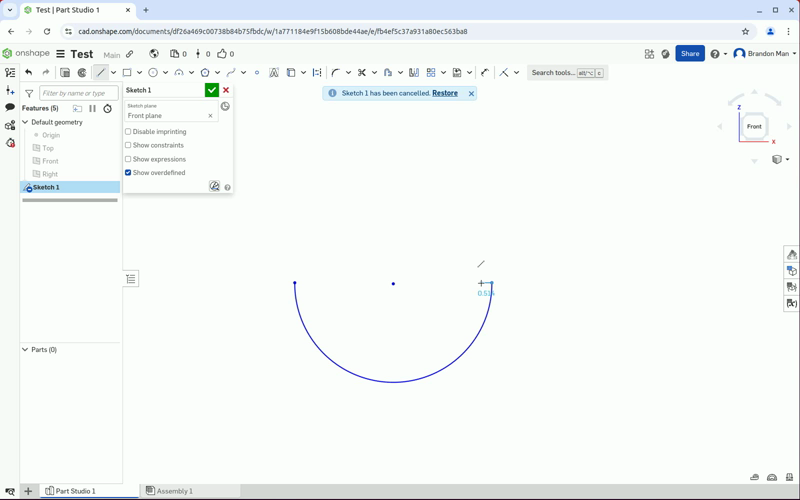
scroll(6)
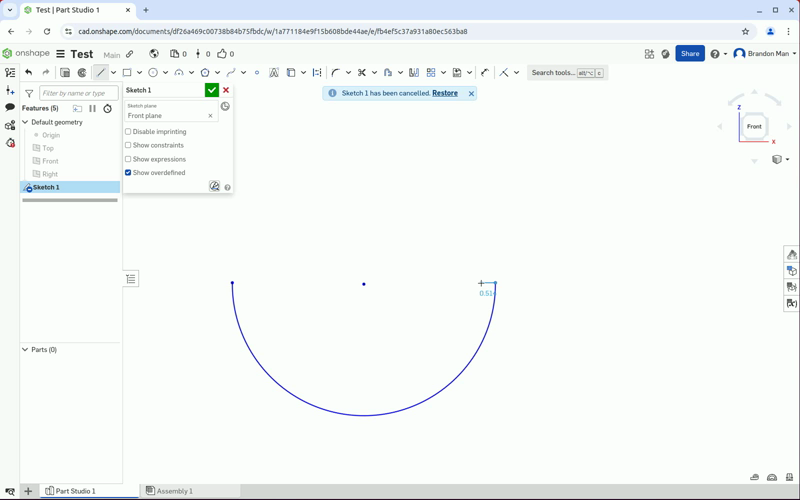
scroll(6)
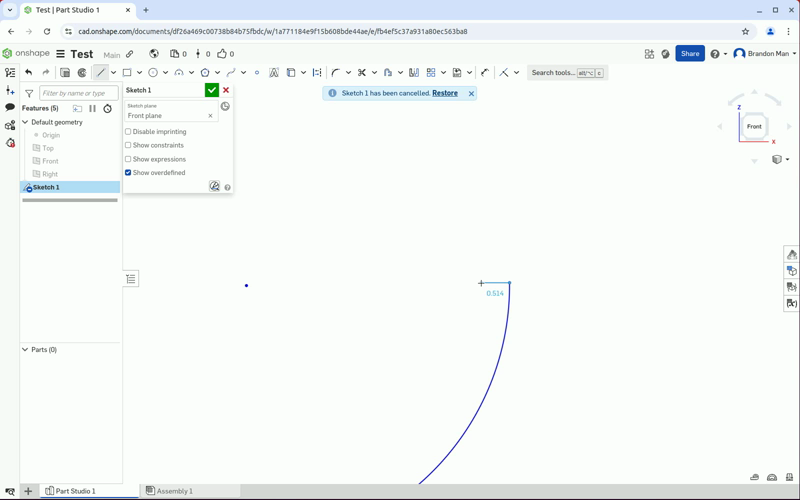
click(481, 282)
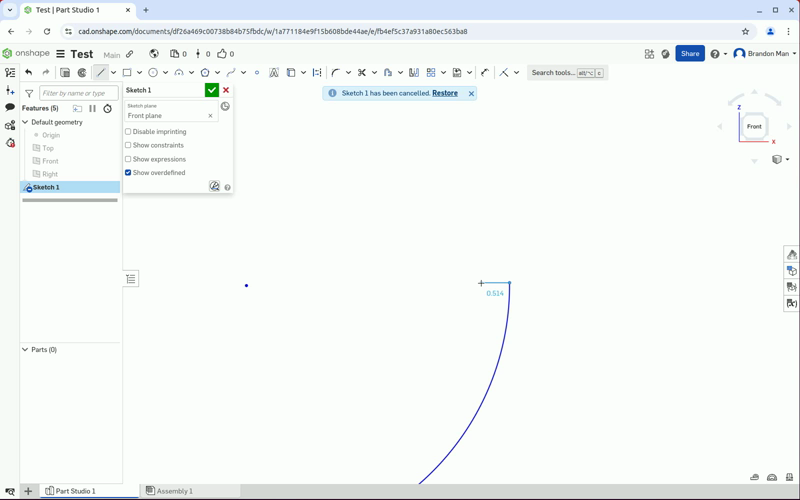
scroll(-6)
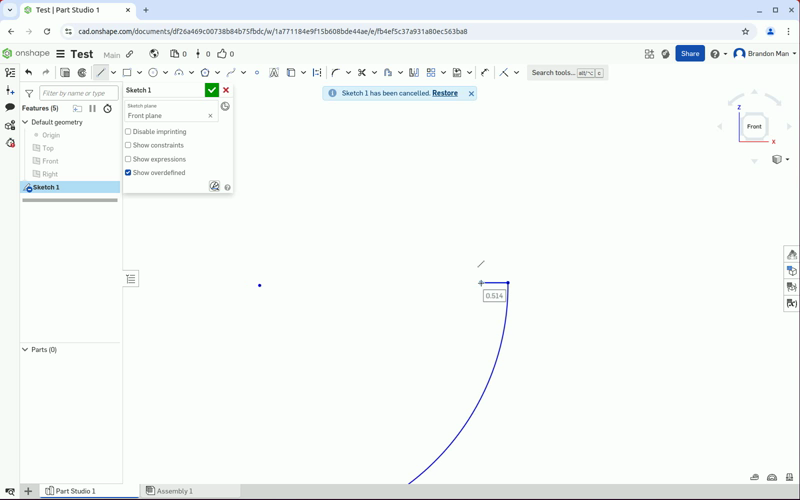
scroll(-6)
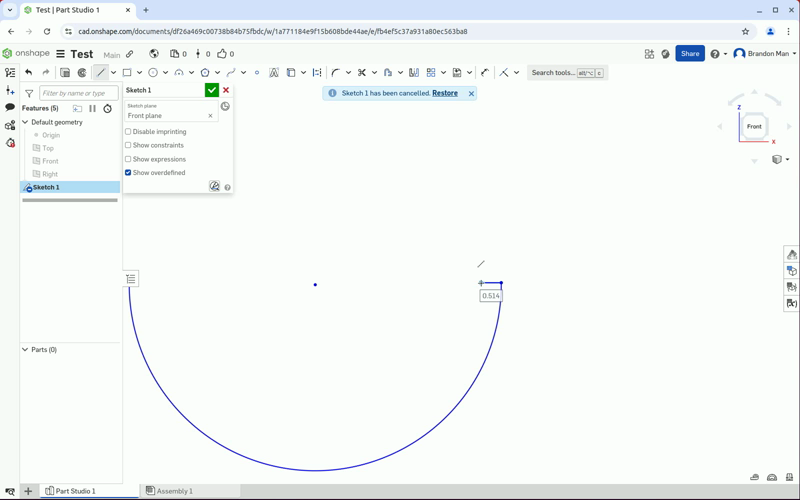
scroll(-6)
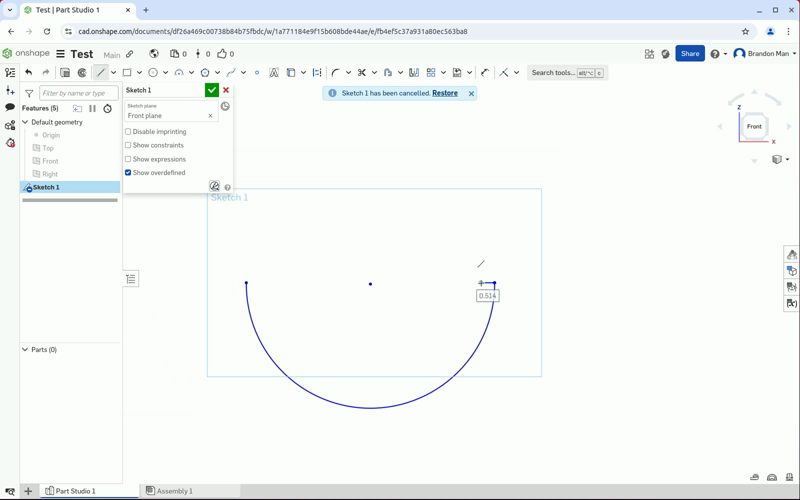
scroll(-6)
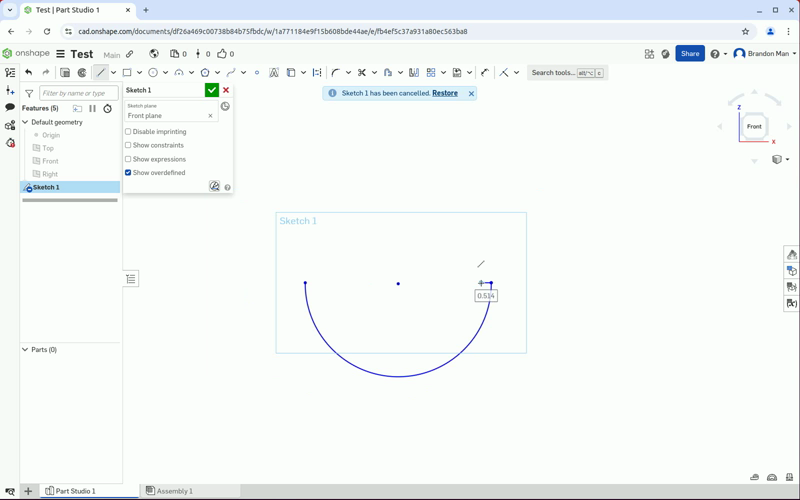
scroll(-6)
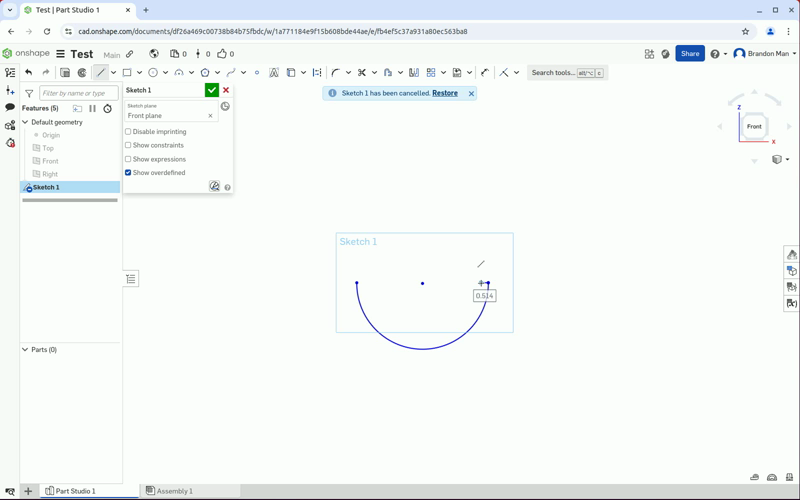
scroll(-6)
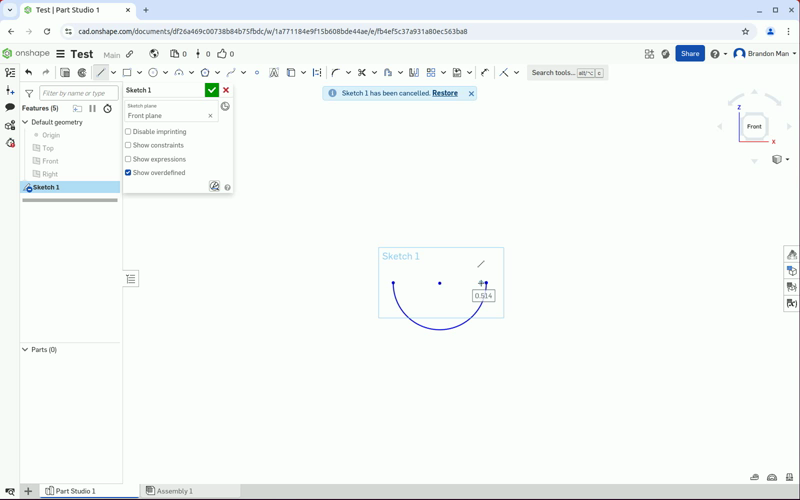
scroll(-6)
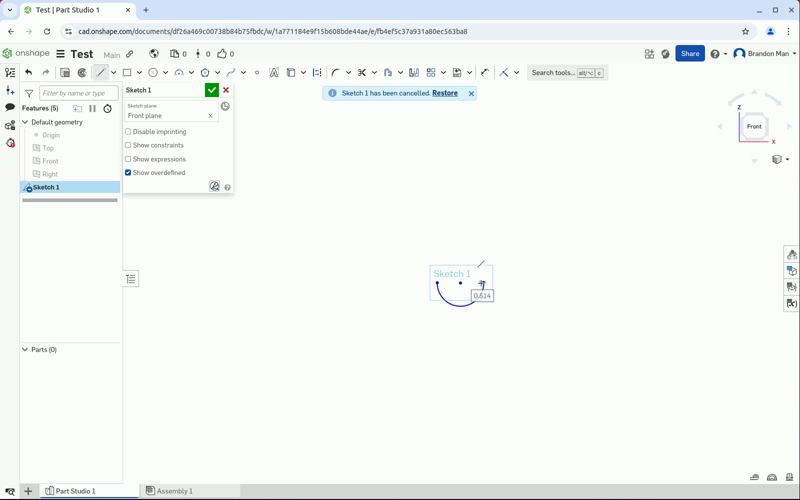
key_up(shift)
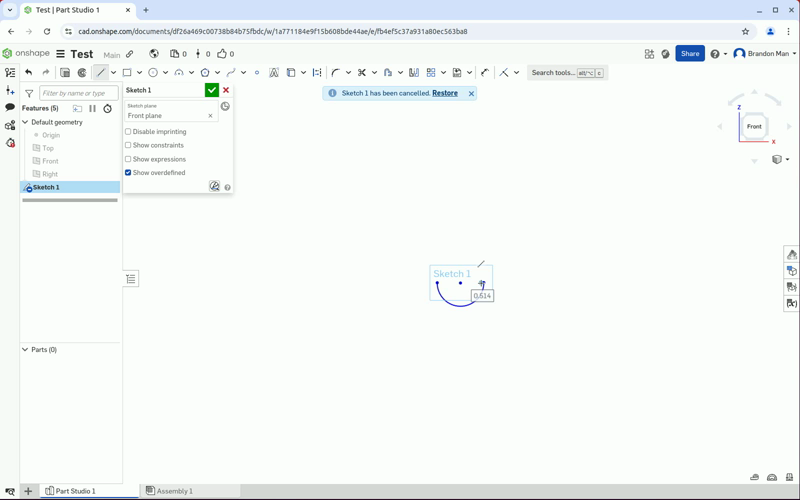
key(esc)
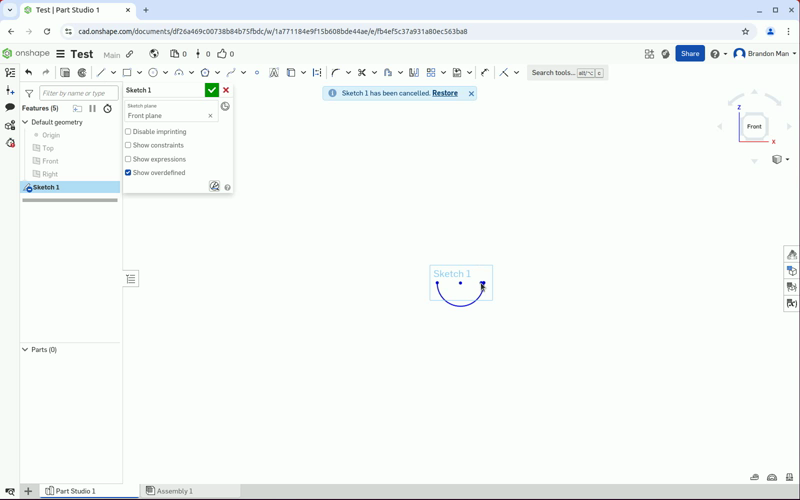
key(a)
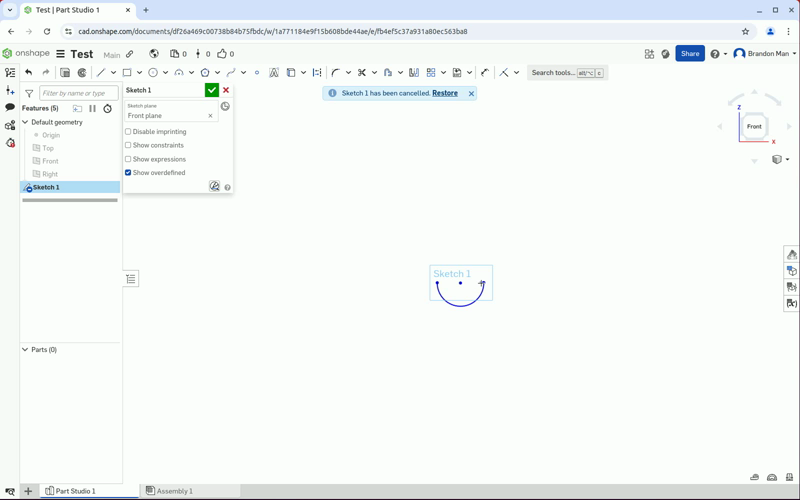
mouse_move(481, 282)
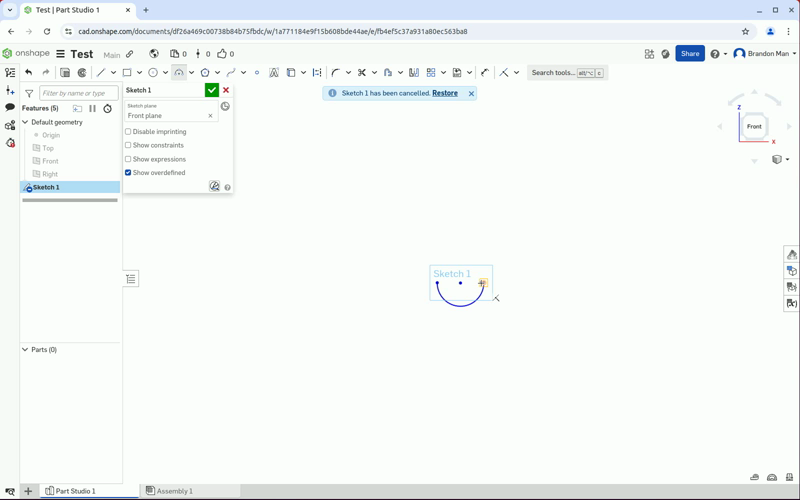
scroll(6)
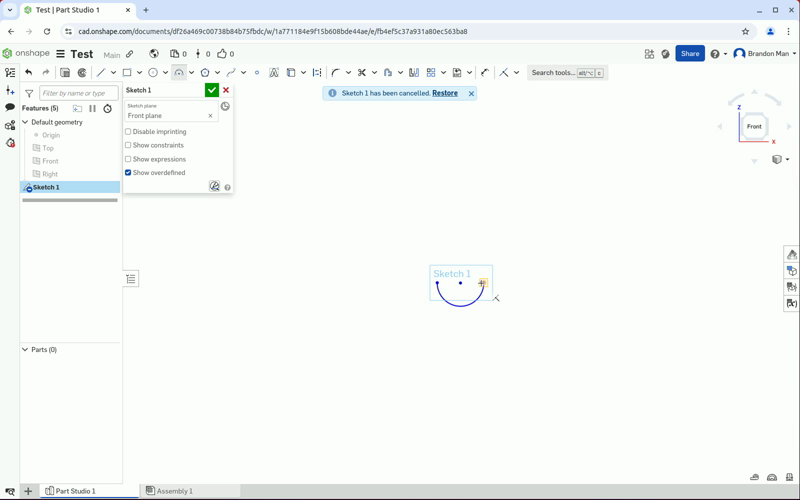
scroll(6)
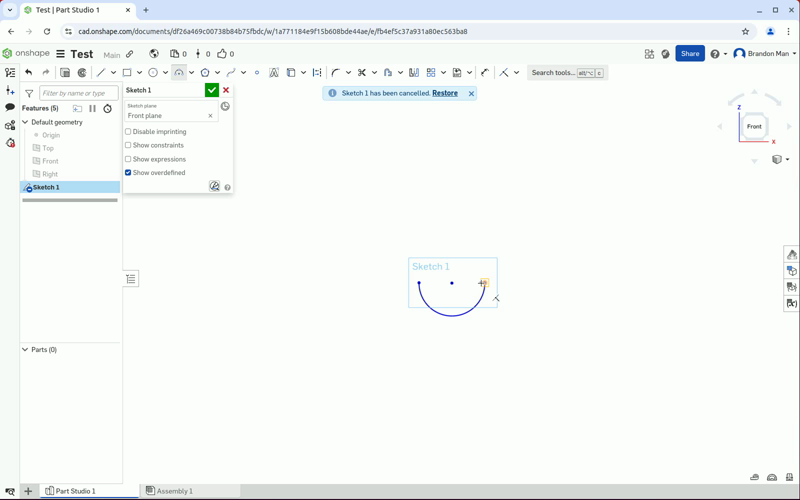
scroll(6)
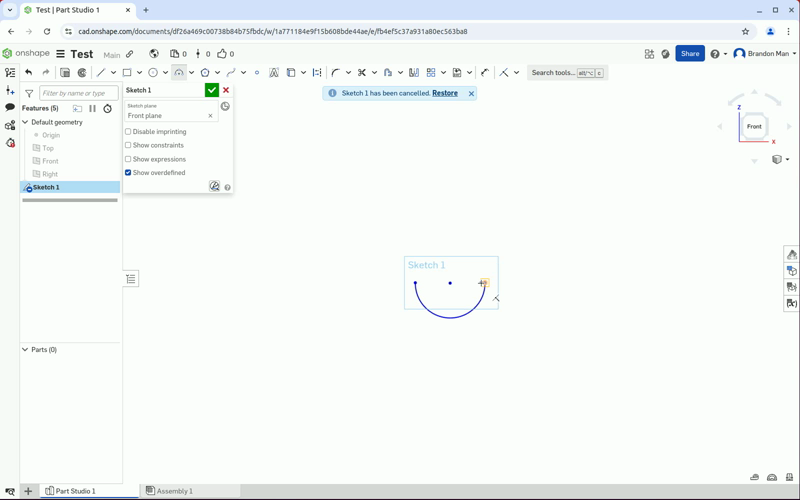
scroll(6)
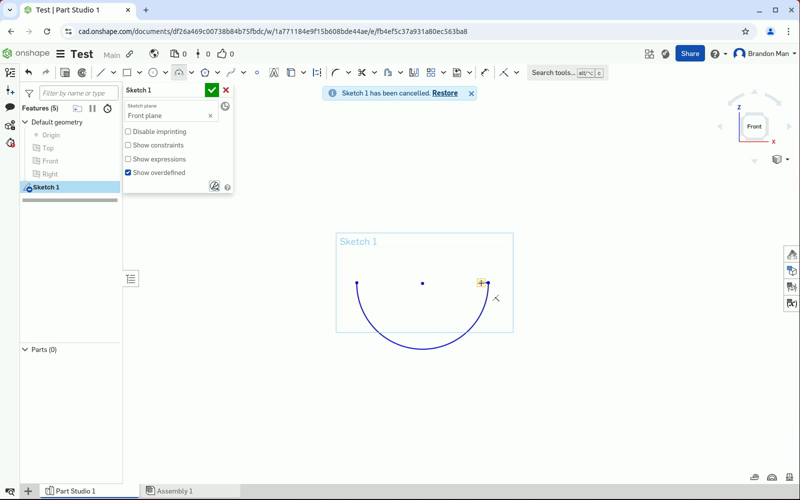
scroll(6)
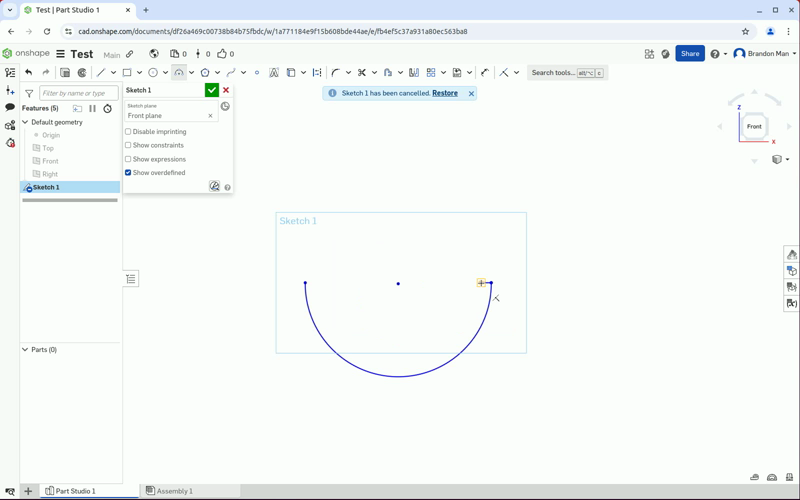
scroll(6)
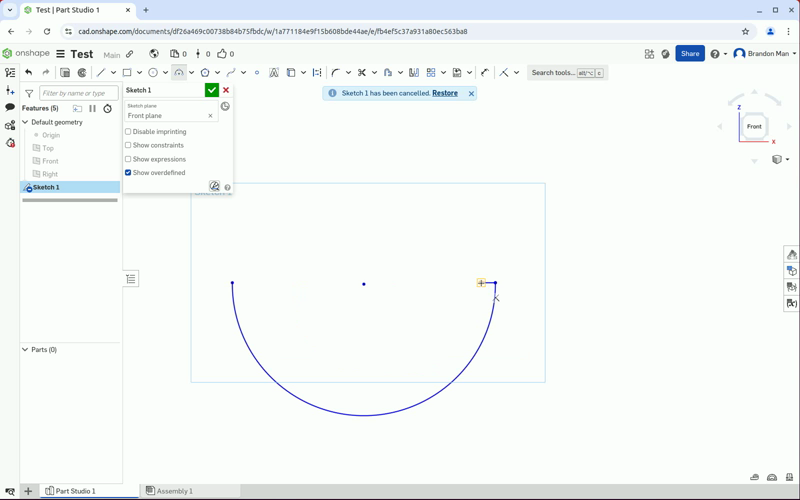
scroll(6)
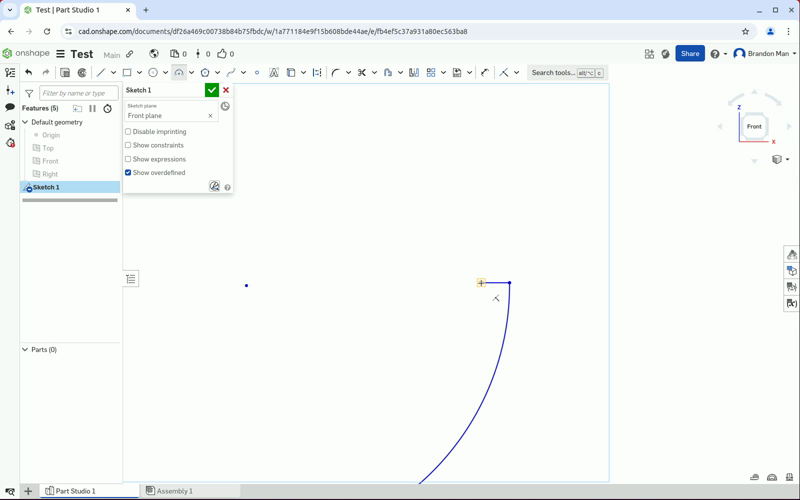
click(481, 282)
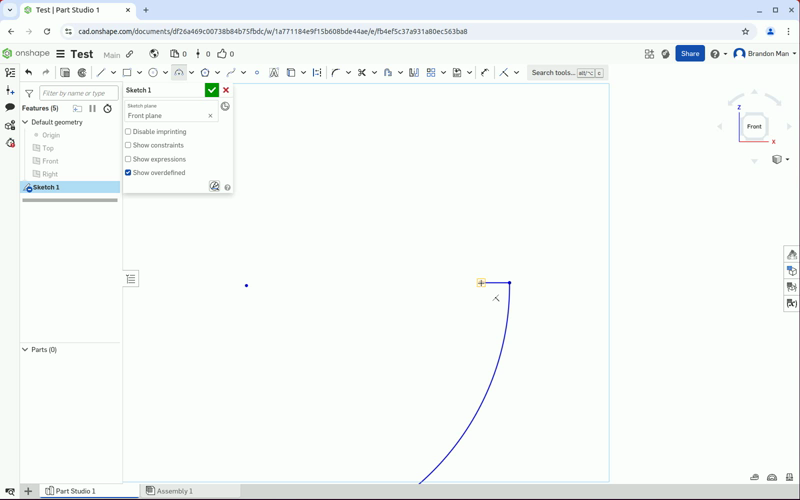
scroll(-6)
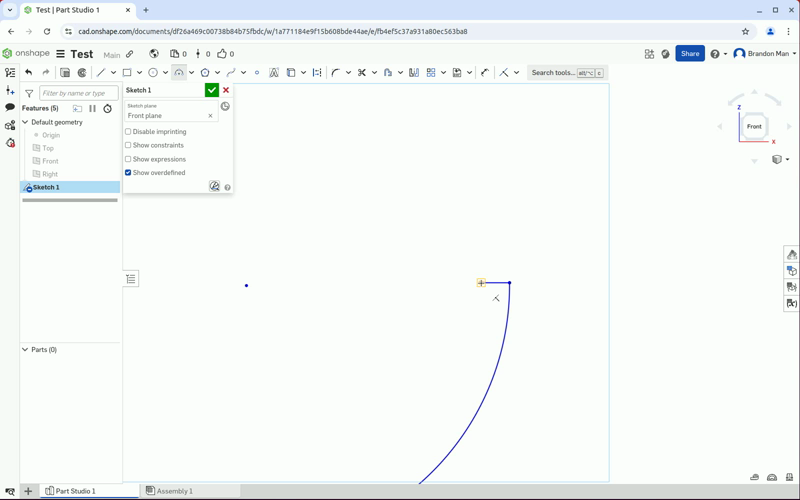
scroll(-6)
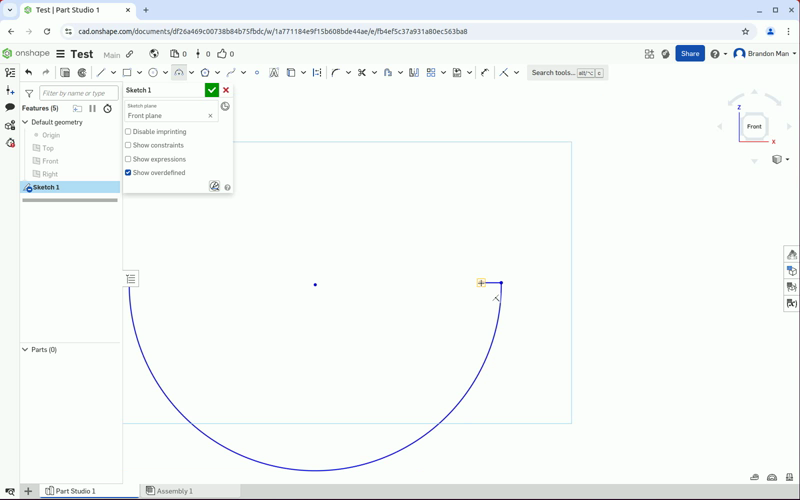
scroll(-6)
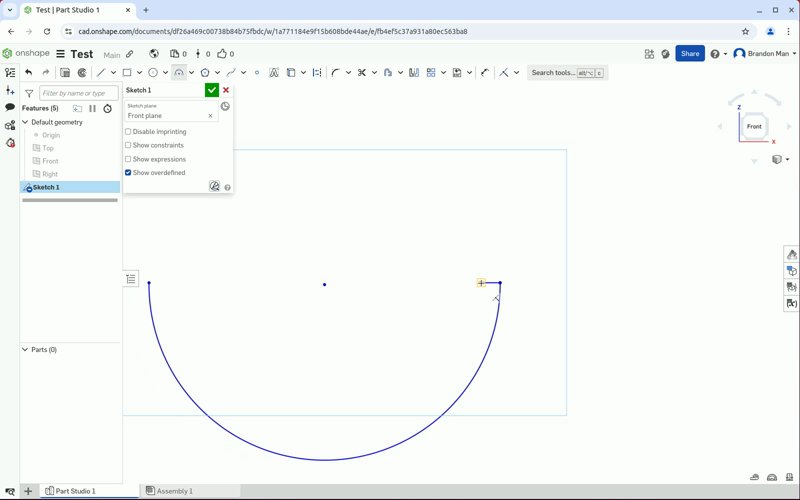
scroll(-6)
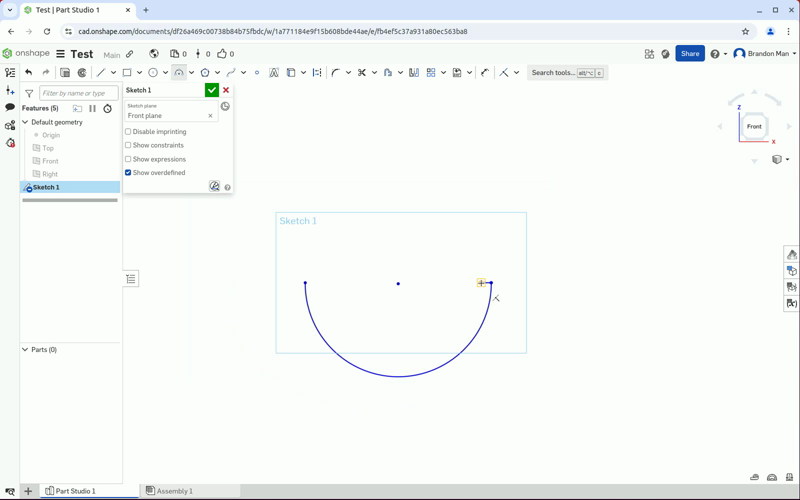
scroll(-6)
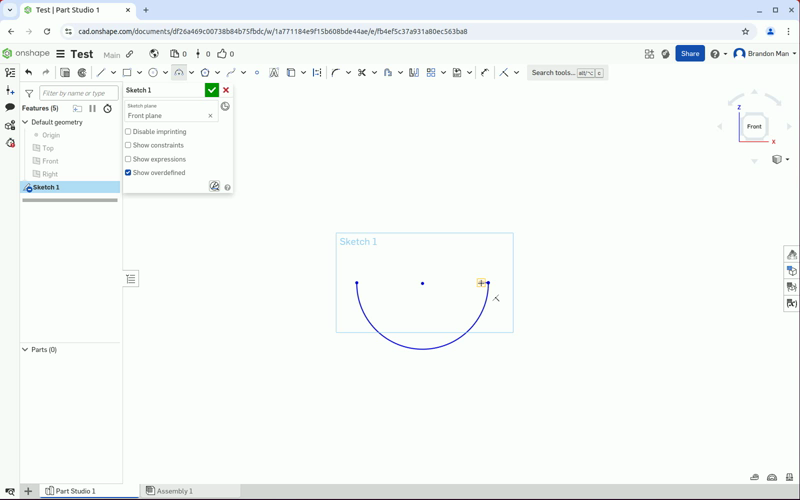
scroll(-6)
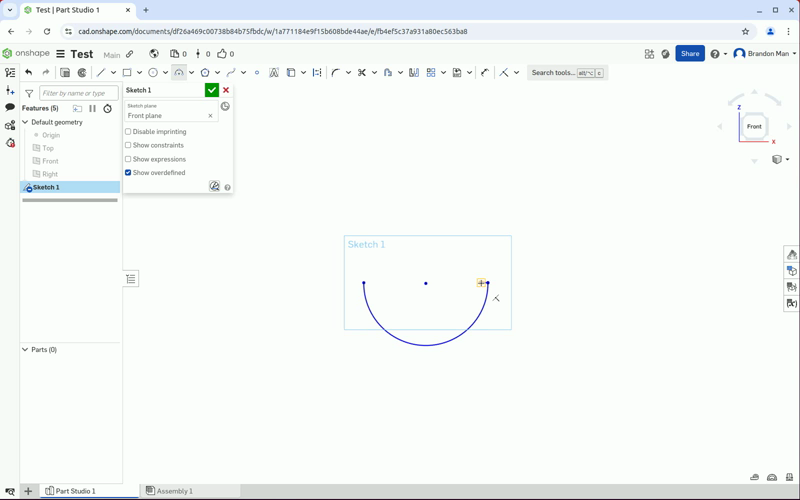
scroll(-6)
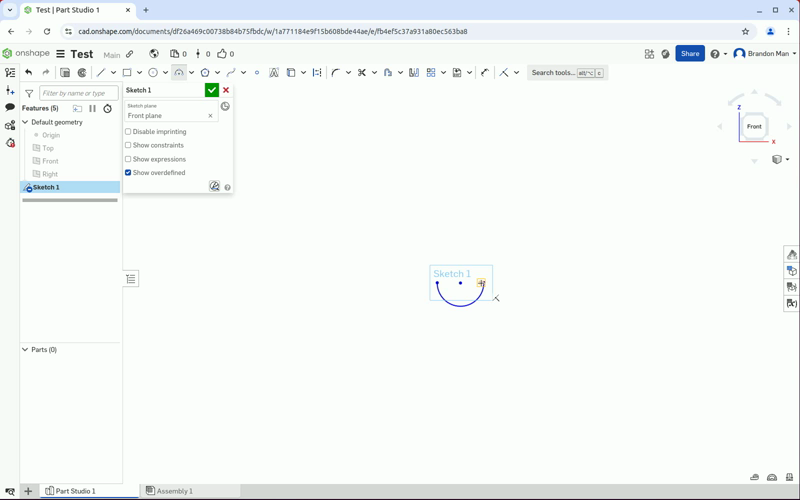
key_down(shift)
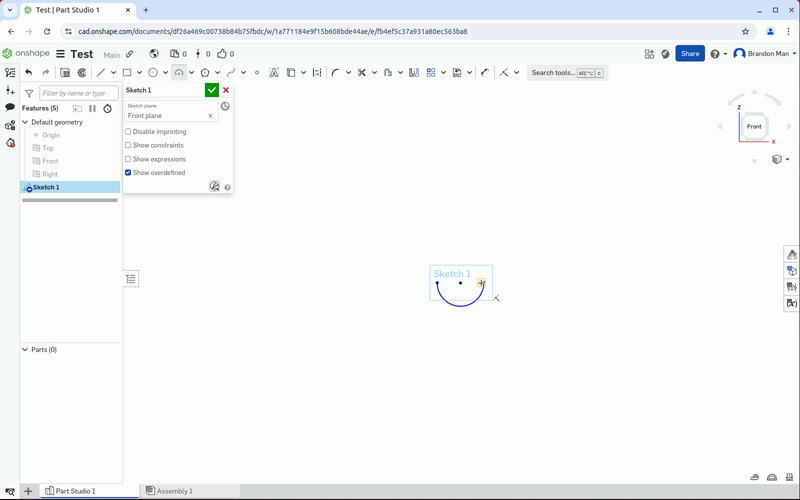
mouse_move(439, 282)
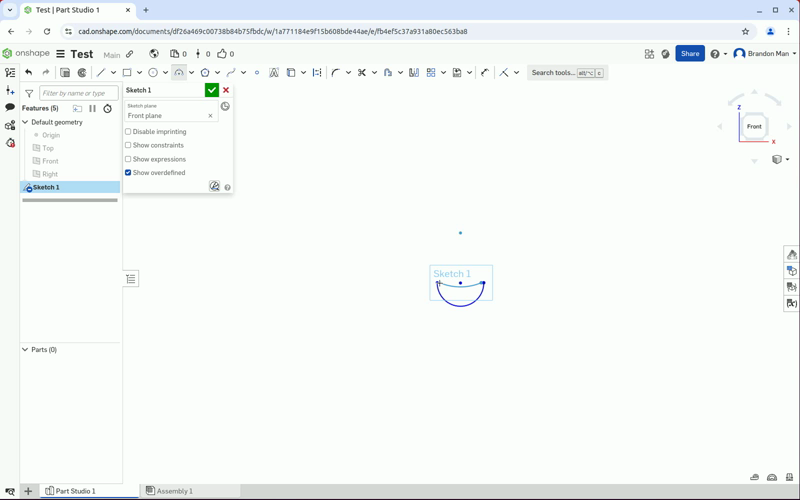
scroll(6)
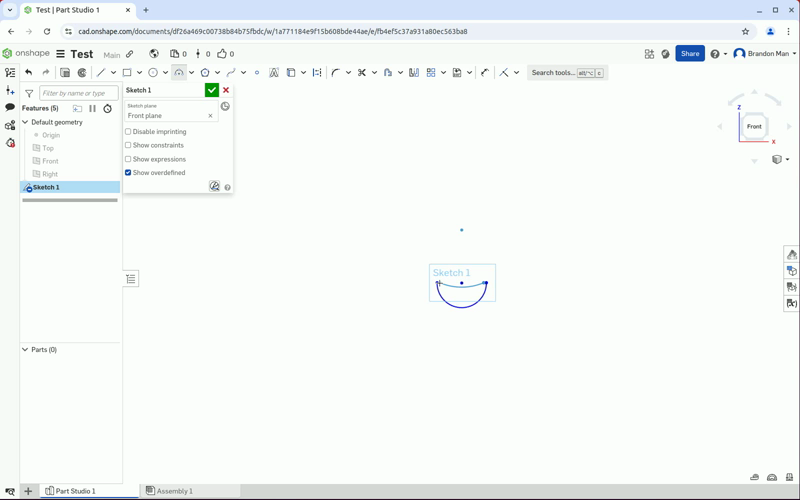
scroll(6)
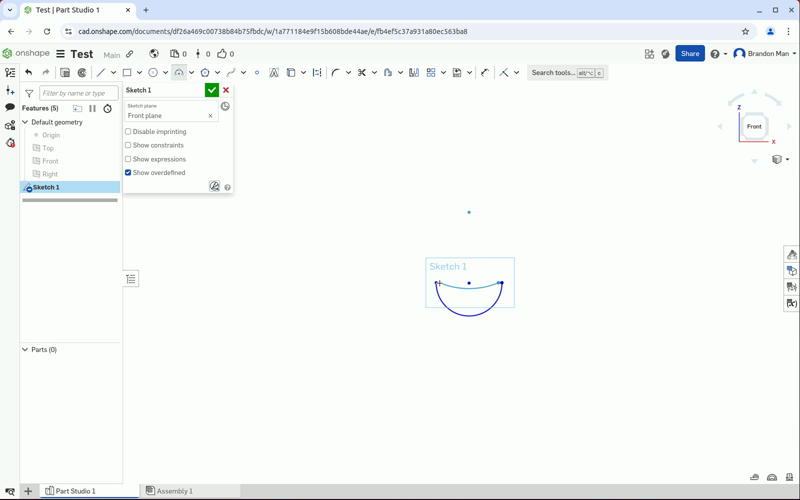
scroll(6)
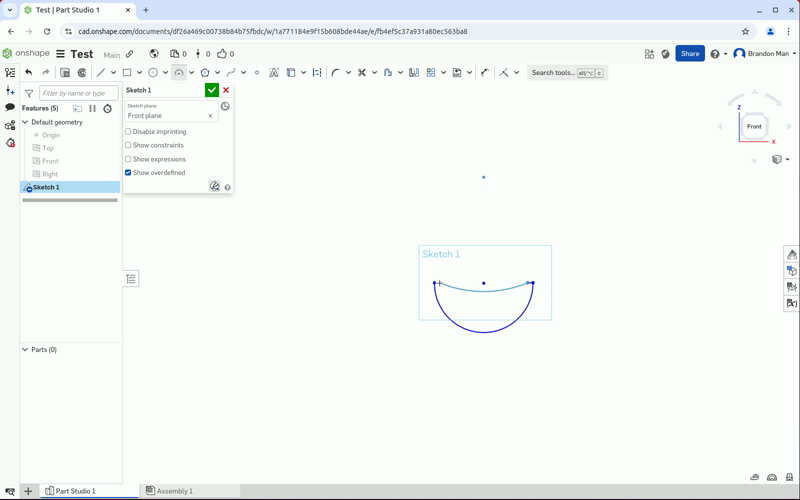
scroll(6)
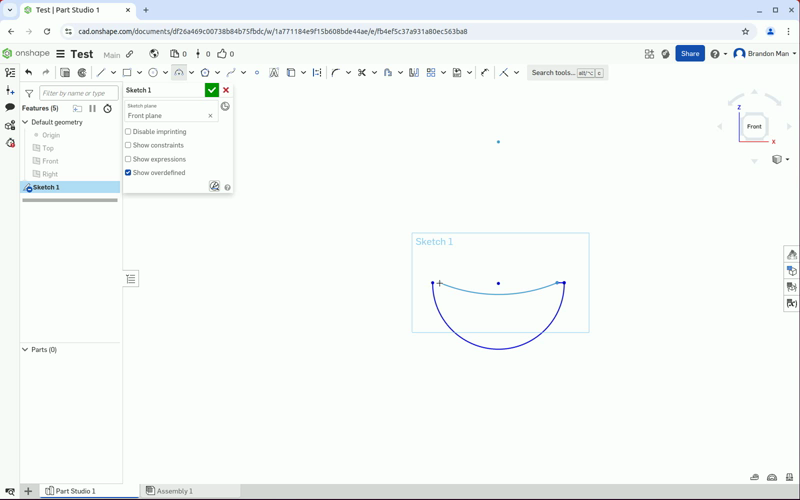
scroll(6)
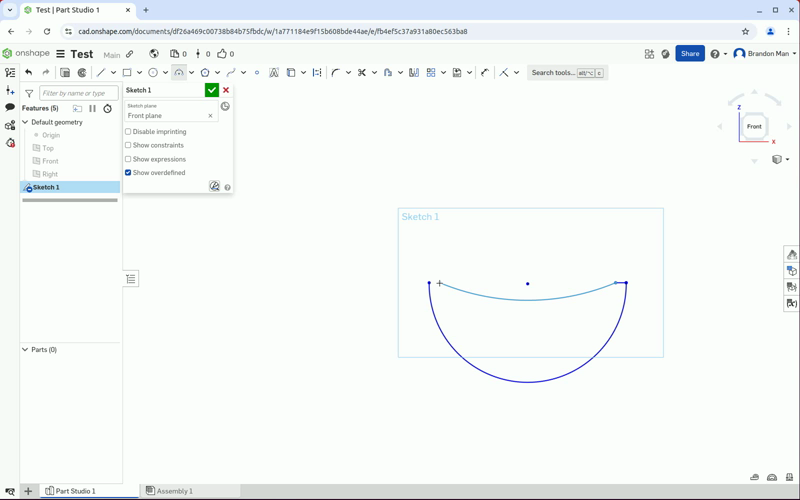
scroll(6)
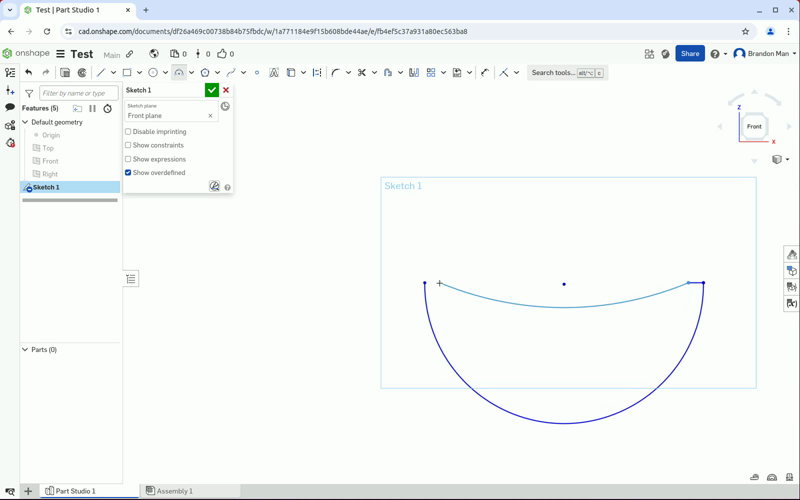
scroll(6)
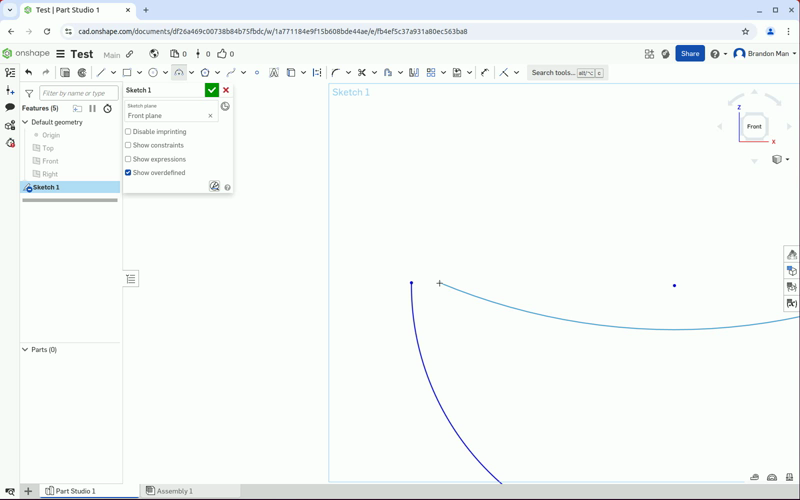
click(439, 282)
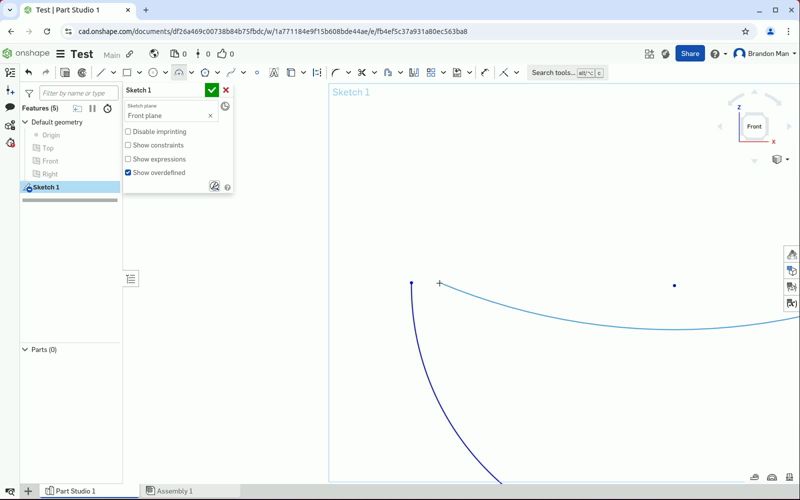
scroll(-6)
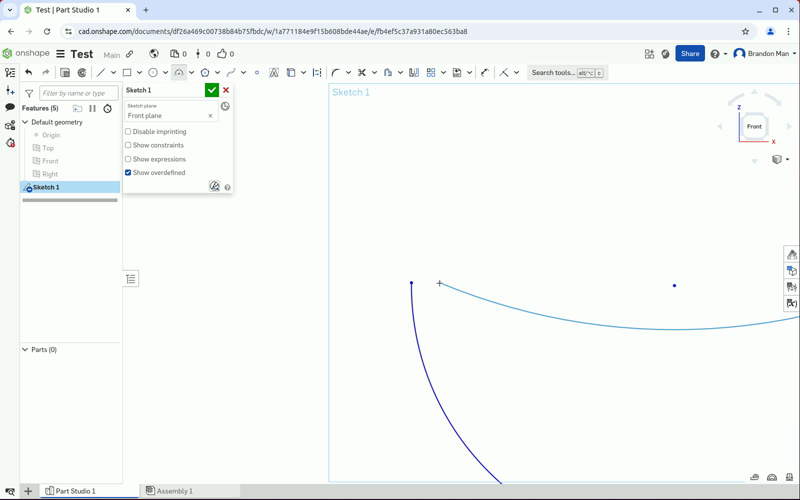
scroll(-6)
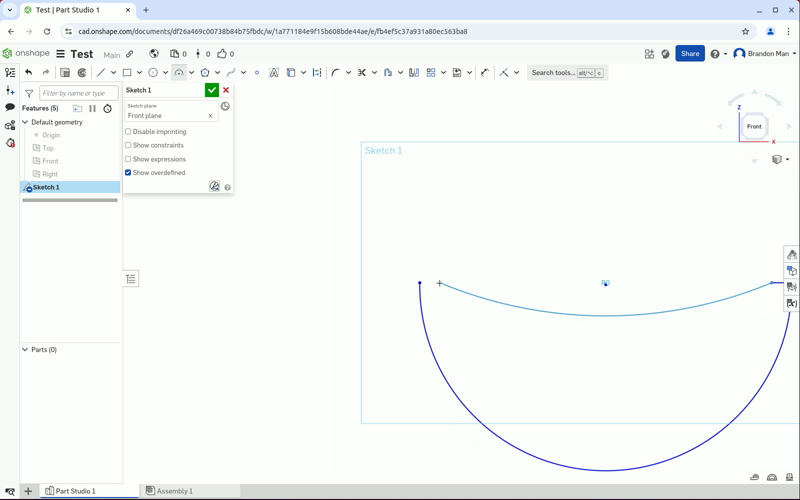
scroll(-6)
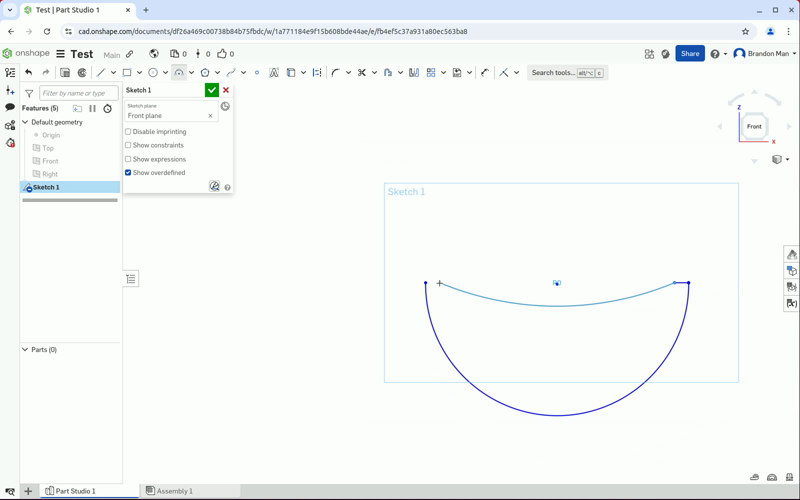
scroll(-6)
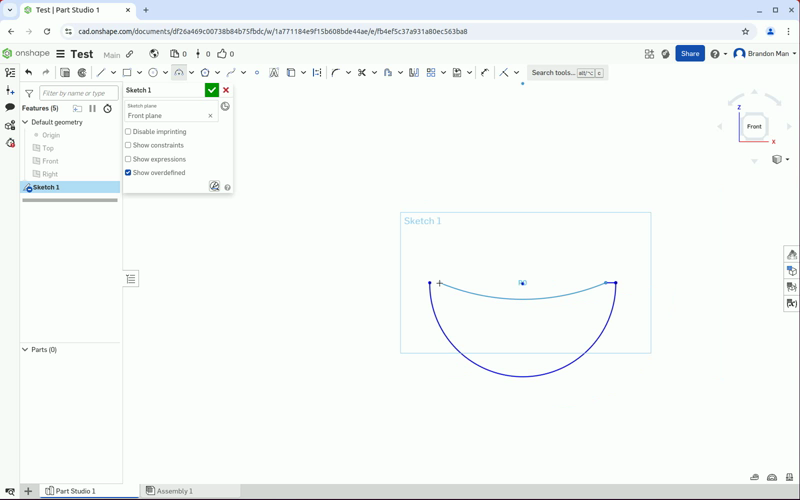
scroll(-6)
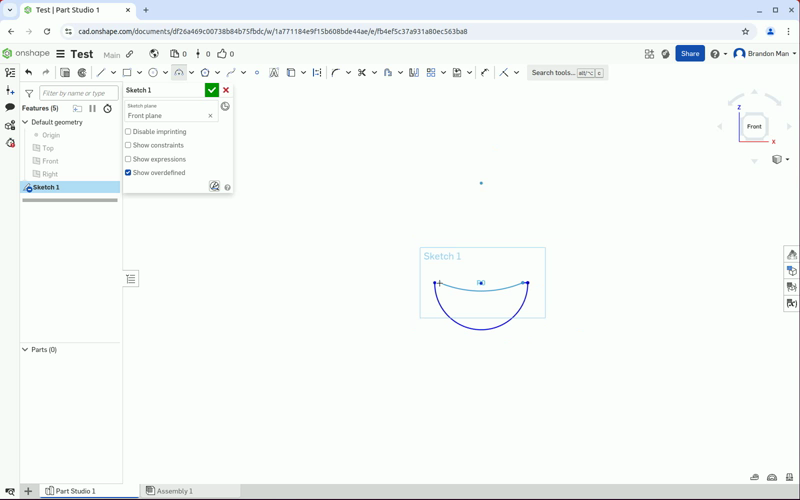
scroll(-6)
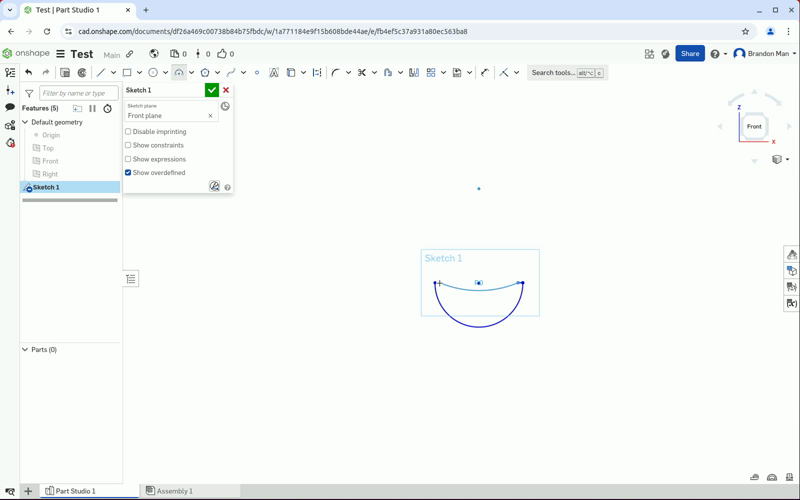
scroll(-6)
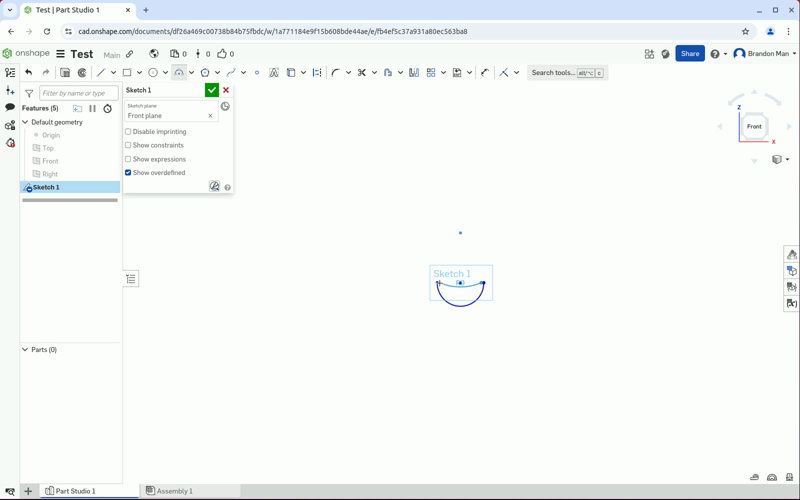
mouse_move(460, 303)
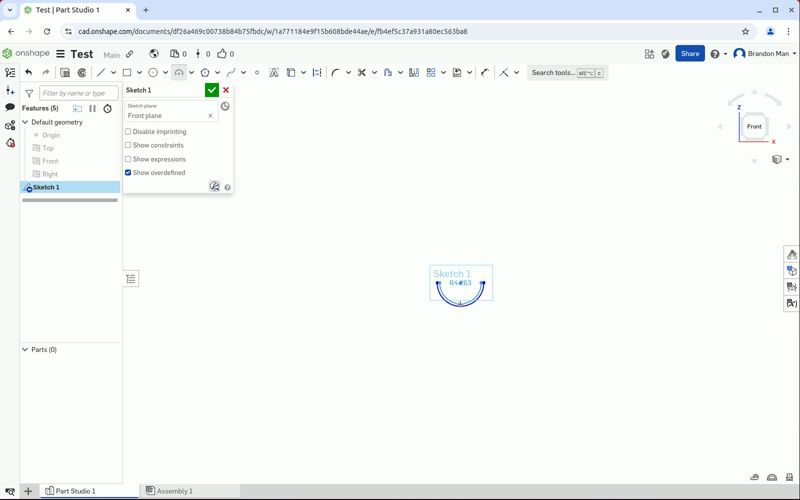
scroll(6)
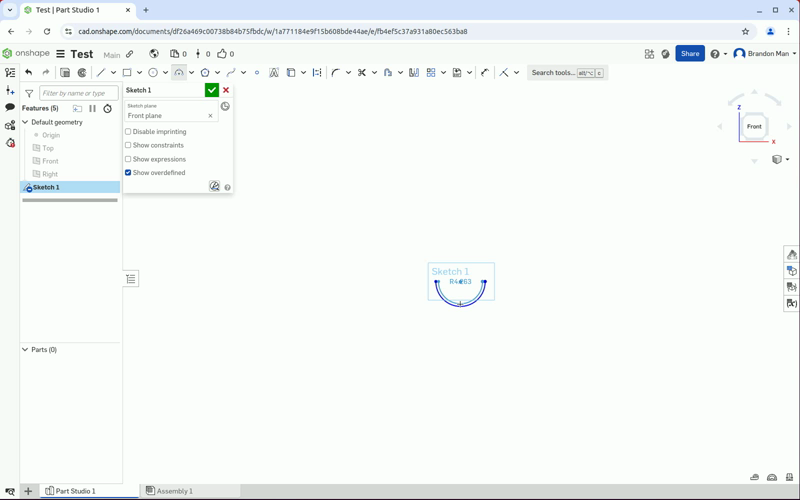
scroll(6)
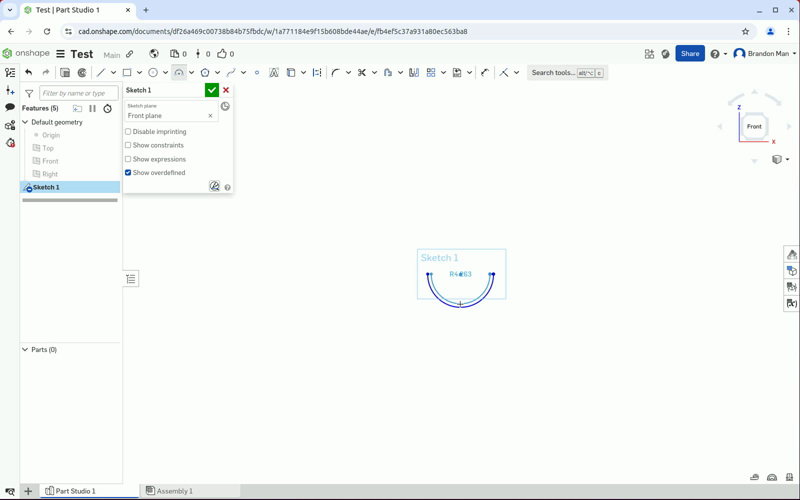
scroll(6)
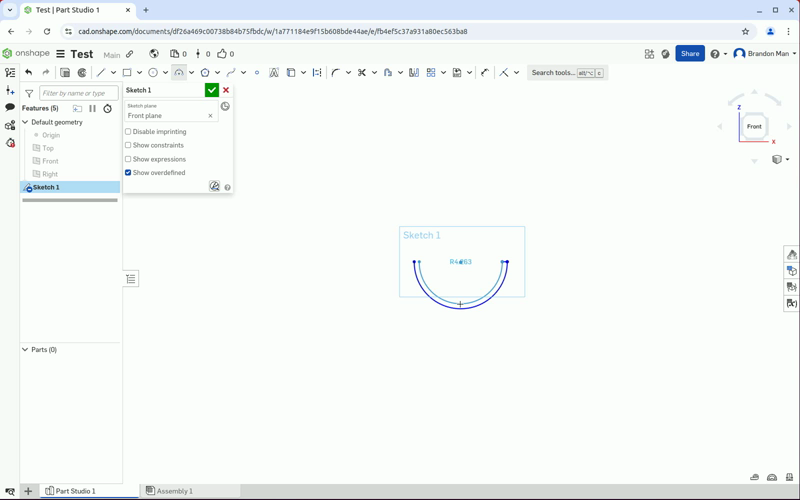
scroll(6)
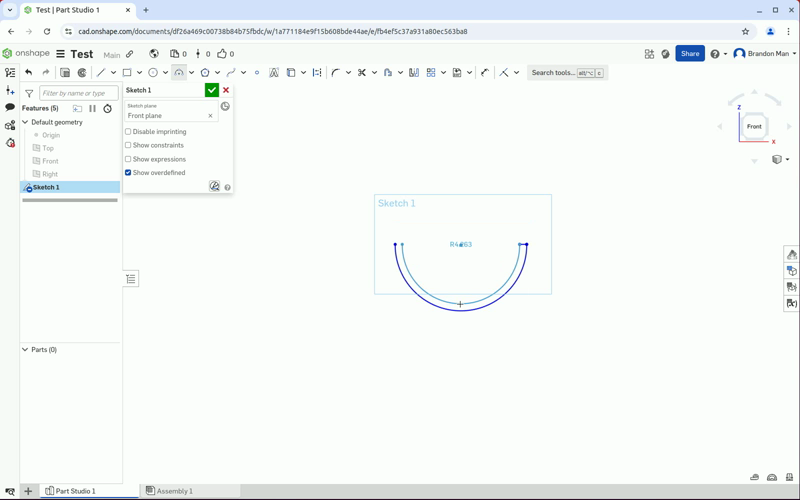
scroll(6)
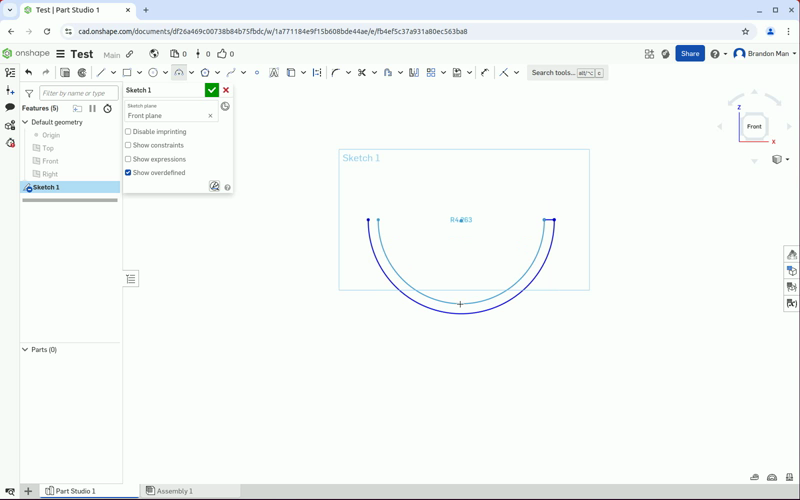
scroll(6)
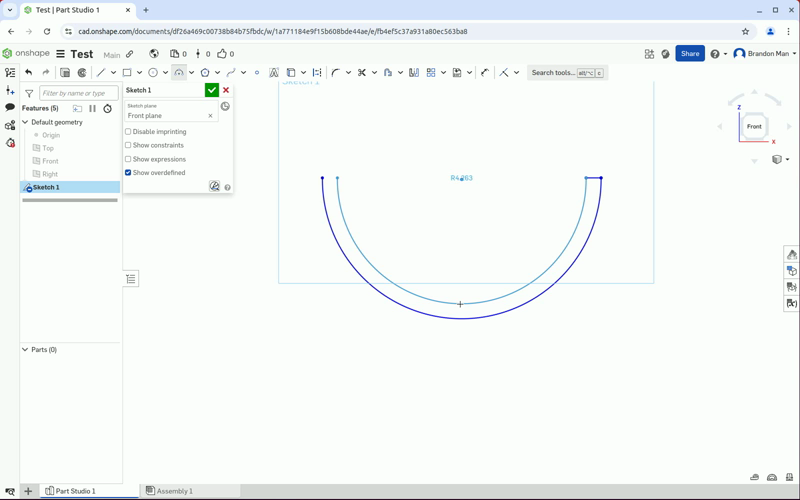
scroll(6)
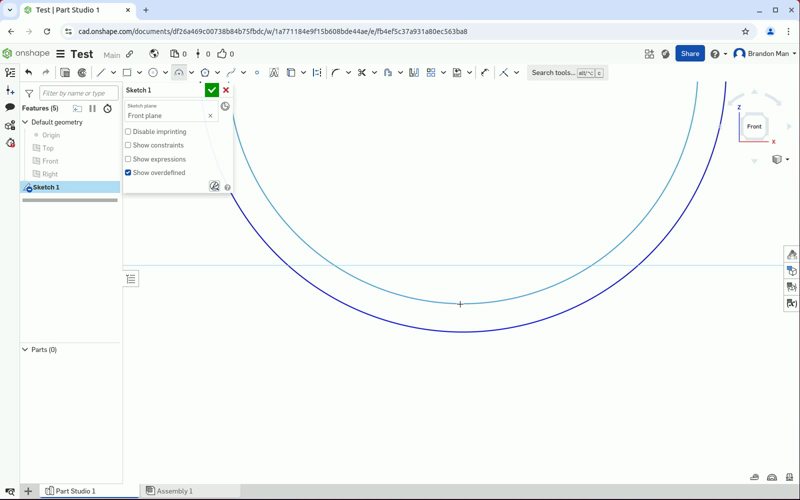
click(460, 303)
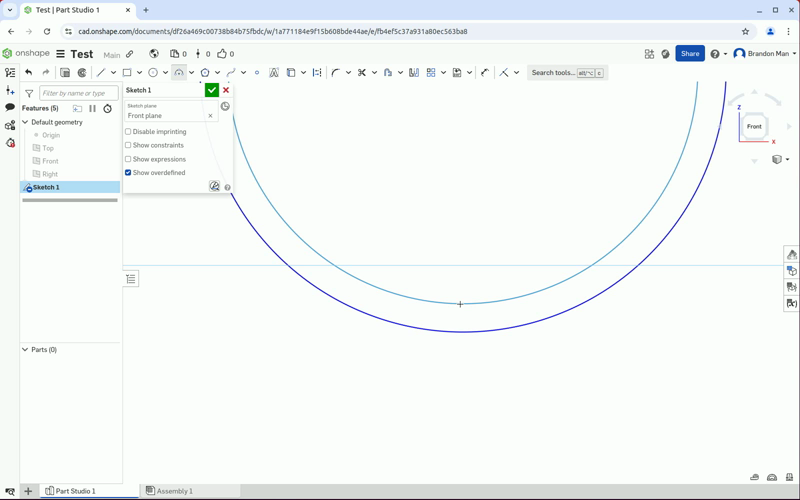
scroll(-6)
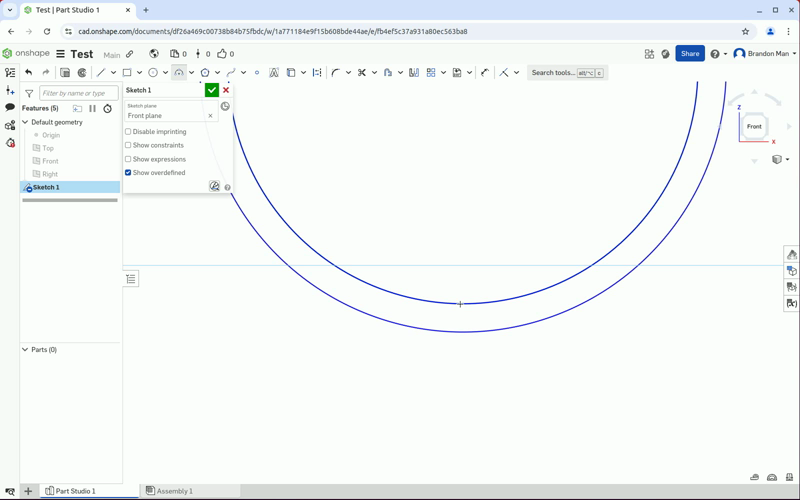
scroll(-6)
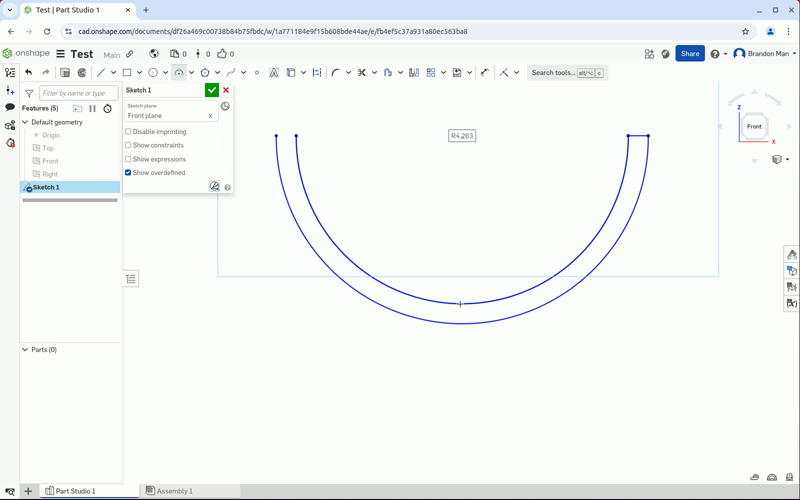
scroll(-6)
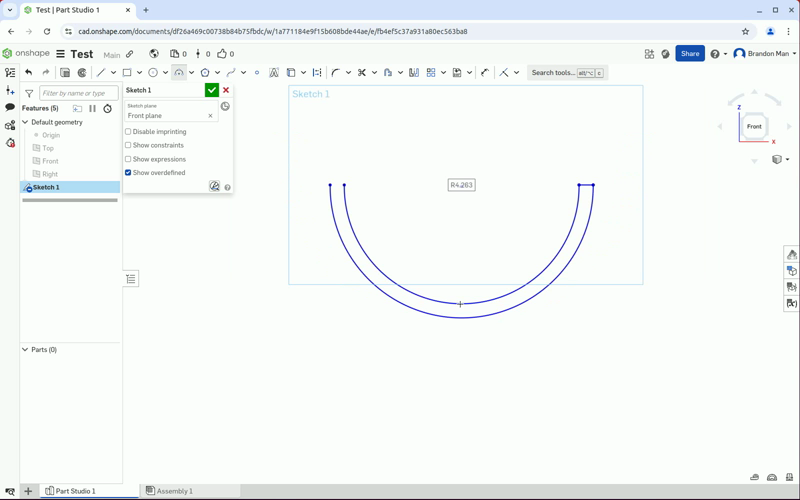
scroll(-6)
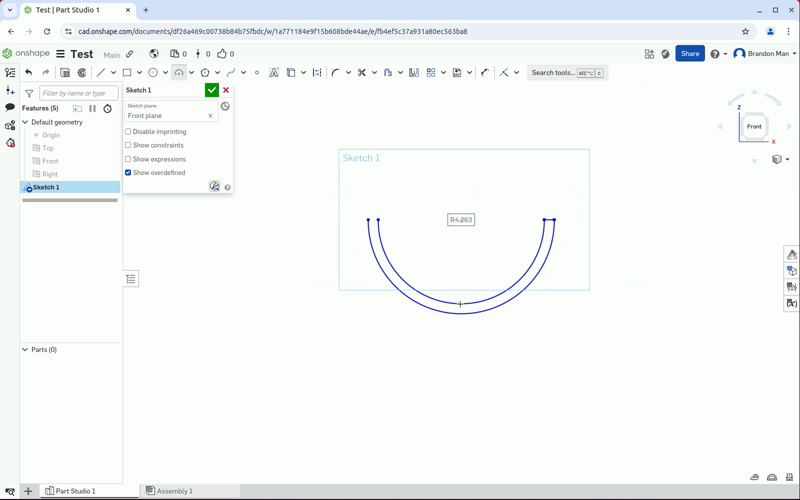
scroll(-6)
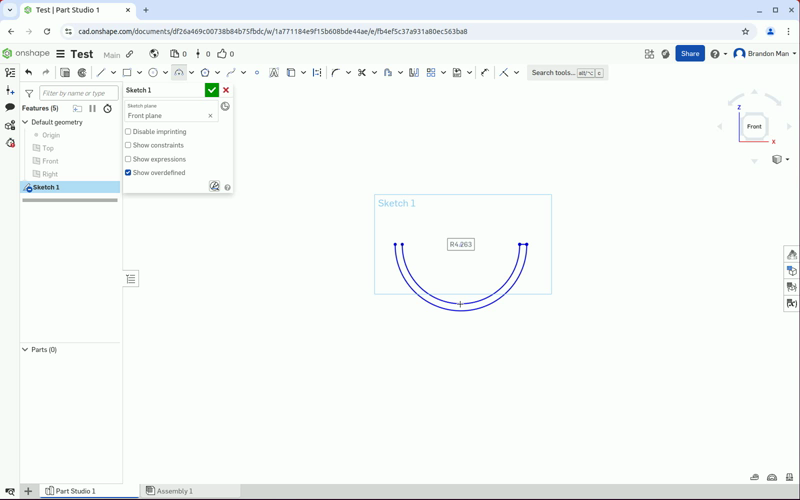
scroll(-6)
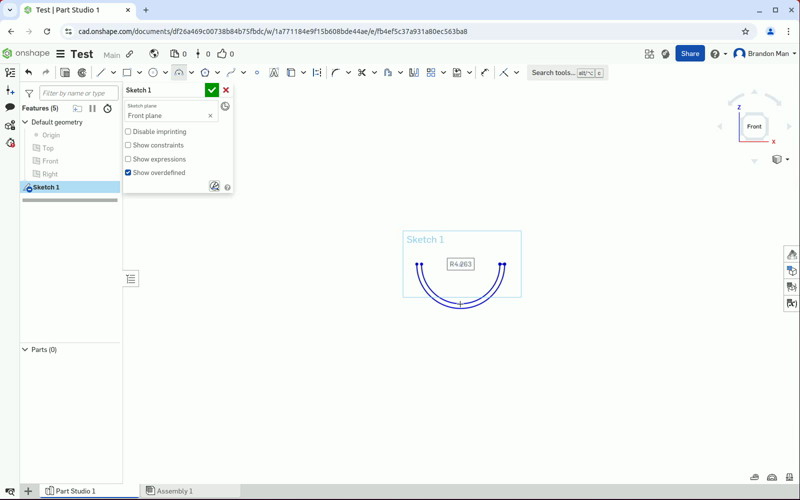
scroll(-6)
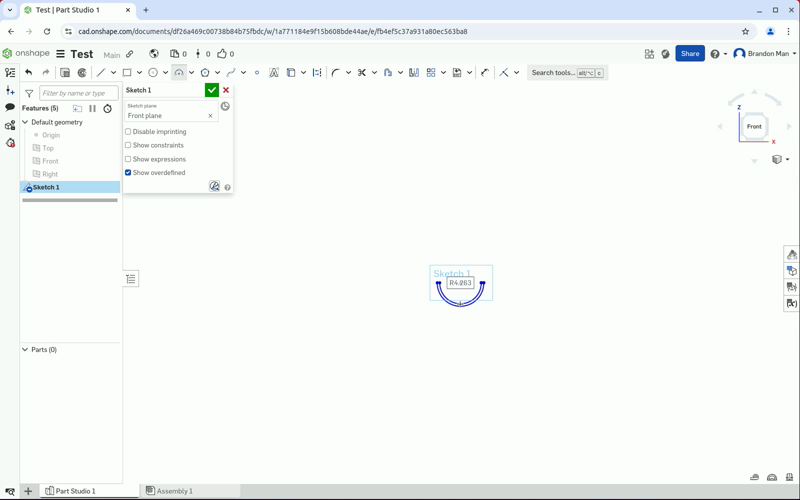
key_up(shift)
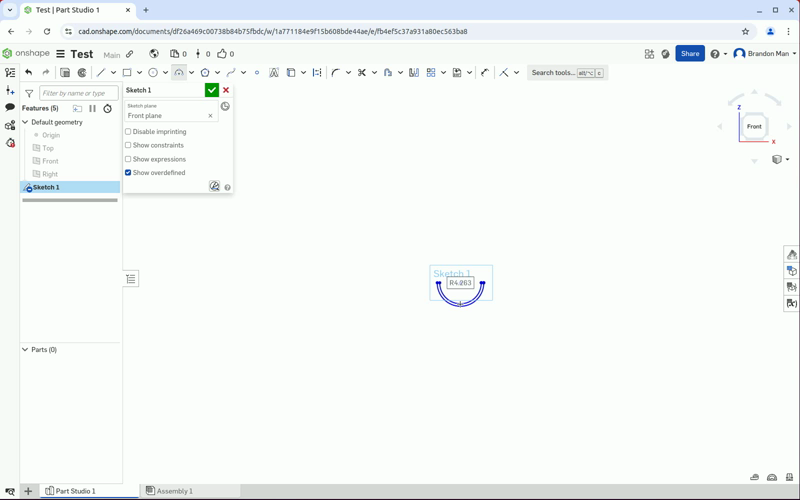
key(esc)
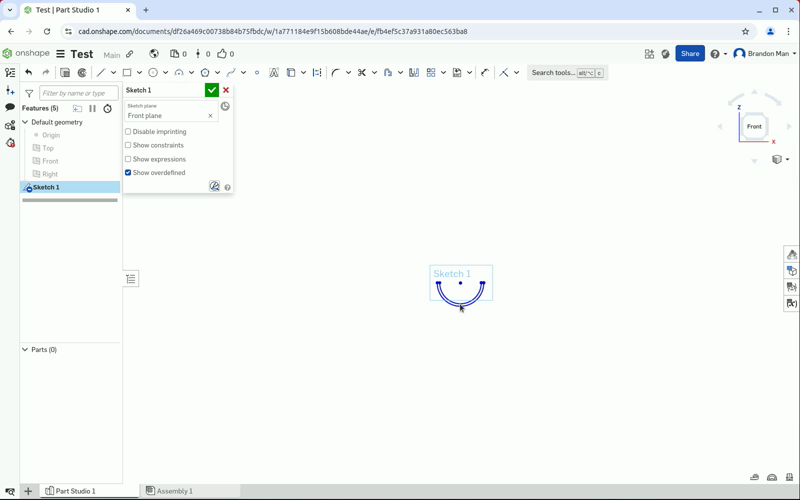
key(l)
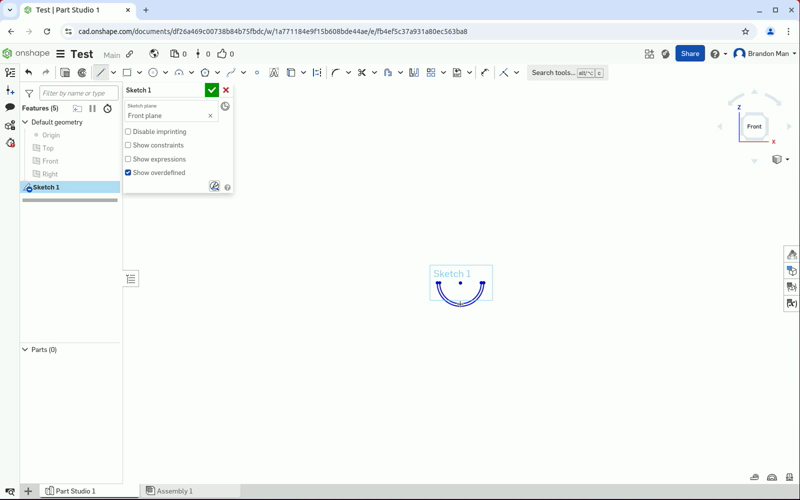
mouse_move(439, 282)
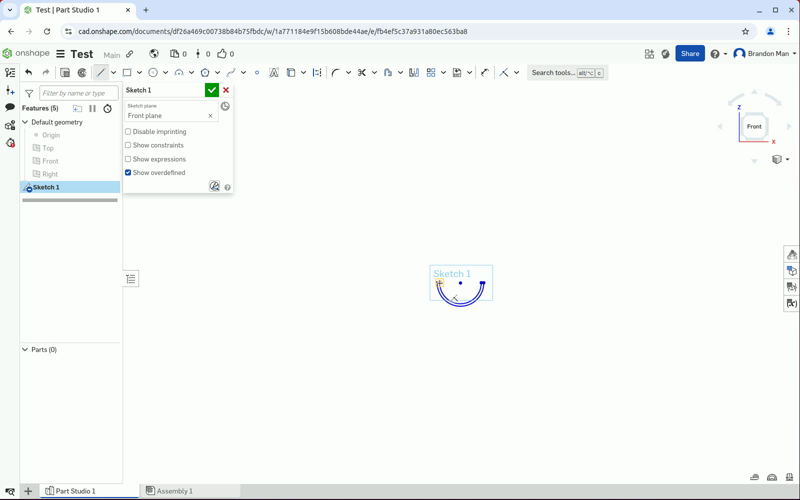
scroll(6)
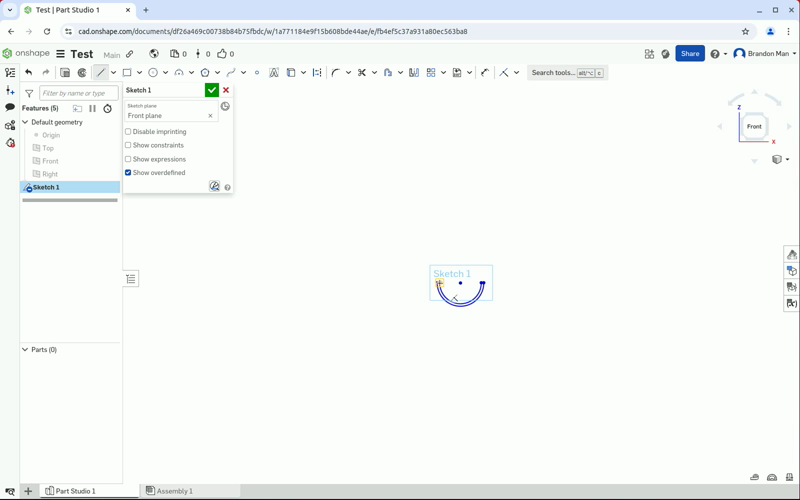
scroll(6)
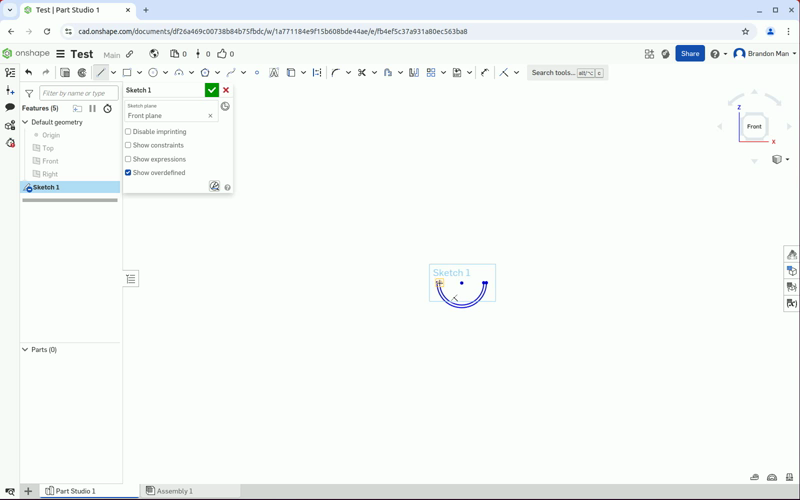
scroll(6)
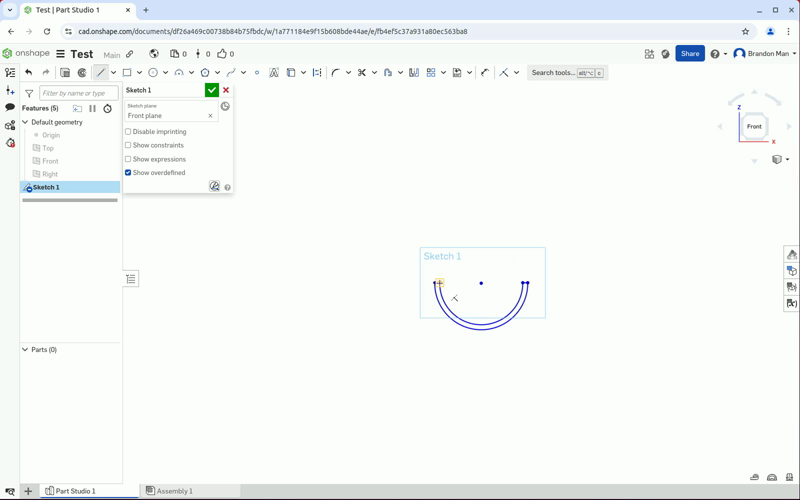
scroll(6)
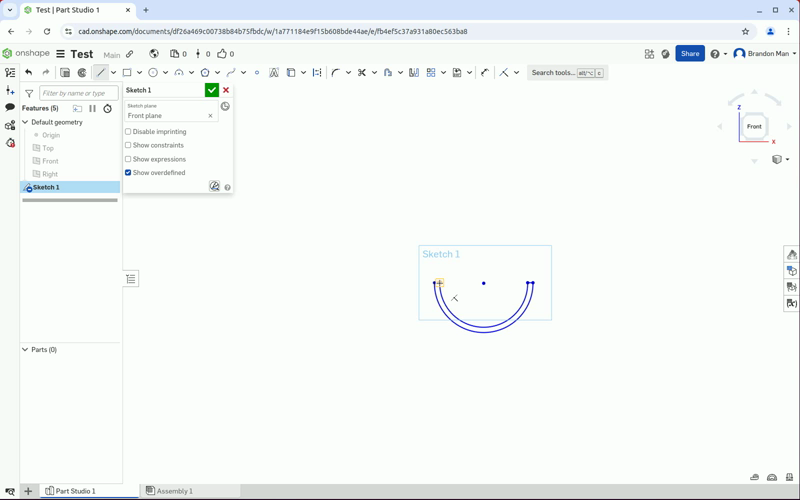
scroll(6)
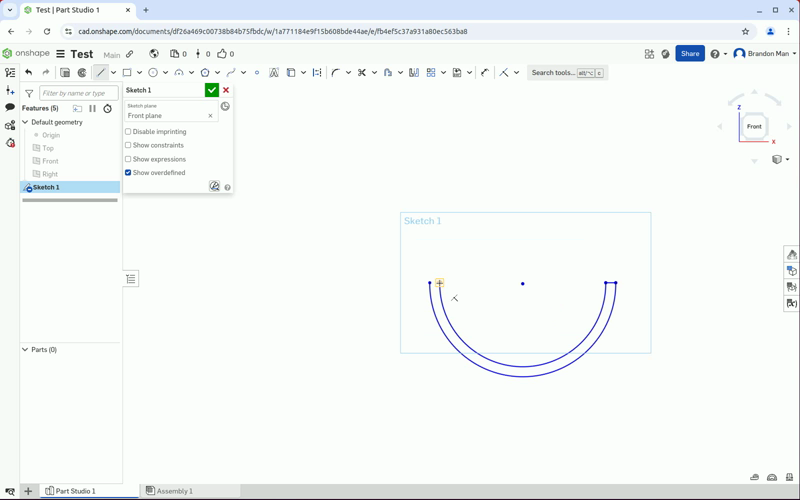
scroll(6)
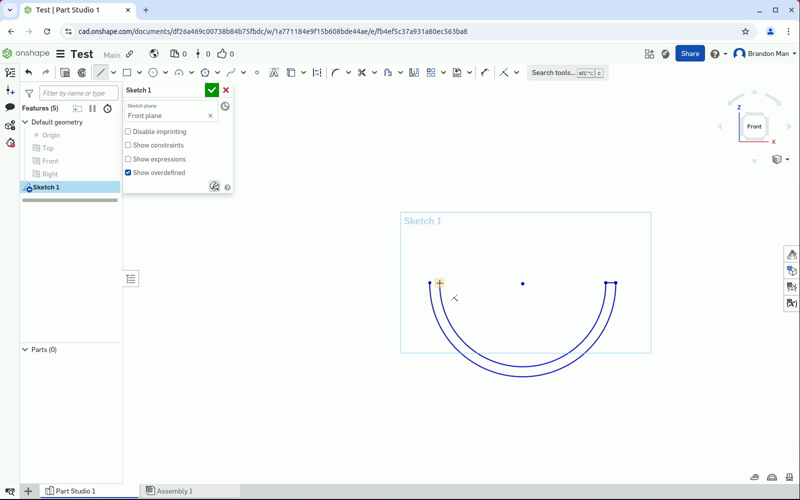
scroll(6)
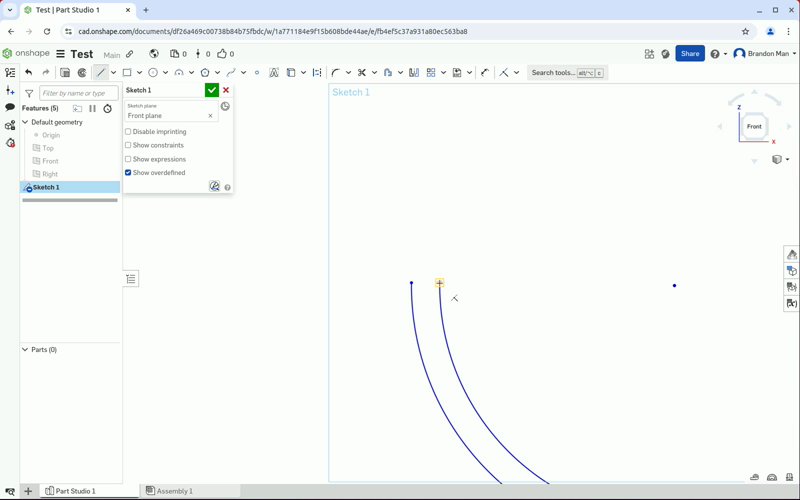
click(439, 282)
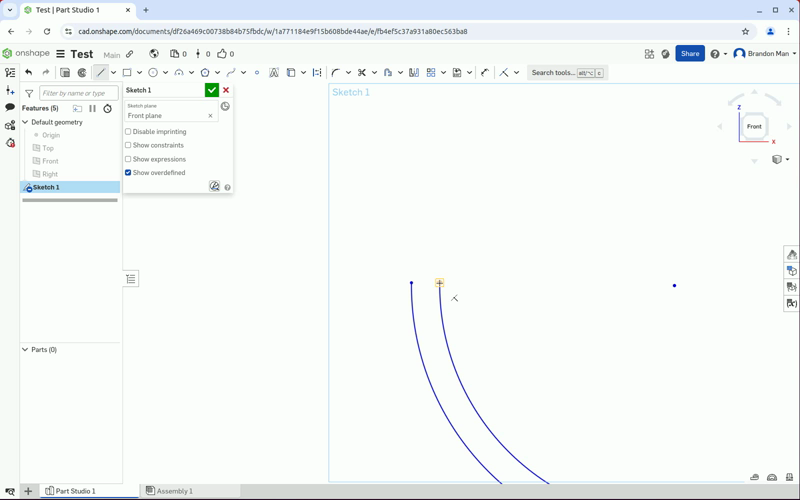
scroll(-6)
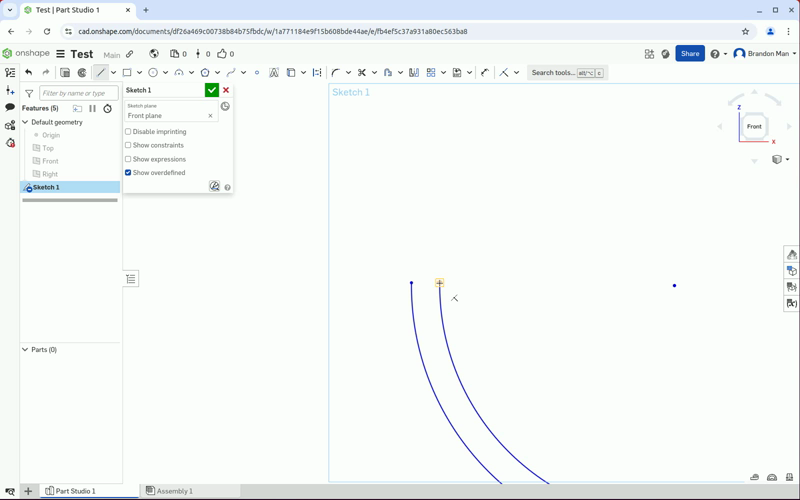
scroll(-6)
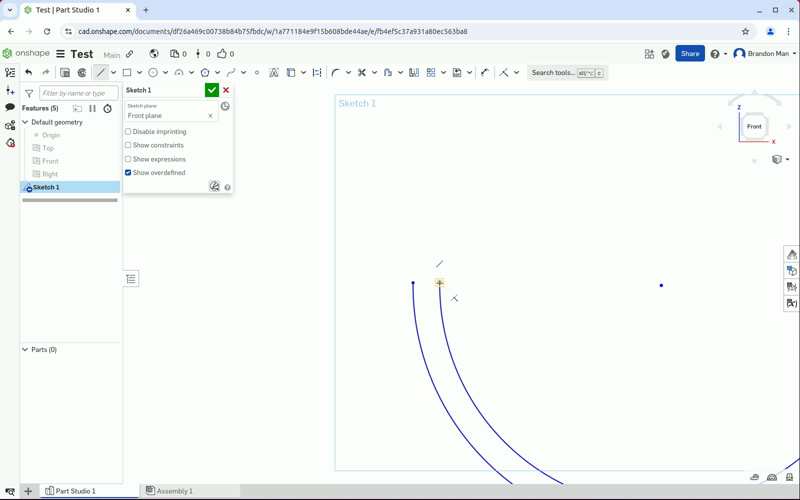
scroll(-6)
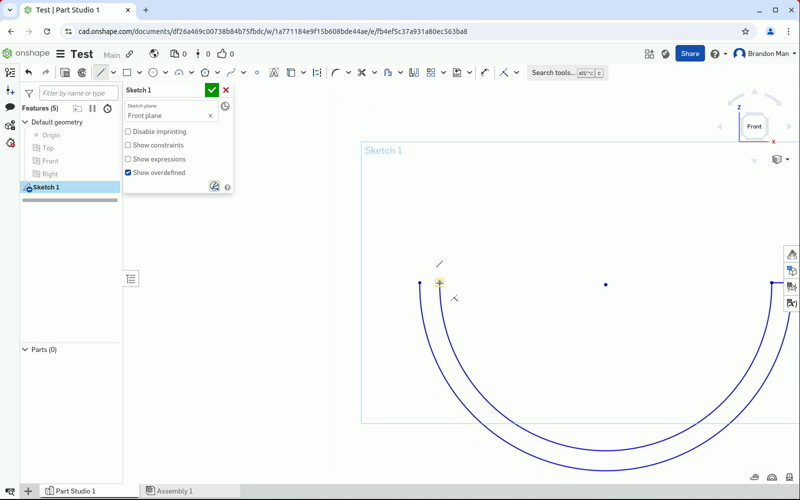
scroll(-6)
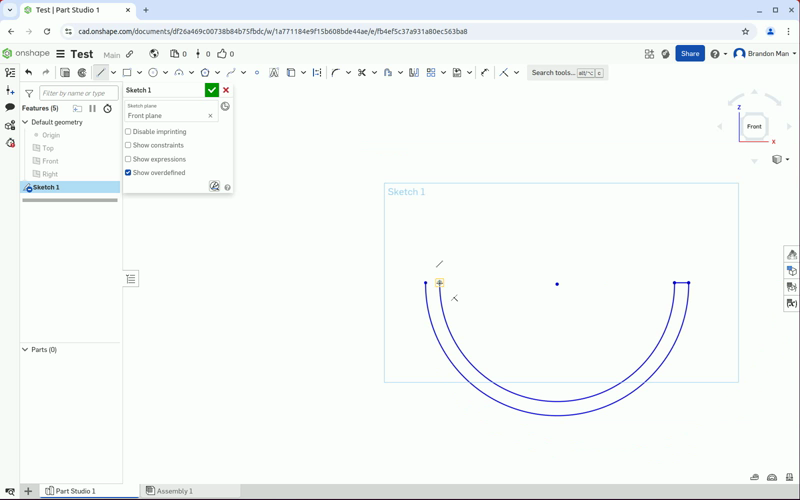
scroll(-6)
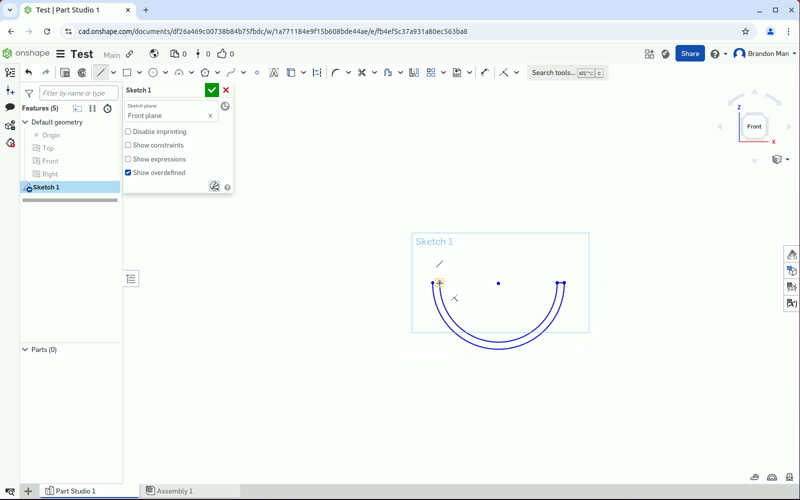
scroll(-6)
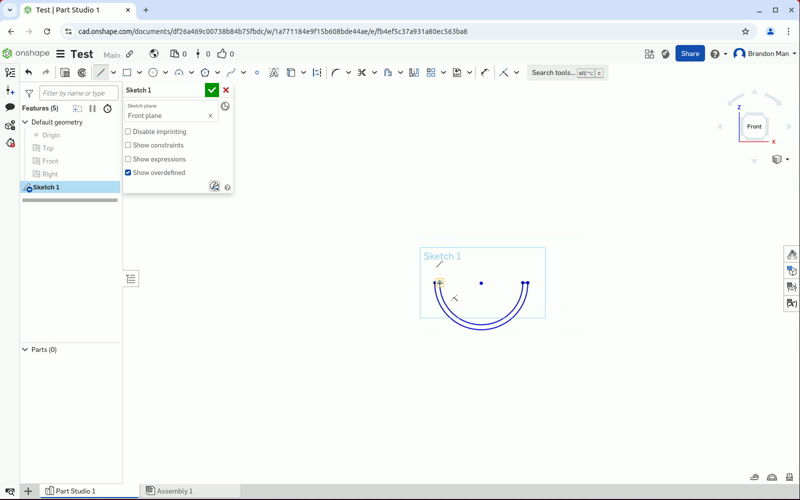
scroll(-6)
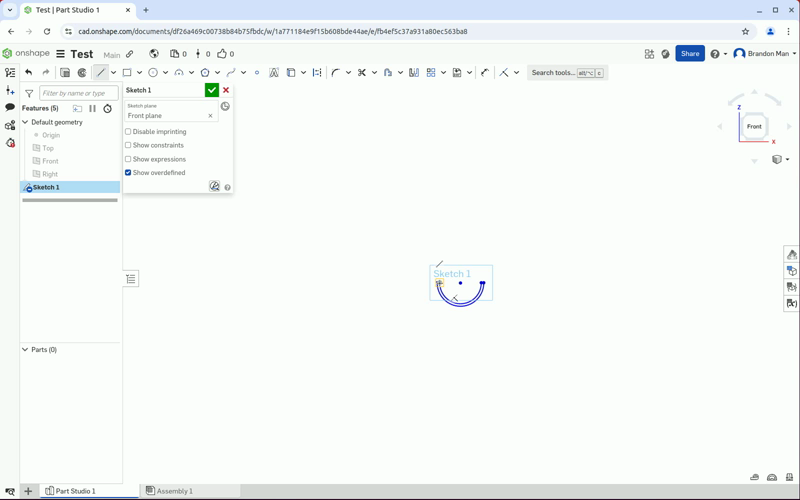
mouse_move(469, 282)
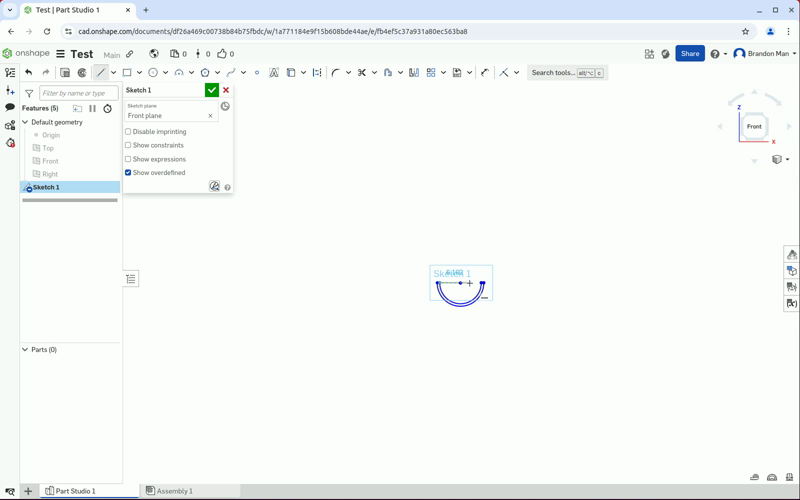
key_down(shift)
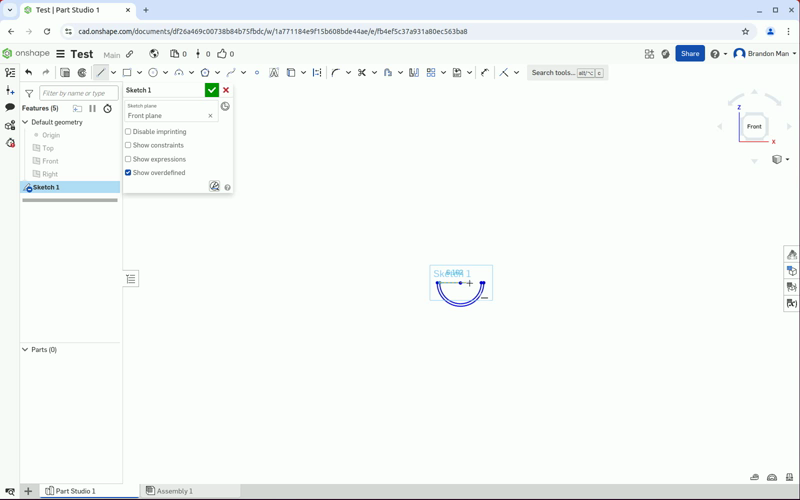
mouse_move(437, 282)
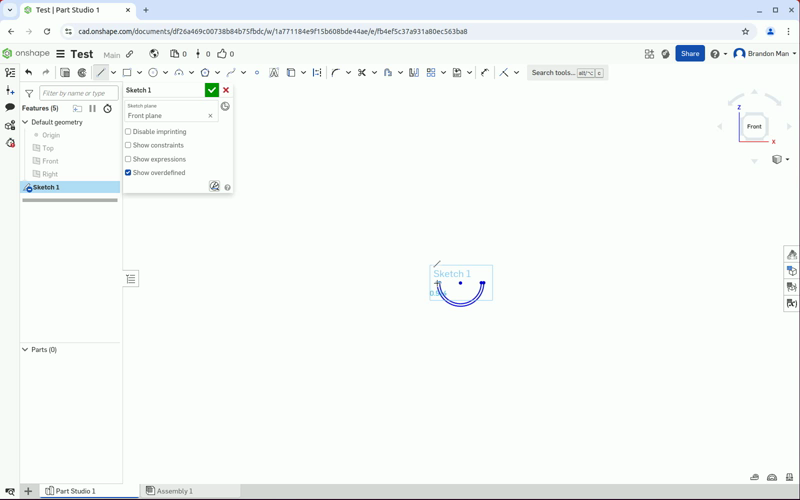
scroll(6)
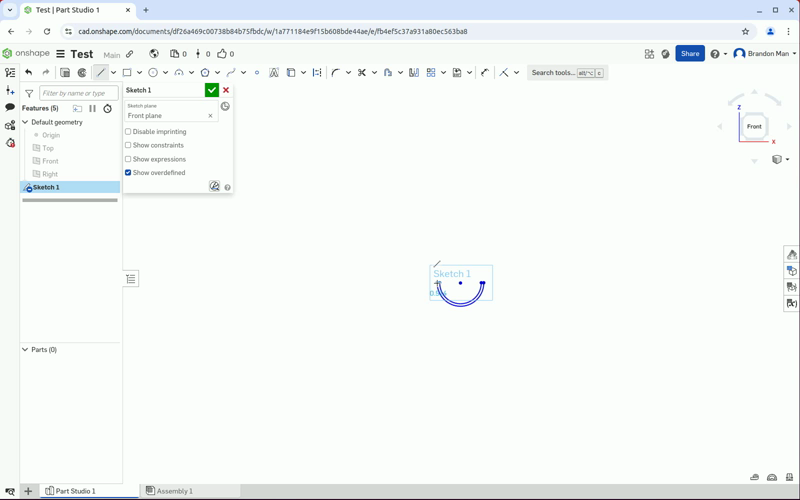
scroll(6)
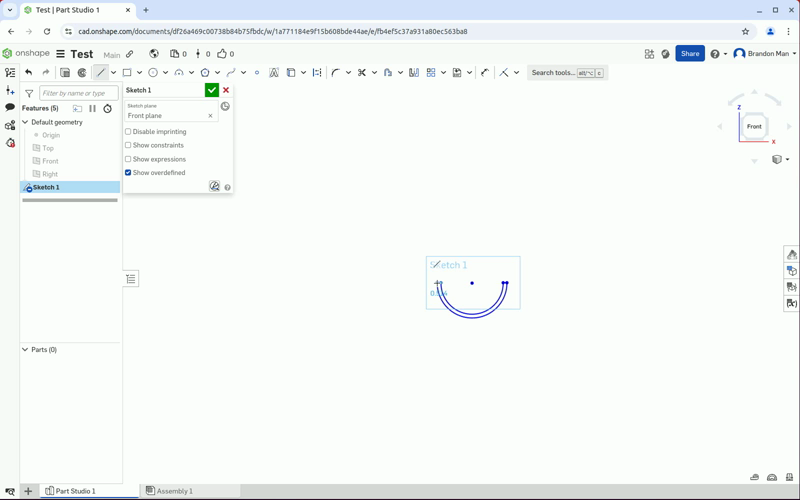
scroll(6)
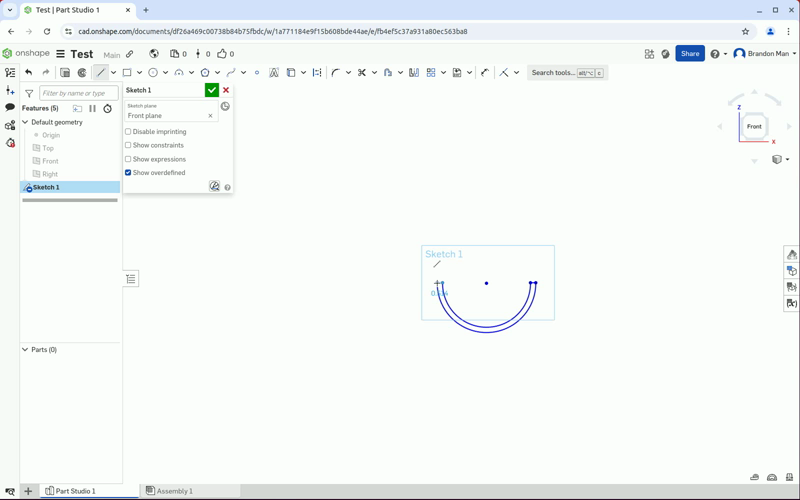
scroll(6)
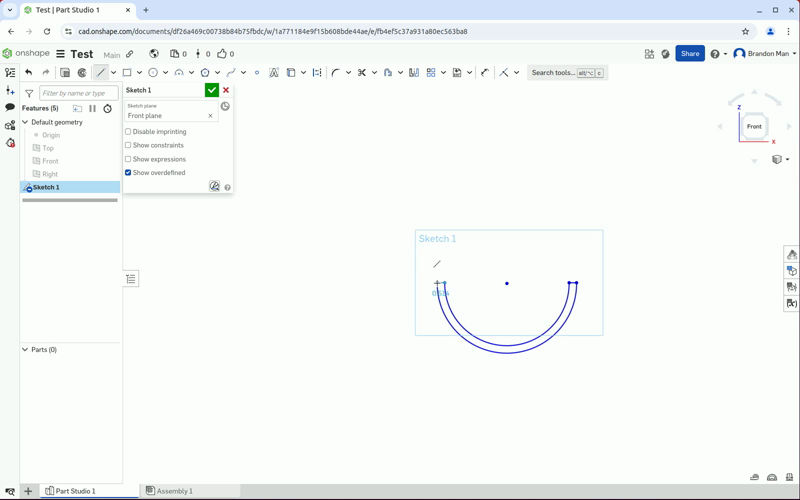
scroll(6)
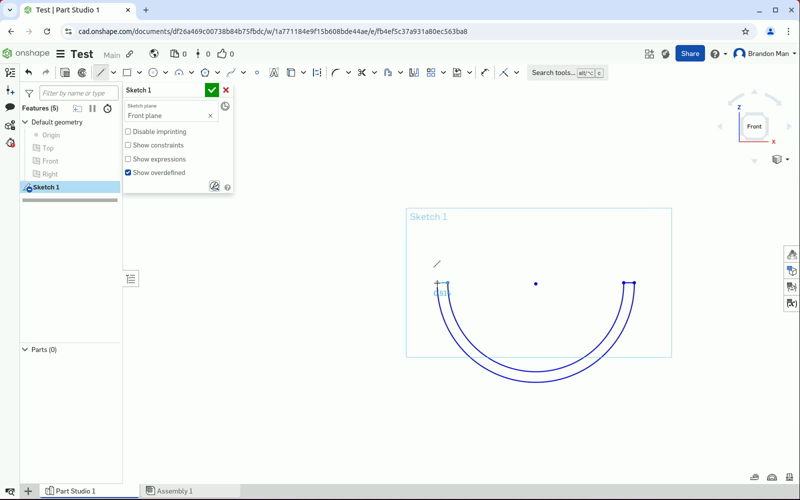
scroll(6)
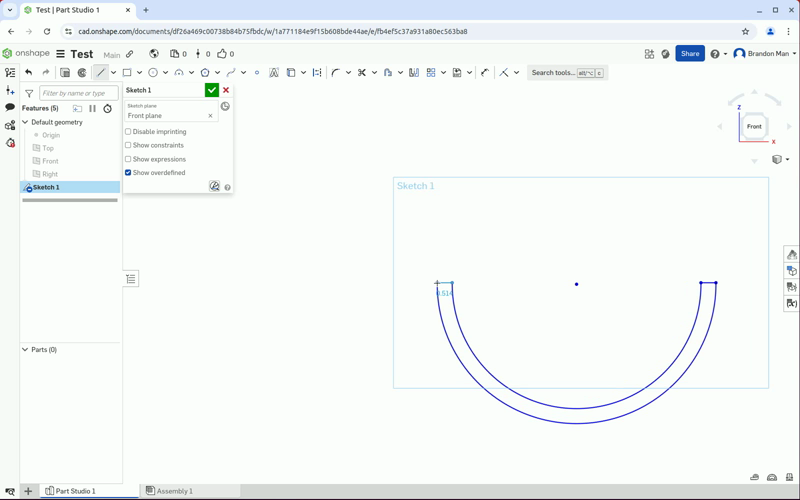
scroll(6)
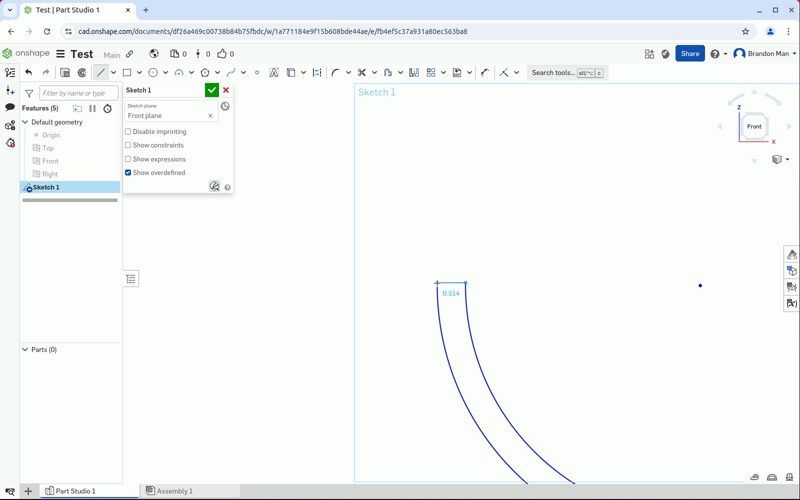
key_up(shift)
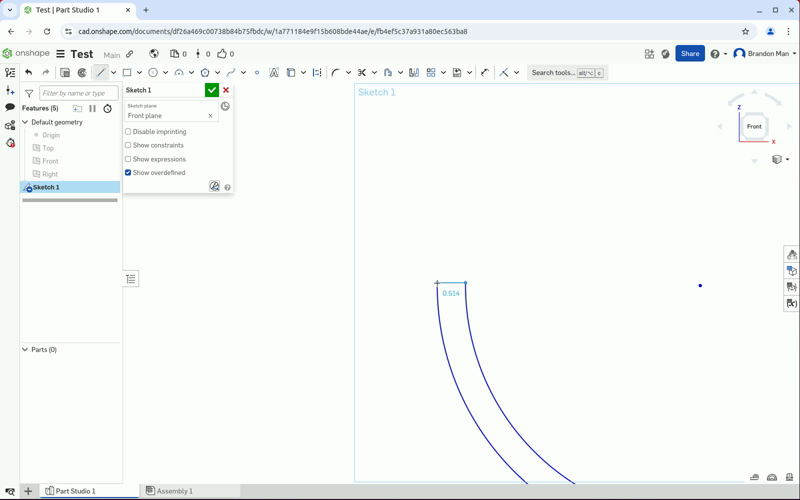
click(437, 282)
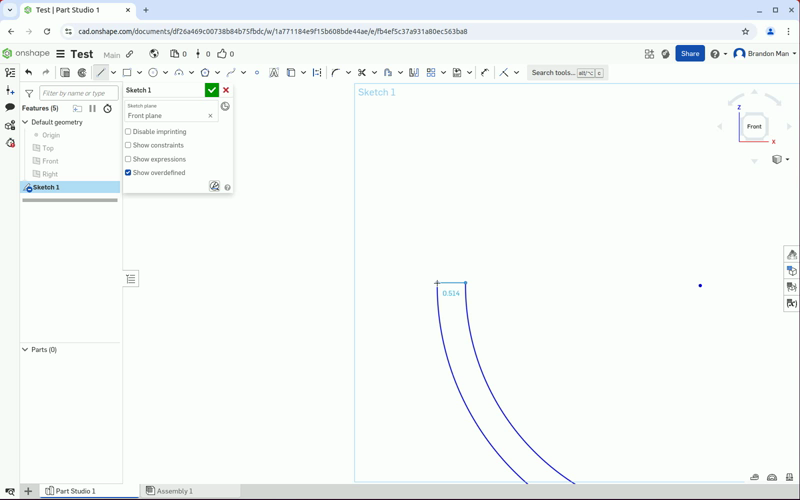
scroll(-6)
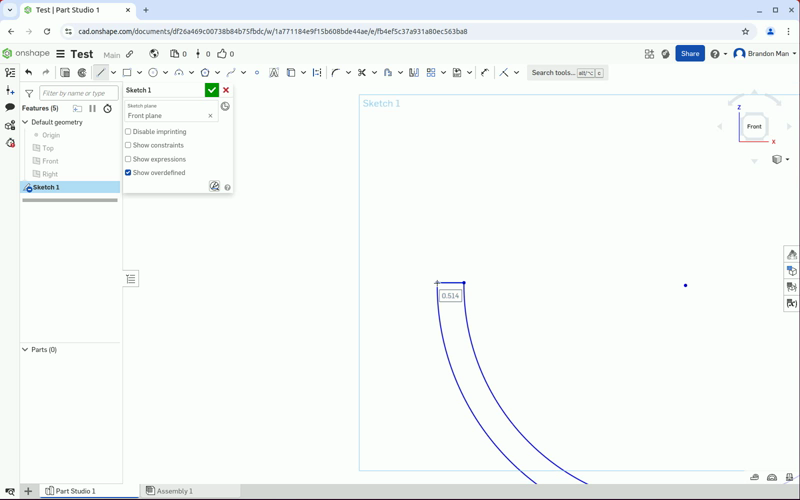
scroll(-6)
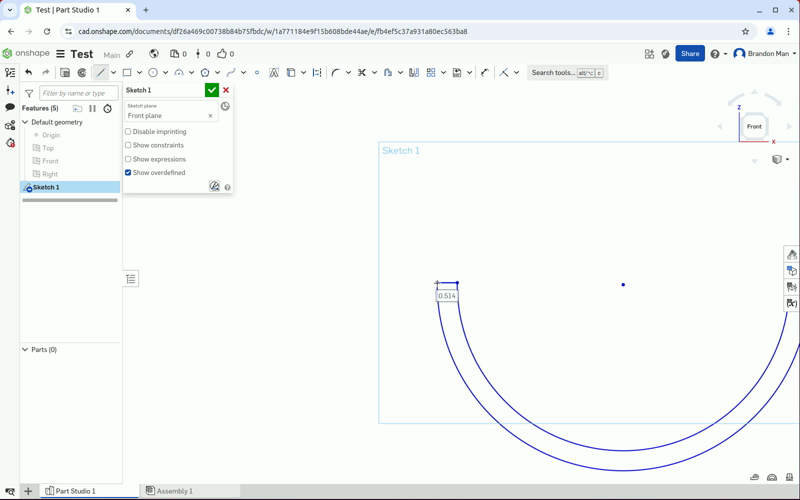
scroll(-6)
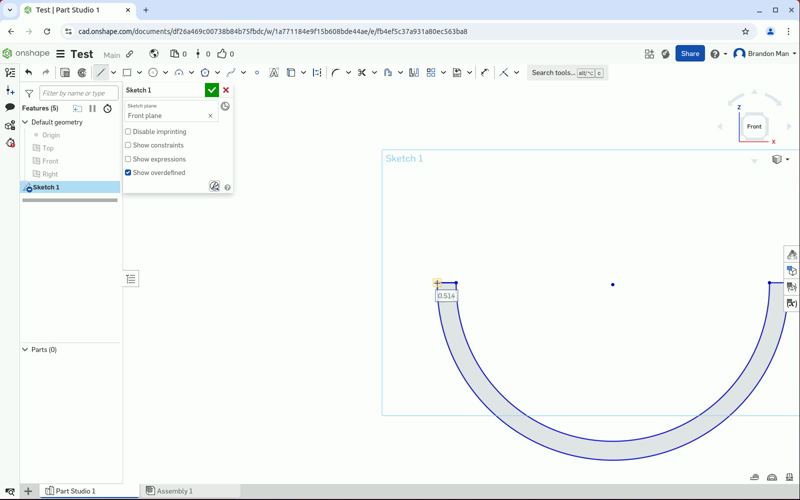
scroll(-6)
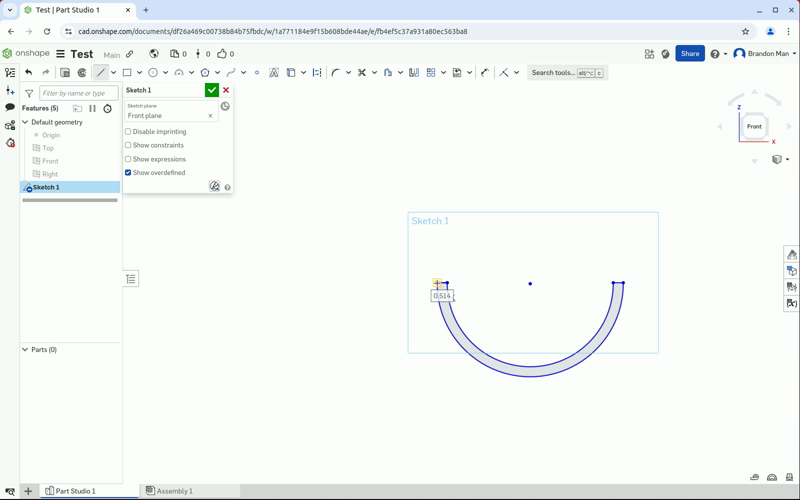
scroll(-6)
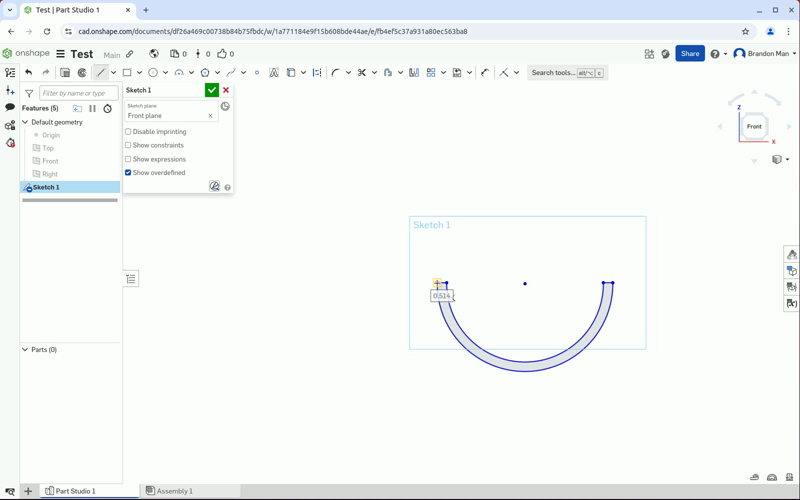
scroll(-6)
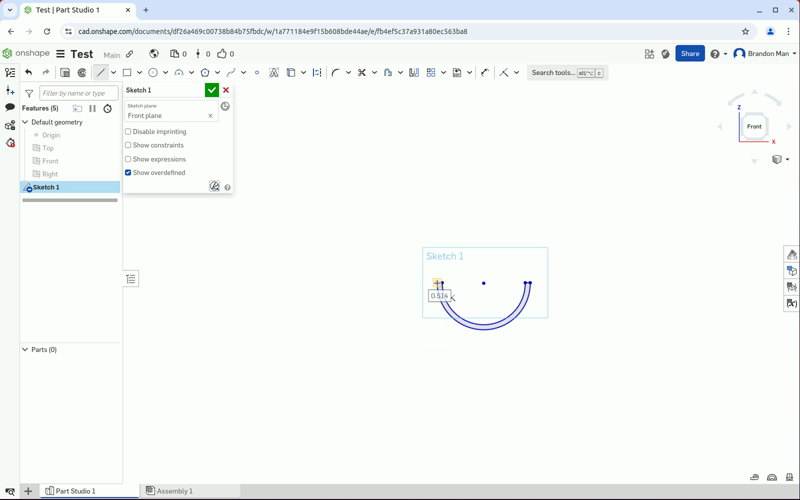
scroll(-6)
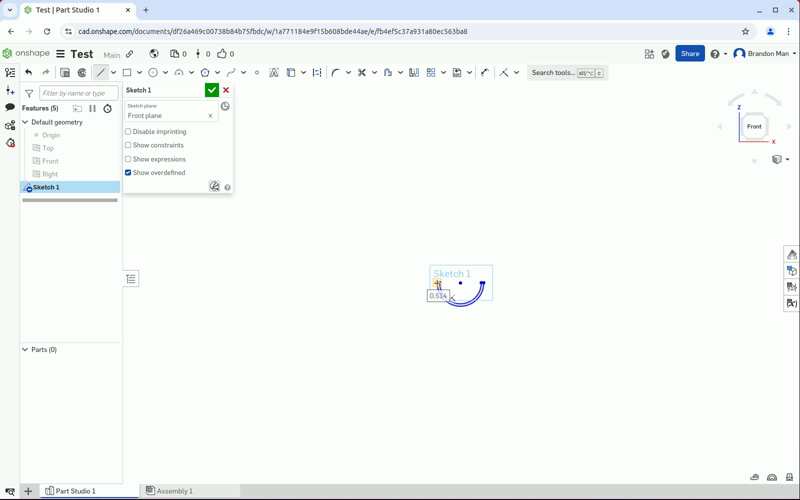
key(esc)
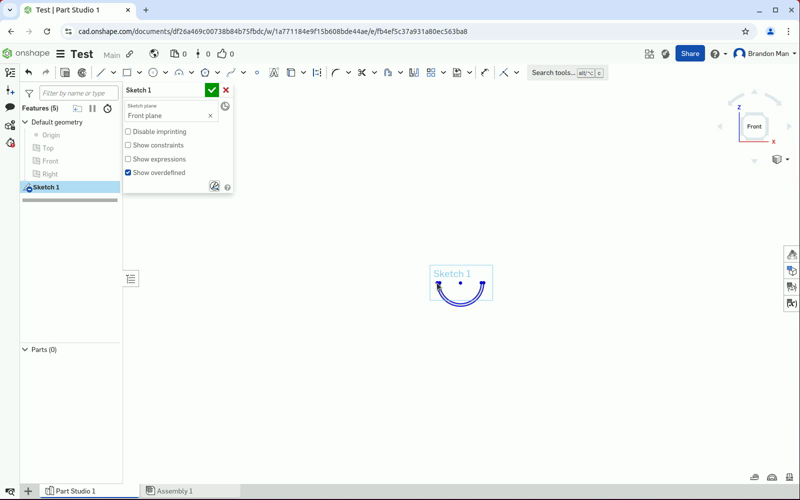
mouse_move(451, 289)
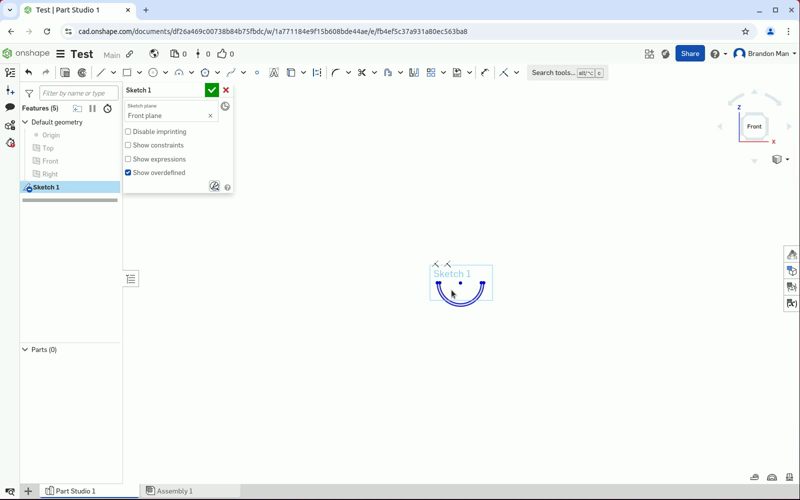
scroll(6)
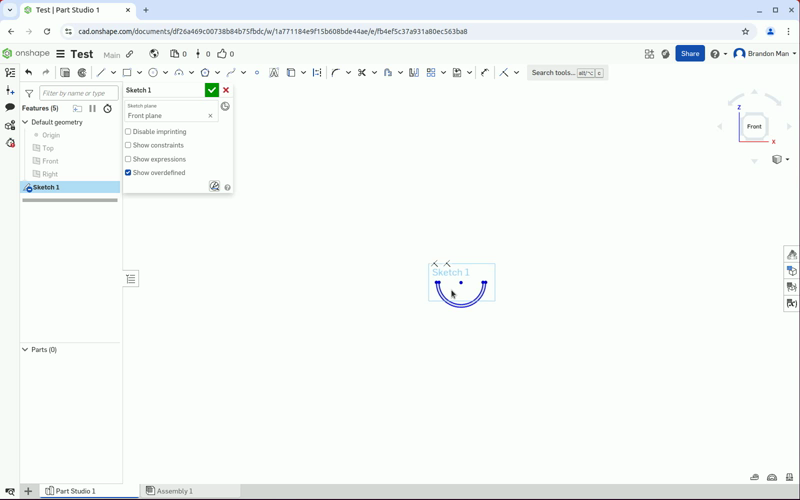
scroll(6)
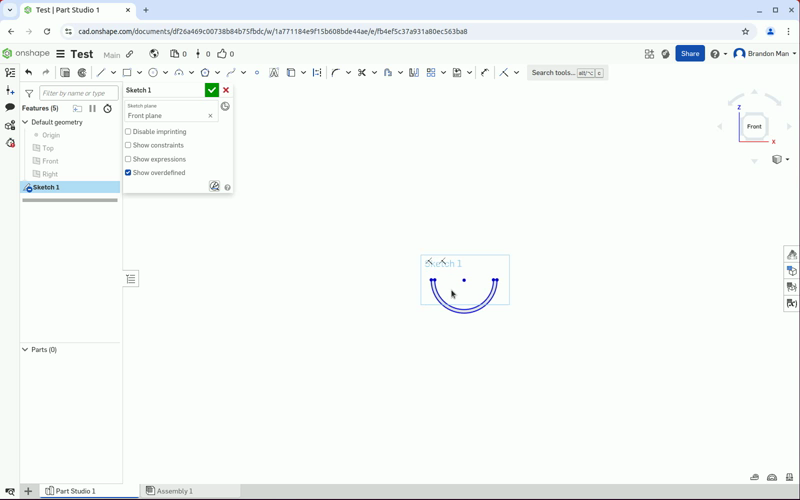
scroll(6)
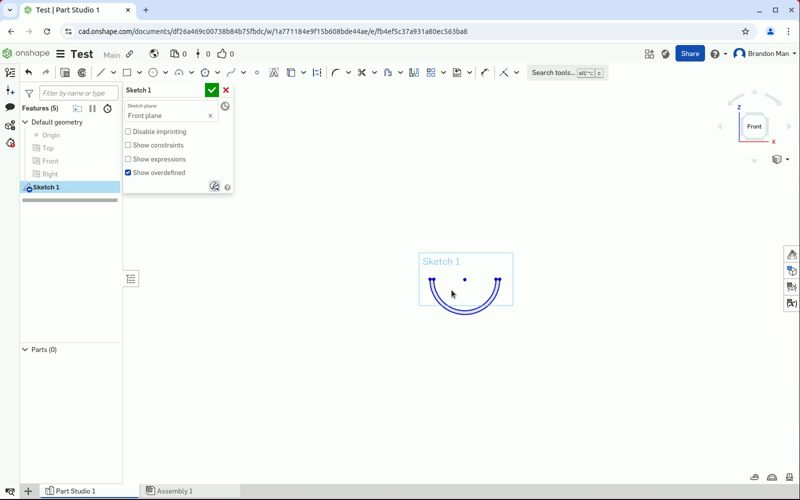
scroll(6)
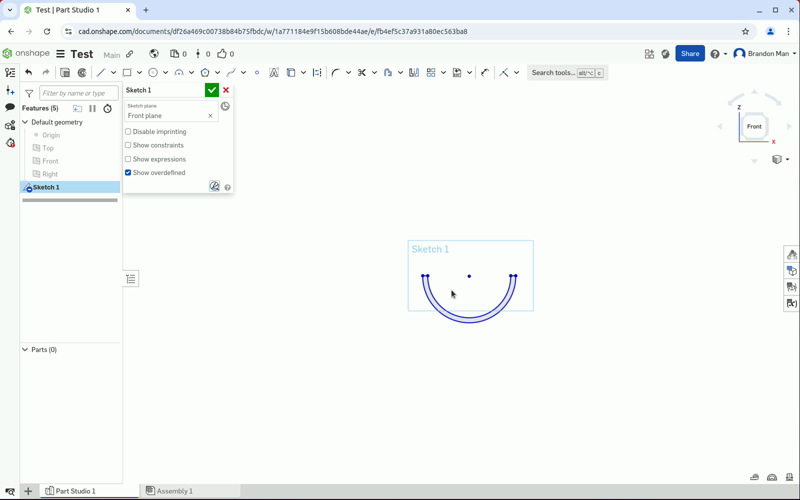
scroll(6)
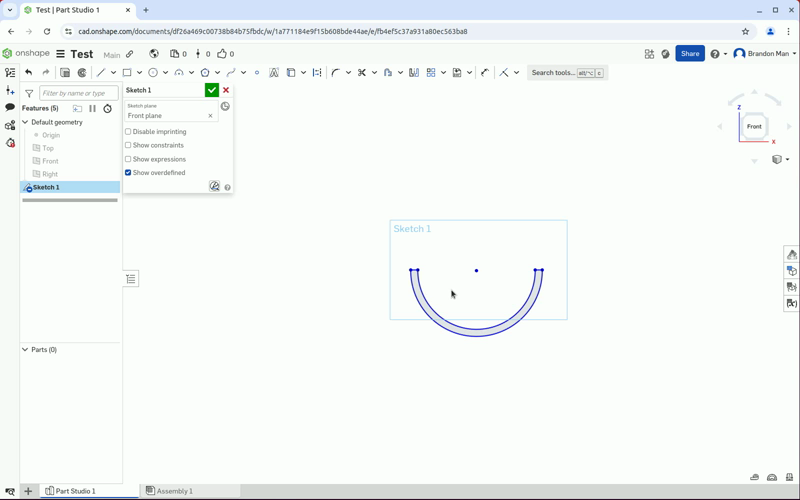
scroll(6)
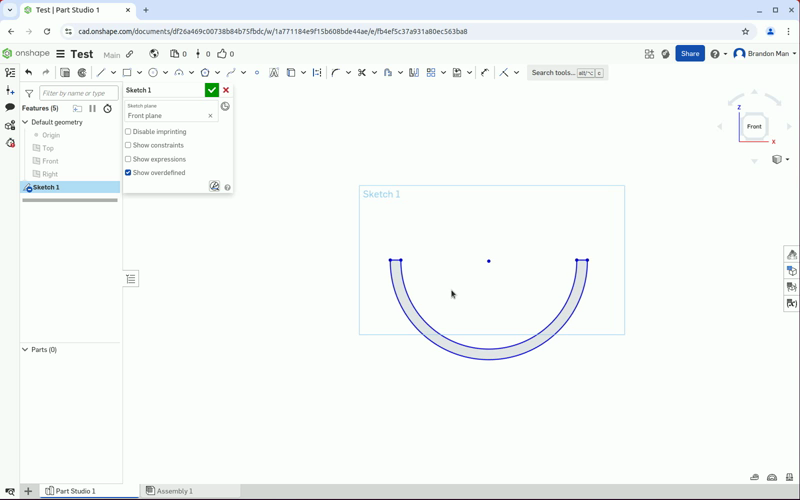
scroll(6)
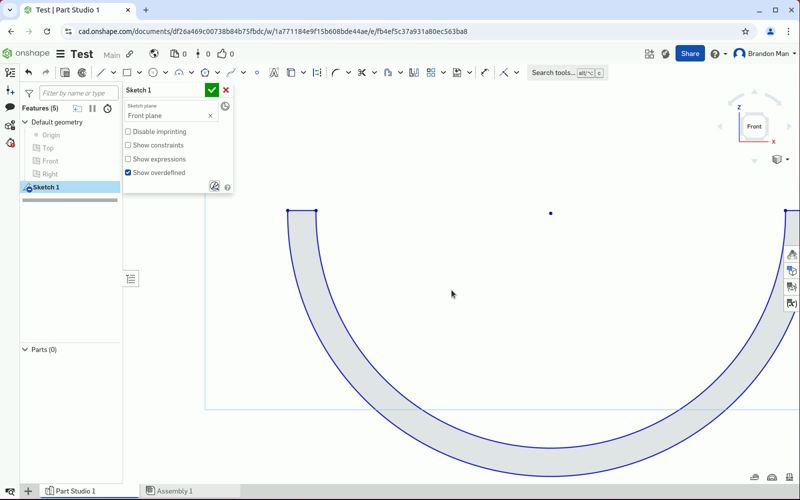
click(451, 289)
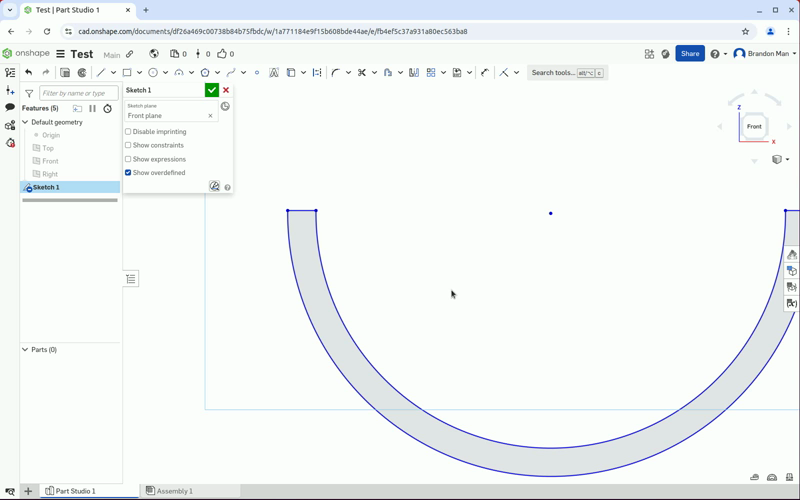
scroll(-6)
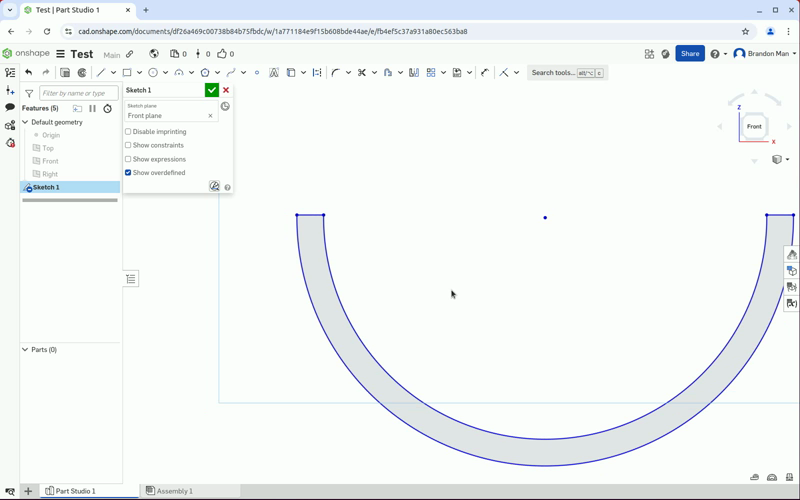
scroll(-6)
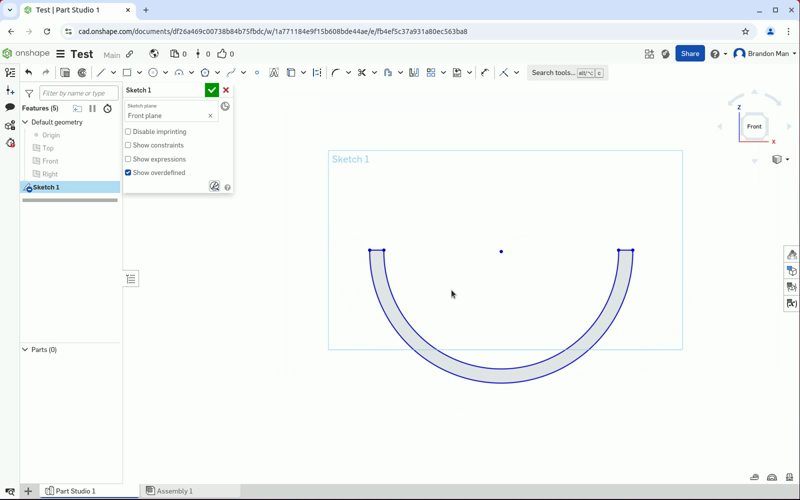
scroll(-6)
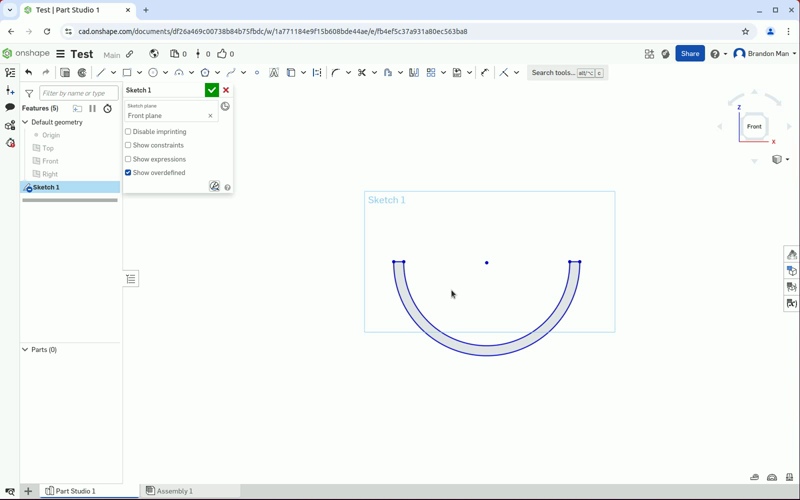
scroll(-6)
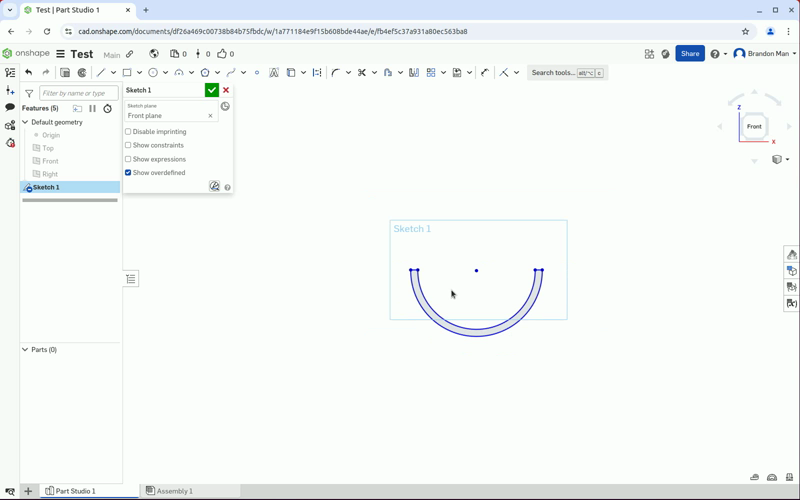
scroll(-6)
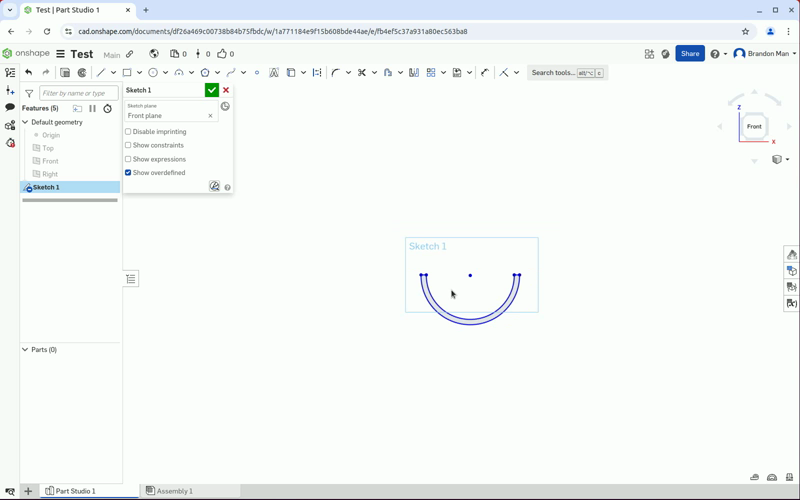
scroll(-6)
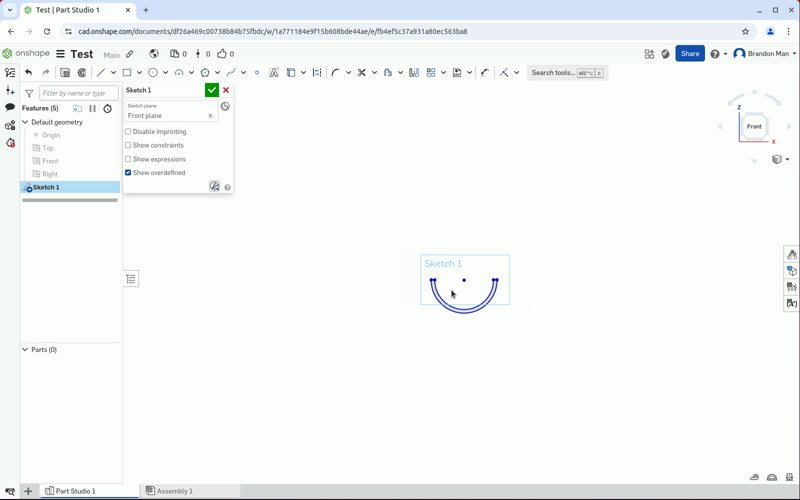
scroll(-6)
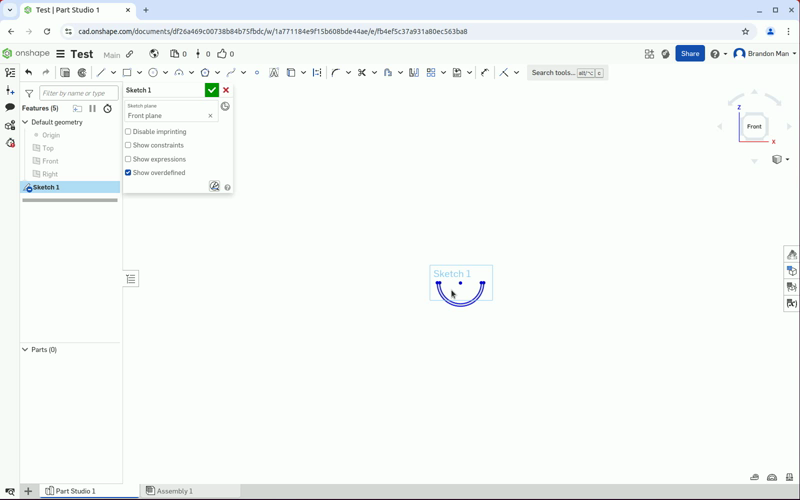
mouse_move(73, 352)
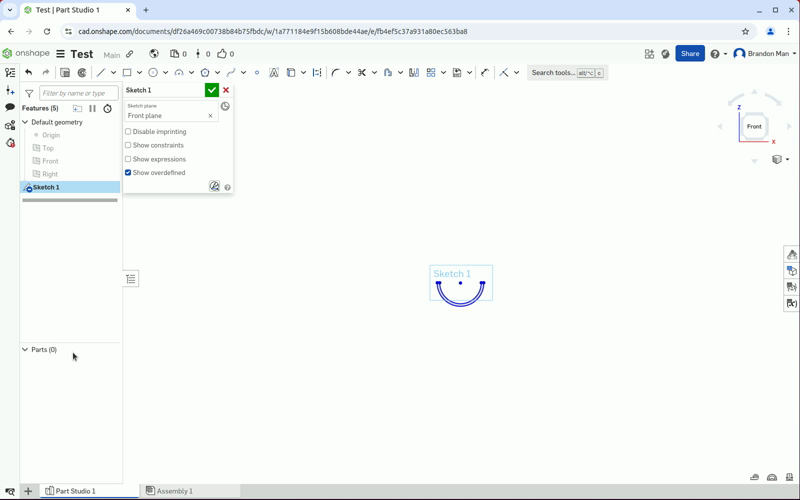
key(shift+y)
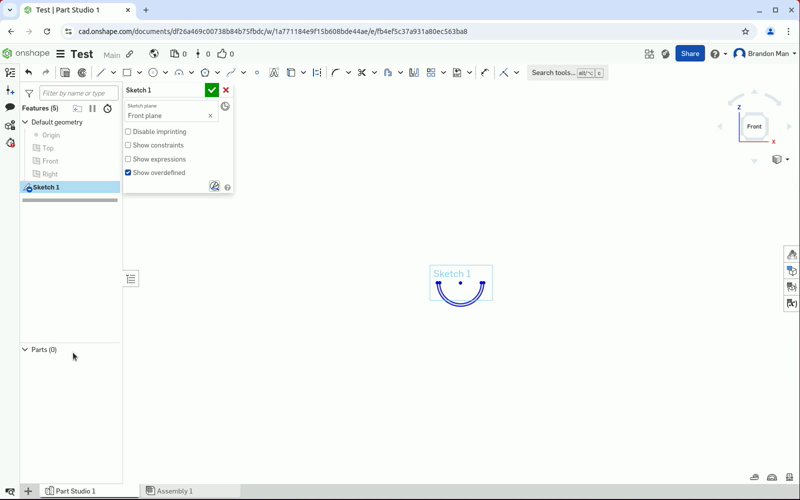
key(shift+e)
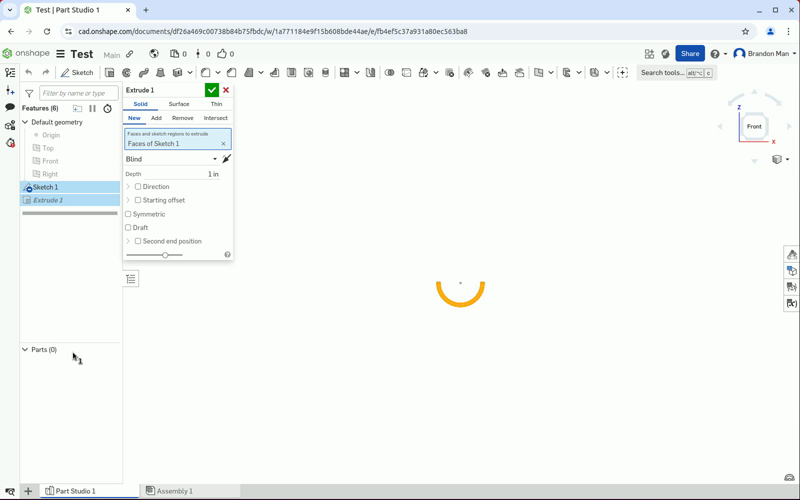
mouse_move(143, 106)
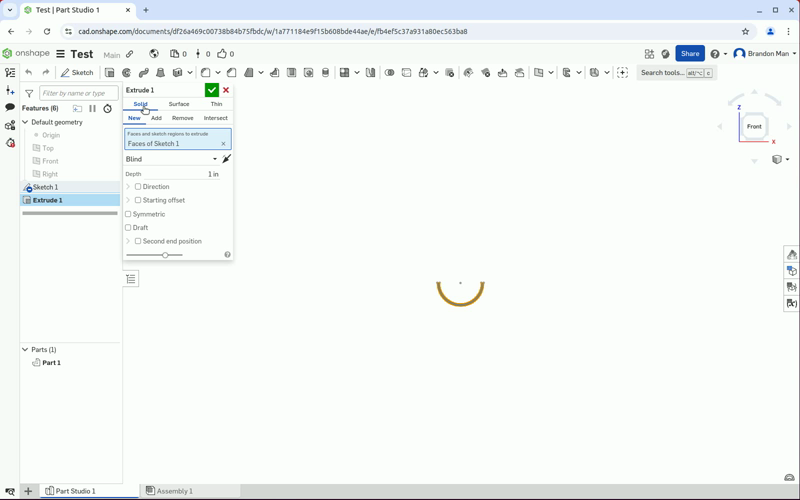
click(143, 106)
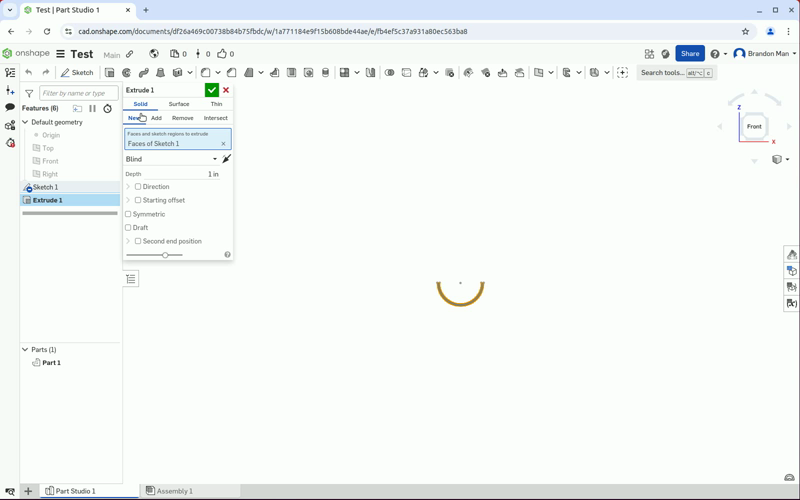
mouse_move(137, 120)
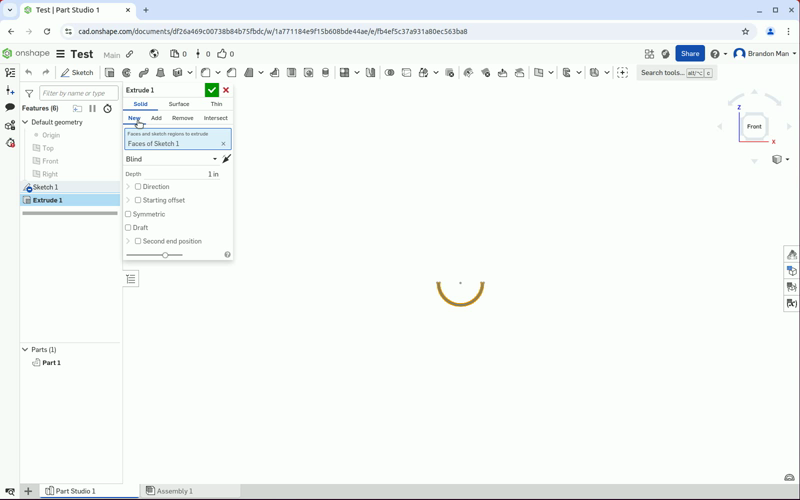
click(137, 120)
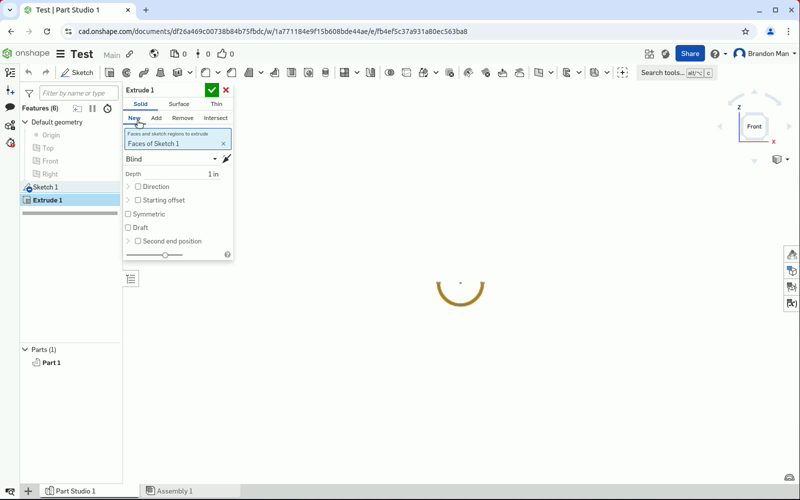
key(tab, 4)
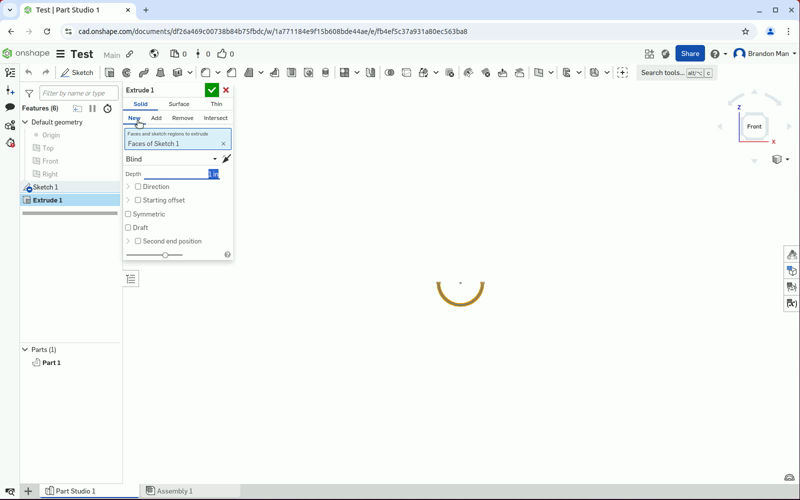
text(12.758)
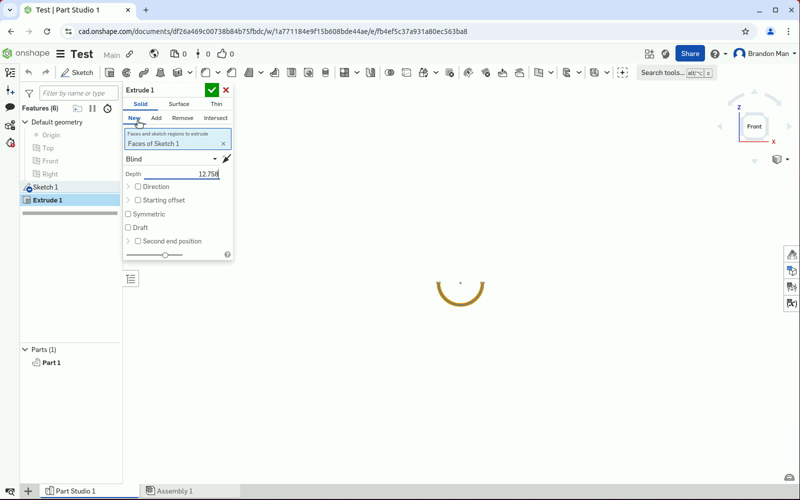
key(enter)
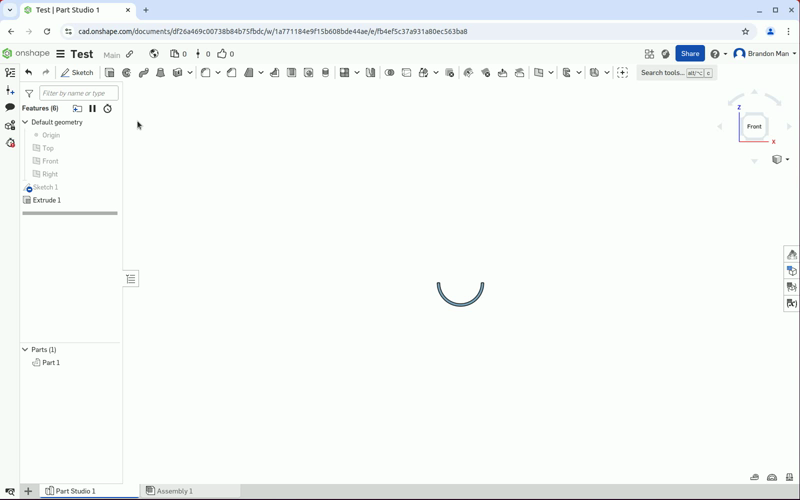
key(shift+h)
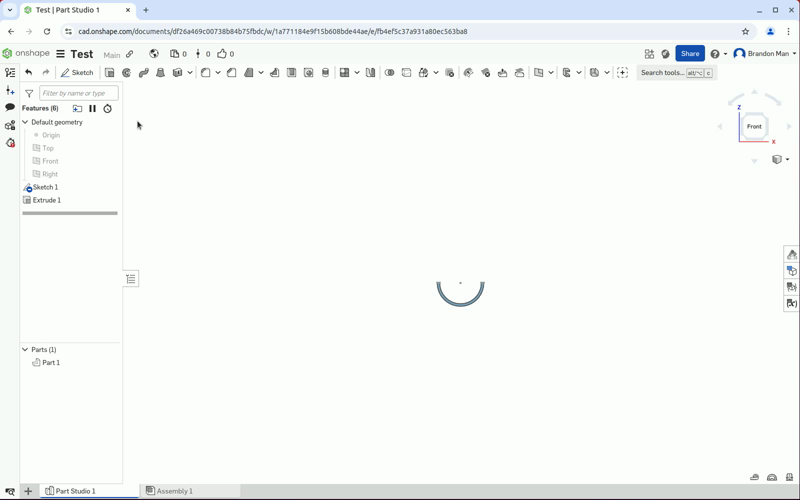
key(shift+h)
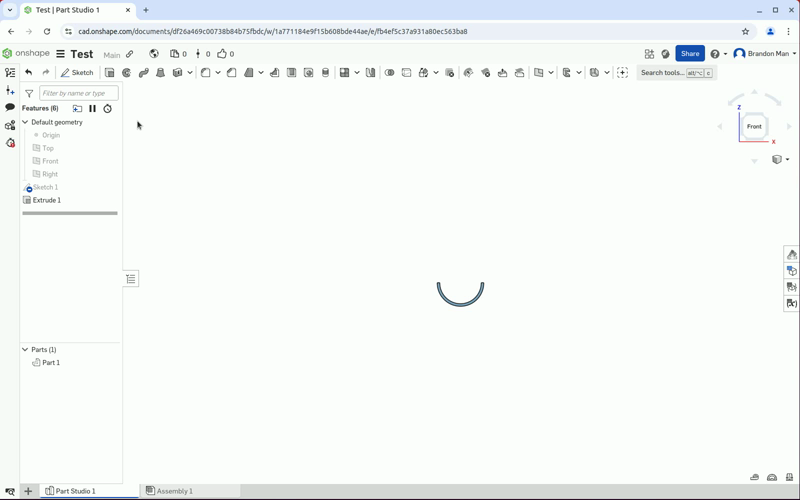
mouse_move(73, 189)
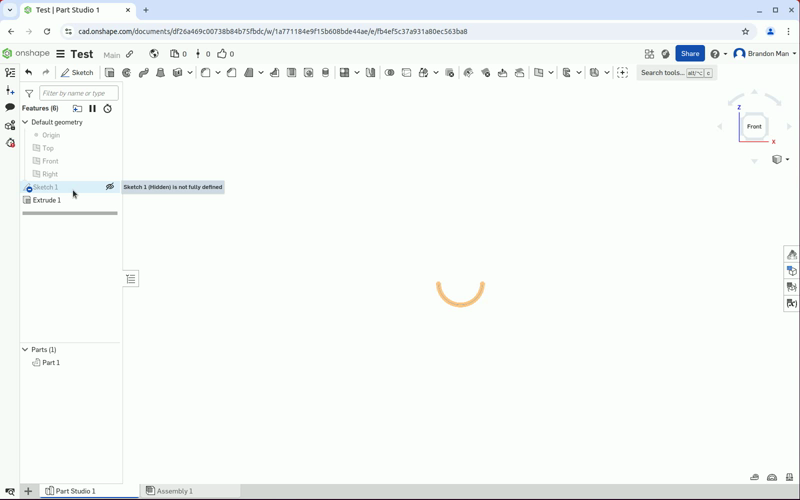
click(73, 189)
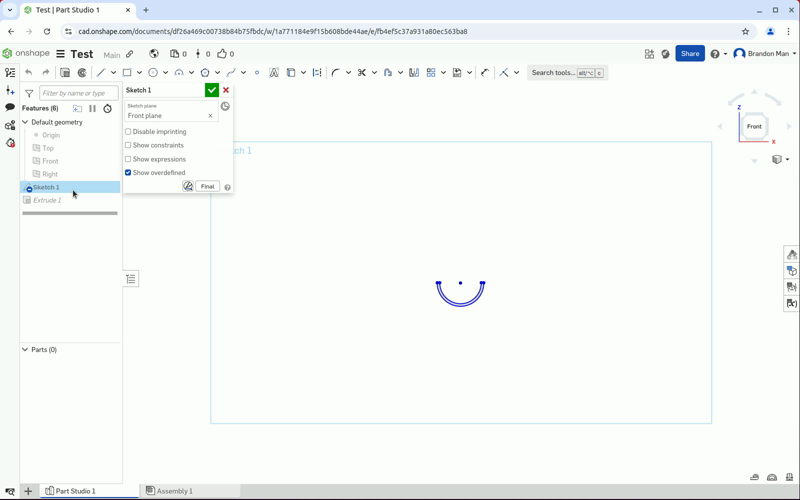
mouse_move(229, 92)
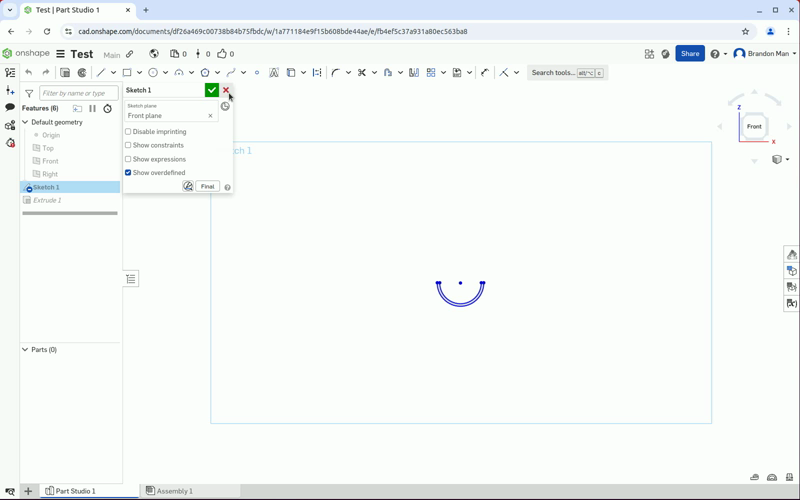
click(229, 92)
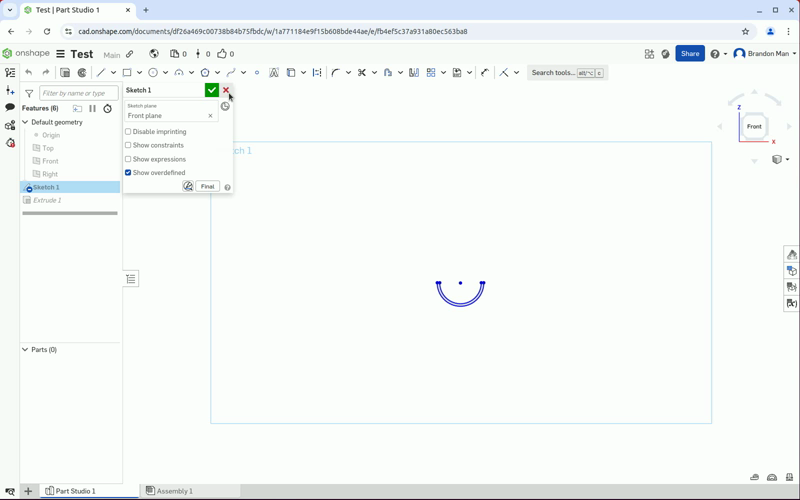
key(shift+s)
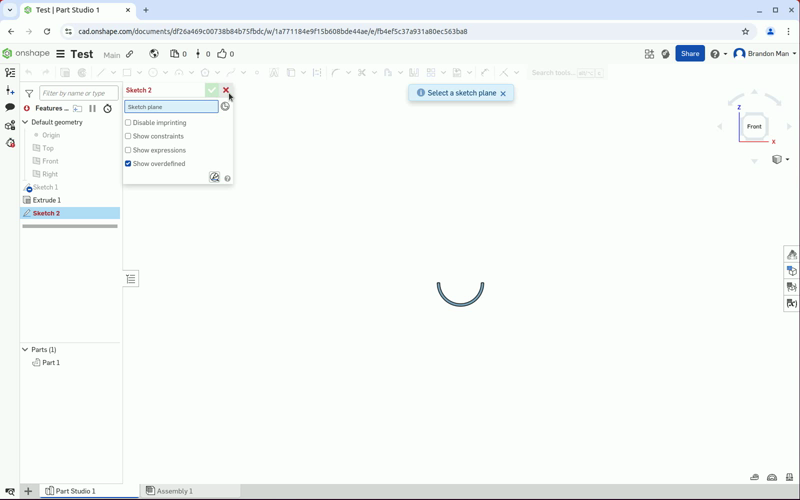
mouse_move(73, 163)
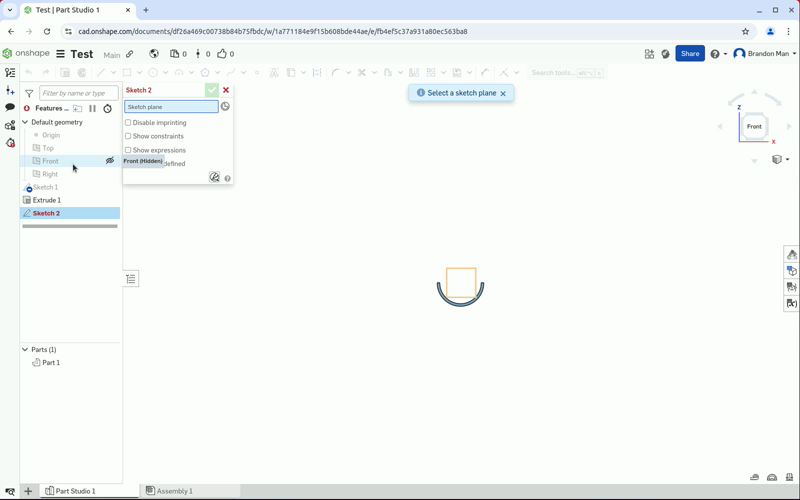
click(73, 163)
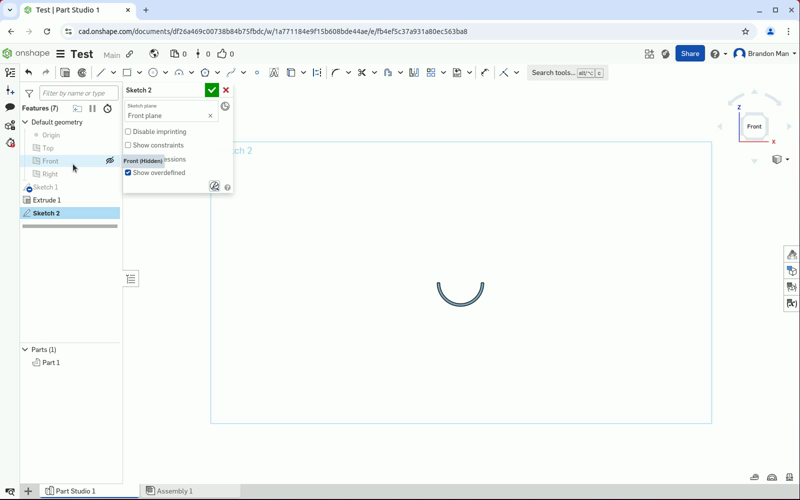
mouse_move(73, 352)
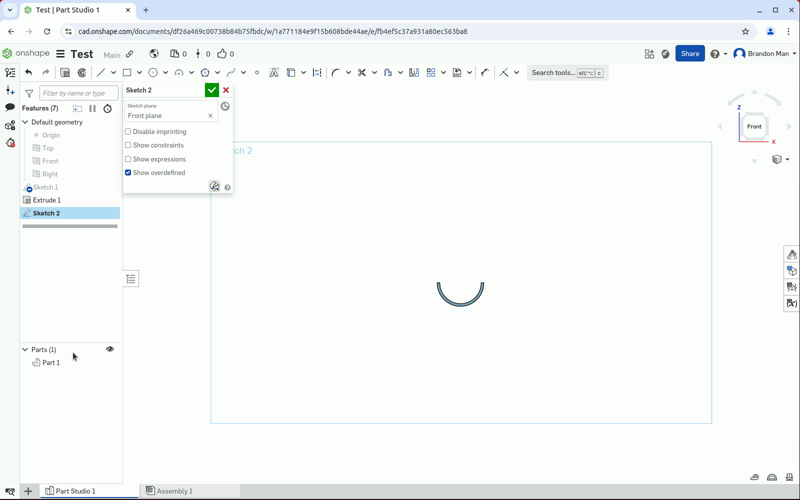
key(y)
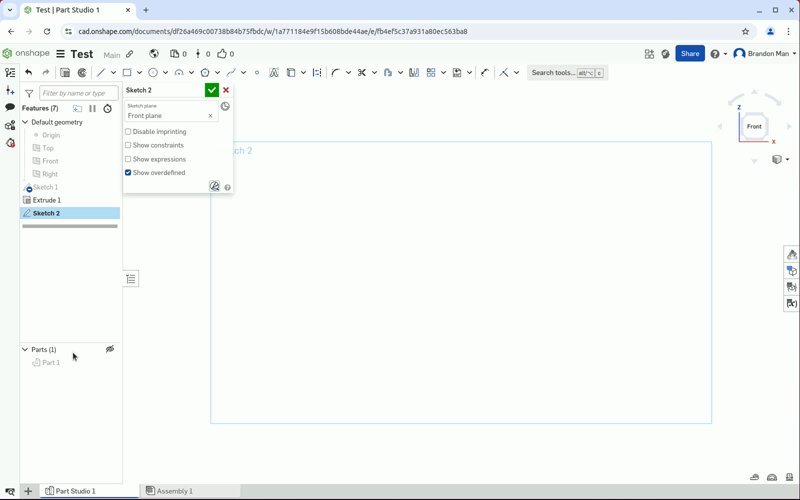
key(l)
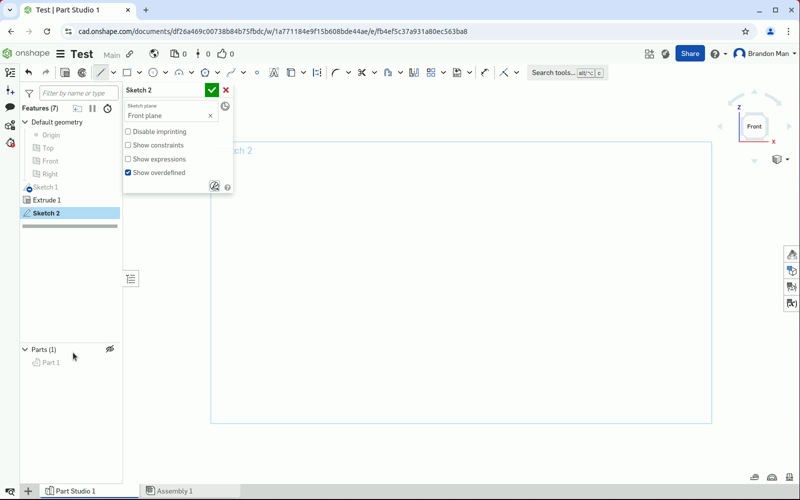
key_down(shift)
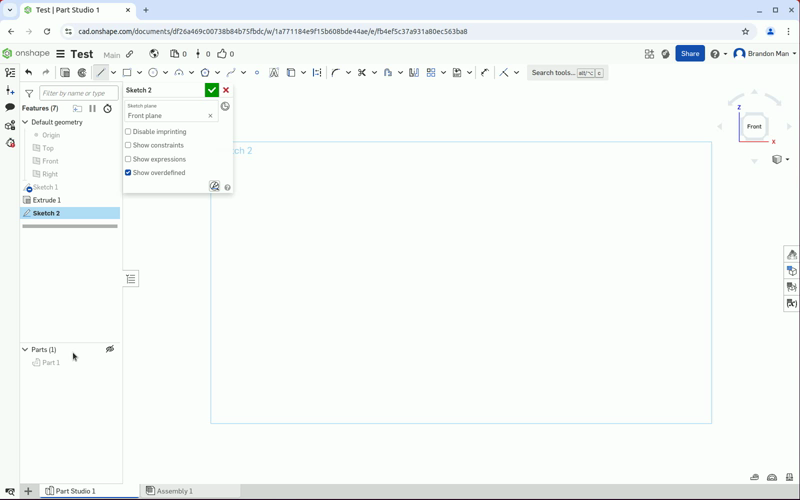
mouse_move(437, 282)
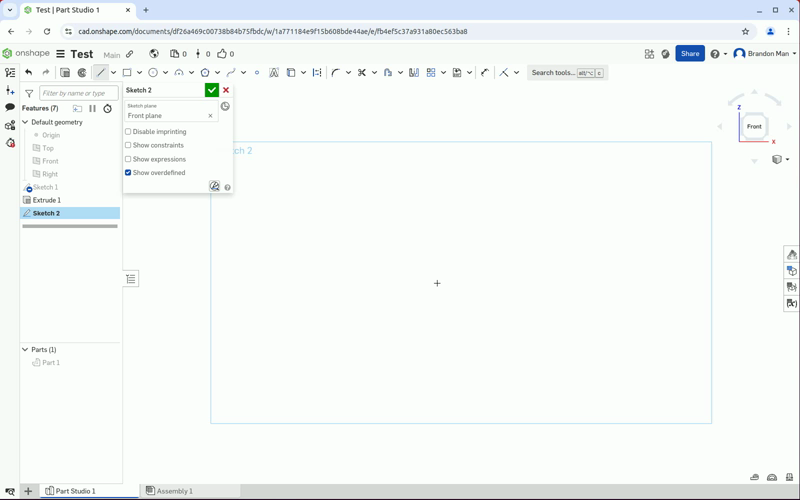
click(437, 282)
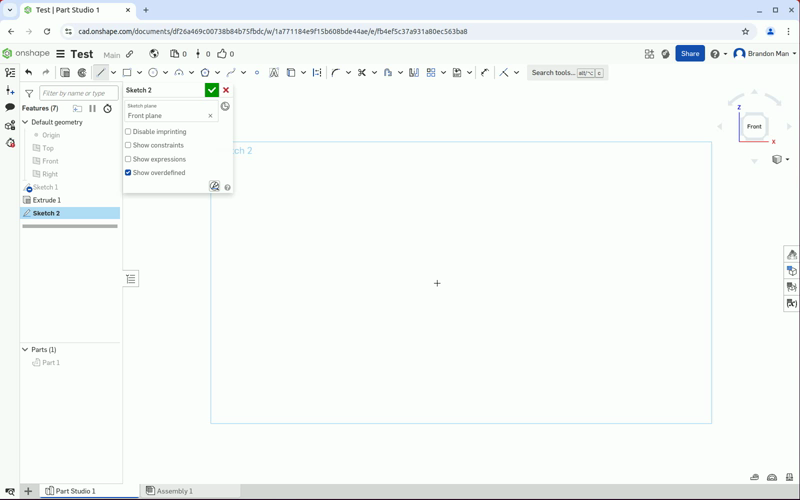
key_up(shift)
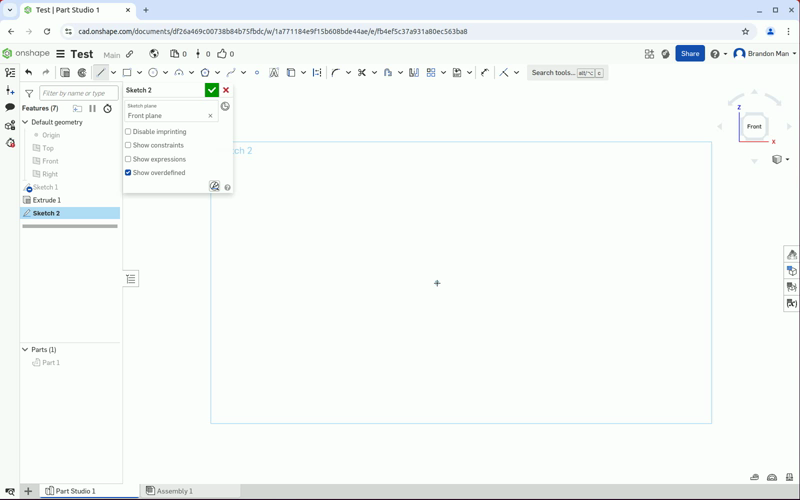
key_down(shift)
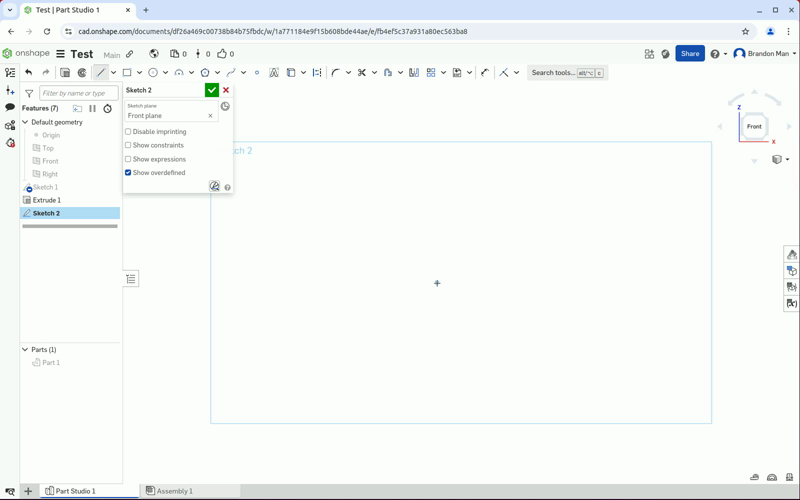
mouse_move(467, 282)
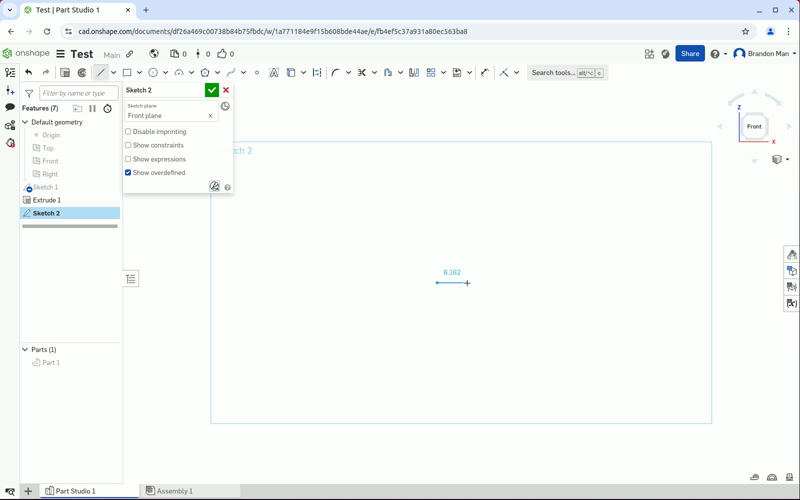
mouse_move(439, 282)
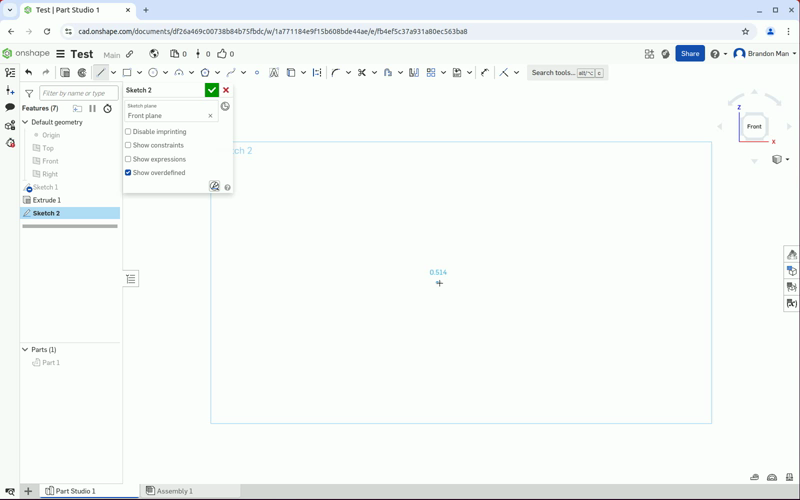
scroll(6)
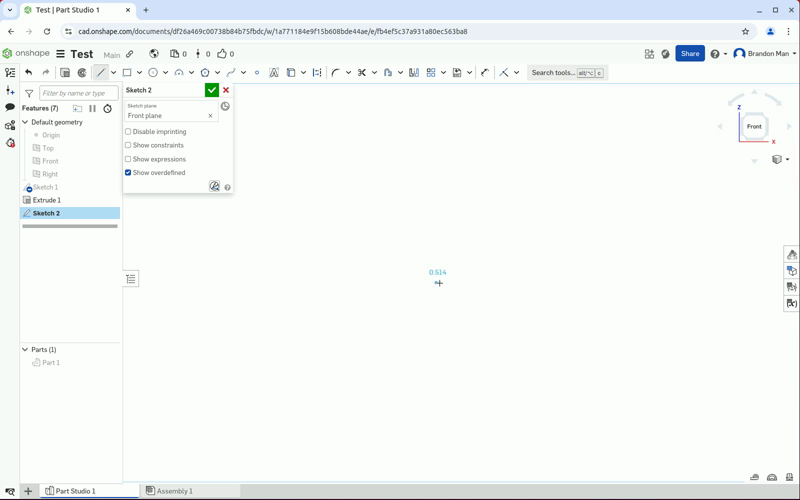
scroll(6)
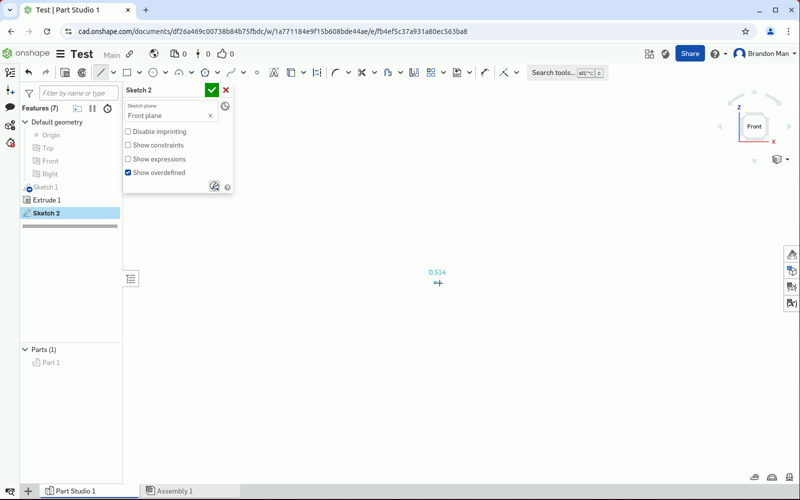
scroll(6)
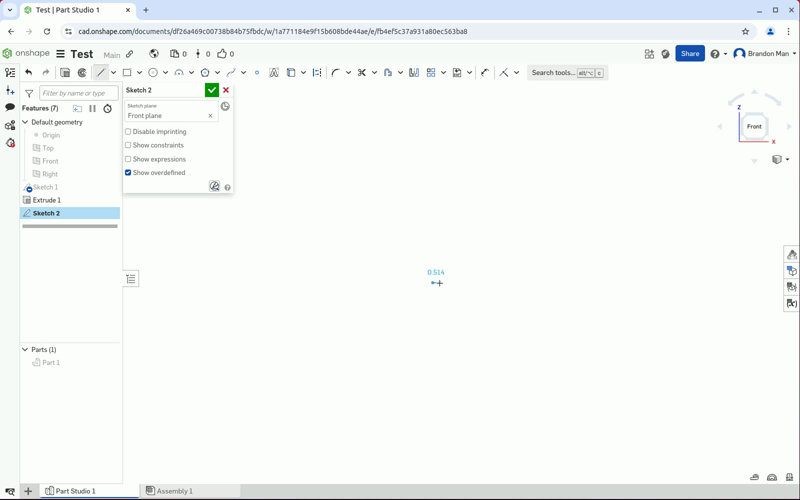
scroll(6)
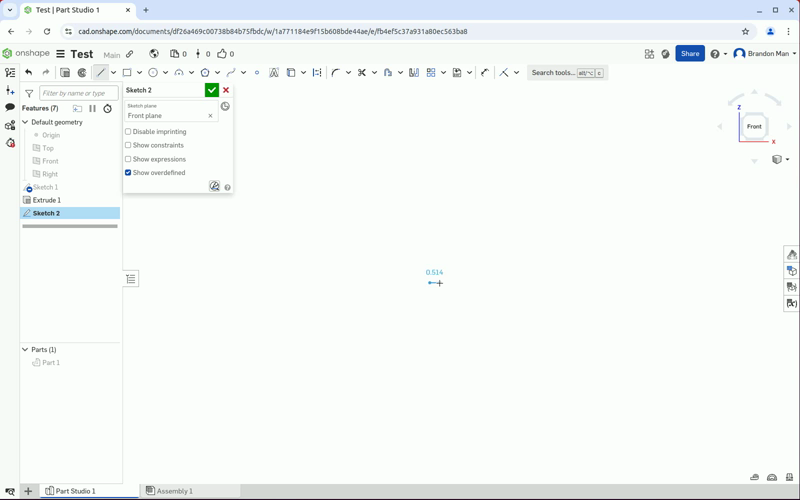
scroll(6)
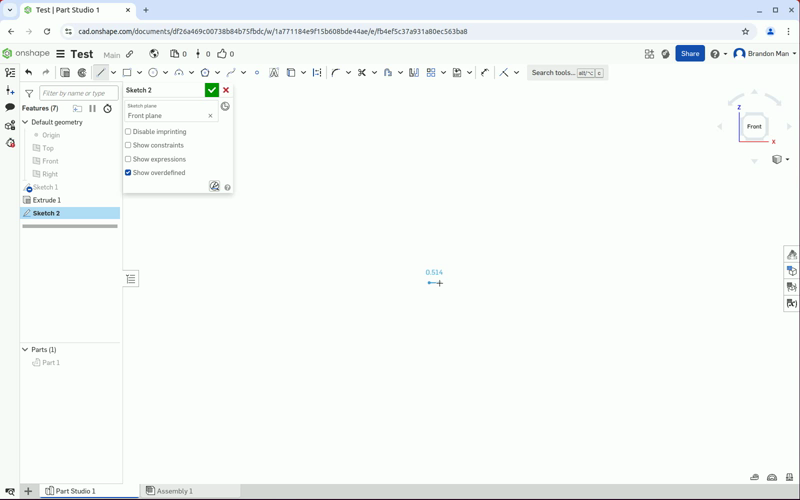
scroll(6)
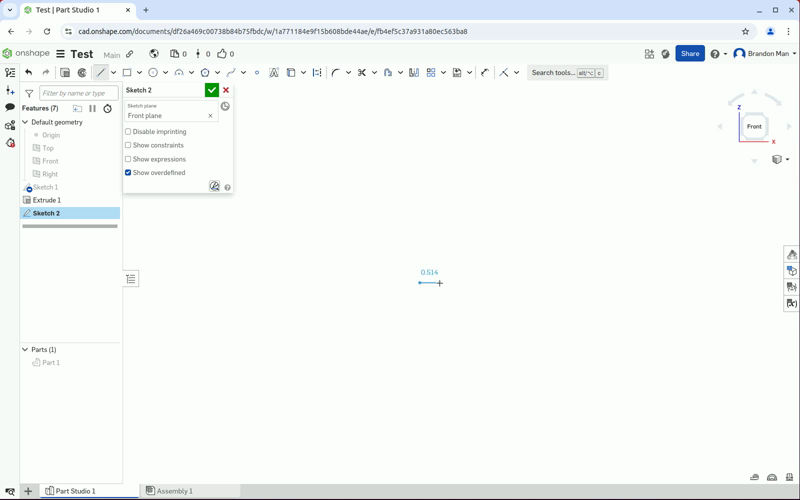
scroll(6)
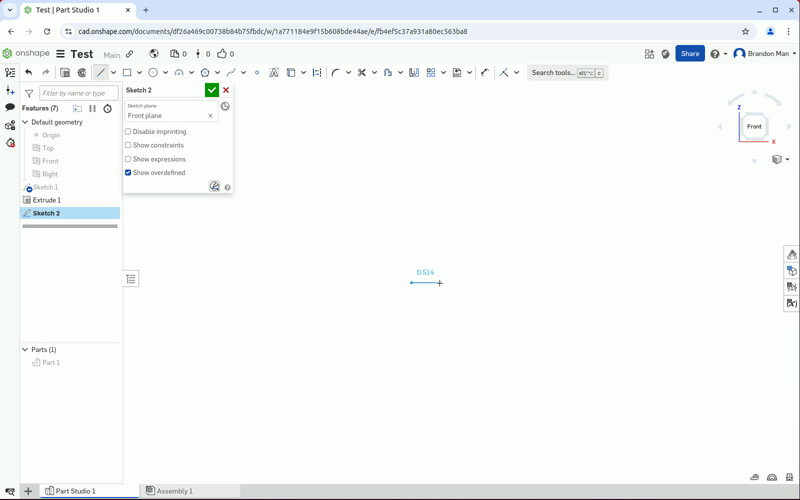
click(439, 282)
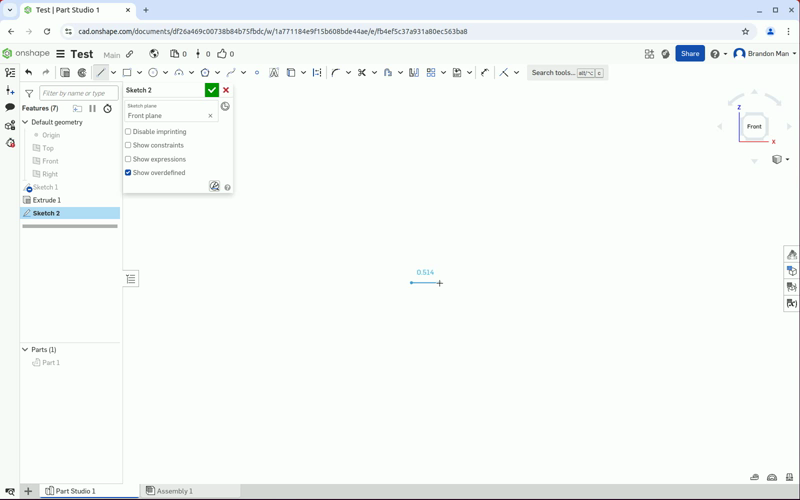
scroll(-6)
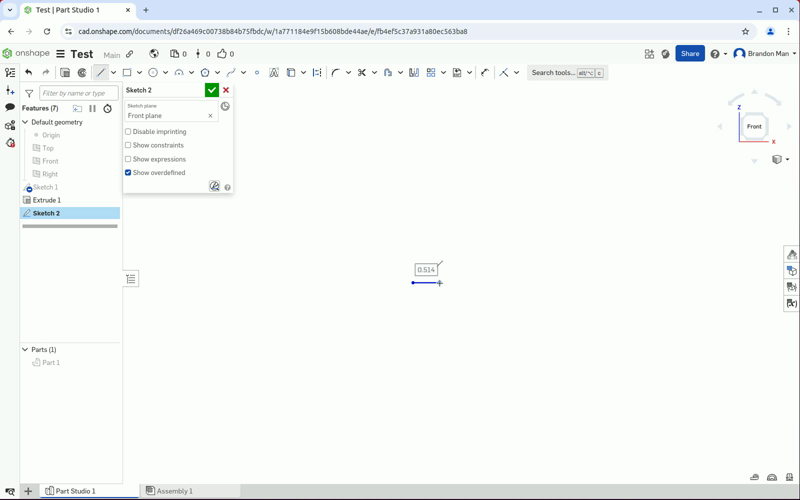
scroll(-6)
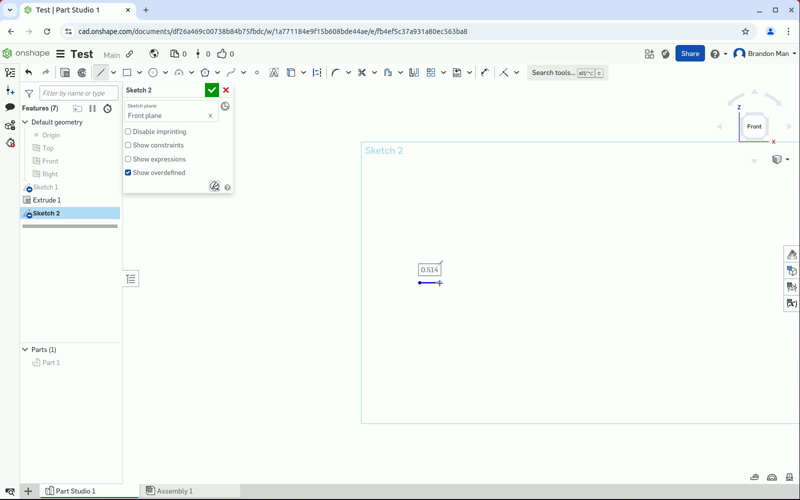
scroll(-6)
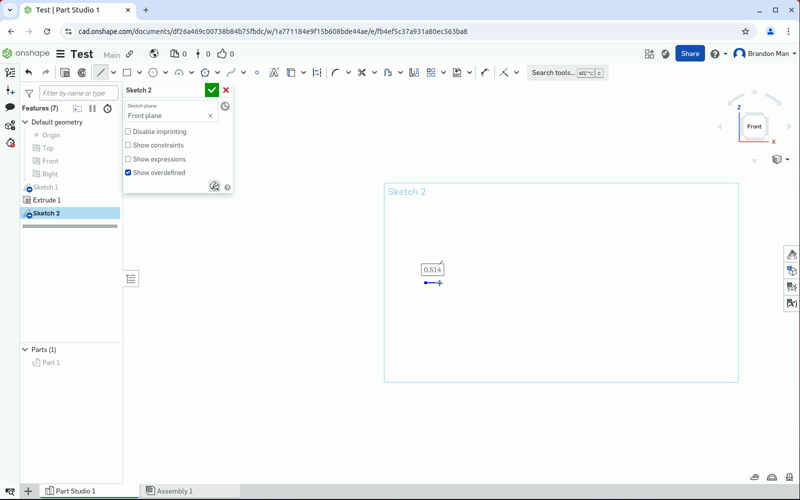
scroll(-6)
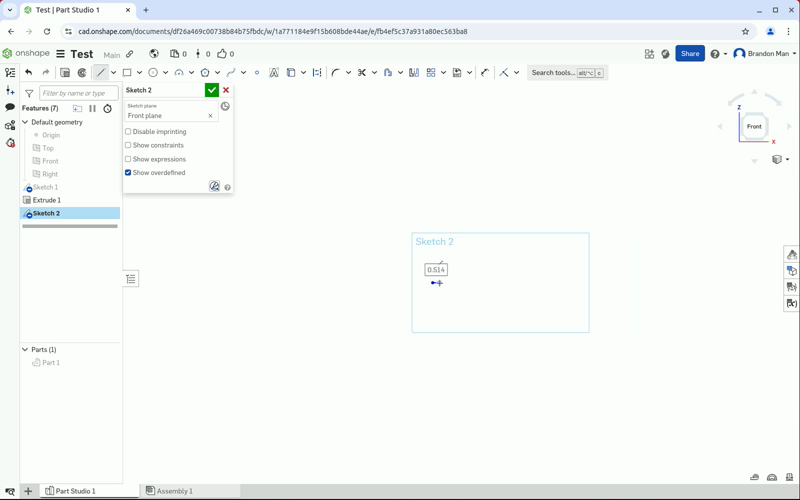
scroll(-6)
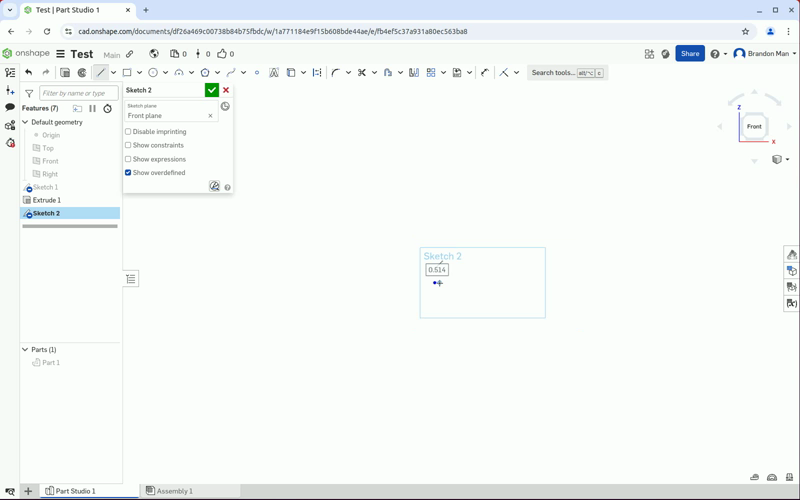
scroll(-6)
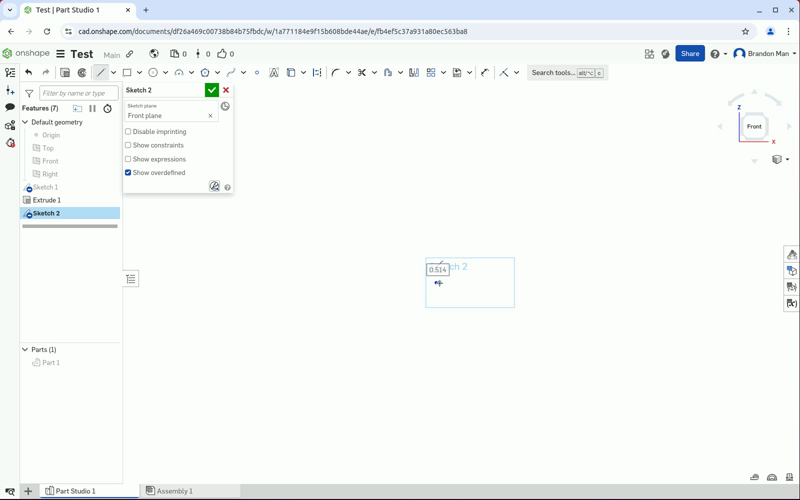
scroll(-6)
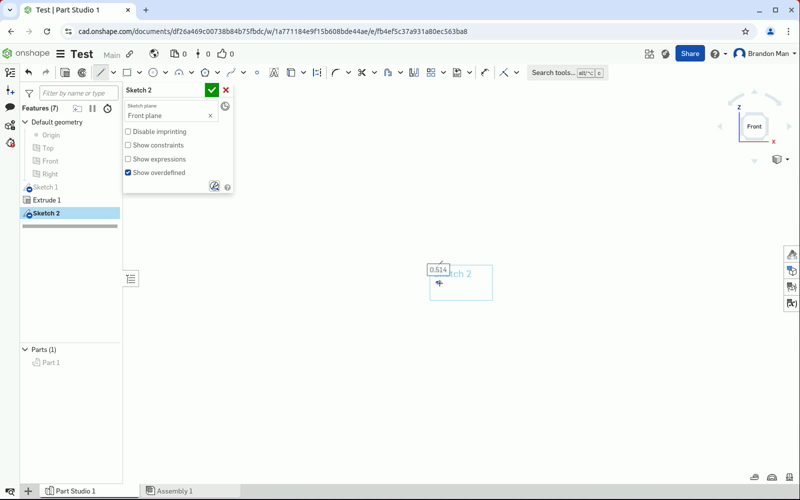
key_up(shift)
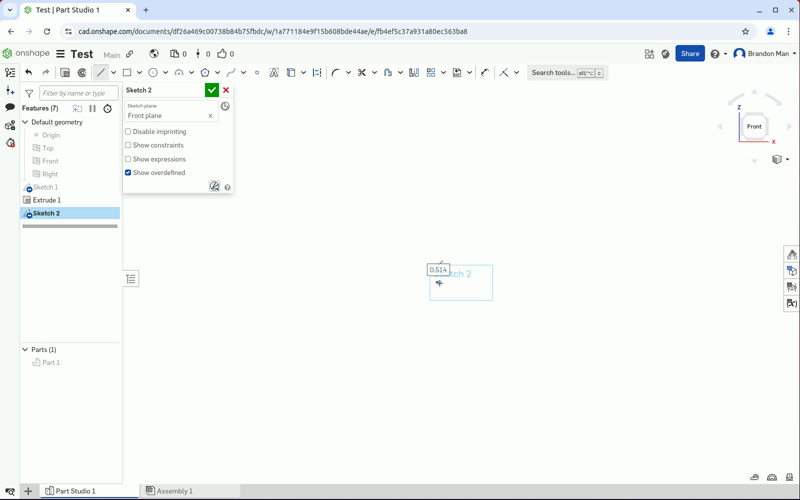
key(esc)
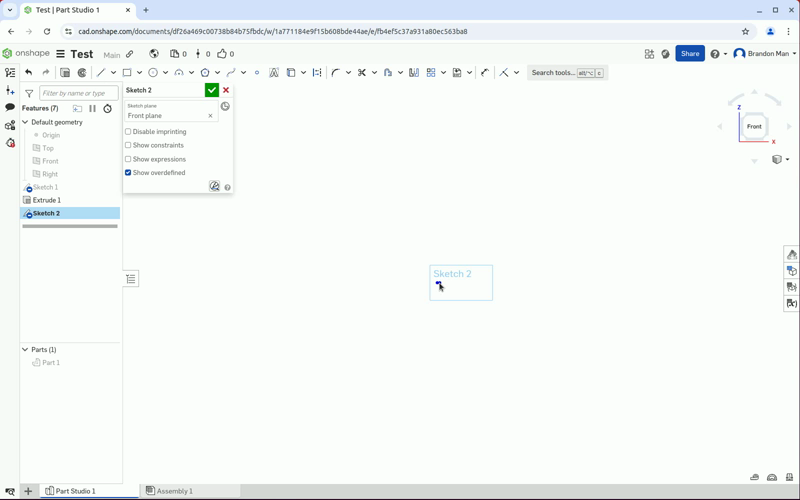
key(a)
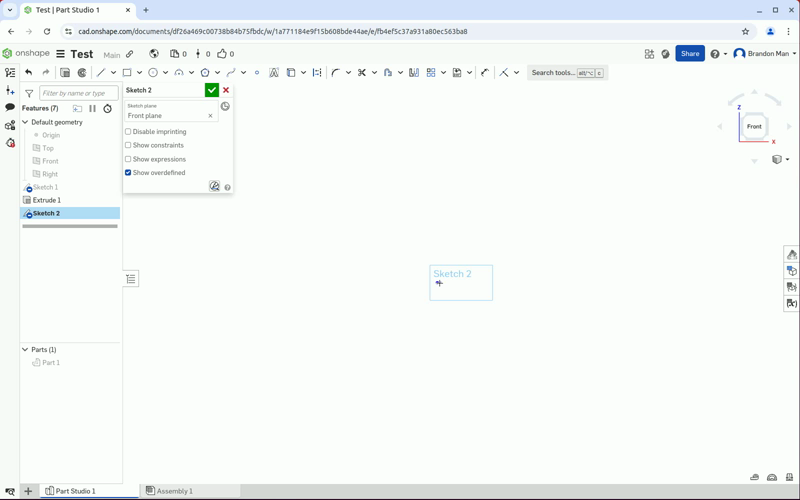
mouse_move(439, 282)
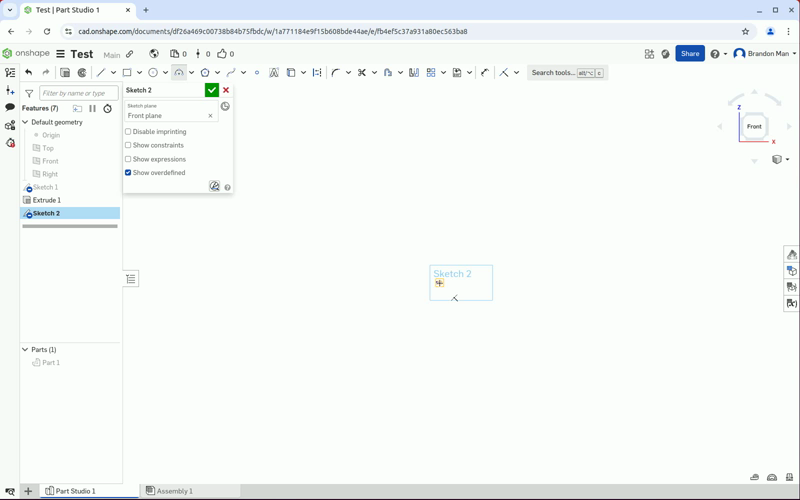
scroll(6)
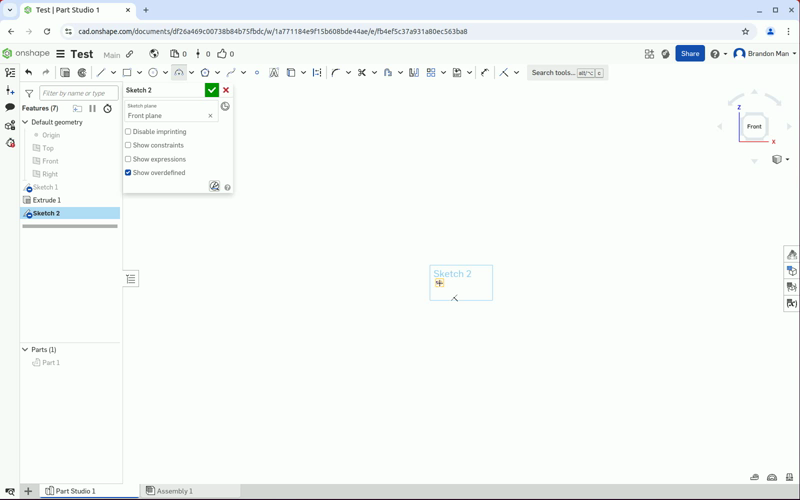
scroll(6)
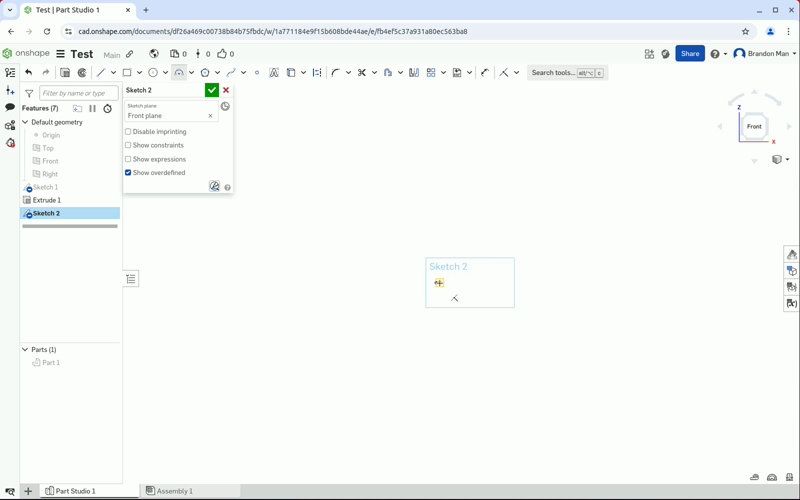
scroll(6)
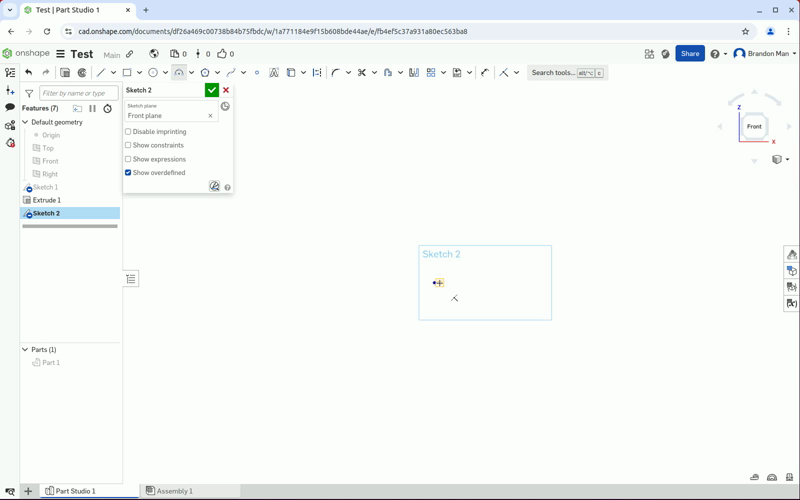
scroll(6)
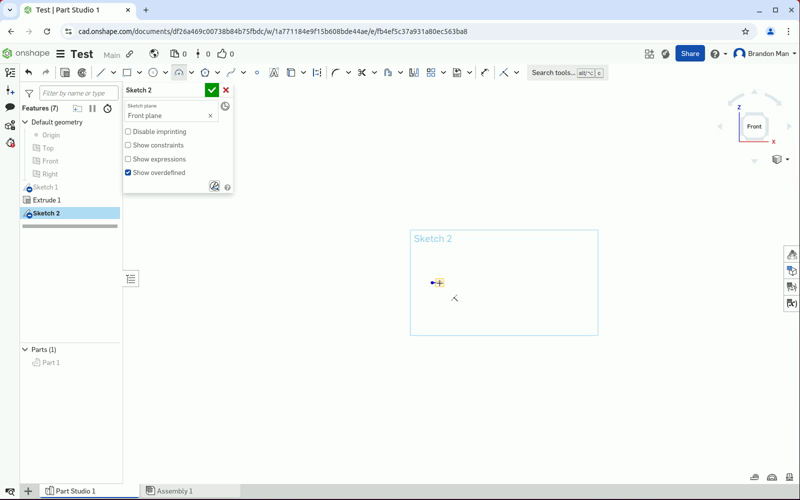
scroll(6)
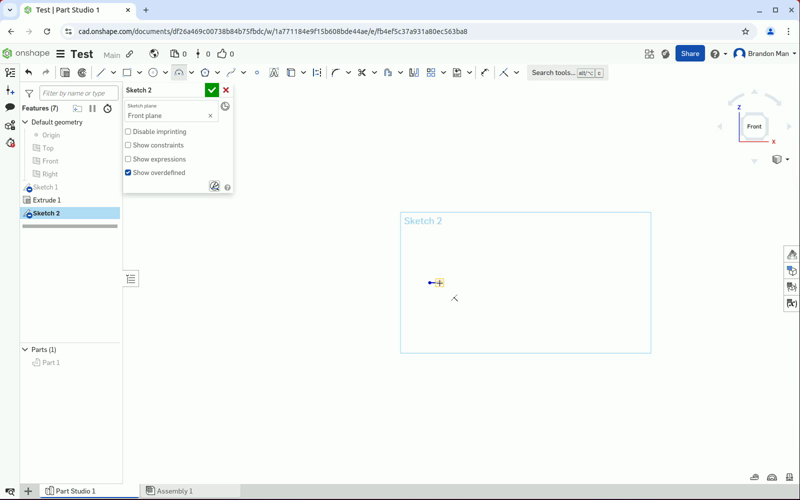
scroll(6)
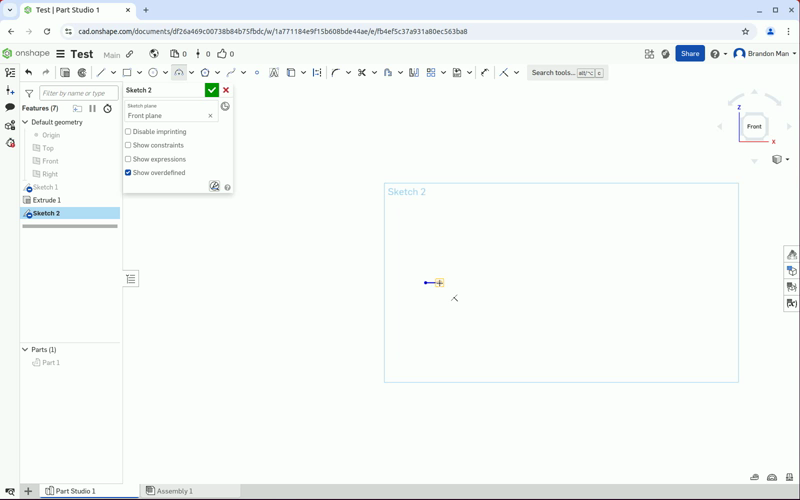
scroll(6)
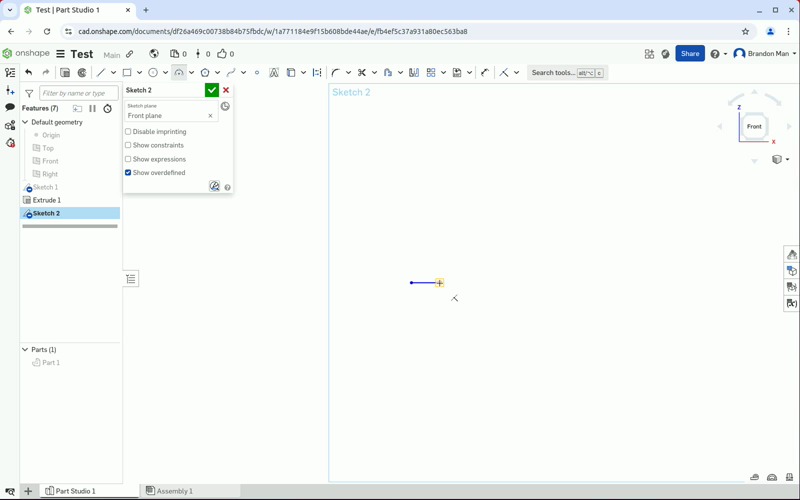
click(439, 282)
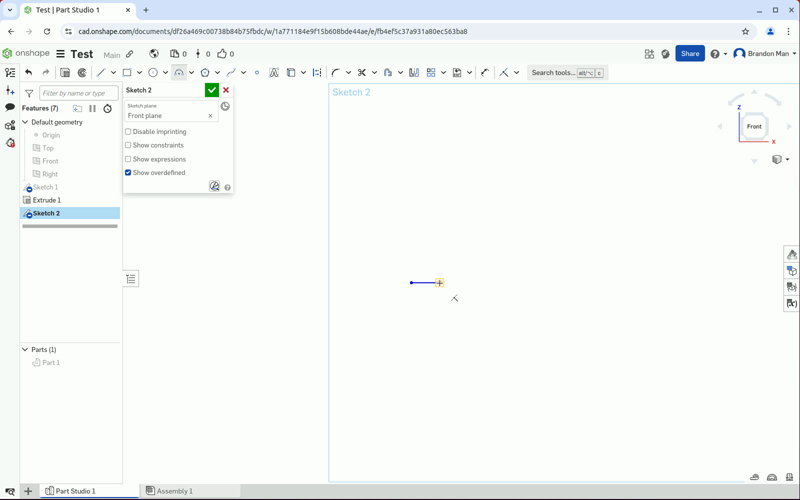
scroll(-6)
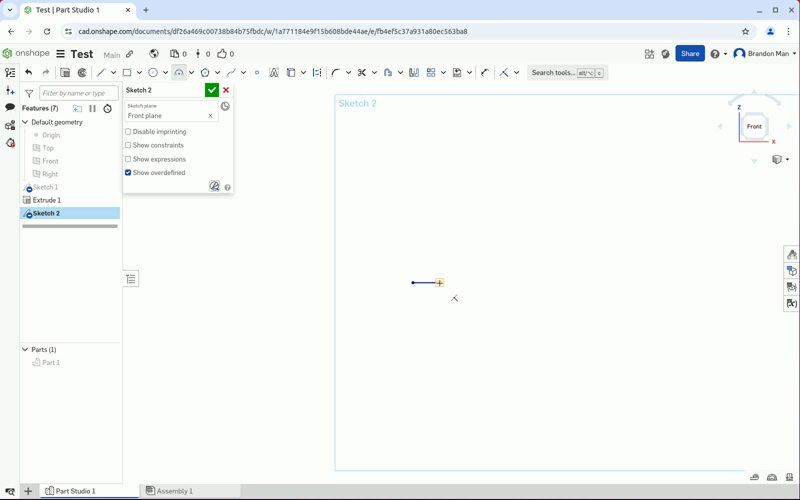
scroll(-6)
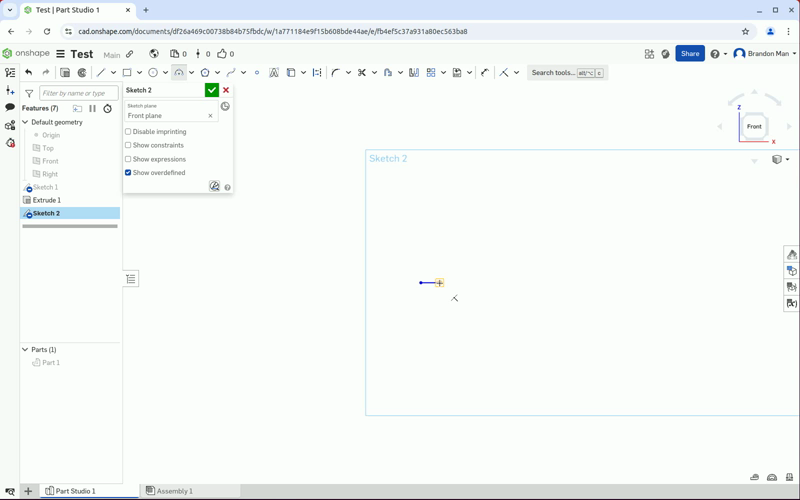
scroll(-6)
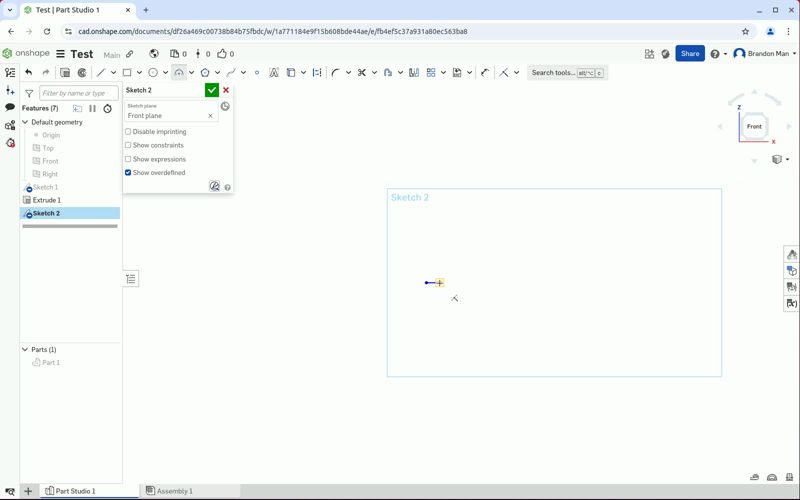
scroll(-6)
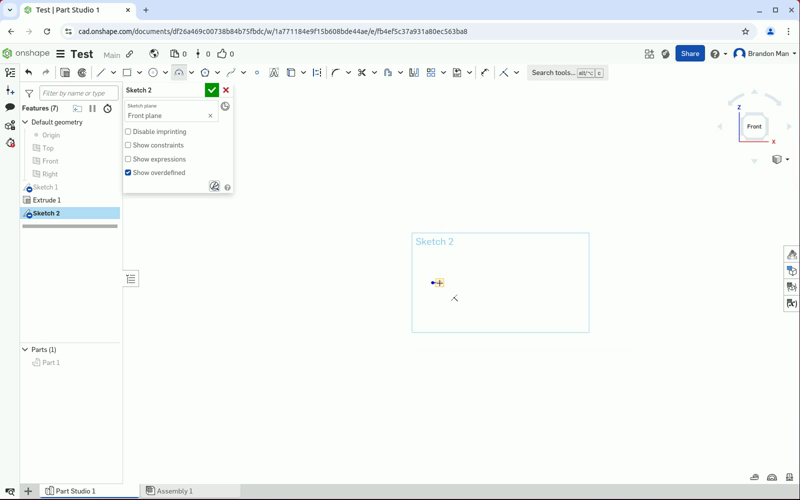
scroll(-6)
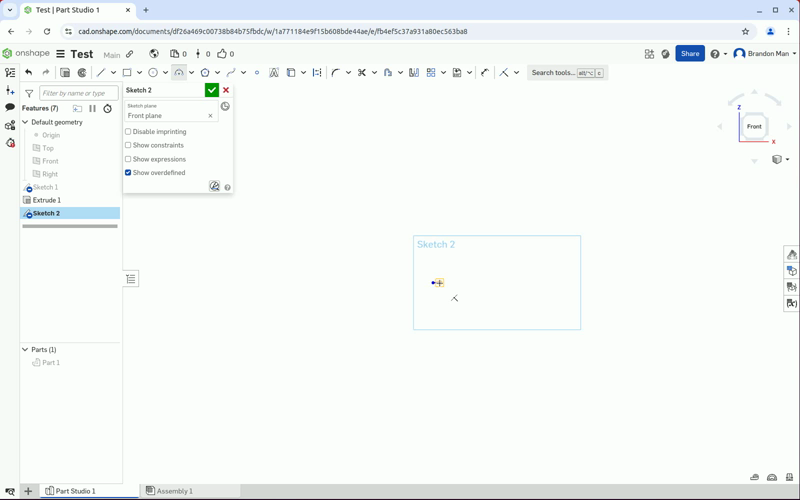
scroll(-6)
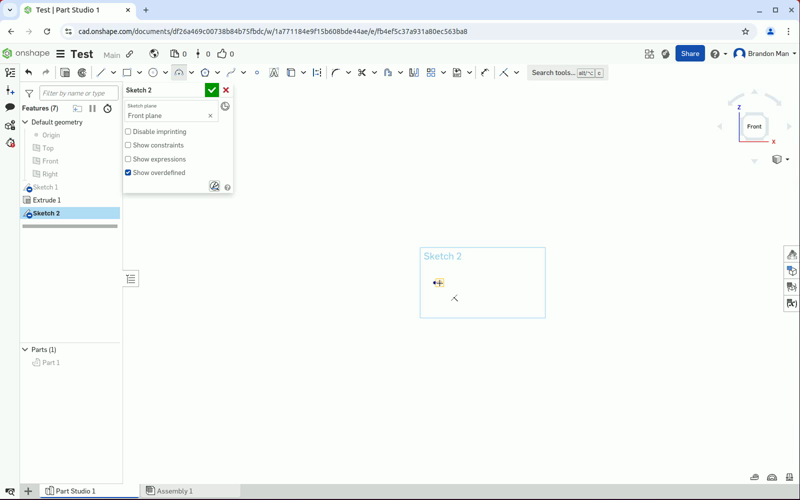
scroll(-6)
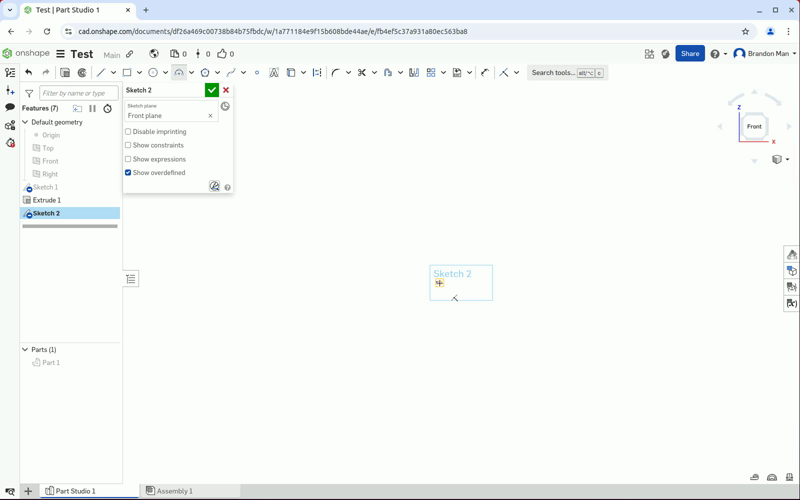
key_down(shift)
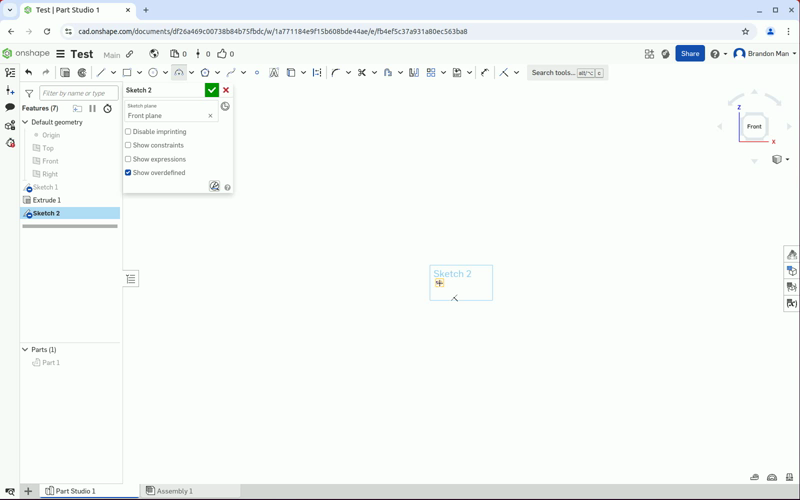
mouse_move(481, 282)
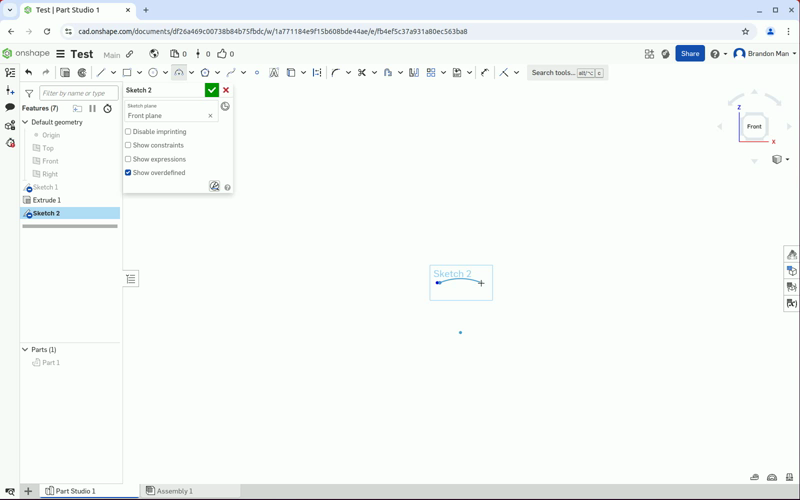
click(481, 282)
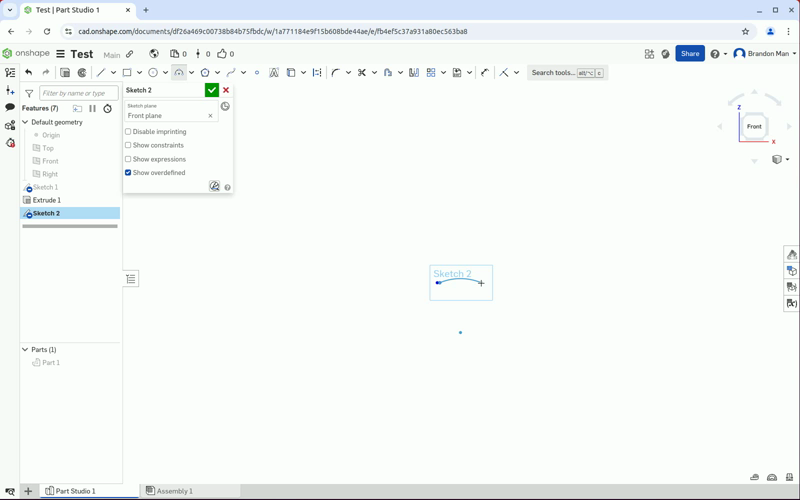
mouse_move(460, 262)
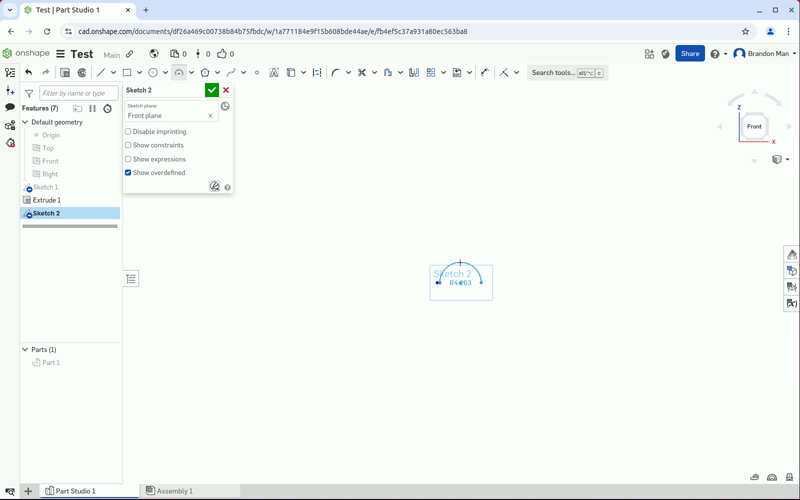
click(460, 262)
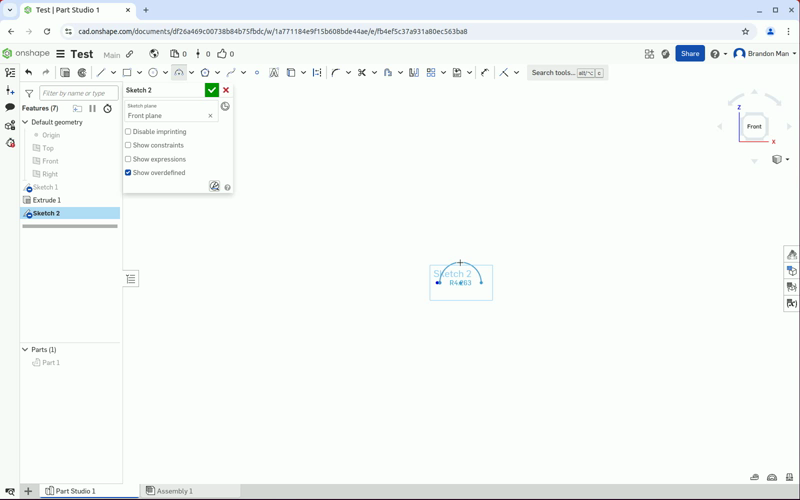
key_up(shift)
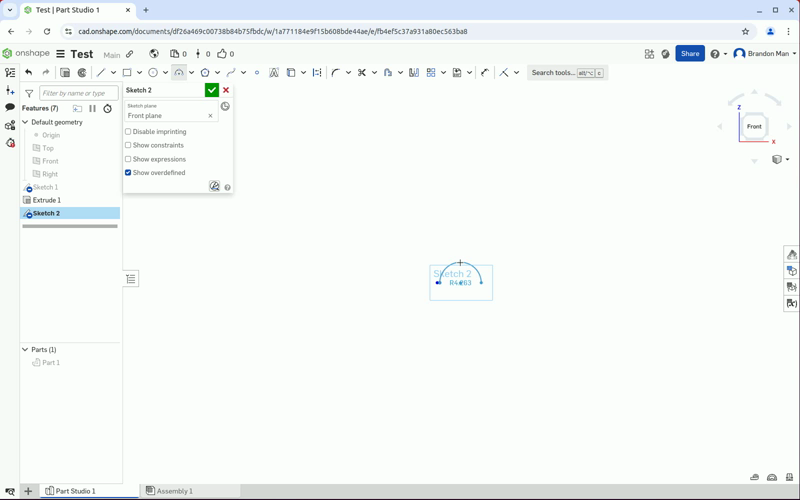
key(esc)
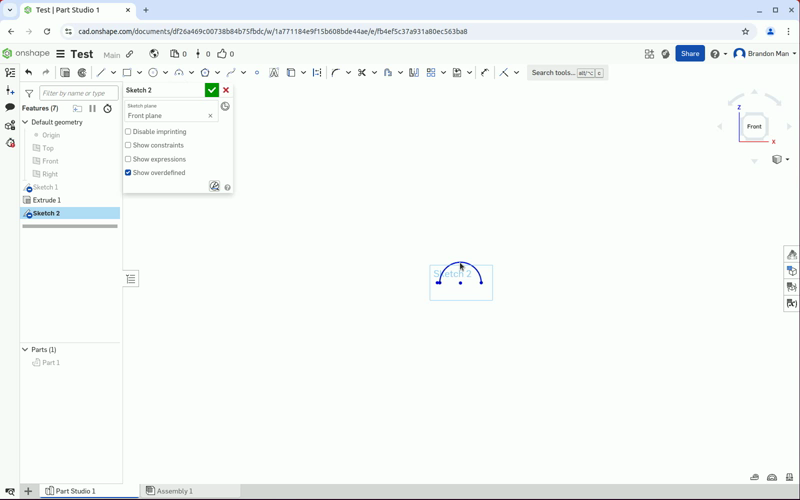
key(l)
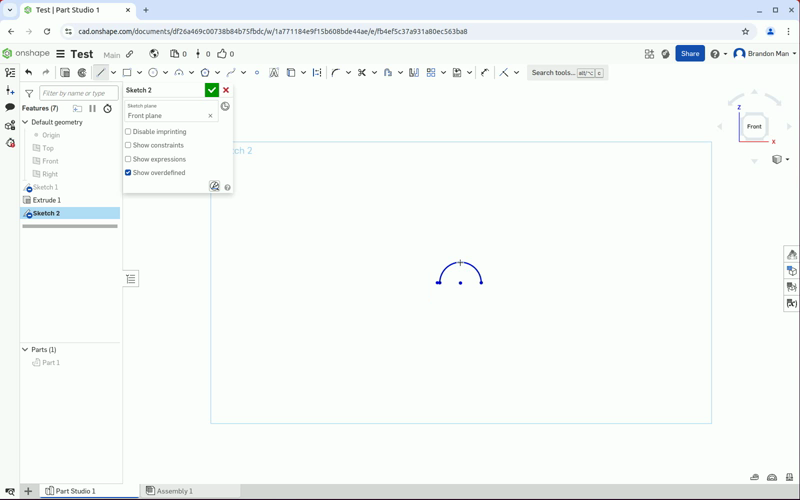
mouse_move(481, 282)
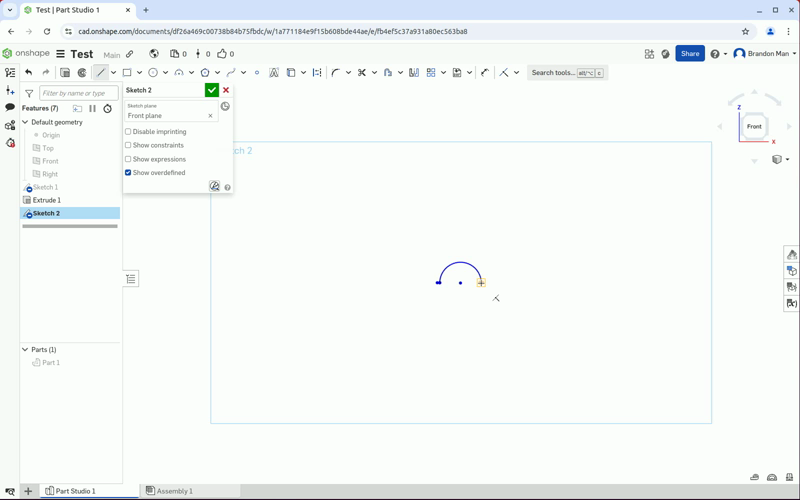
click(481, 282)
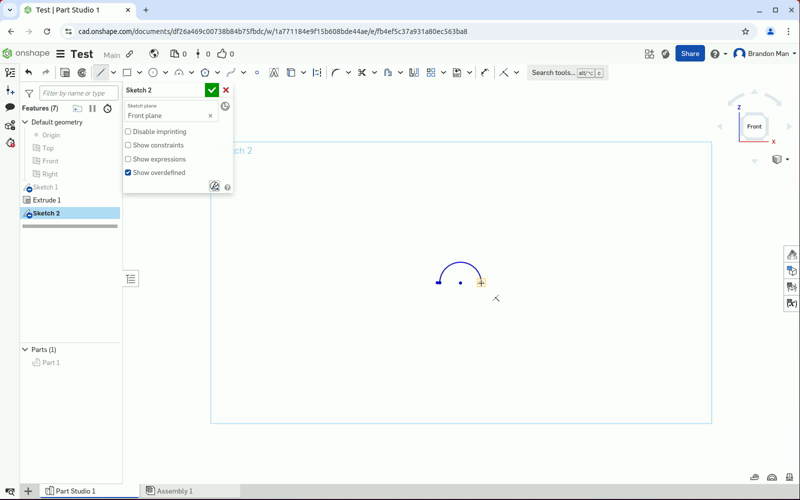
key_down(shift)
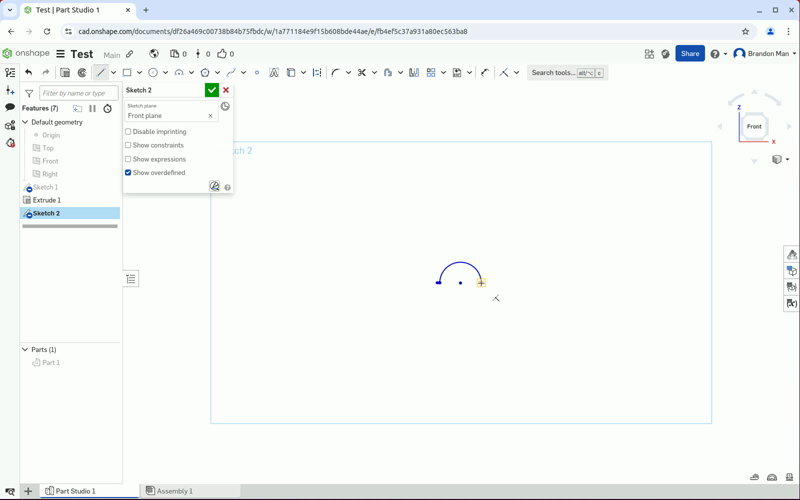
mouse_move(511, 282)
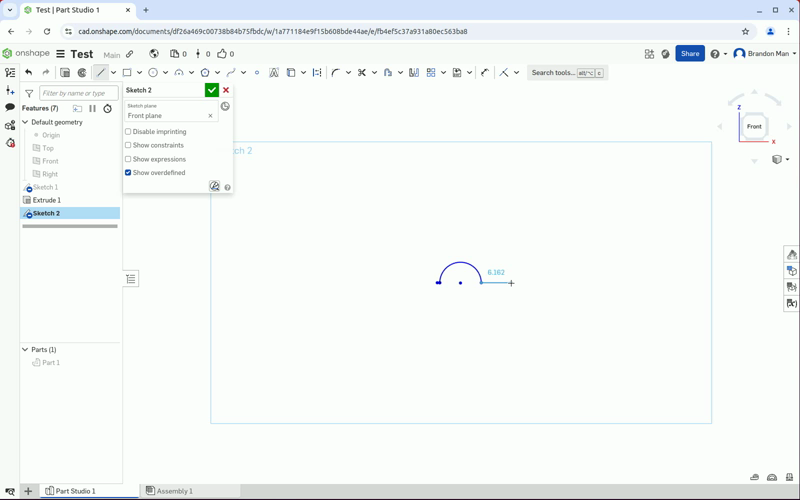
mouse_move(483, 282)
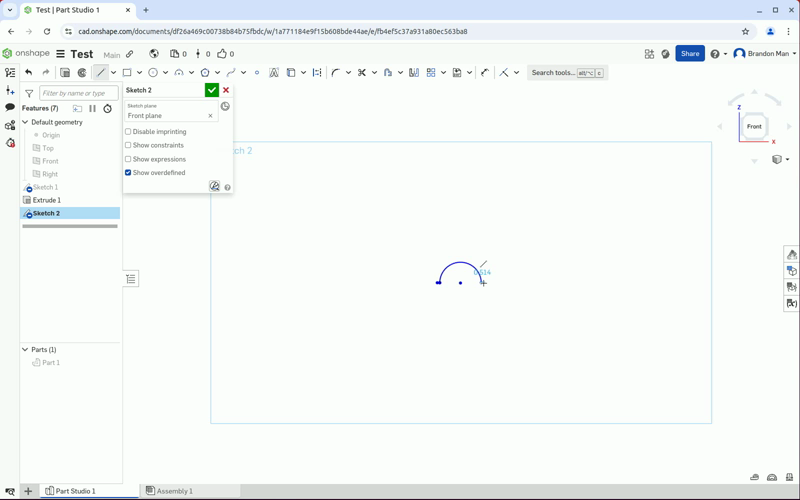
scroll(6)
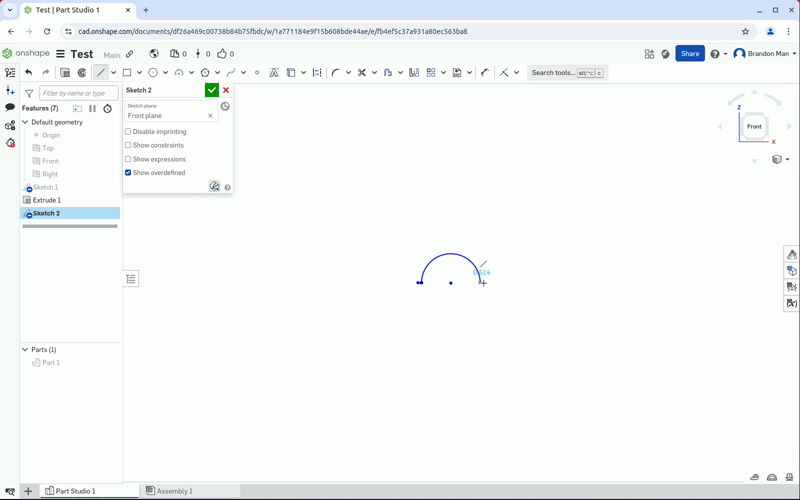
scroll(6)
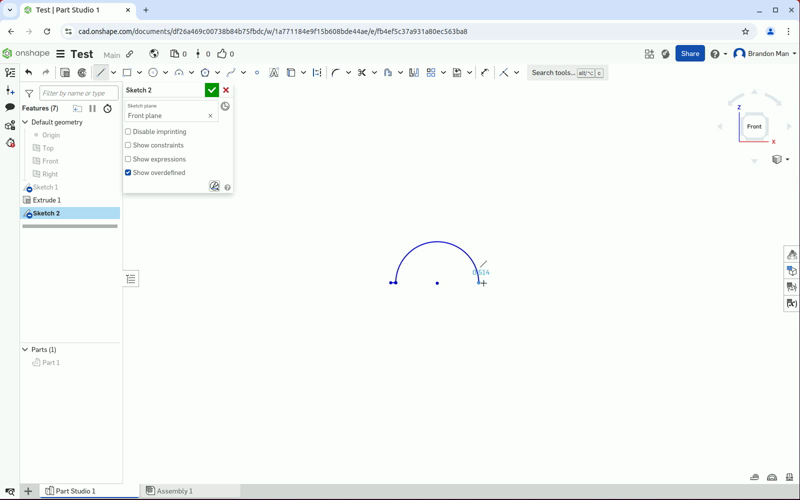
scroll(6)
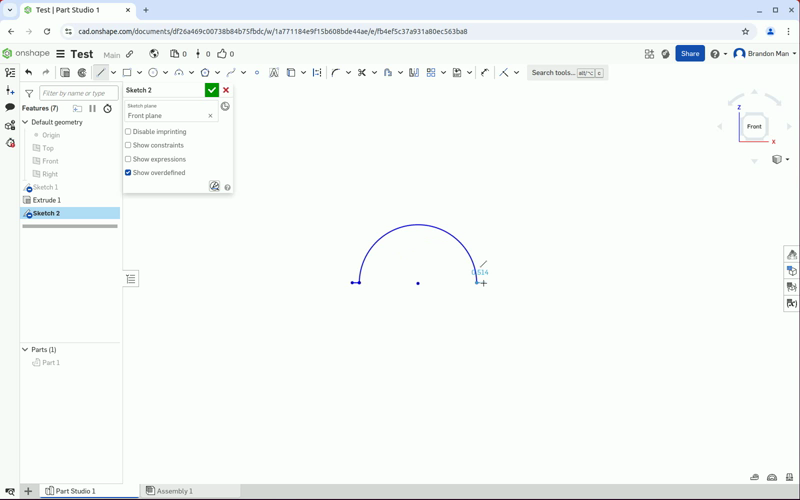
scroll(6)
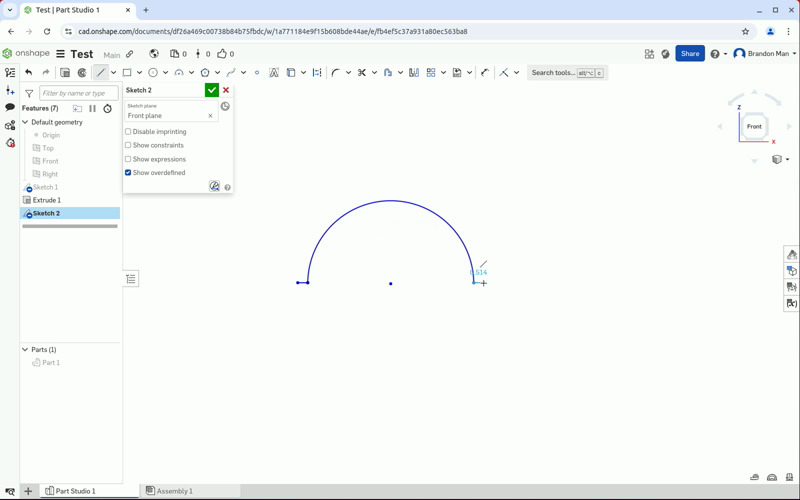
scroll(6)
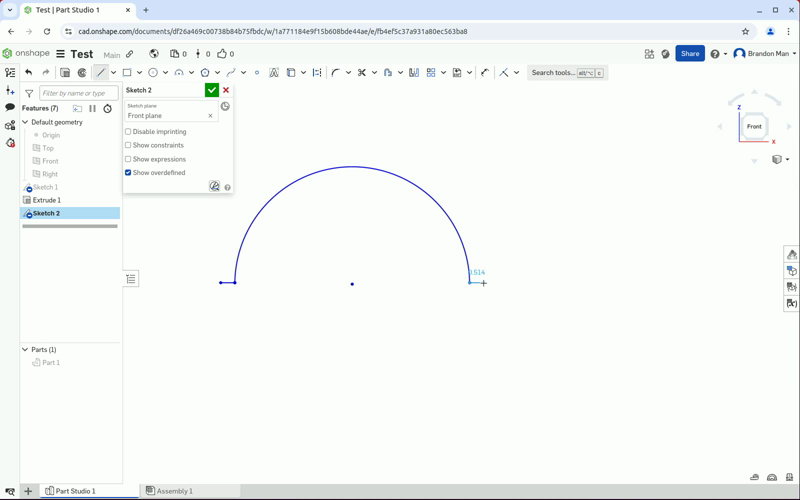
scroll(6)
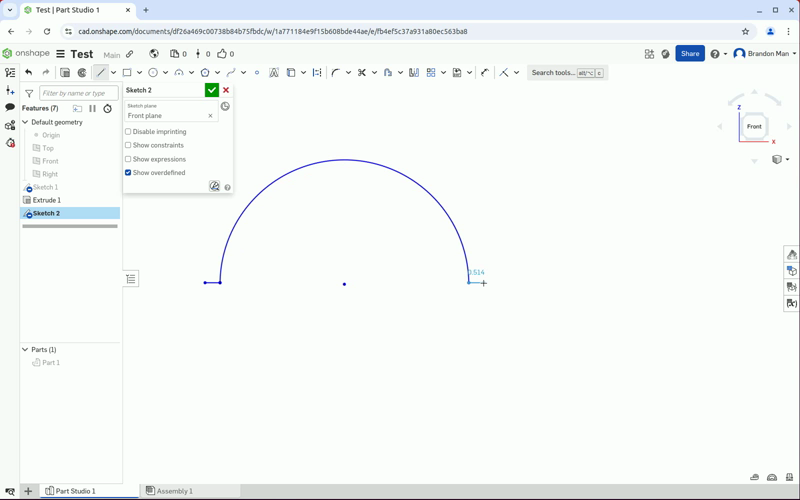
scroll(6)
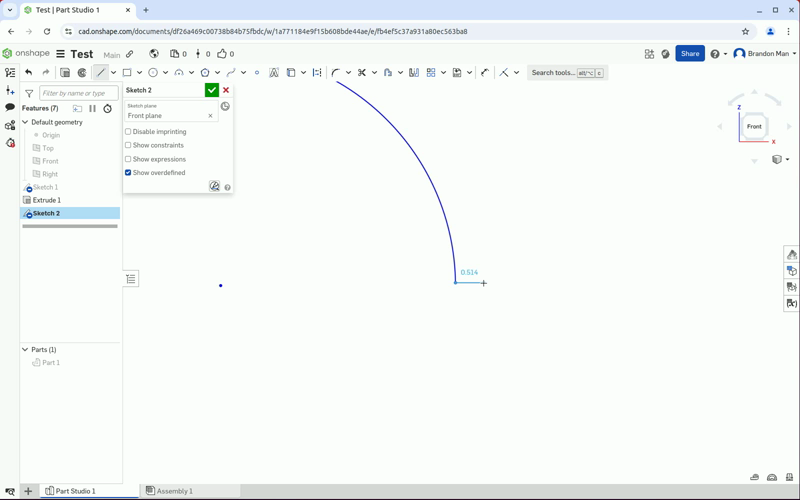
click(483, 282)
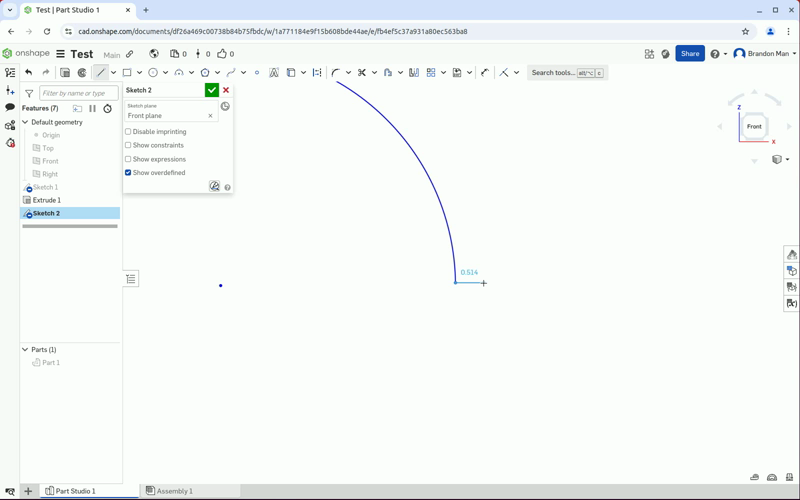
scroll(-6)
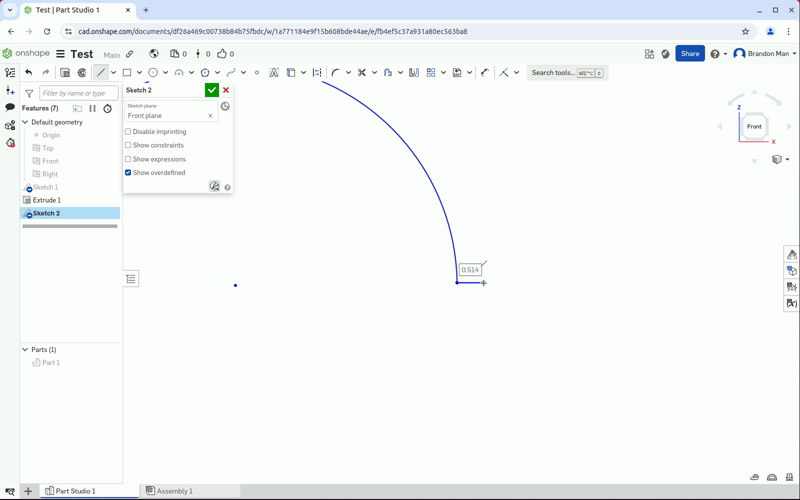
scroll(-6)
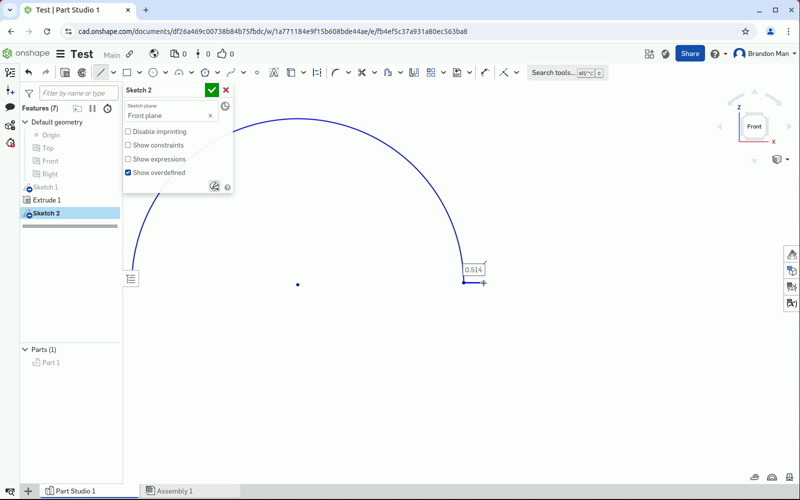
scroll(-6)
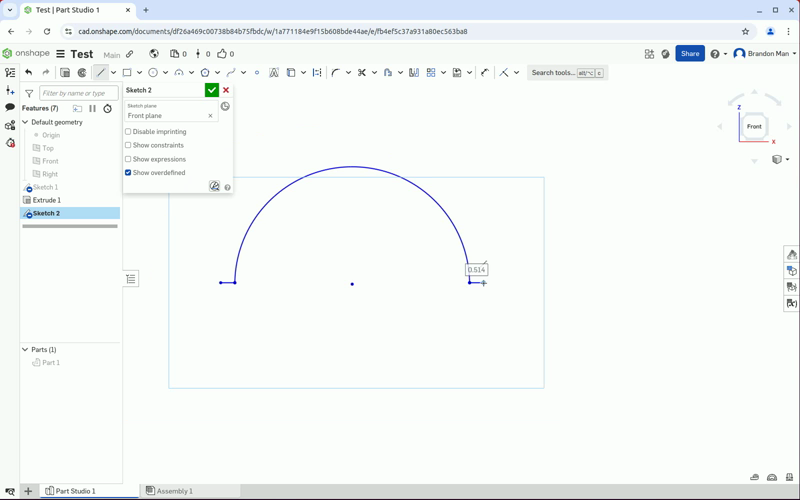
scroll(-6)
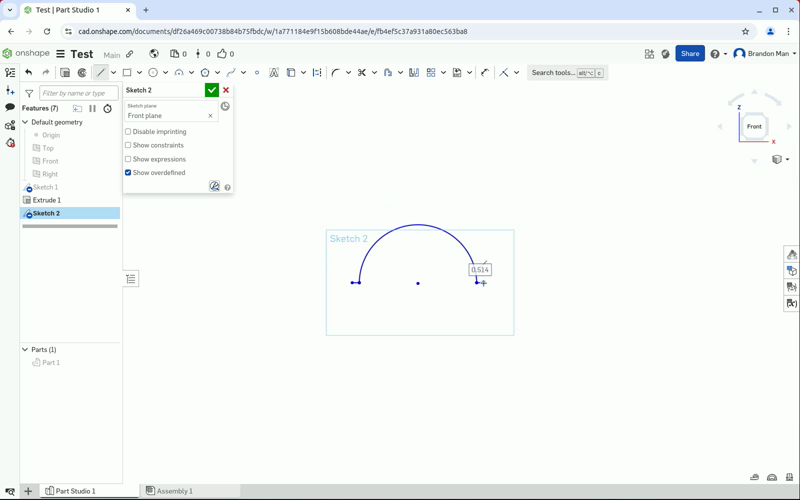
scroll(-6)
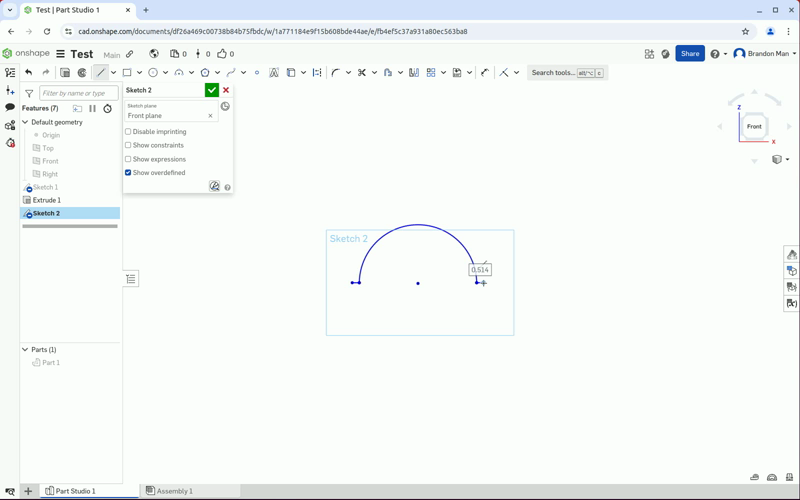
scroll(-6)
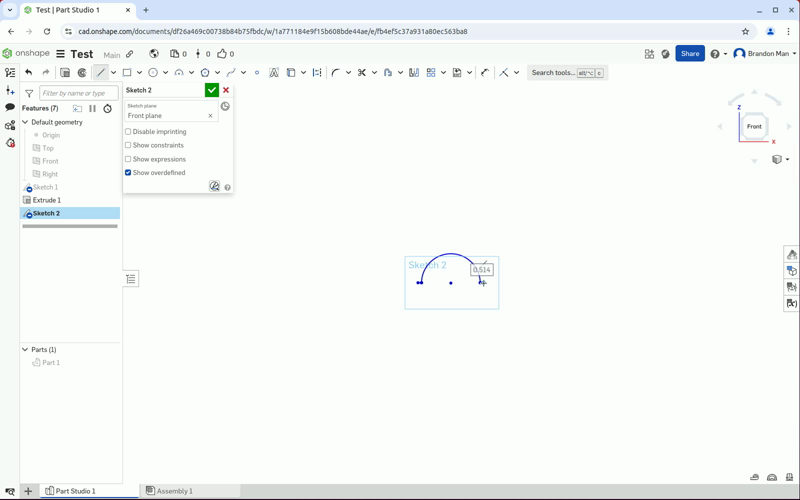
scroll(-6)
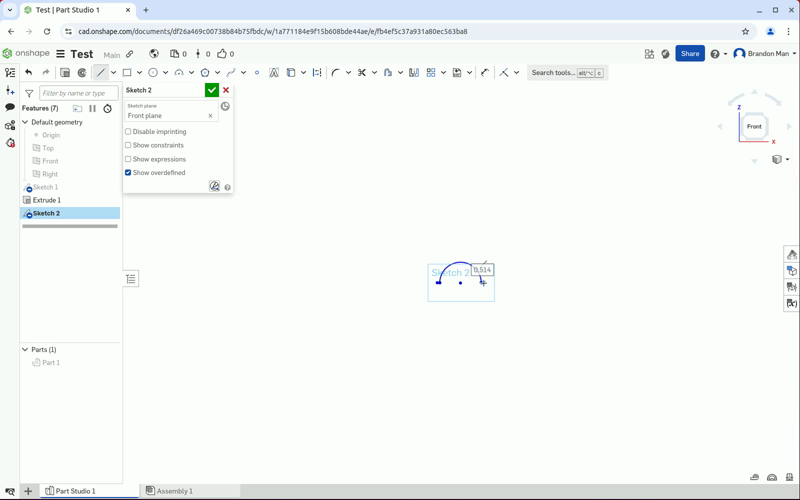
key_up(shift)
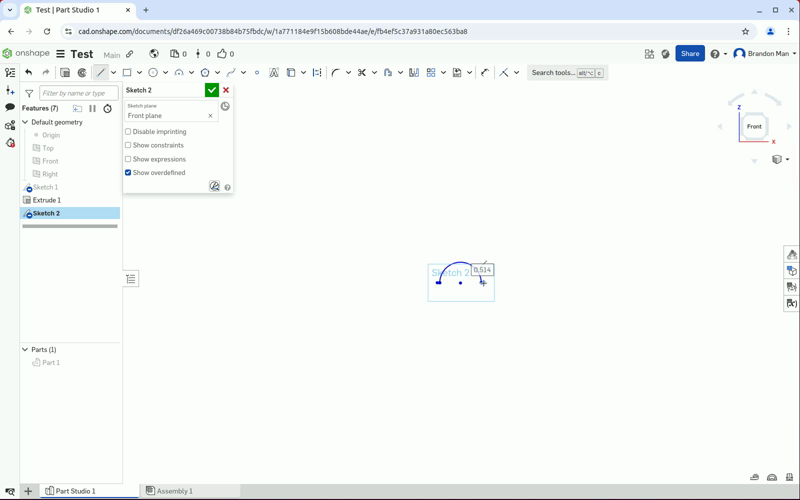
key(esc)
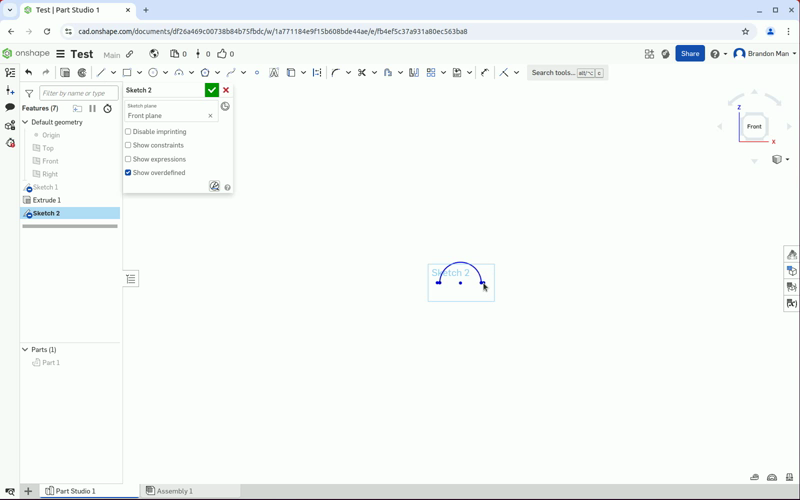
key(a)
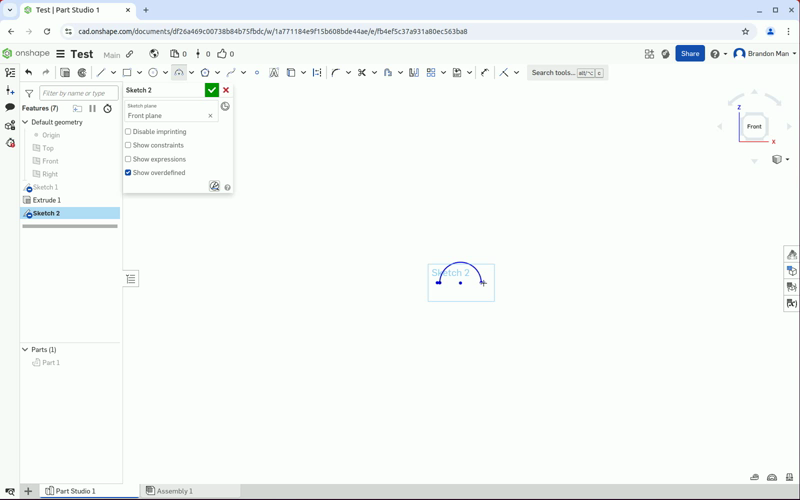
mouse_move(483, 282)
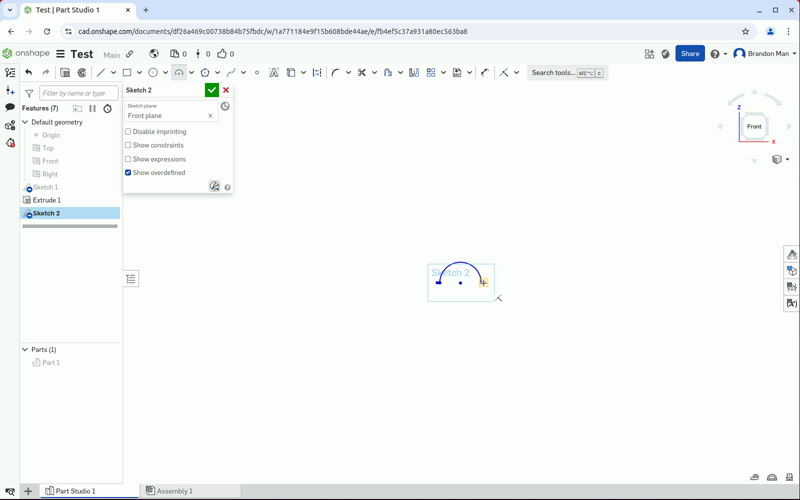
scroll(6)
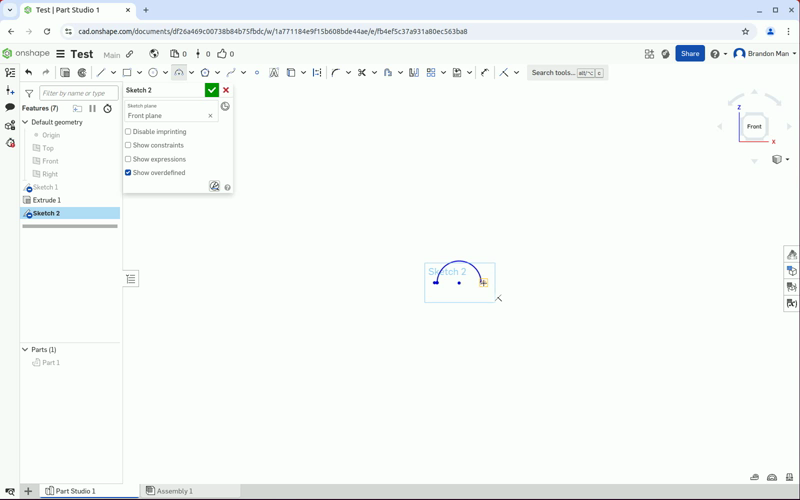
scroll(6)
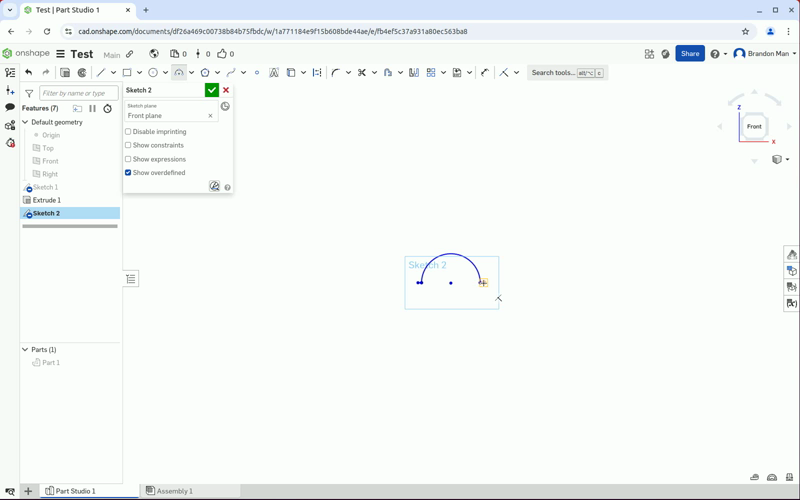
scroll(6)
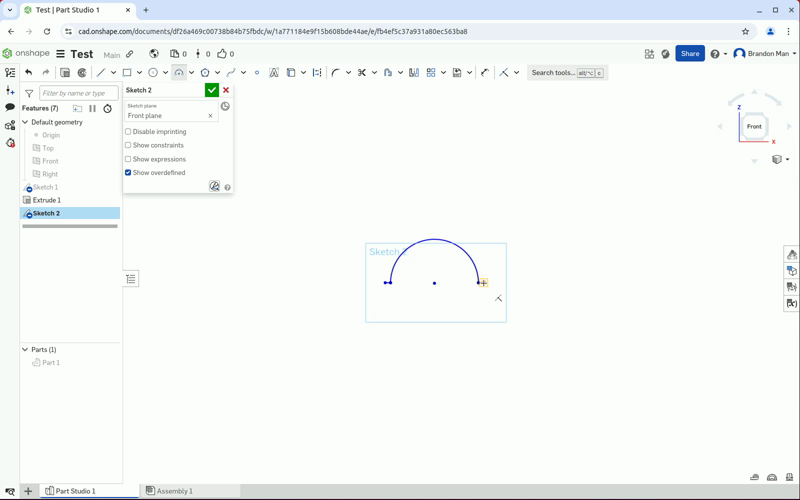
scroll(6)
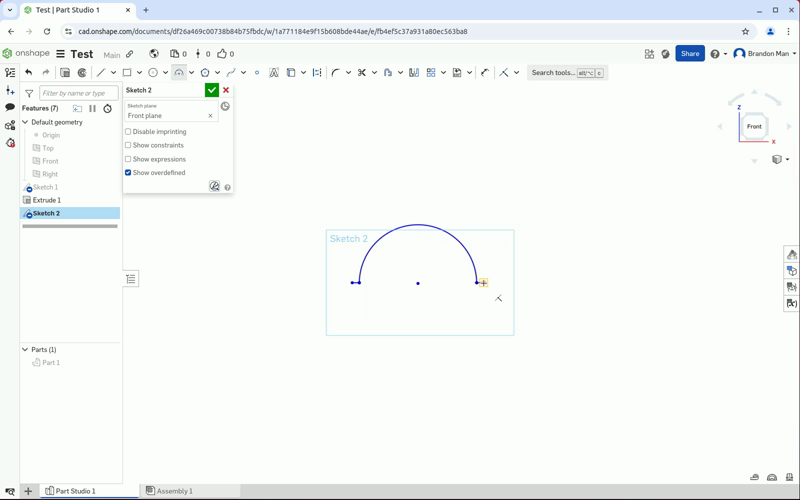
scroll(6)
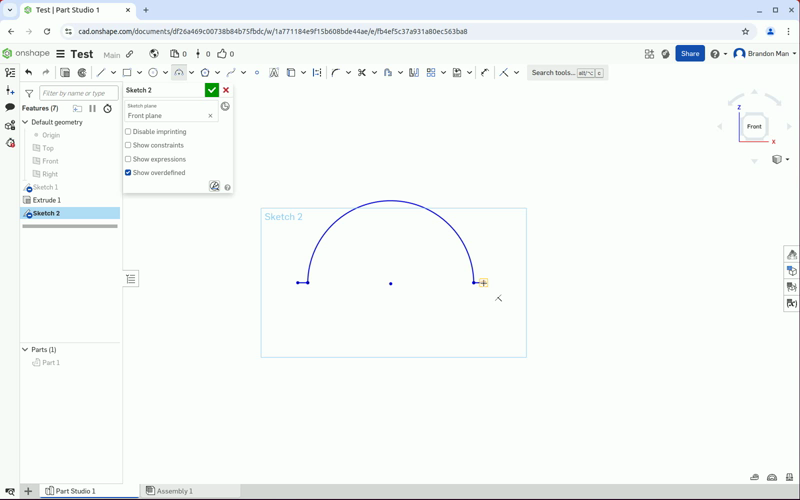
scroll(6)
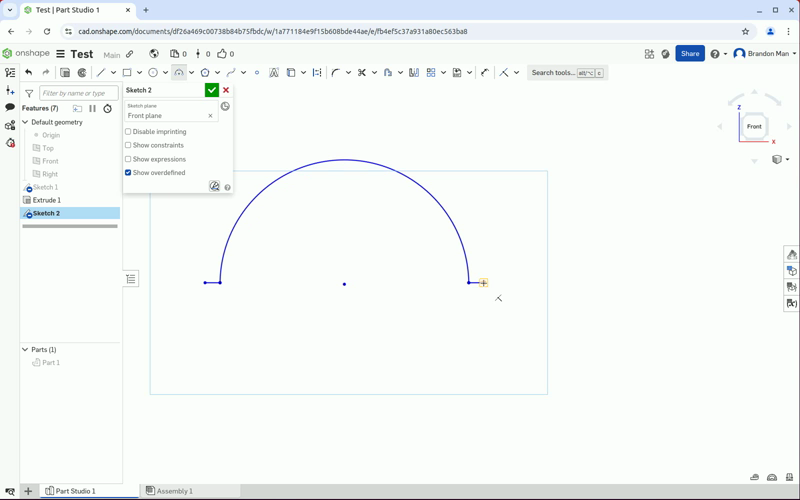
scroll(6)
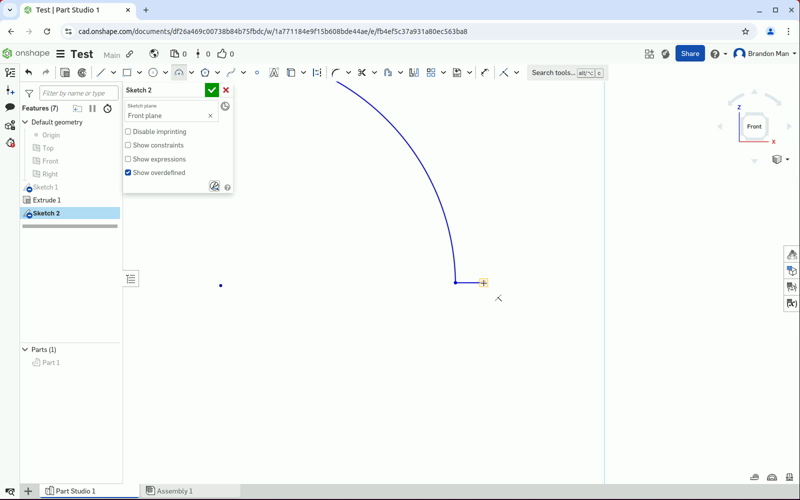
click(483, 282)
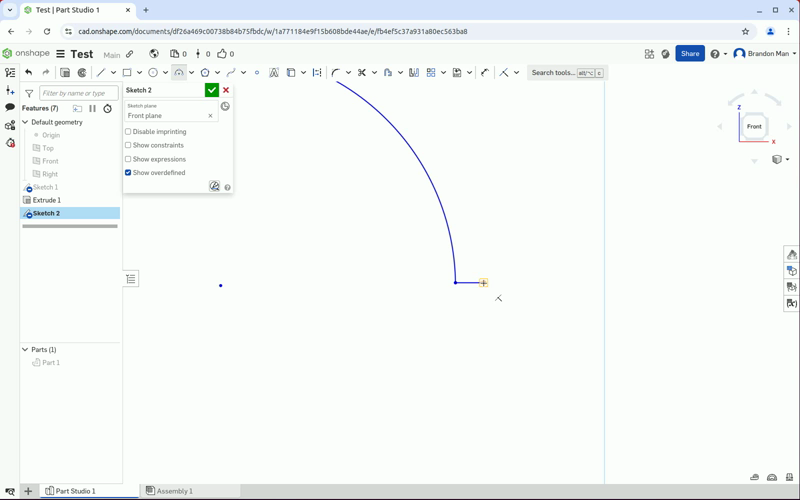
scroll(-6)
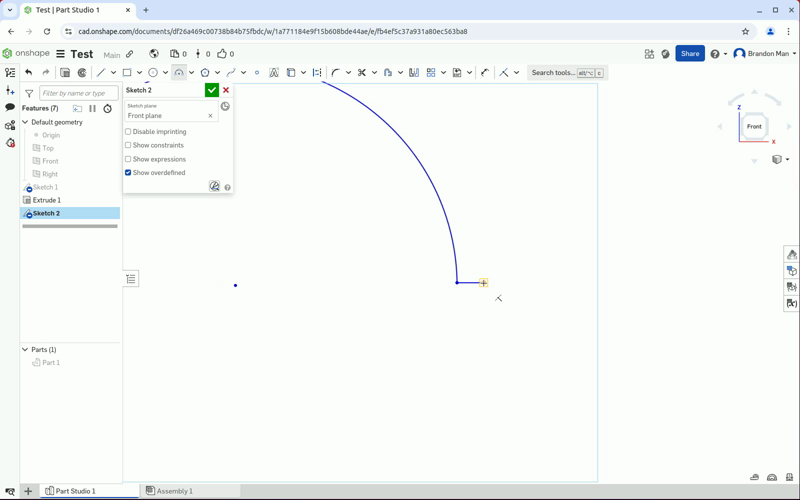
scroll(-6)
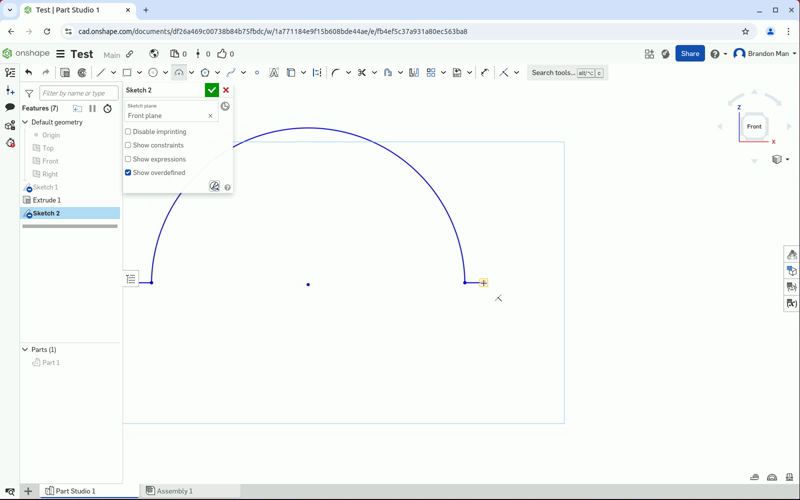
scroll(-6)
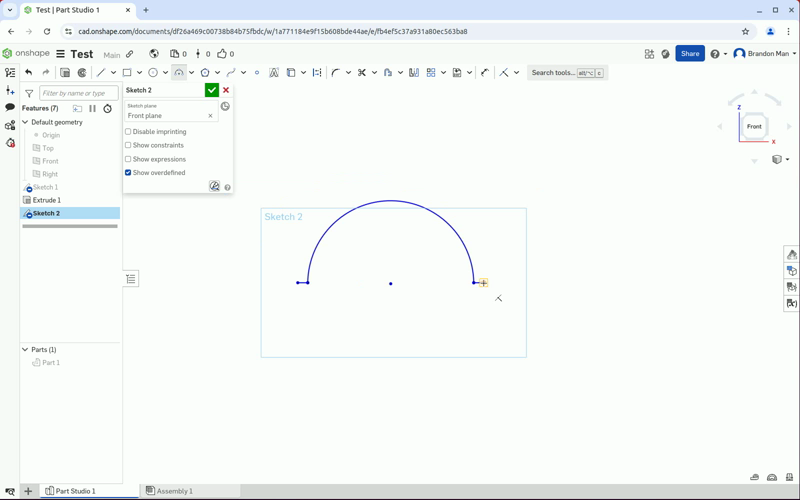
scroll(-6)
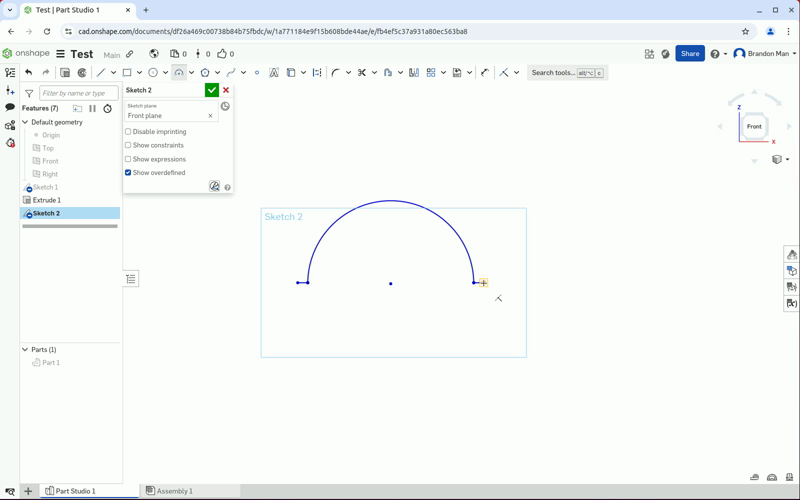
scroll(-6)
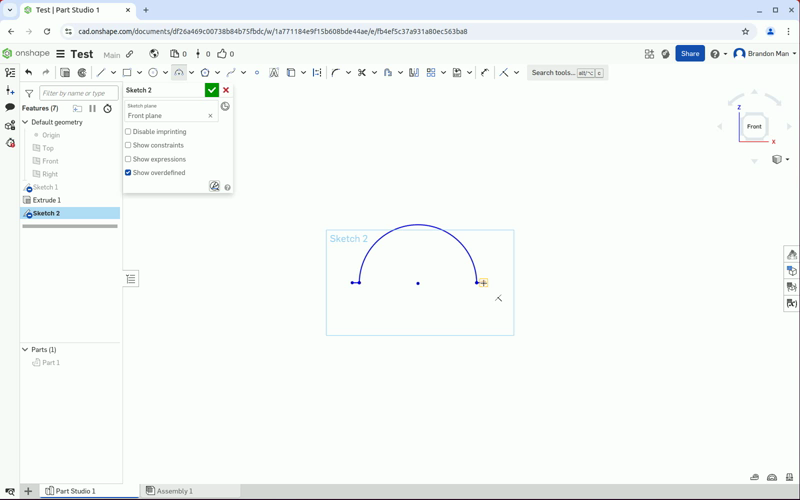
scroll(-6)
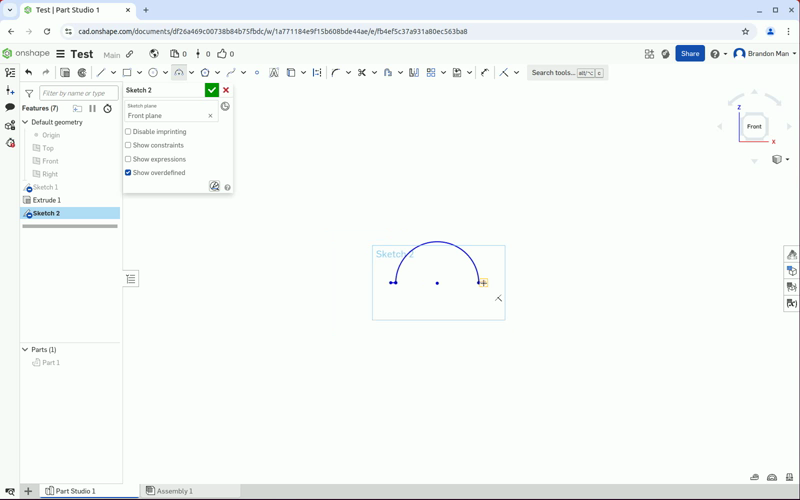
scroll(-6)
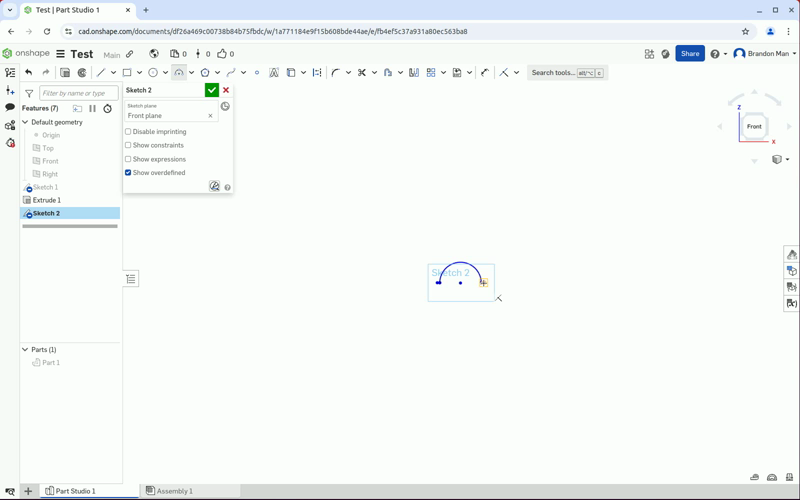
mouse_move(437, 282)
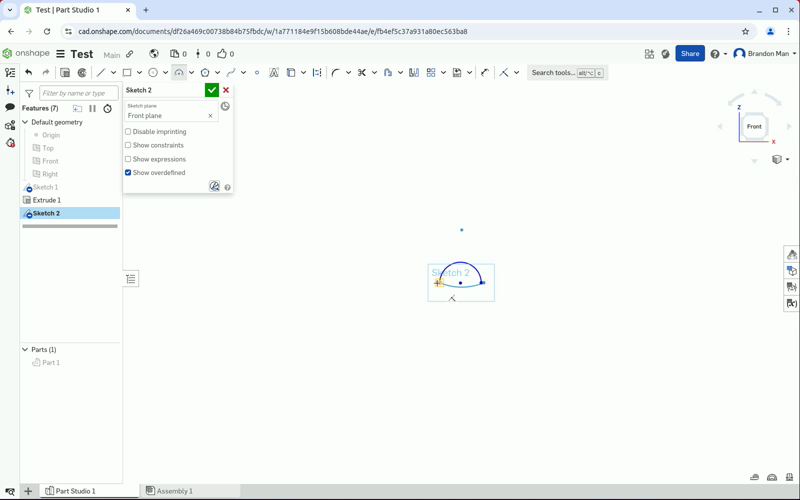
scroll(6)
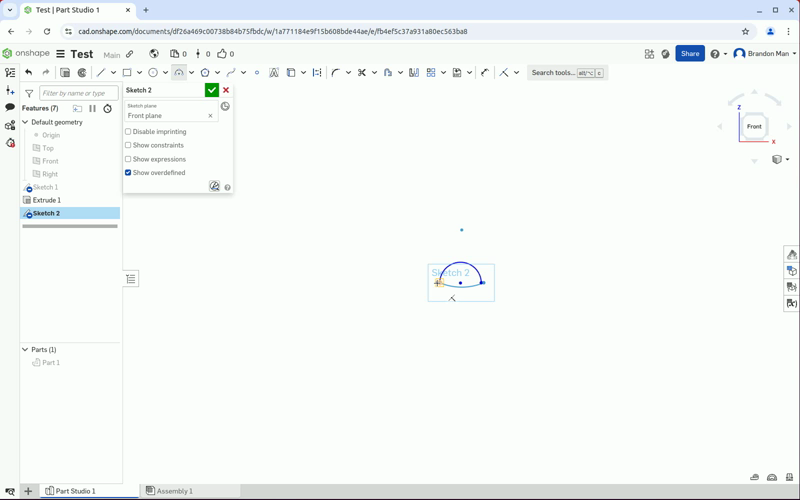
scroll(6)
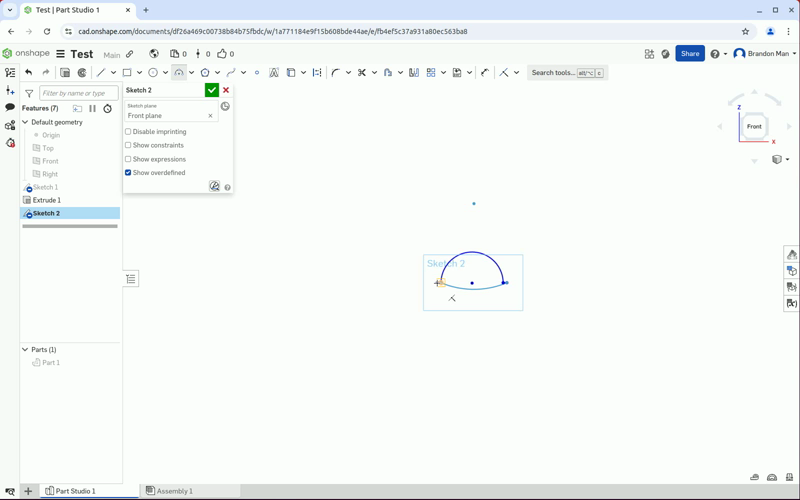
scroll(6)
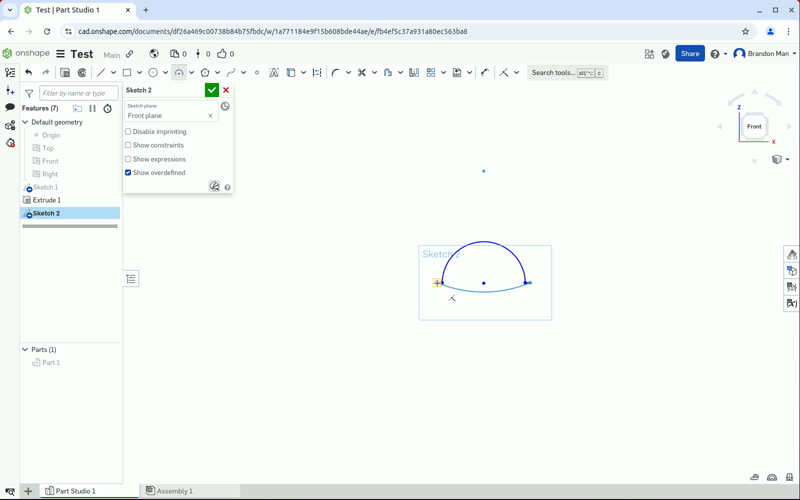
scroll(6)
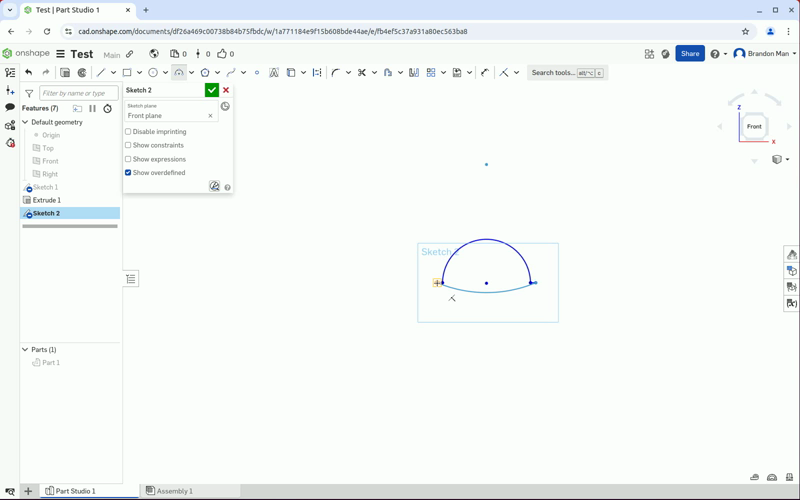
scroll(6)
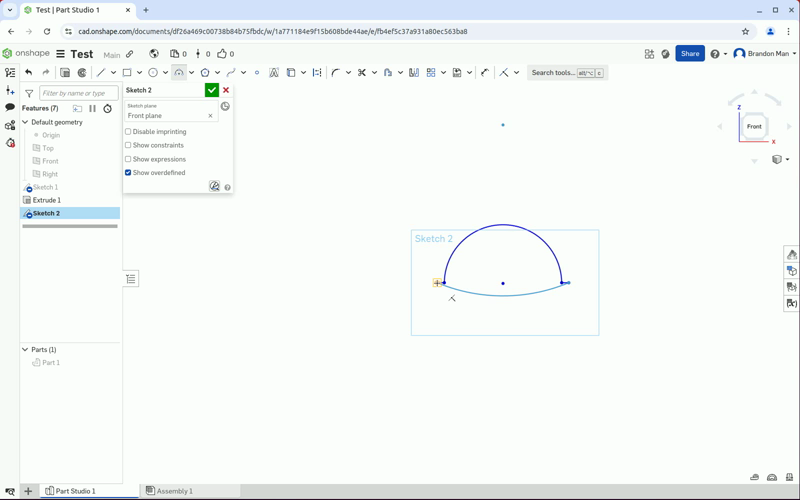
scroll(6)
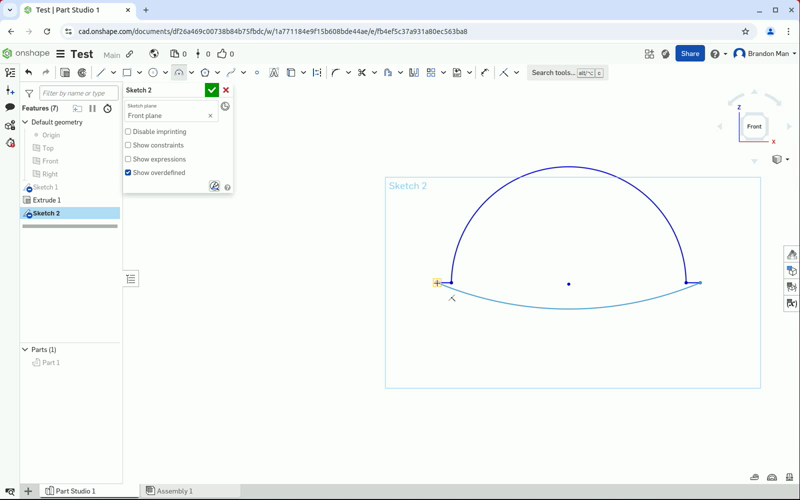
scroll(6)
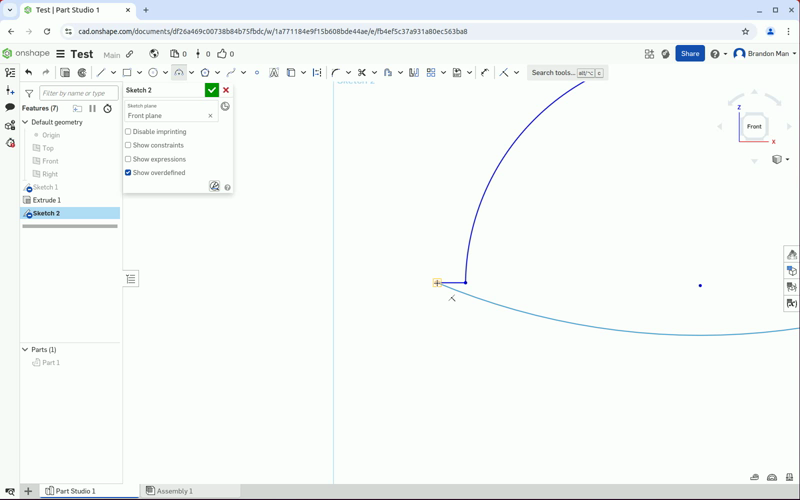
click(437, 282)
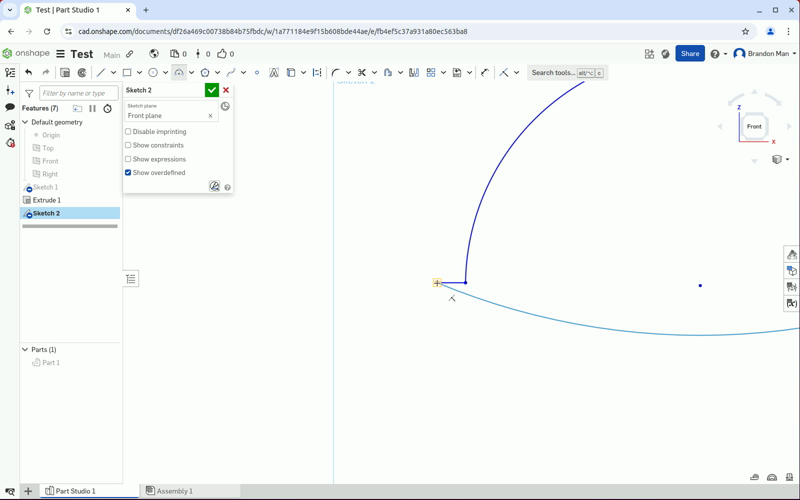
scroll(-6)
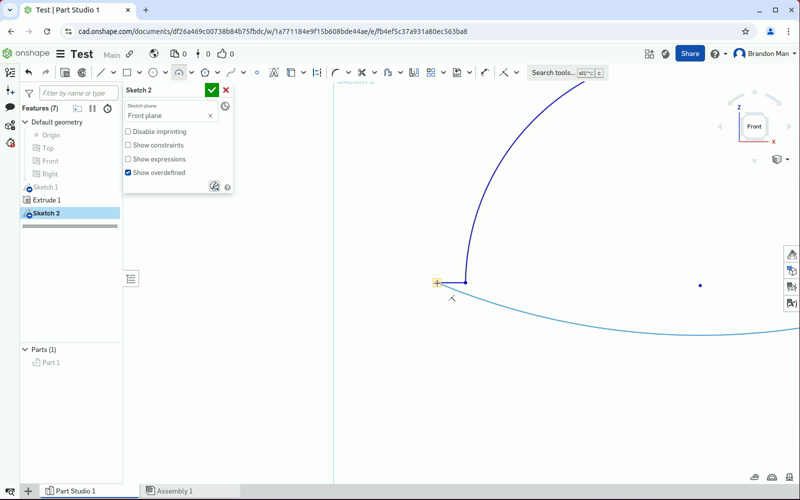
scroll(-6)
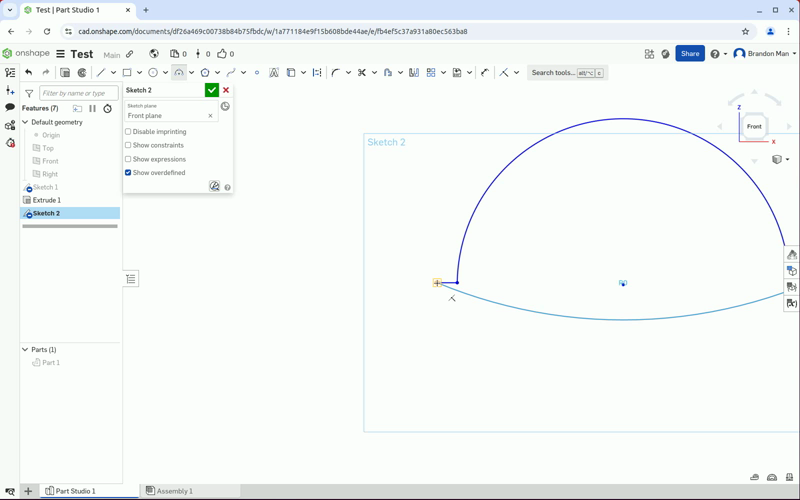
scroll(-6)
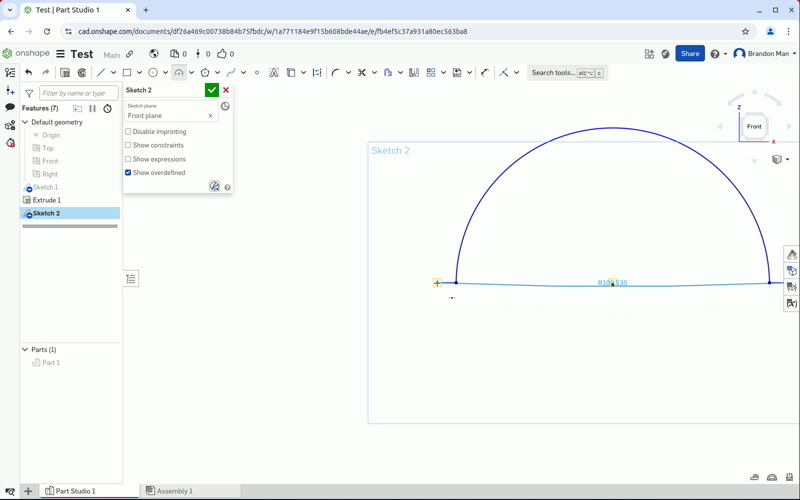
scroll(-6)
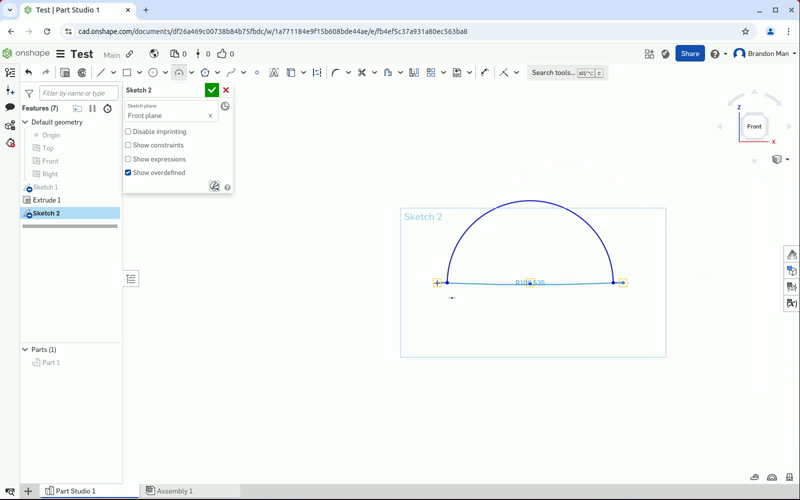
scroll(-6)
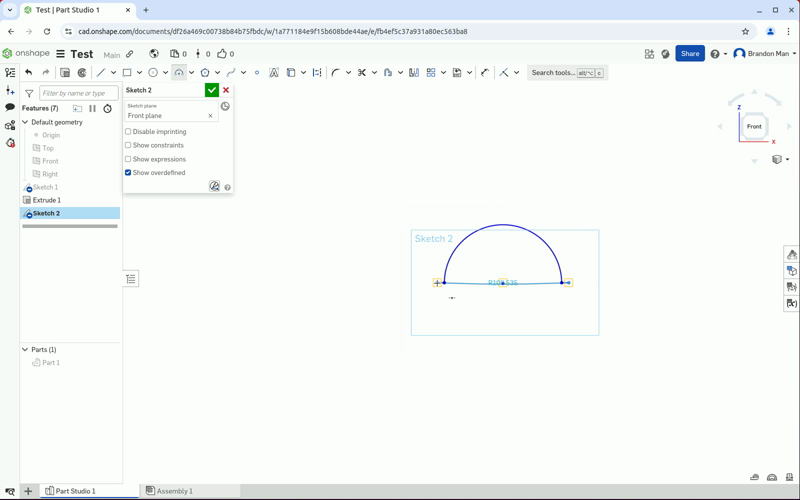
scroll(-6)
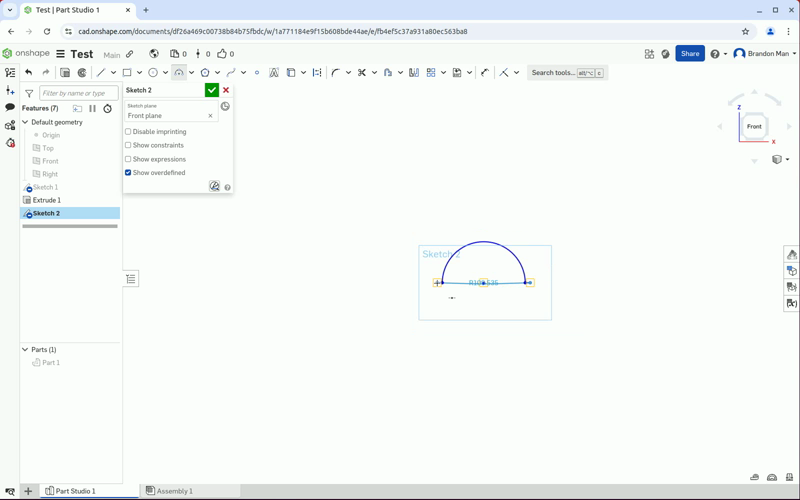
scroll(-6)
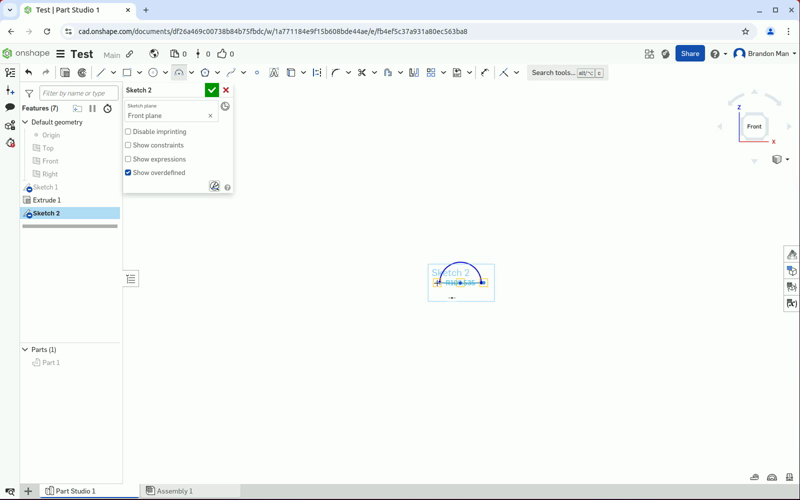
key_down(shift)
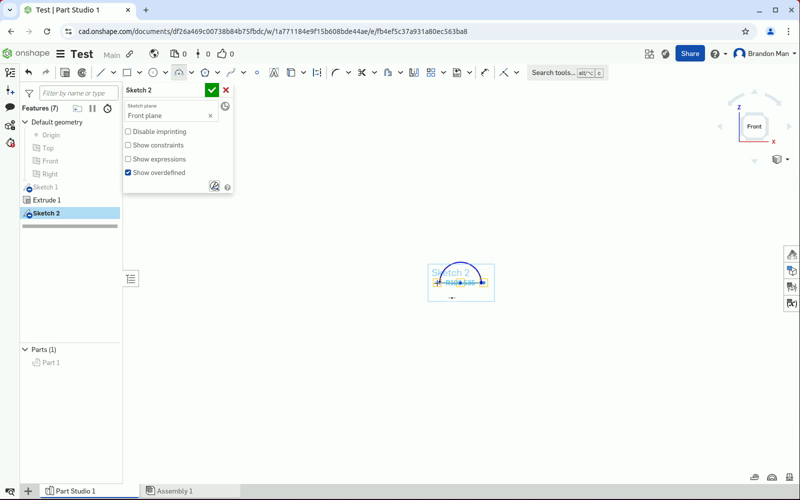
mouse_move(460, 259)
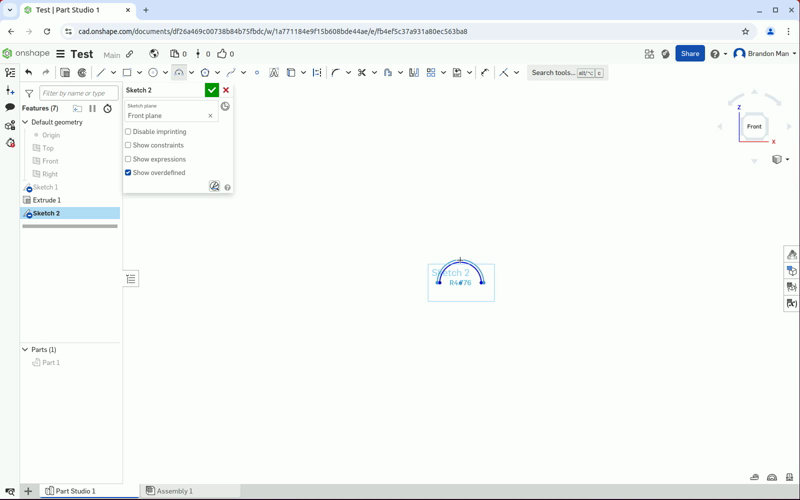
scroll(6)
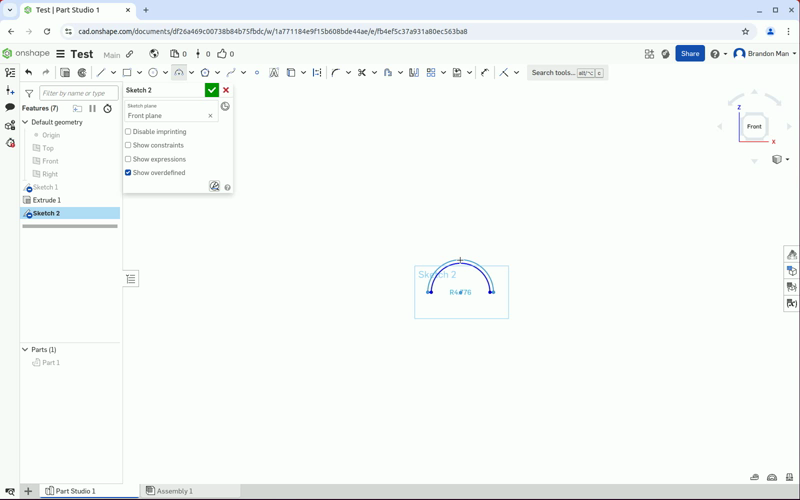
scroll(6)
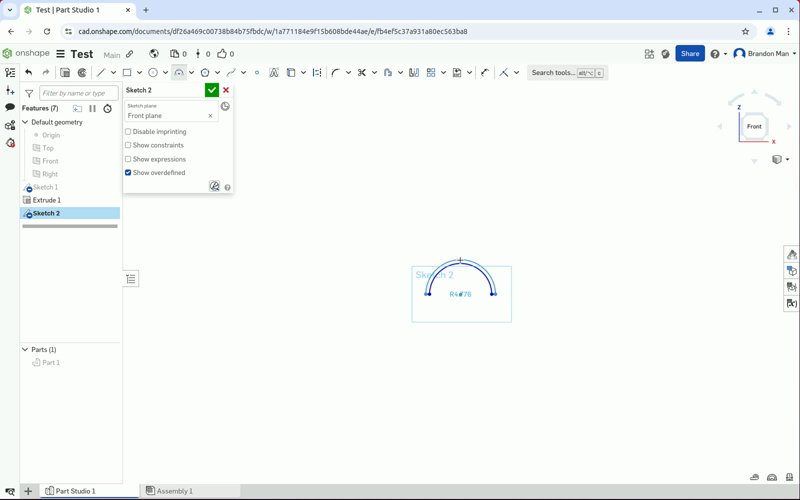
scroll(6)
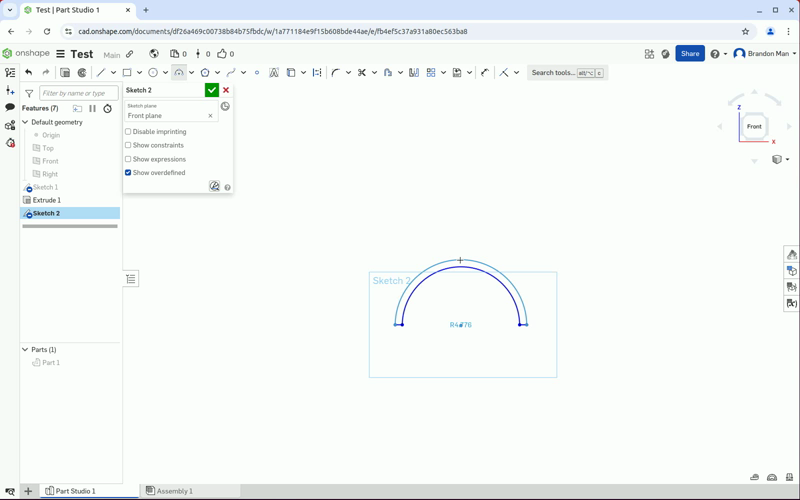
scroll(6)
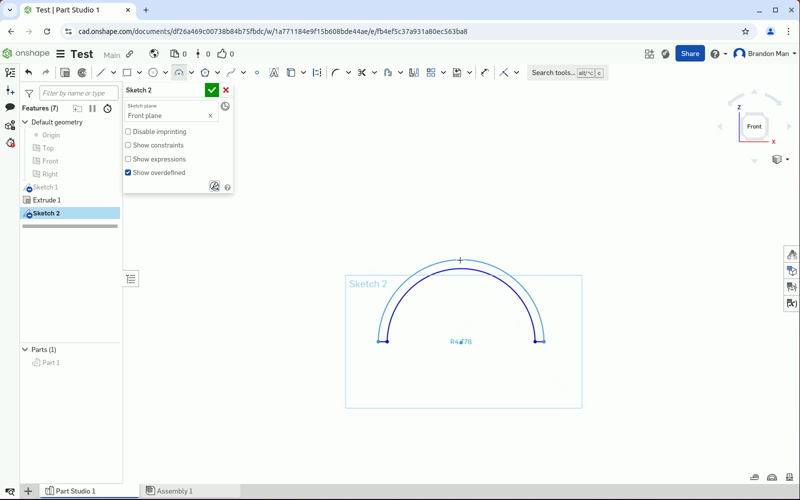
scroll(6)
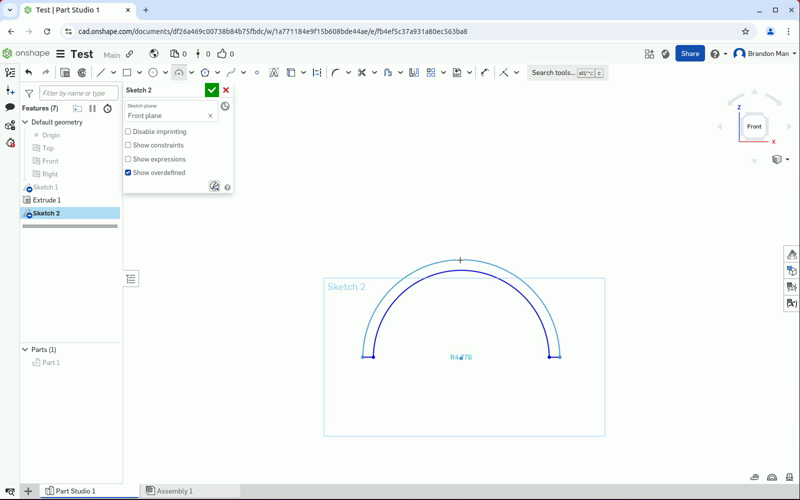
scroll(6)
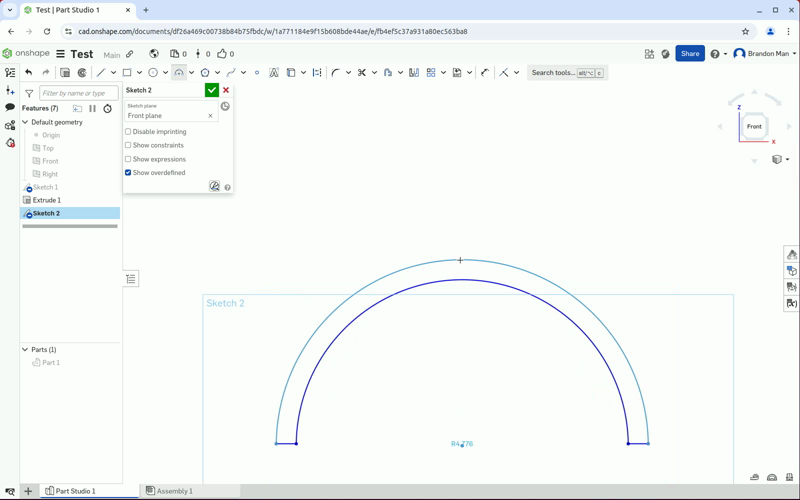
scroll(6)
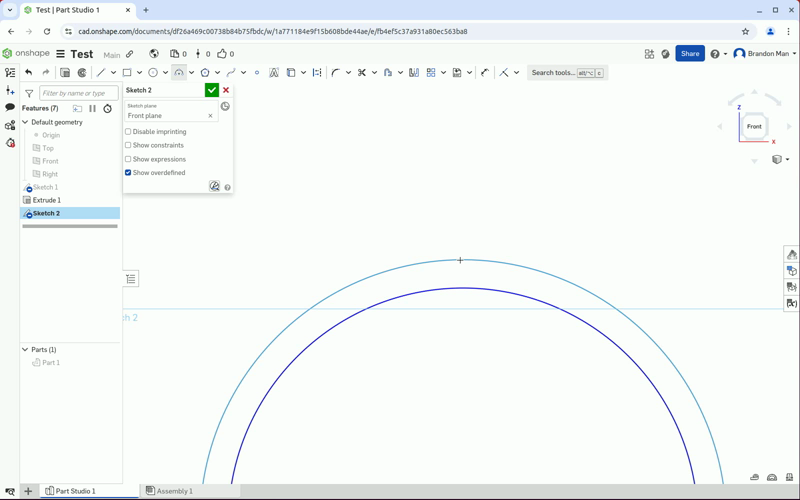
click(460, 259)
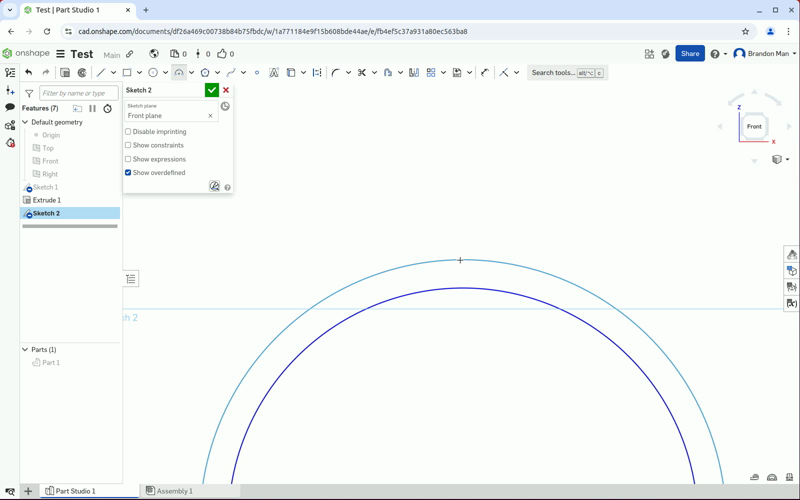
scroll(-6)
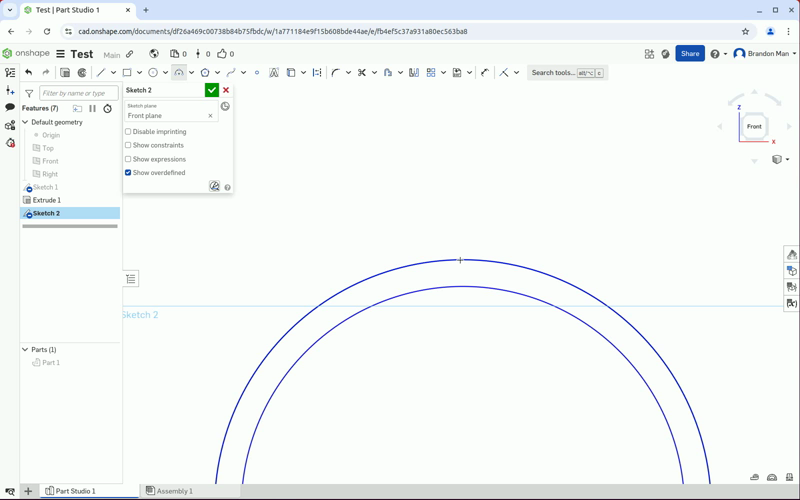
scroll(-6)
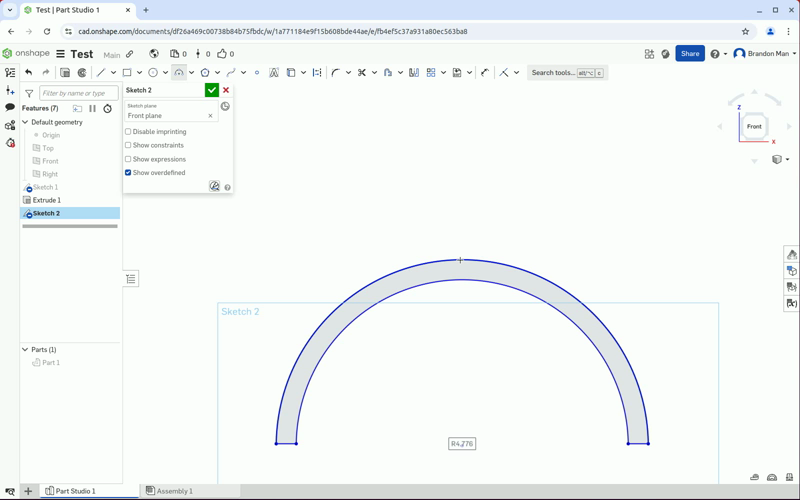
scroll(-6)
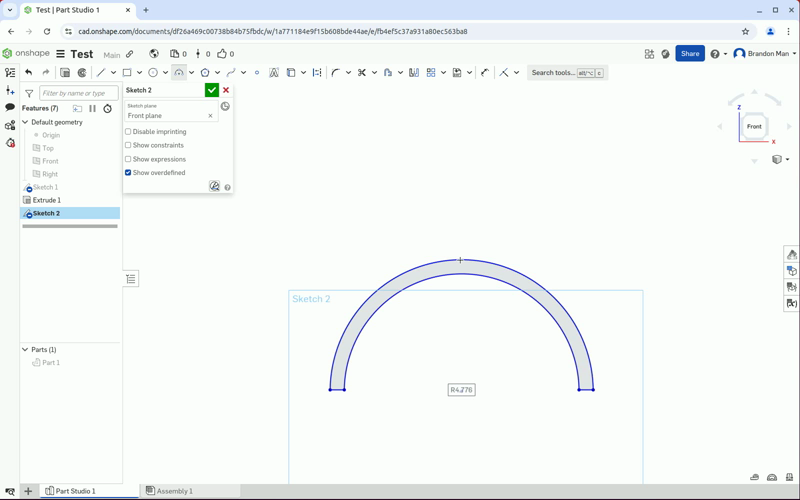
scroll(-6)
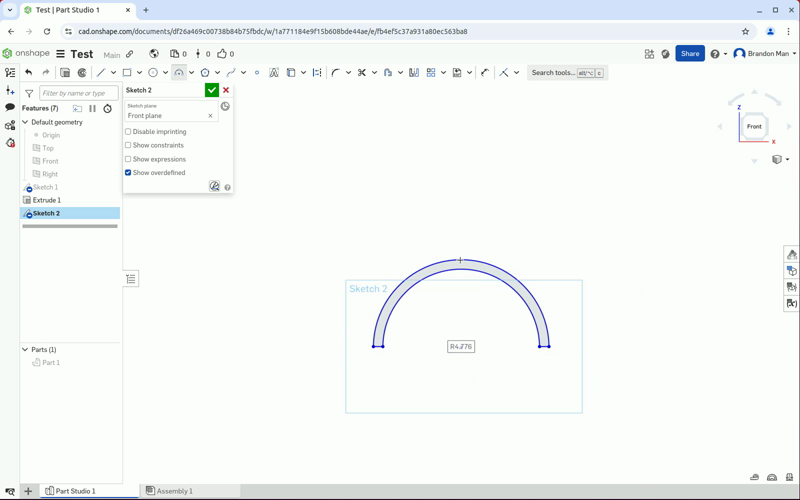
scroll(-6)
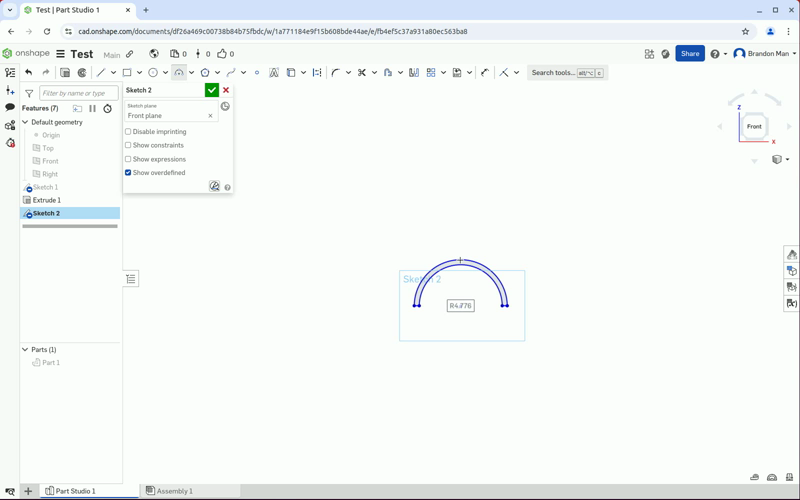
scroll(-6)
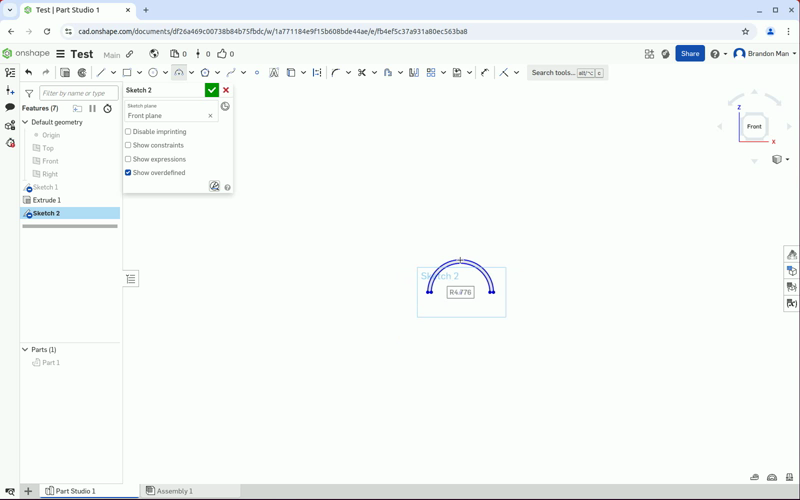
scroll(-6)
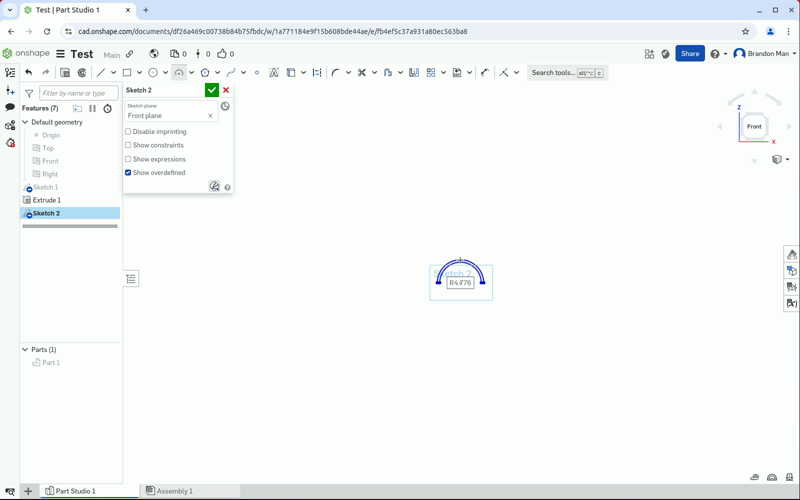
key_up(shift)
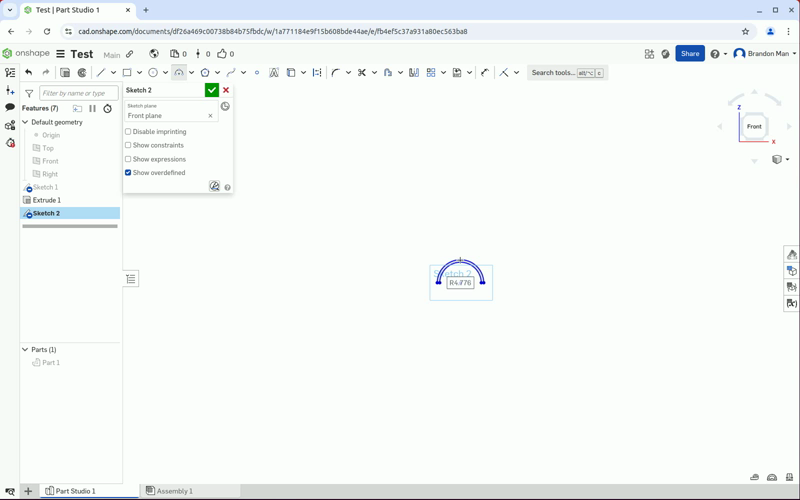
key(esc)
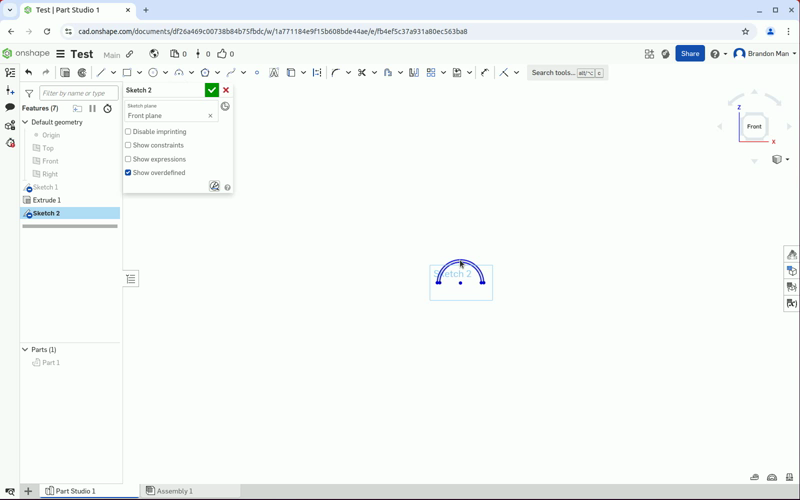
mouse_move(453, 263)
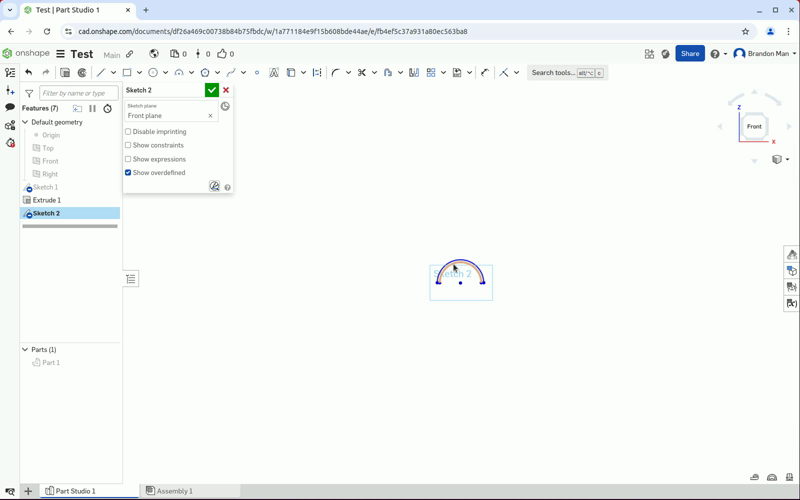
scroll(6)
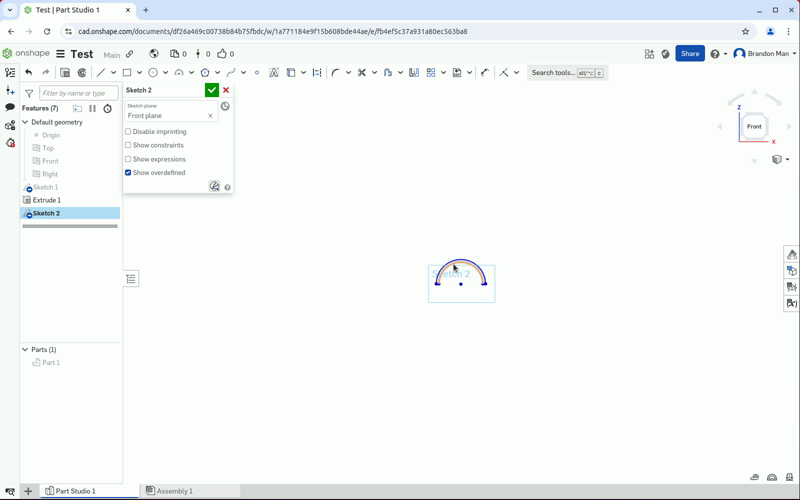
scroll(6)
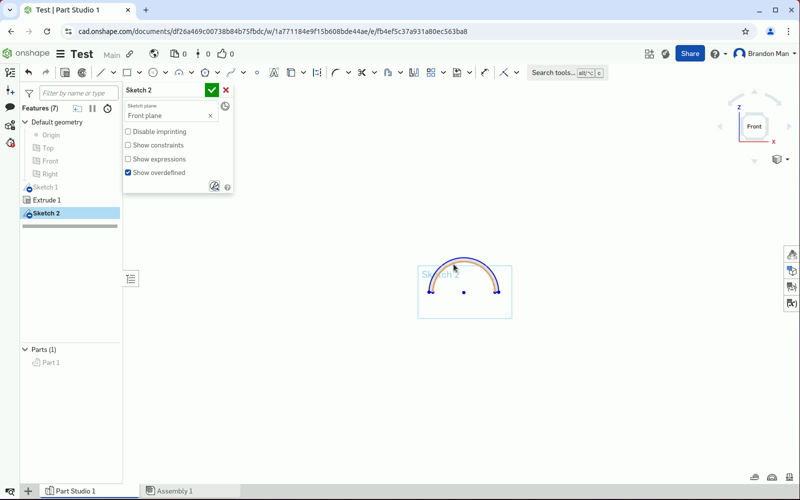
scroll(6)
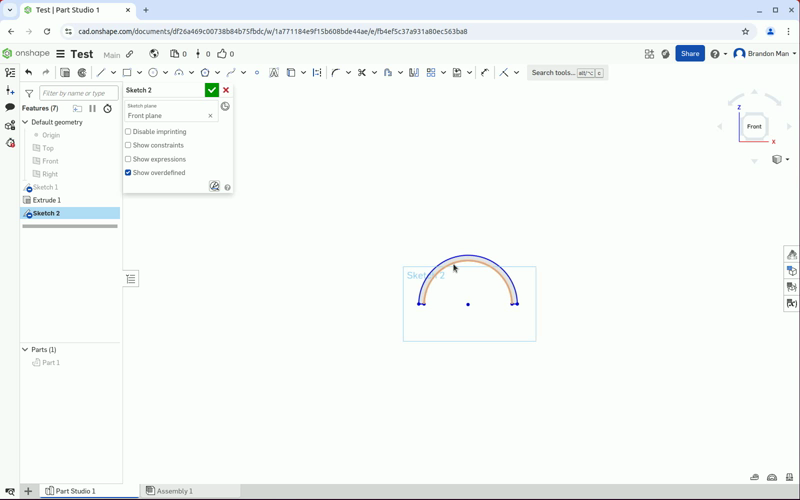
scroll(6)
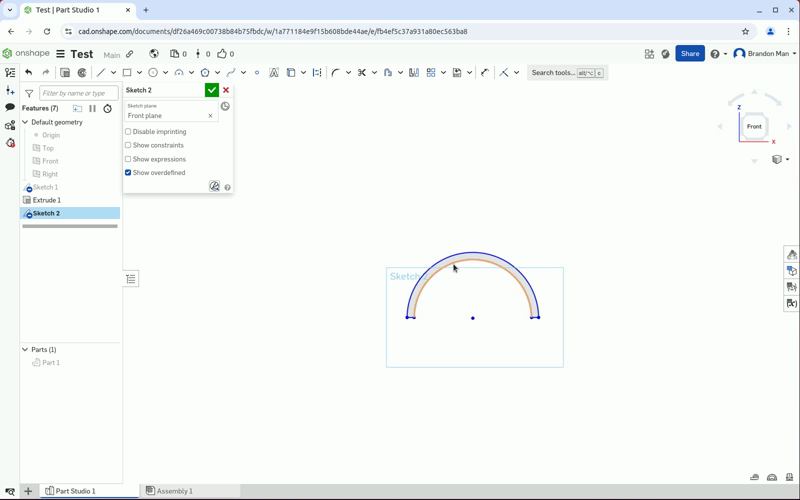
scroll(6)
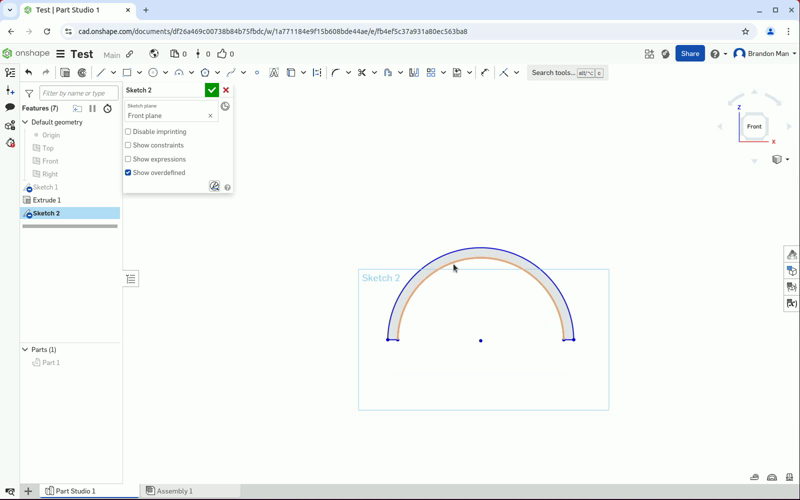
scroll(6)
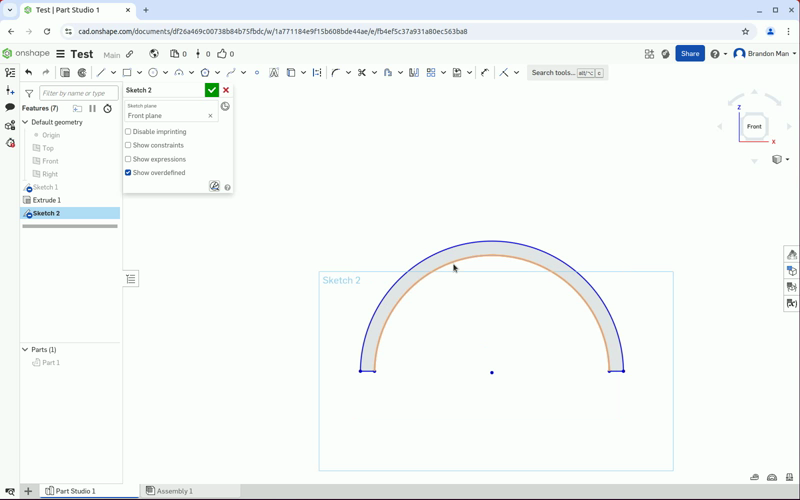
scroll(6)
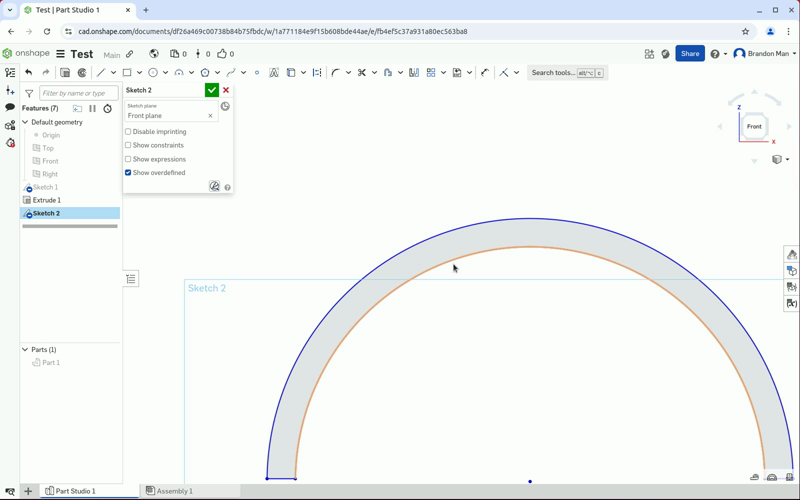
click(453, 263)
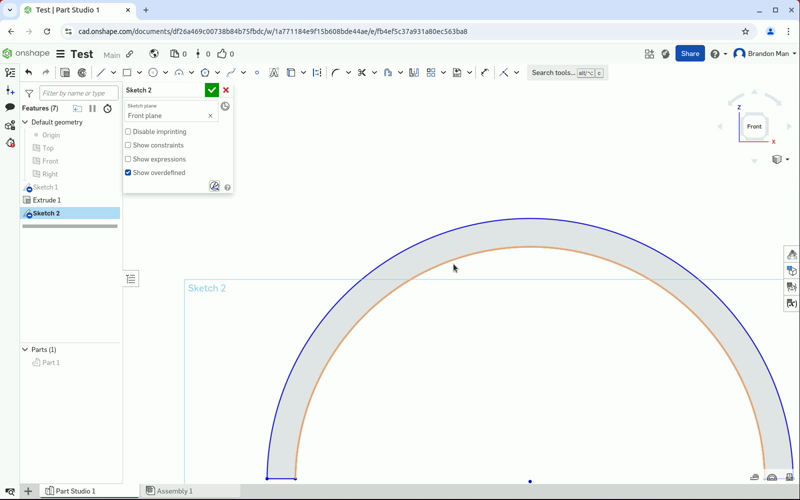
scroll(-6)
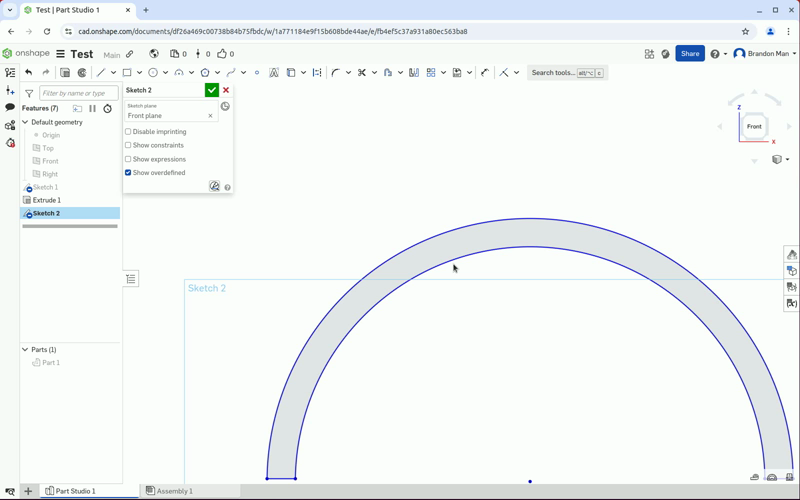
scroll(-6)
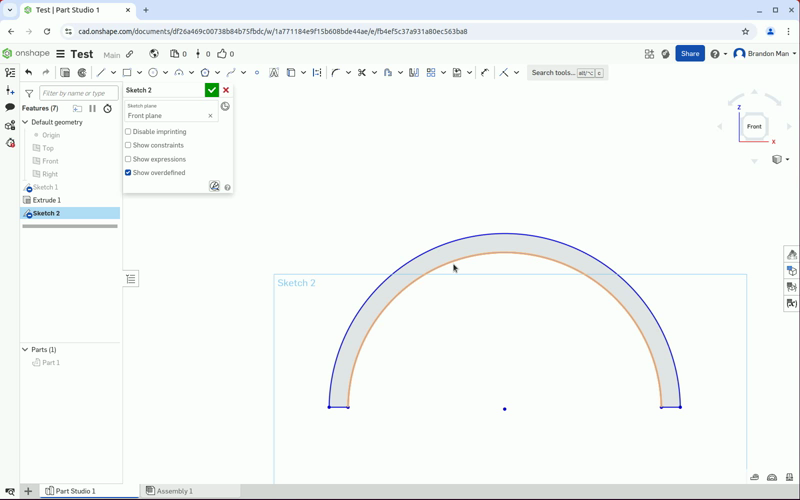
scroll(-6)
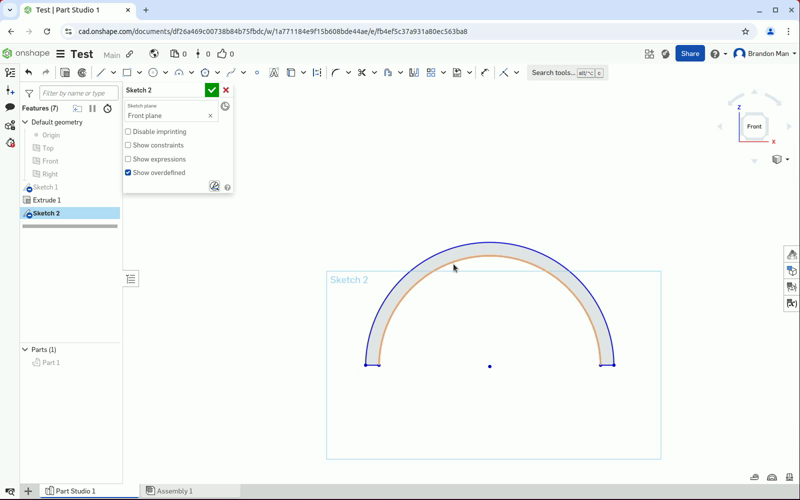
scroll(-6)
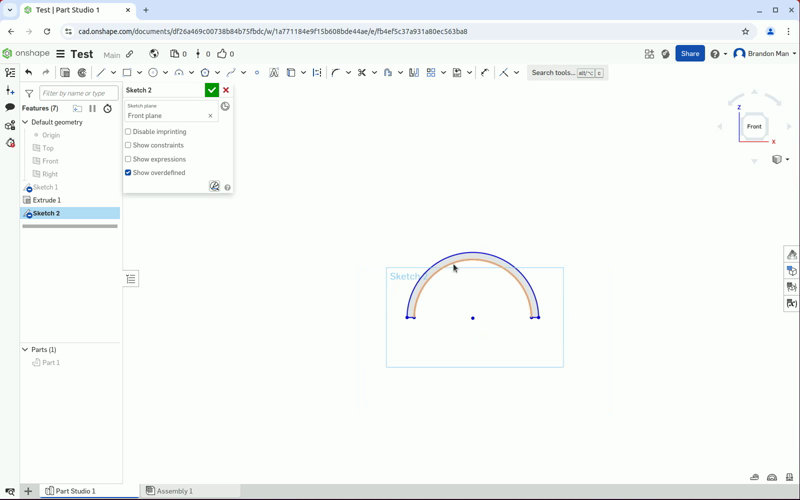
scroll(-6)
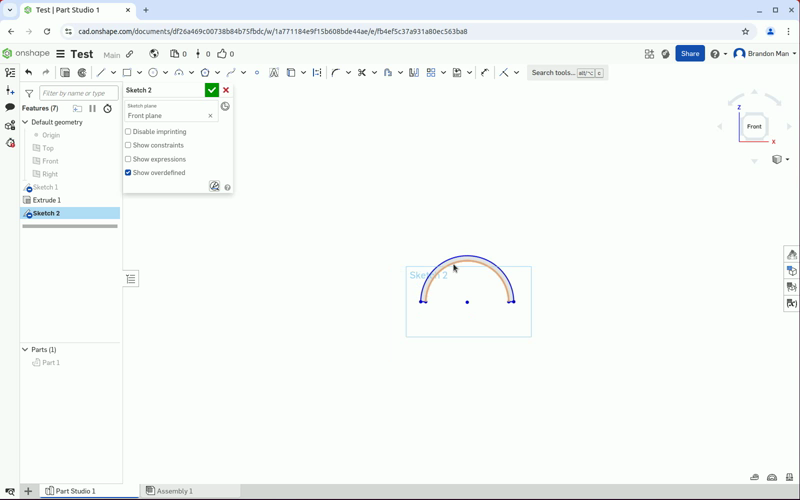
scroll(-6)
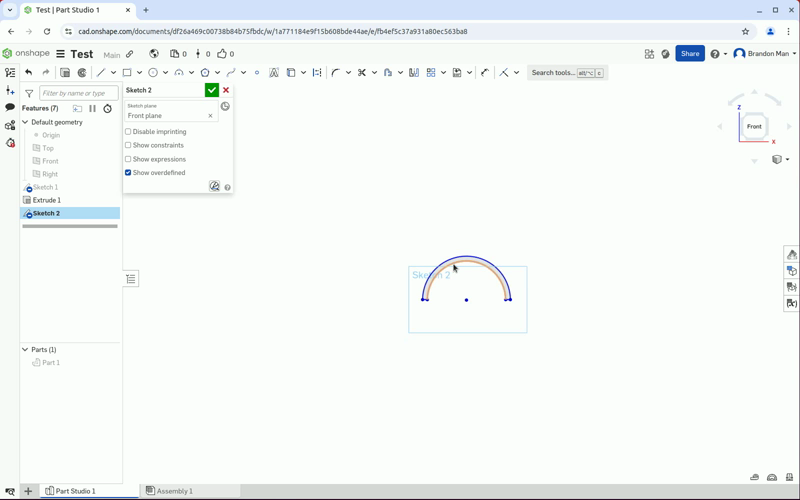
scroll(-6)
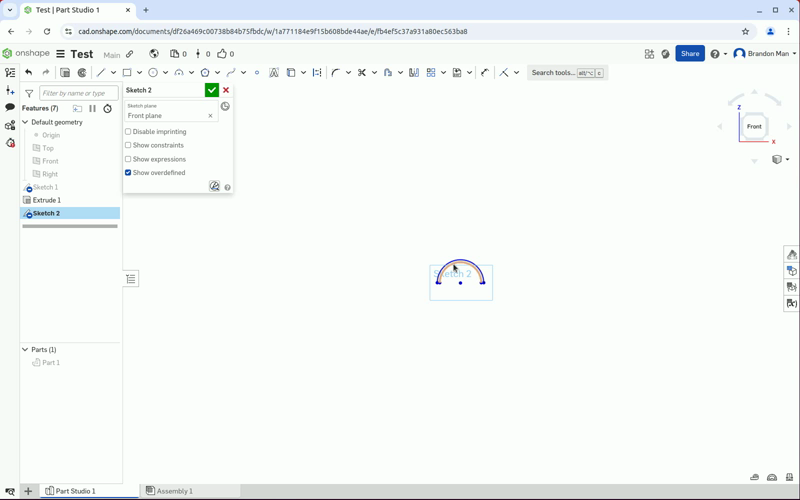
mouse_move(73, 352)
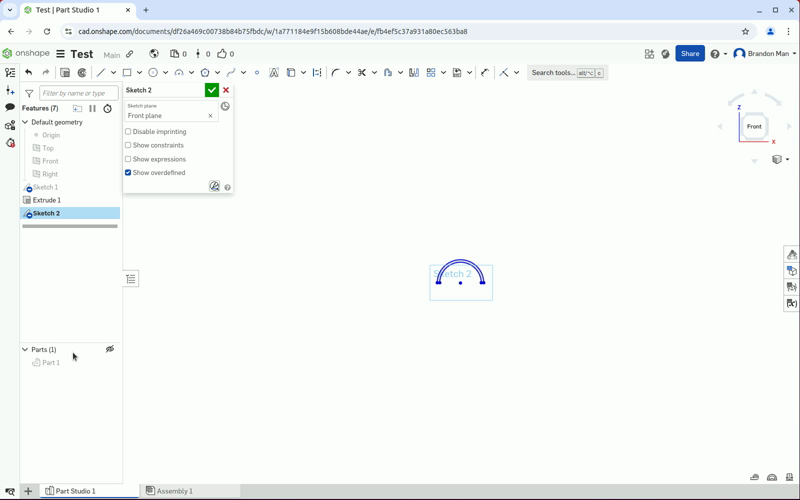
key(shift+y)
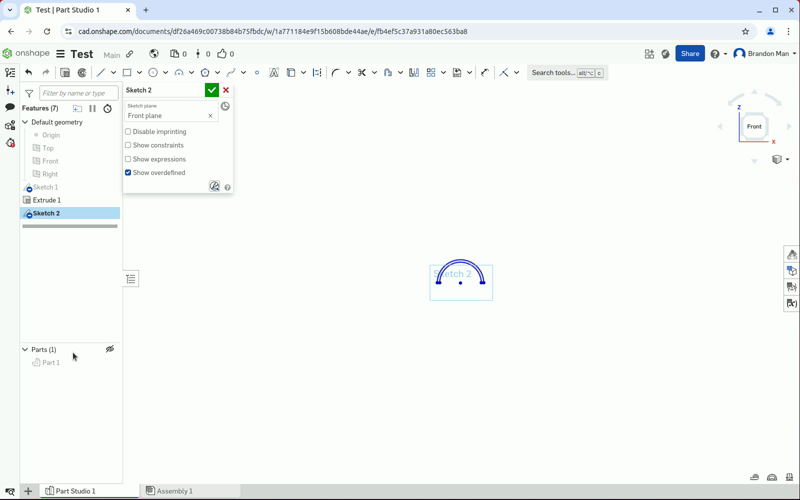
key(shift+e)
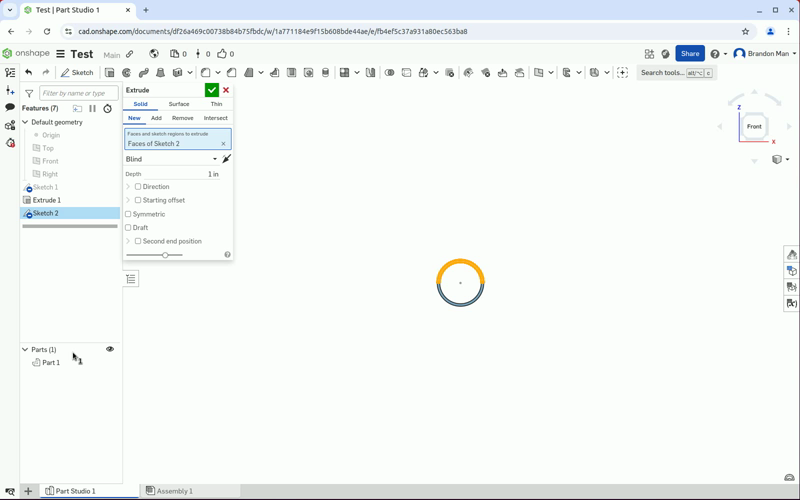
mouse_move(143, 106)
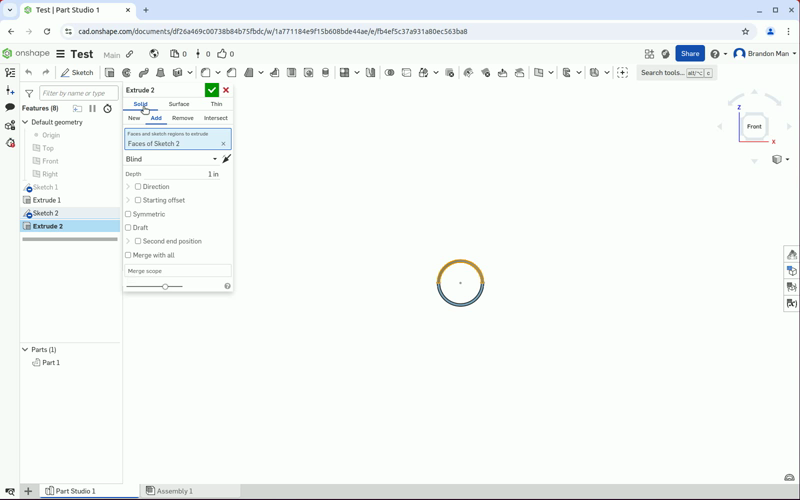
click(143, 106)
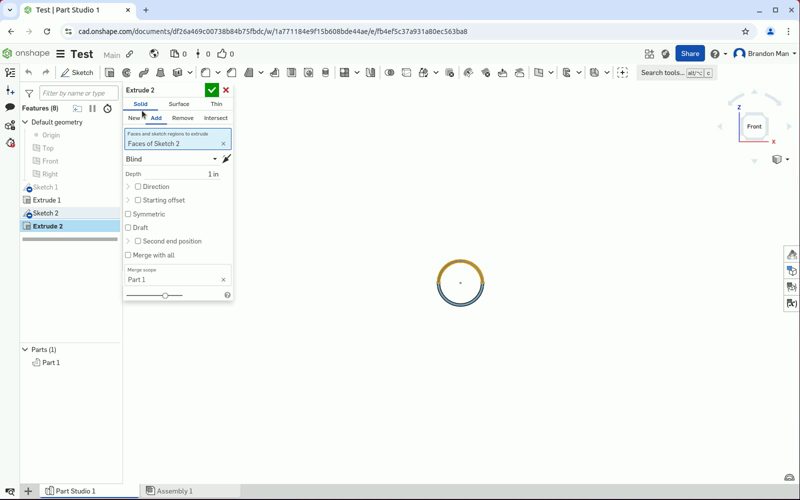
mouse_move(137, 120)
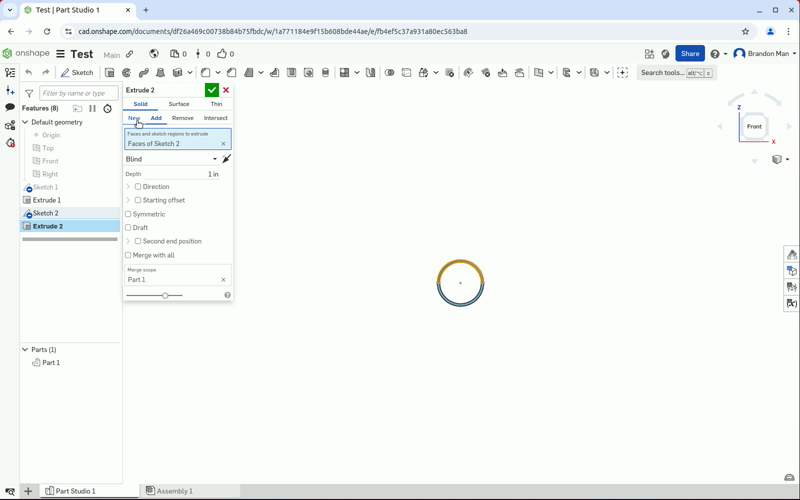
click(137, 120)
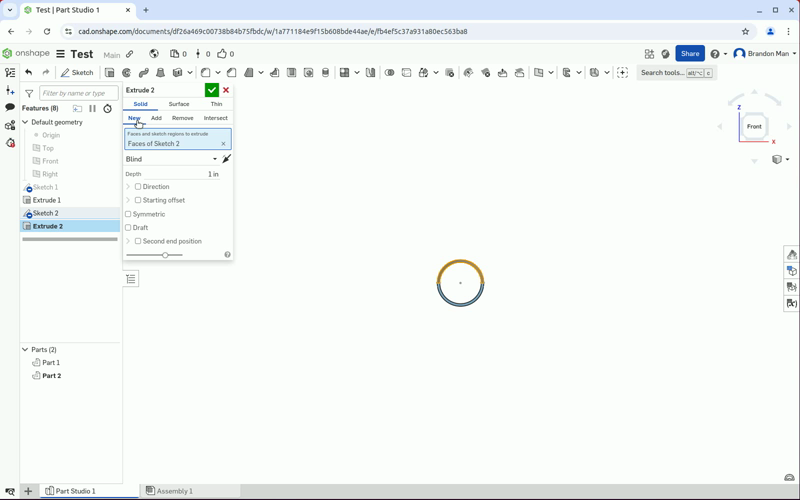
key(tab, 4)
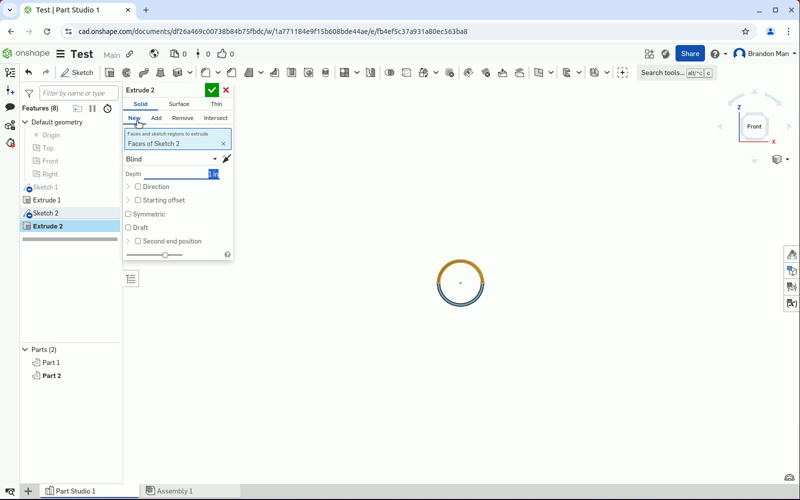
text(12.758)
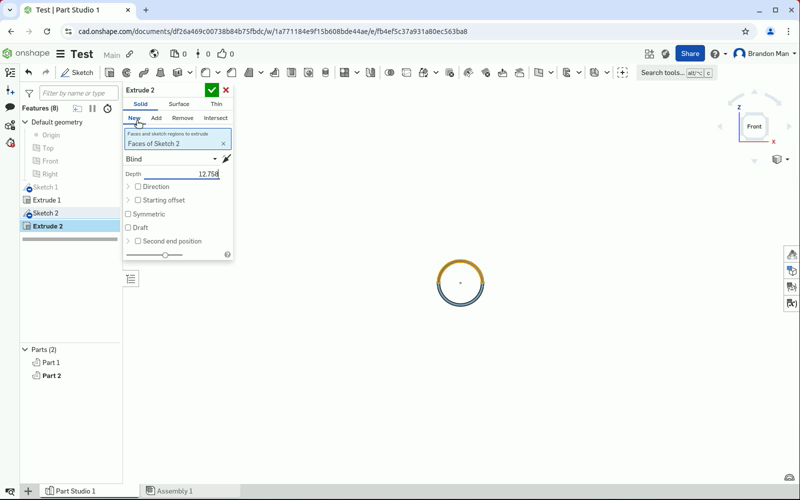
key(enter)
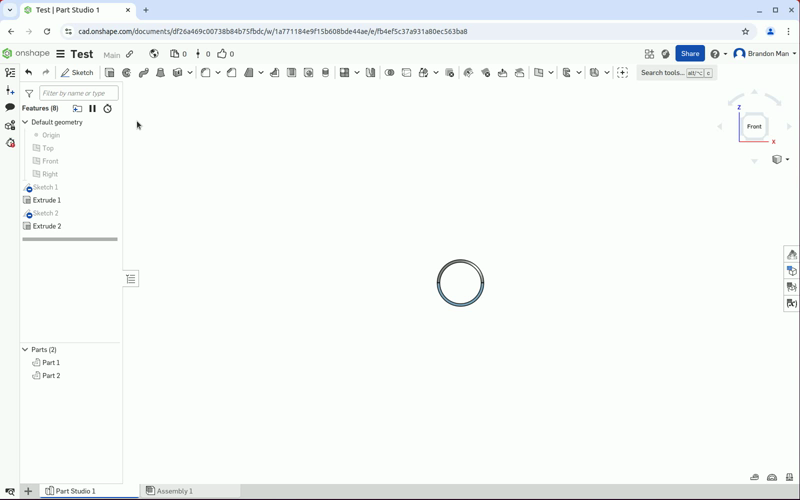
key(shift+h)
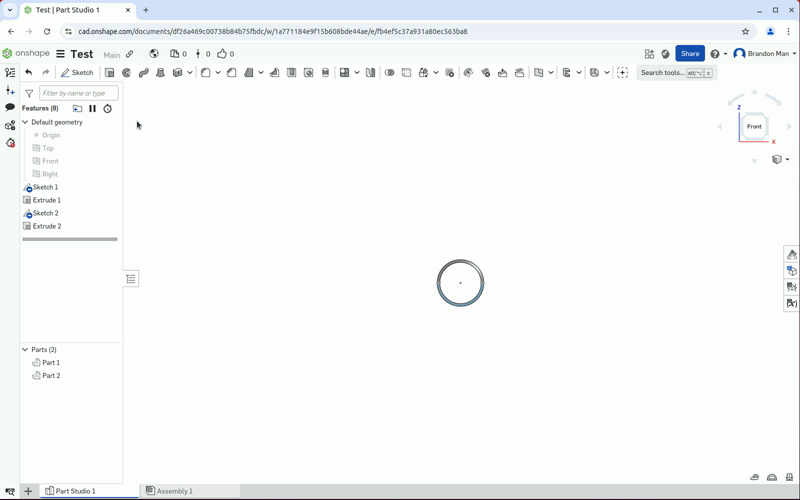
key(shift+h)
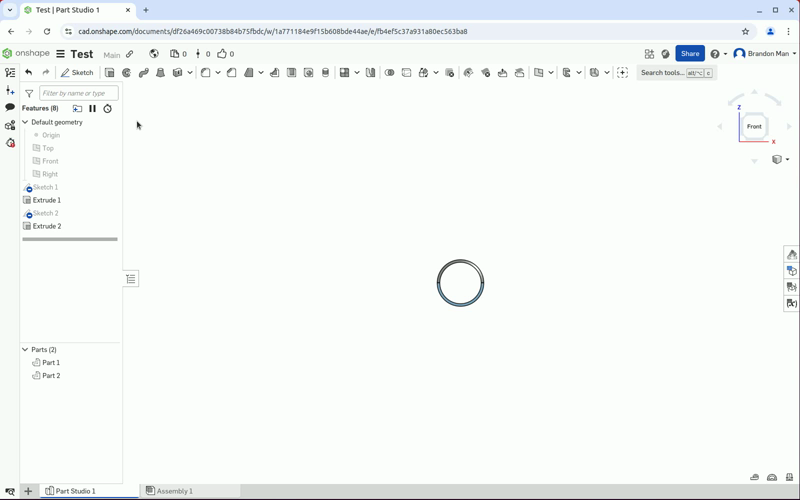
mouse_move(73, 189)
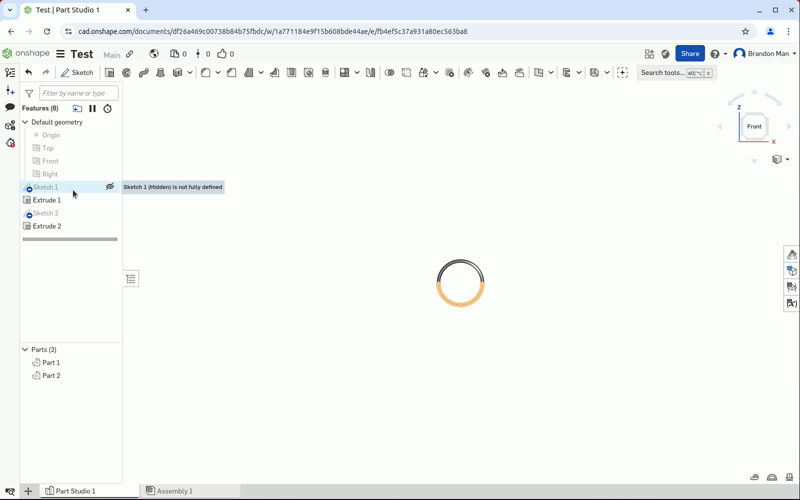
click(73, 189)
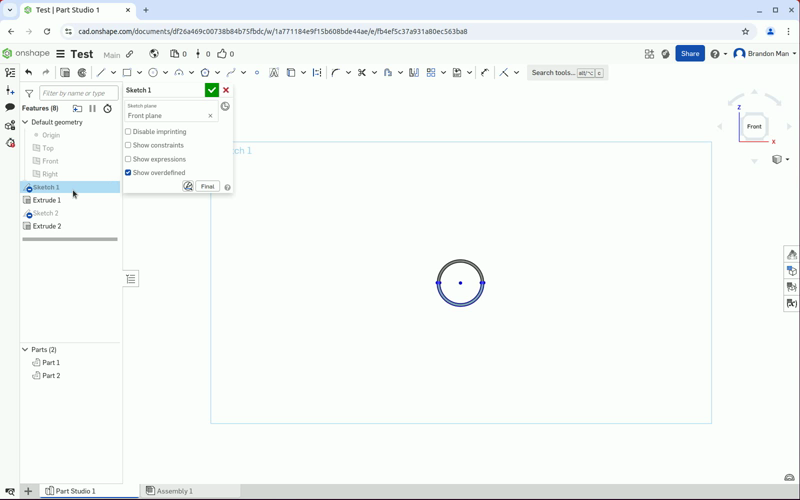
mouse_move(229, 92)
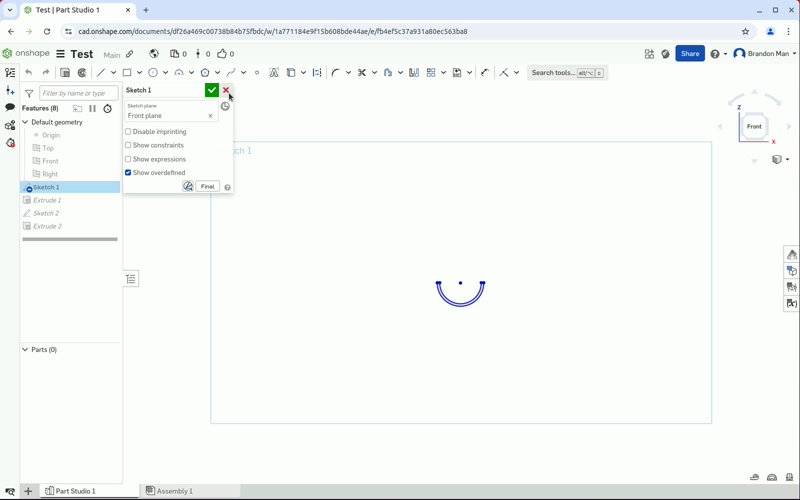
click(229, 92)
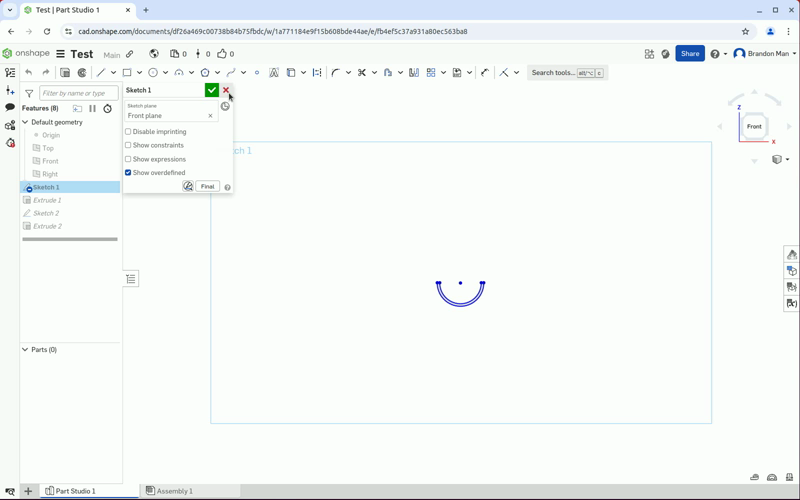
key(shift+s)
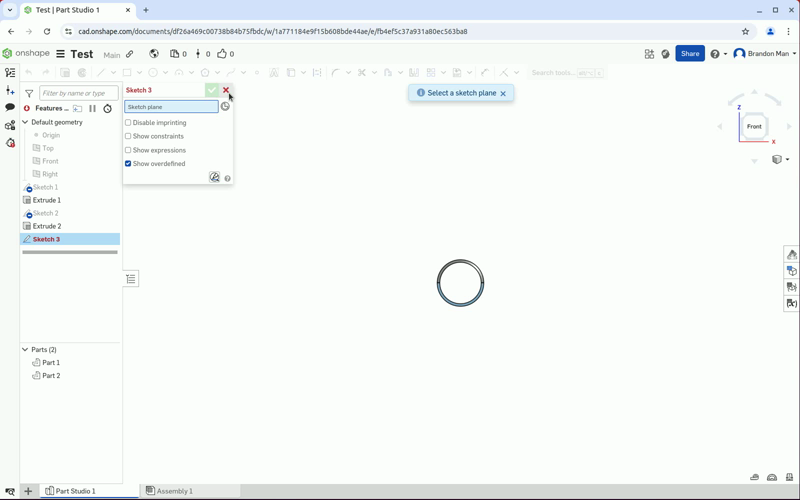
mouse_move(73, 163)
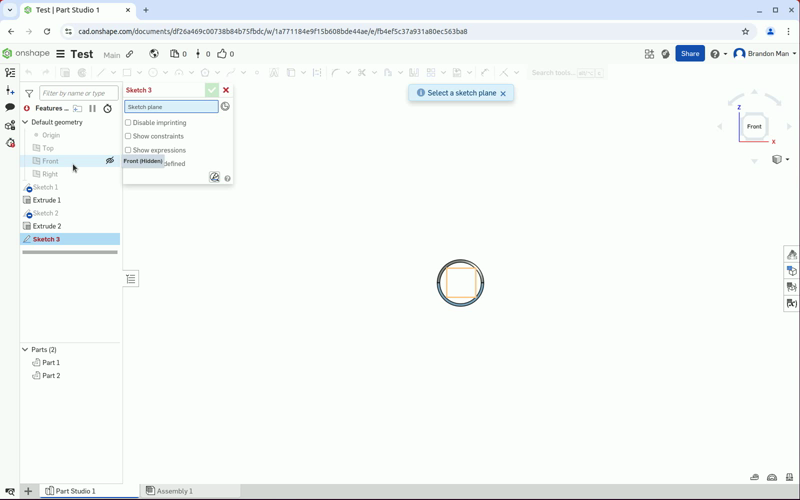
click(73, 163)
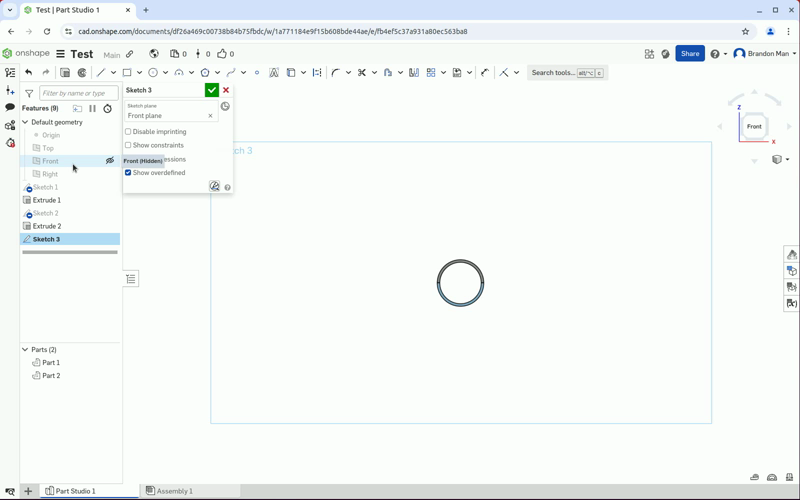
mouse_move(73, 352)
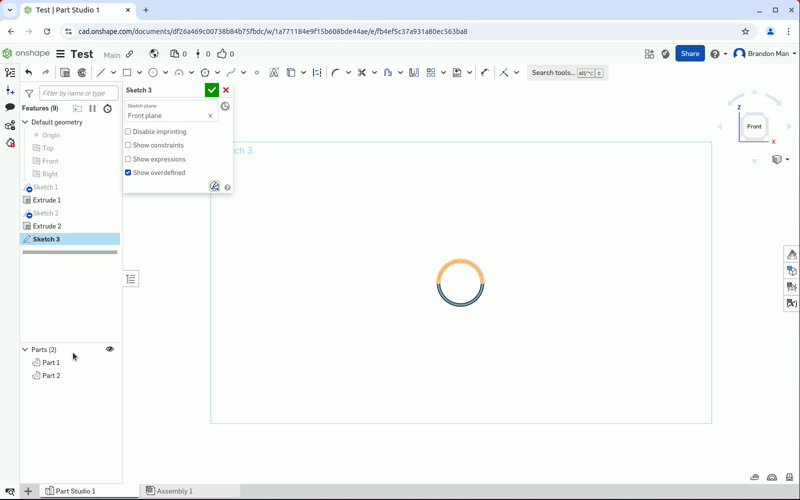
key(y)
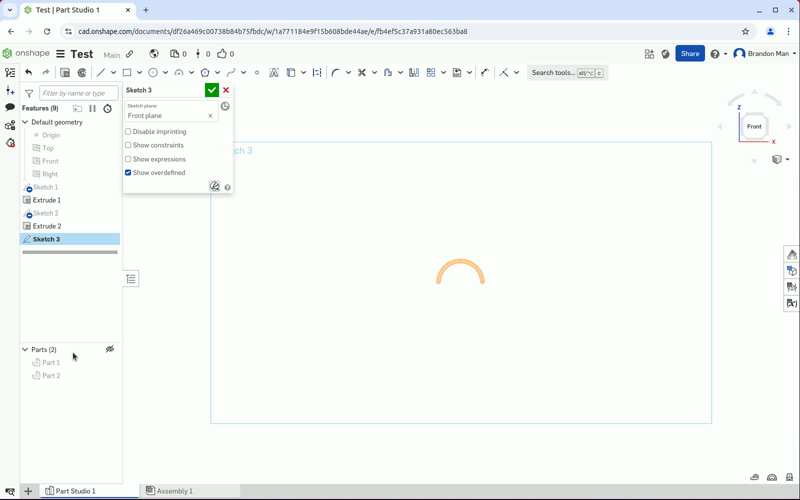
key(a)
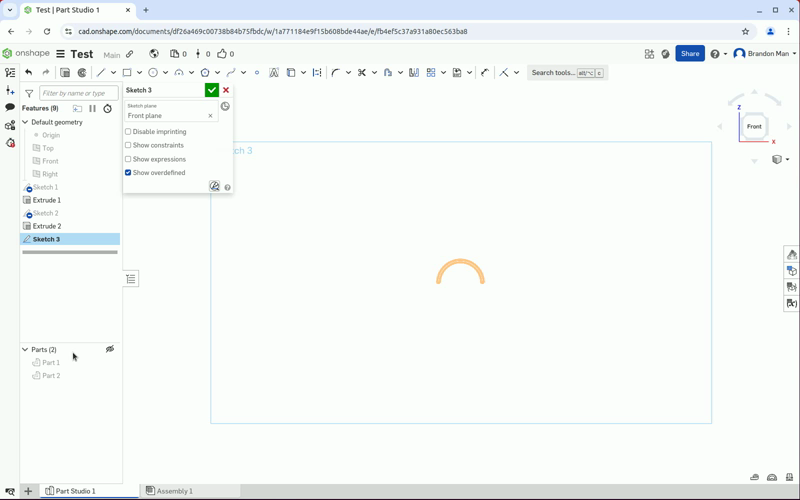
key_down(shift)
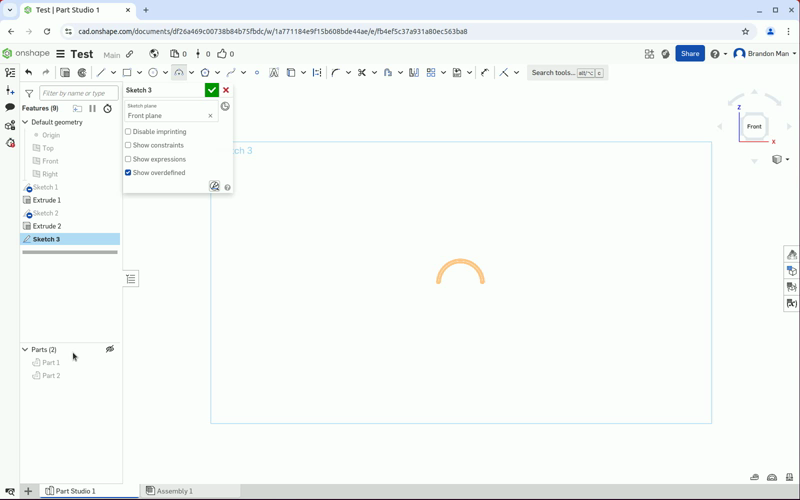
mouse_move(437, 282)
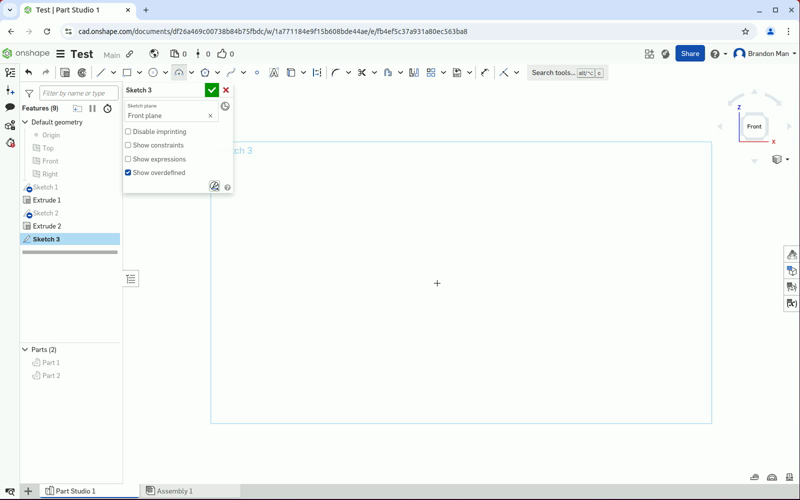
click(437, 282)
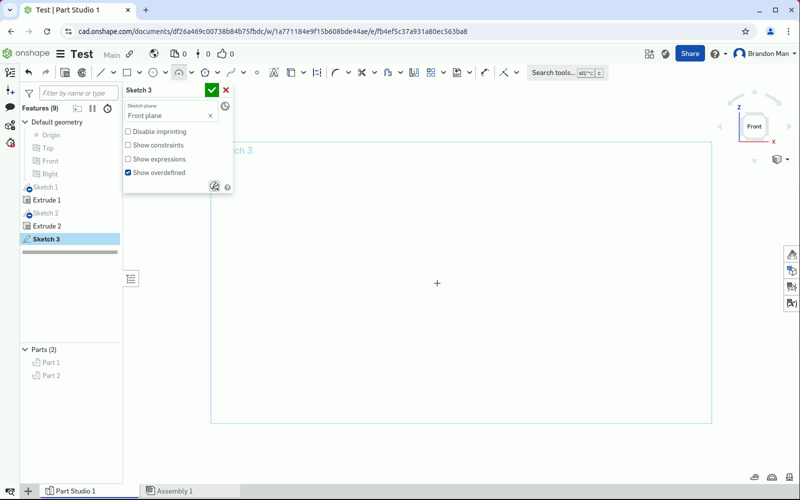
key_up(shift)
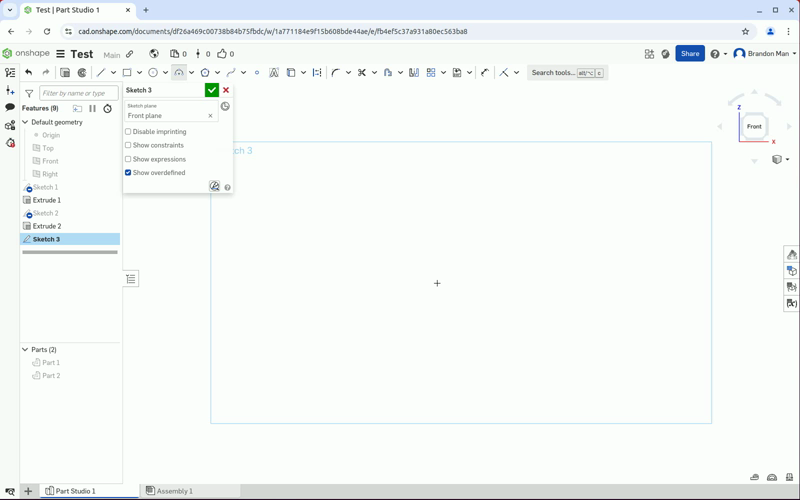
key_down(shift)
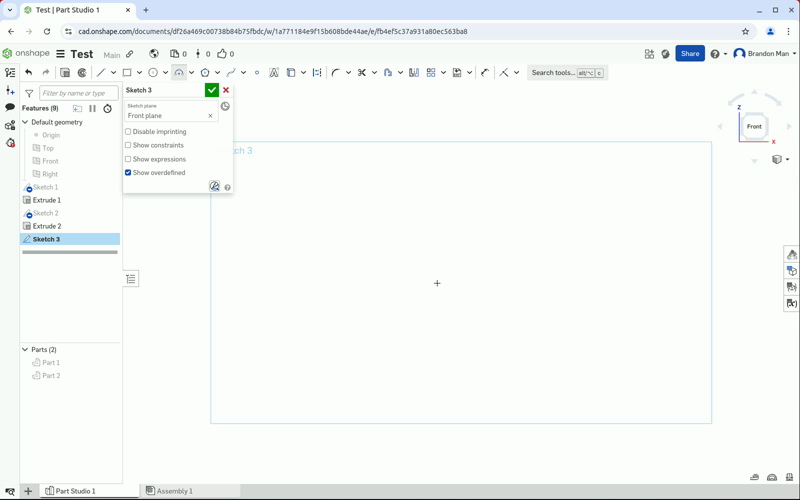
mouse_move(483, 282)
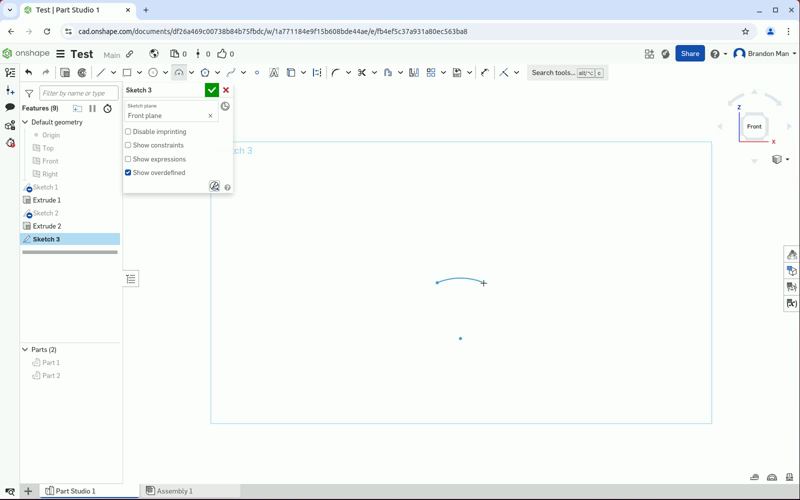
click(483, 282)
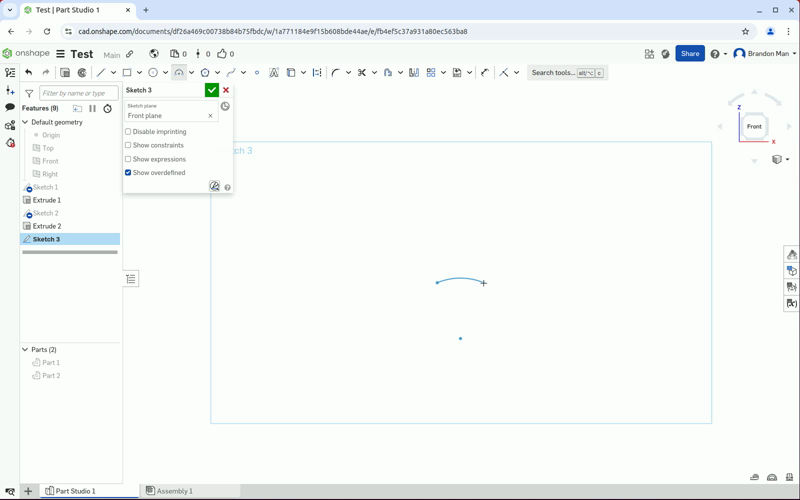
mouse_move(460, 306)
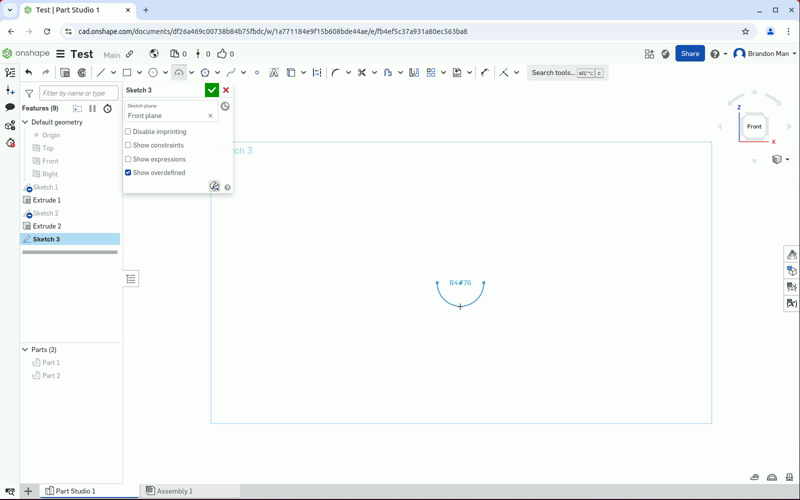
click(460, 306)
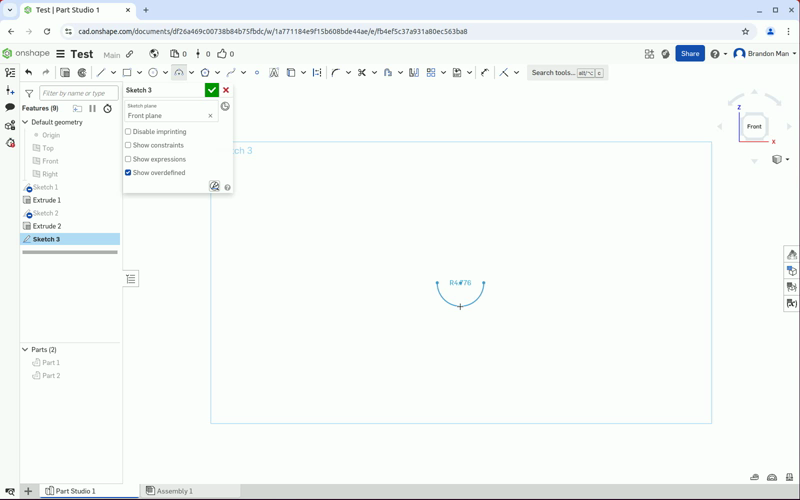
key_up(shift)
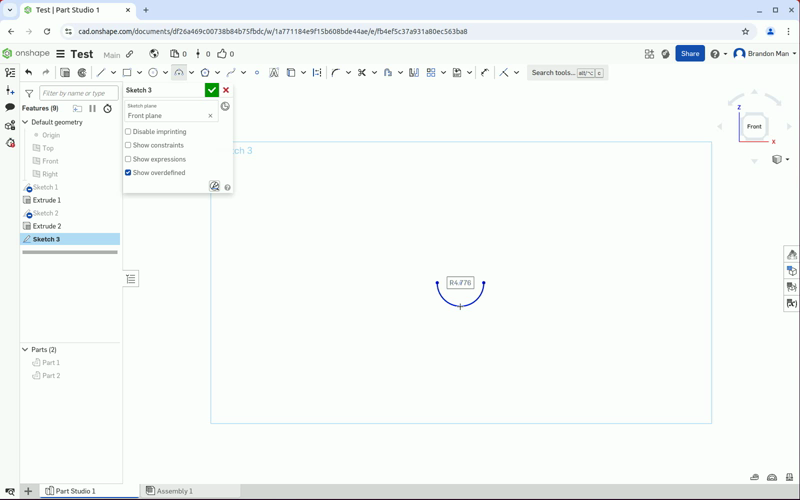
key(esc)
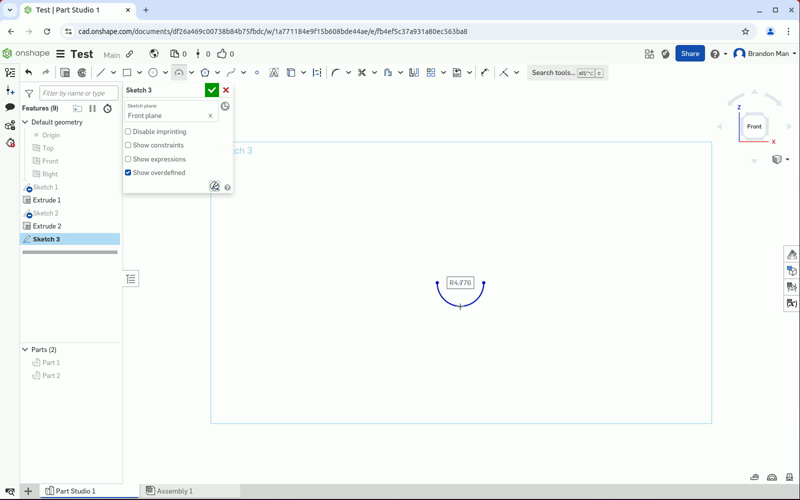
key(l)
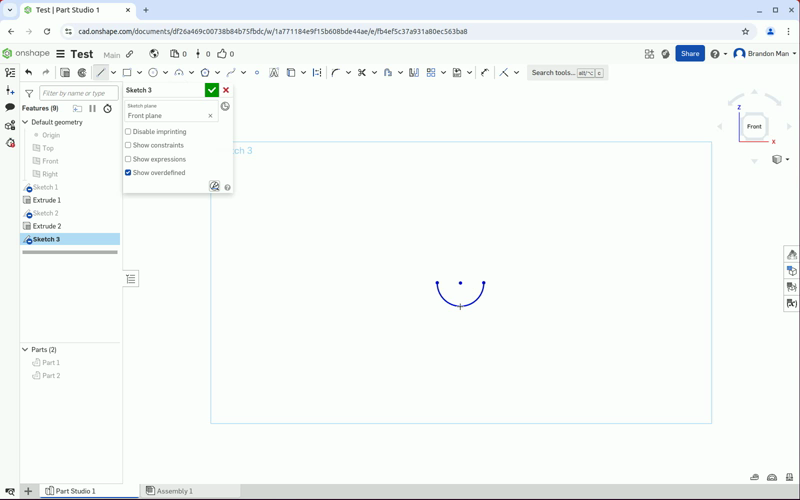
mouse_move(483, 282)
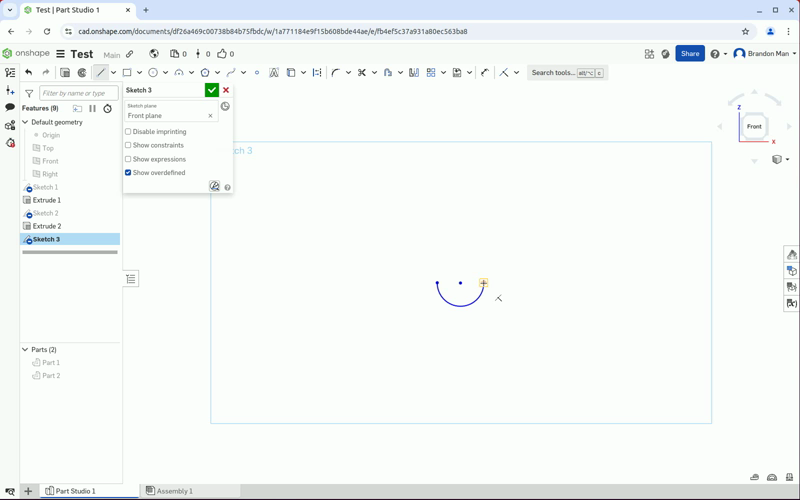
click(483, 282)
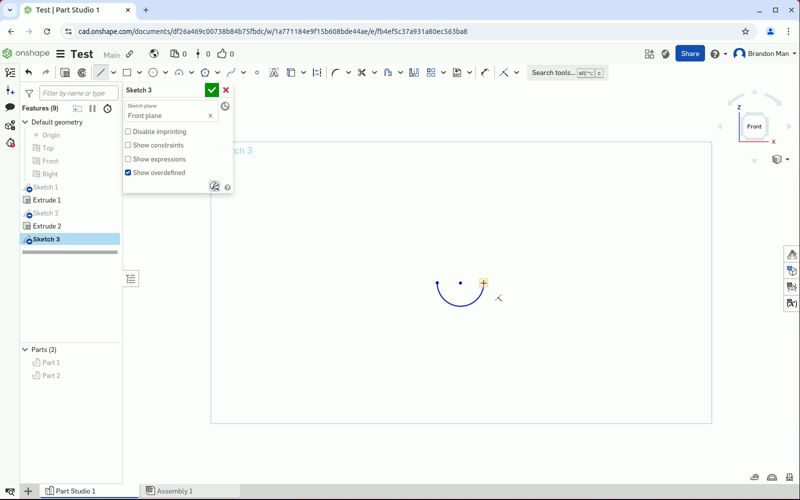
key_down(shift)
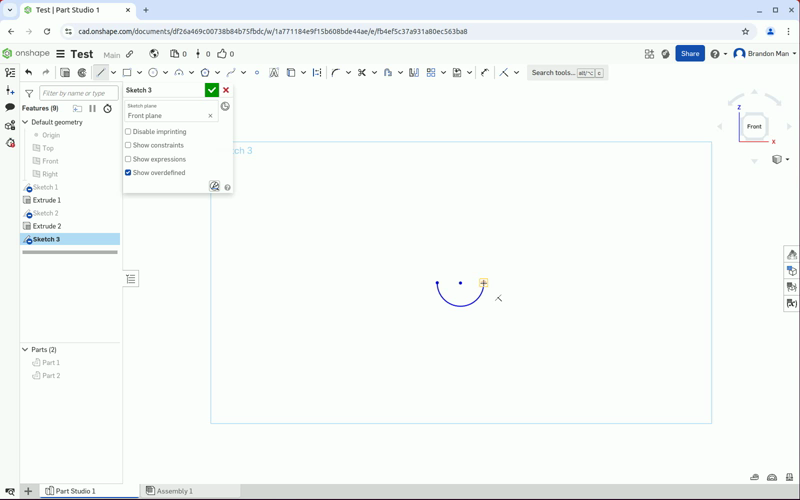
mouse_move(513, 282)
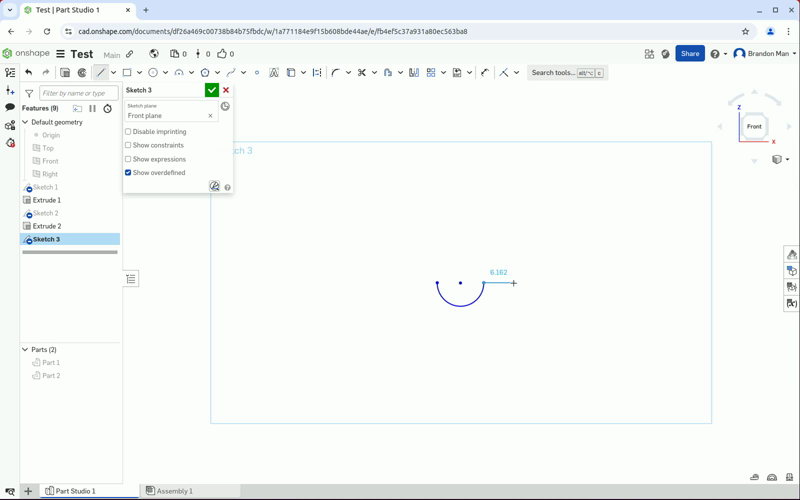
mouse_move(481, 282)
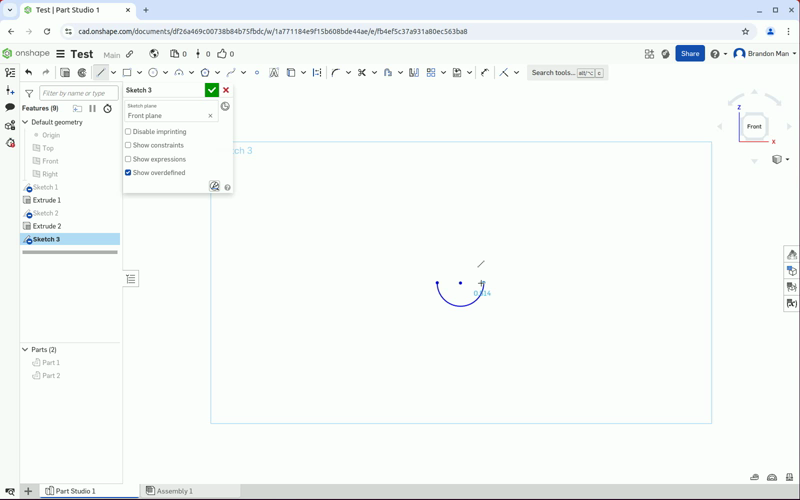
scroll(6)
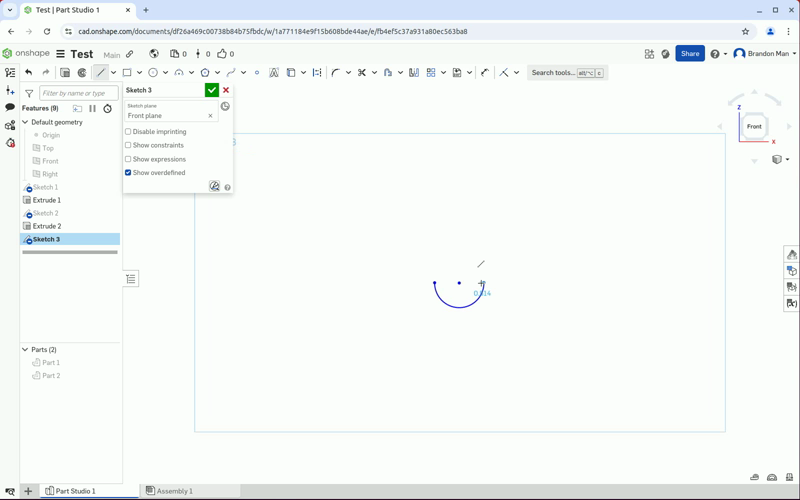
scroll(6)
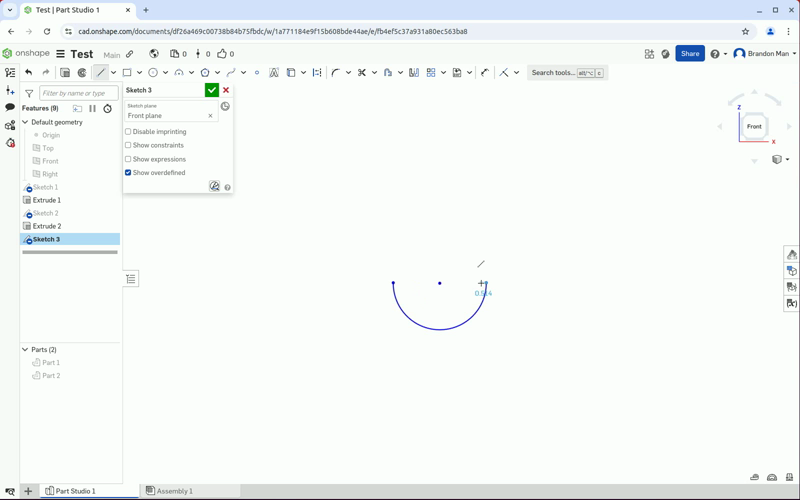
scroll(6)
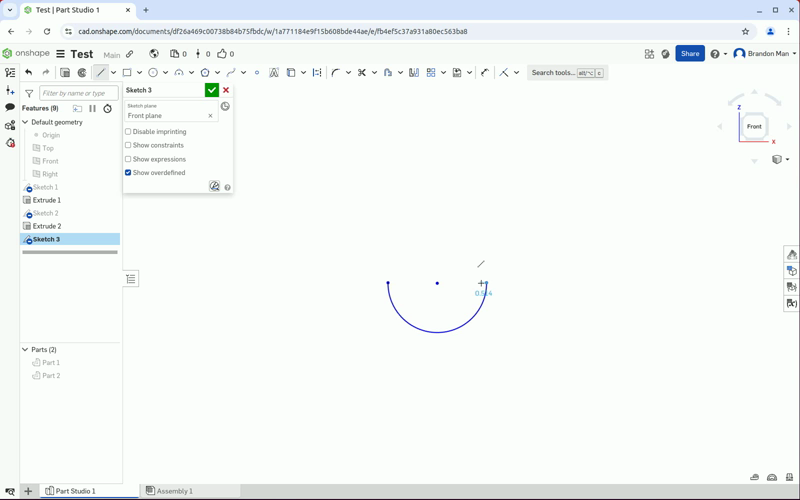
scroll(6)
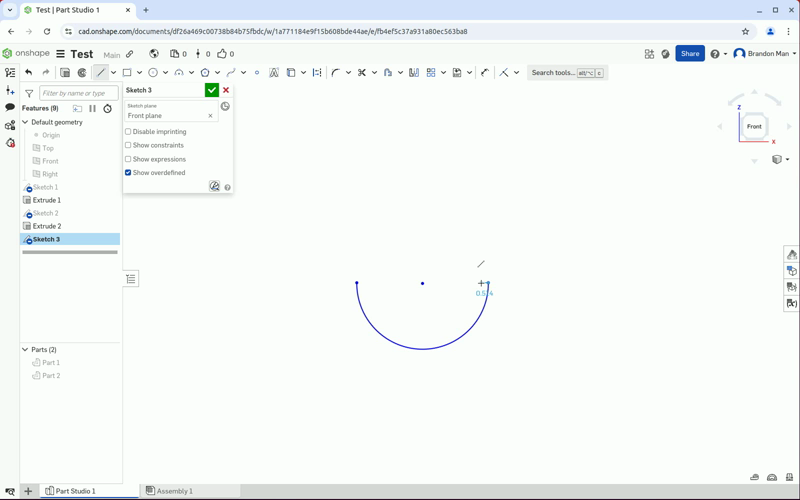
scroll(6)
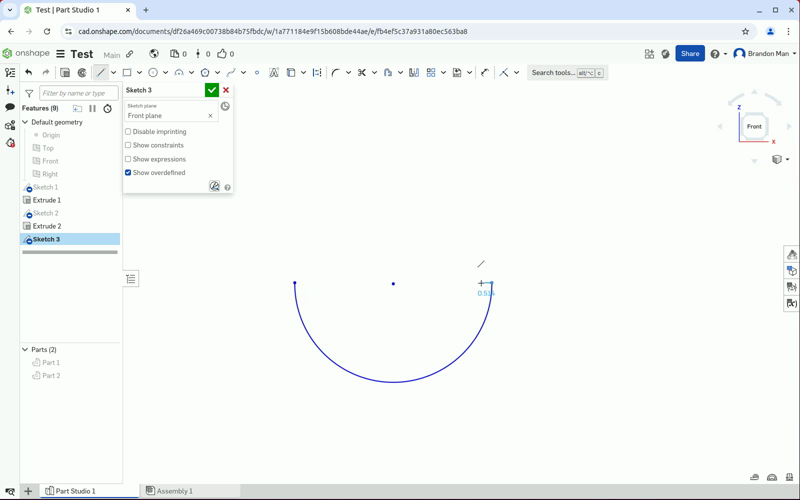
scroll(6)
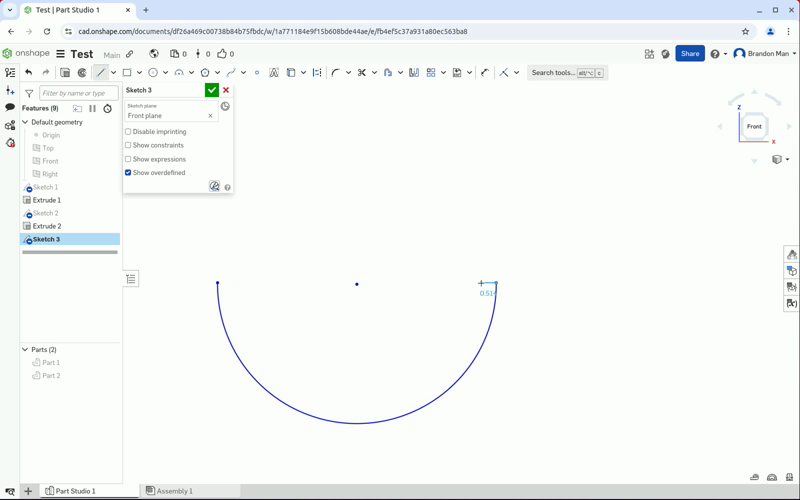
scroll(6)
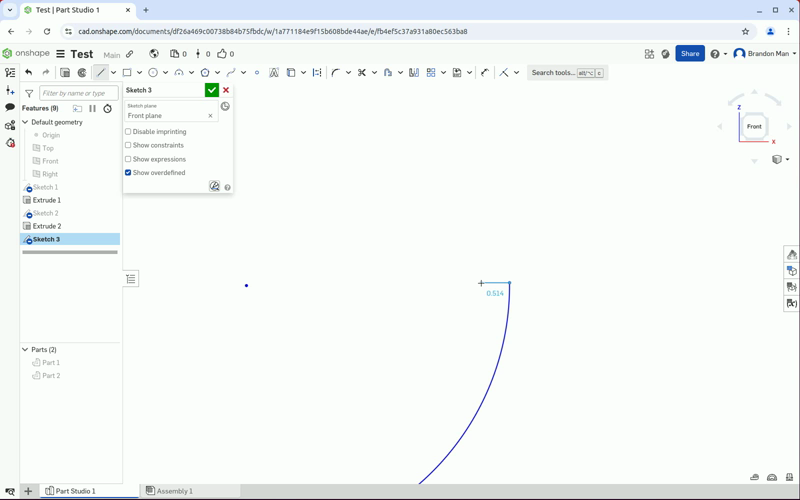
click(481, 282)
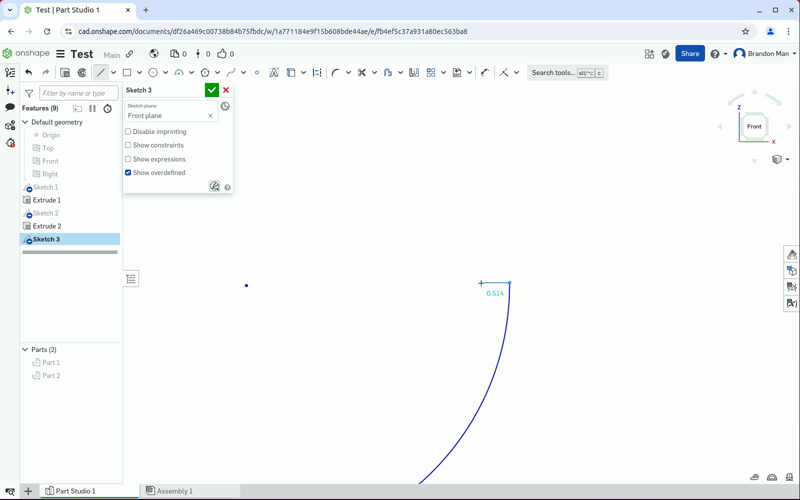
scroll(-6)
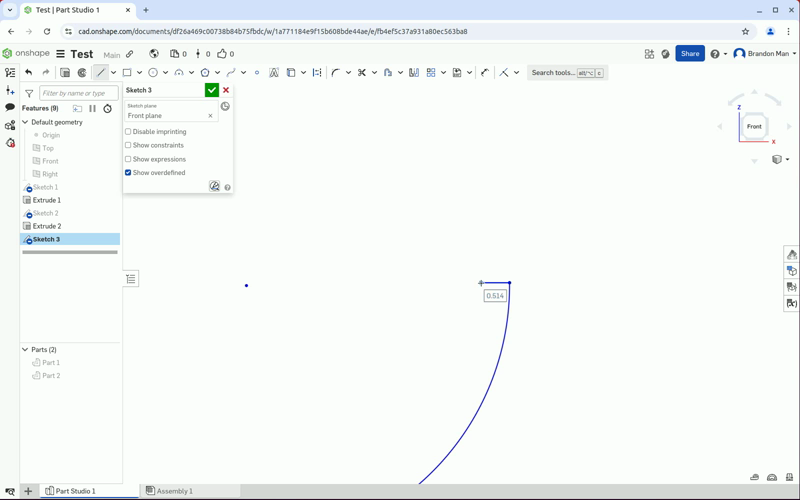
scroll(-6)
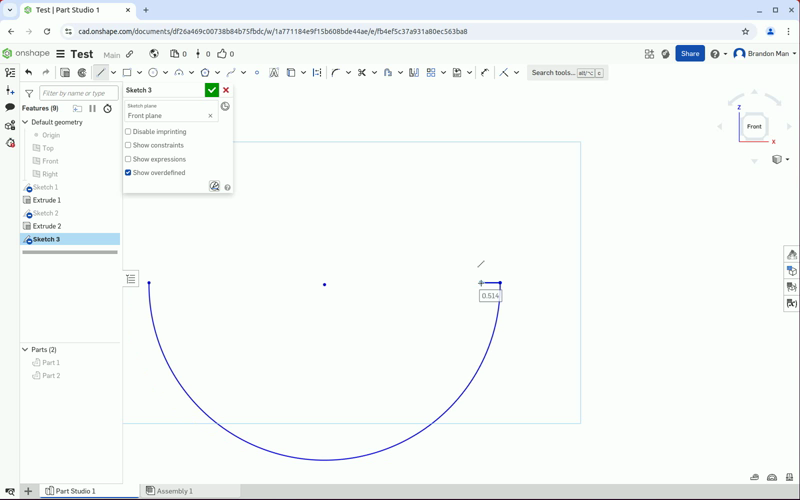
scroll(-6)
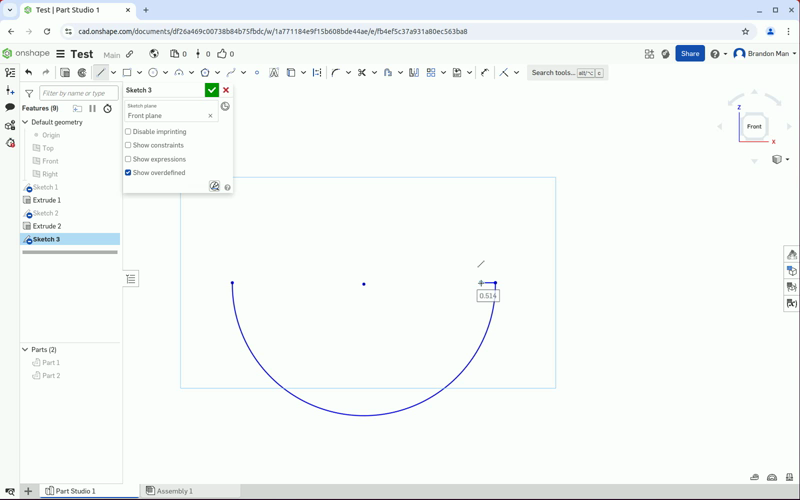
scroll(-6)
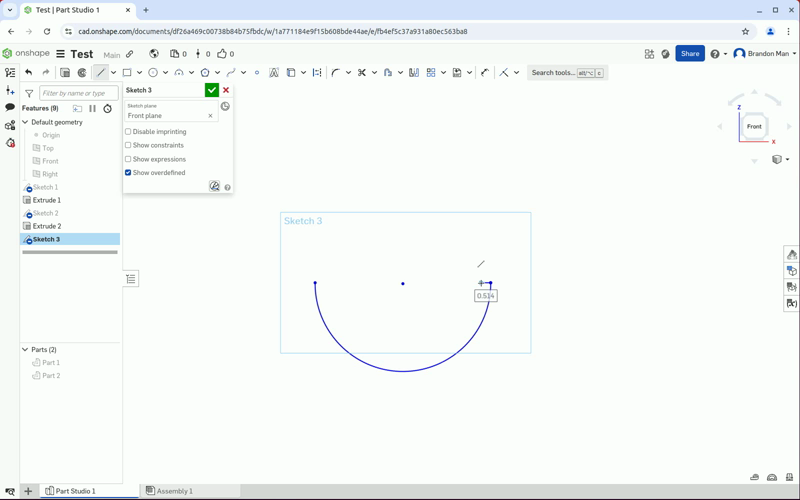
scroll(-6)
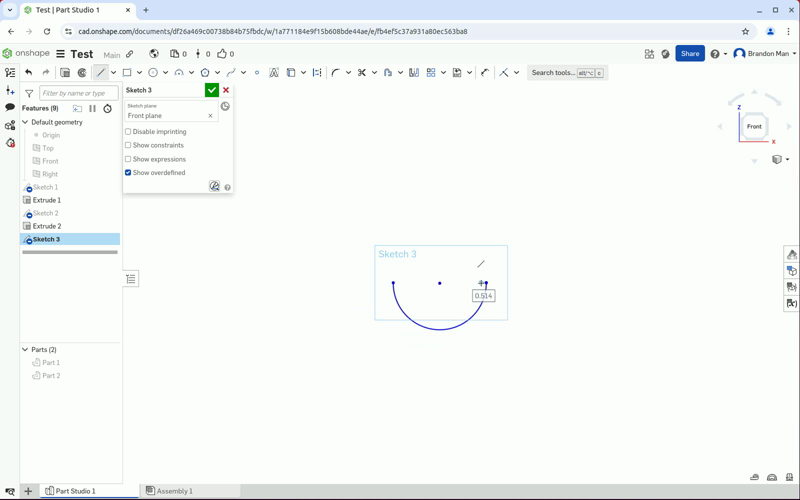
scroll(-6)
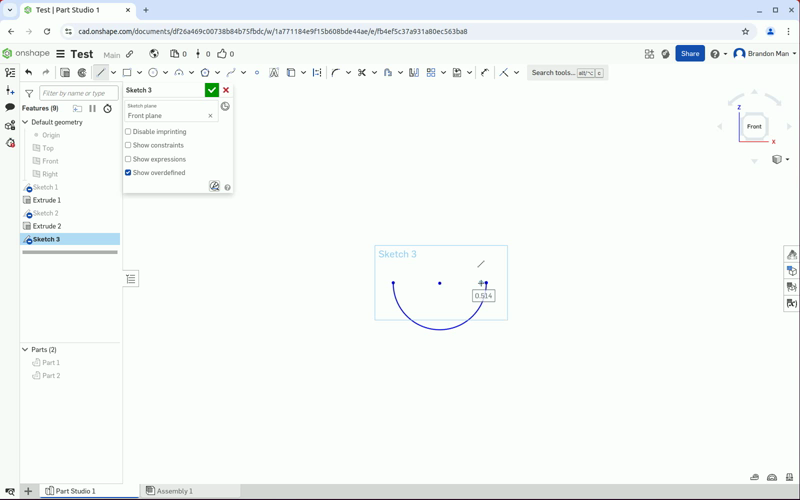
scroll(-6)
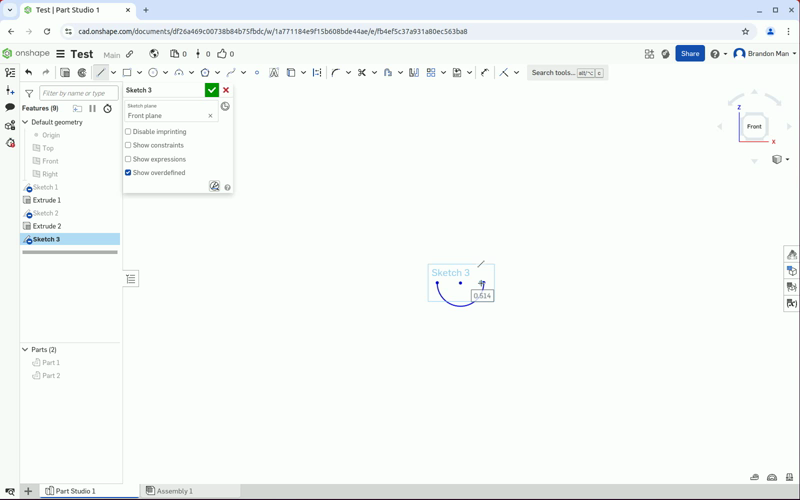
key_up(shift)
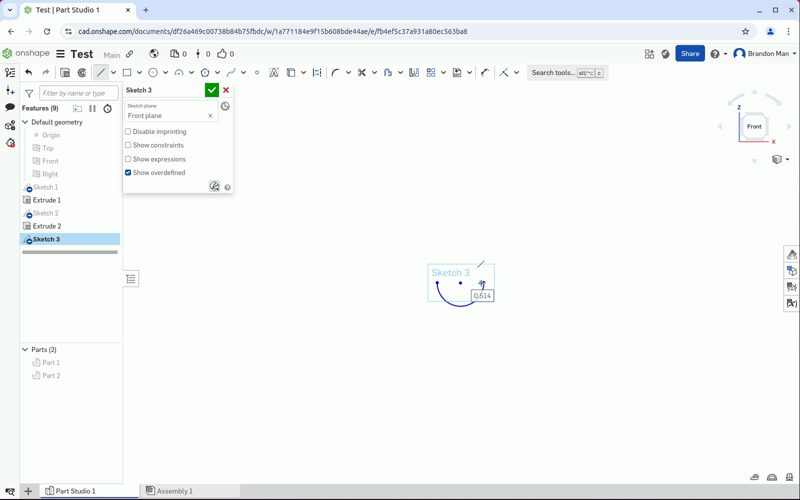
key(esc)
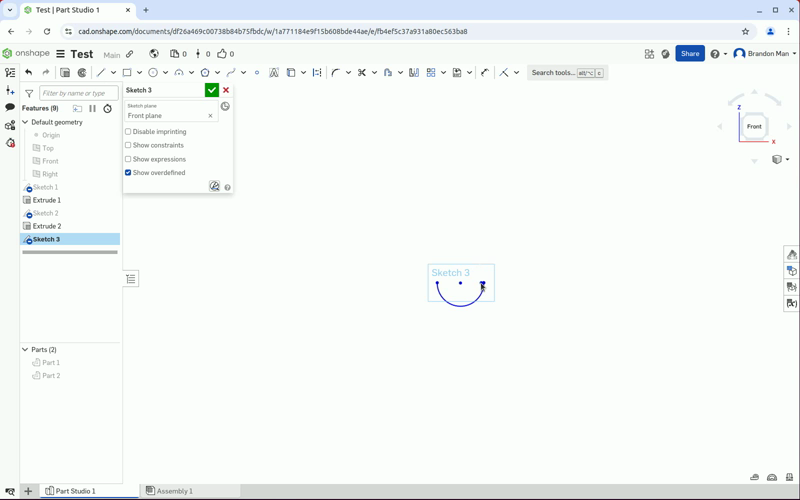
key(a)
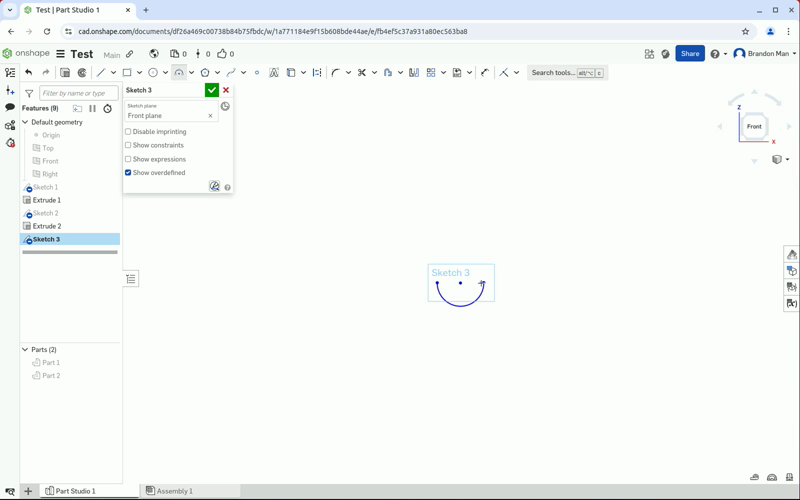
mouse_move(481, 282)
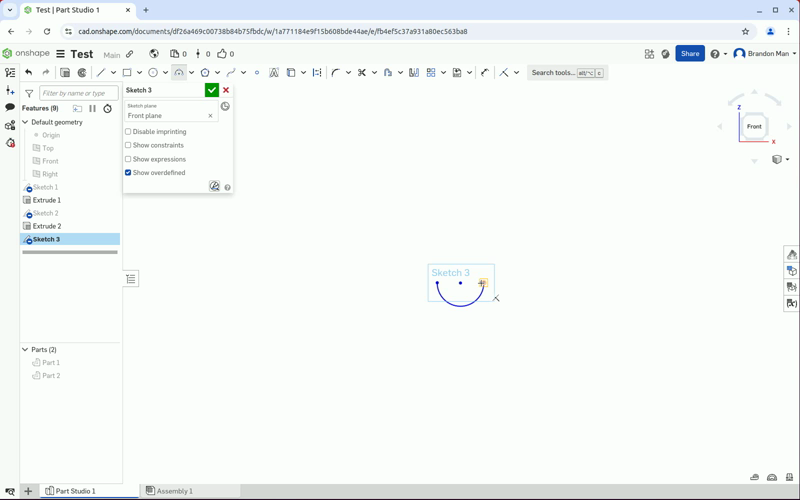
scroll(6)
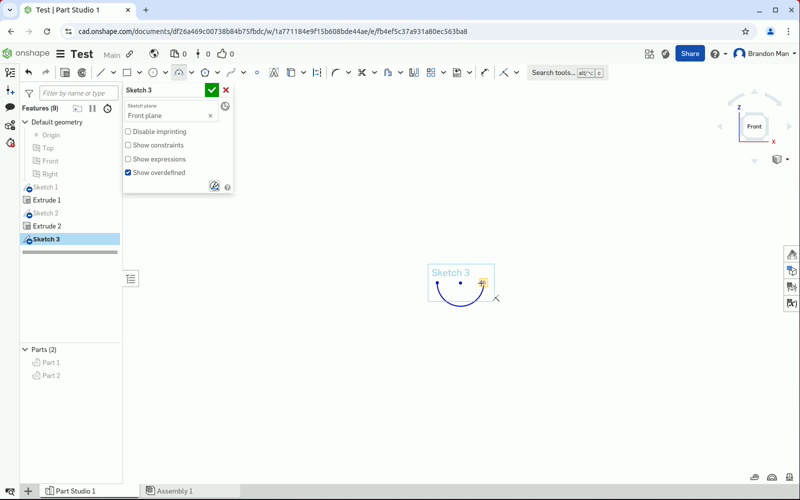
scroll(6)
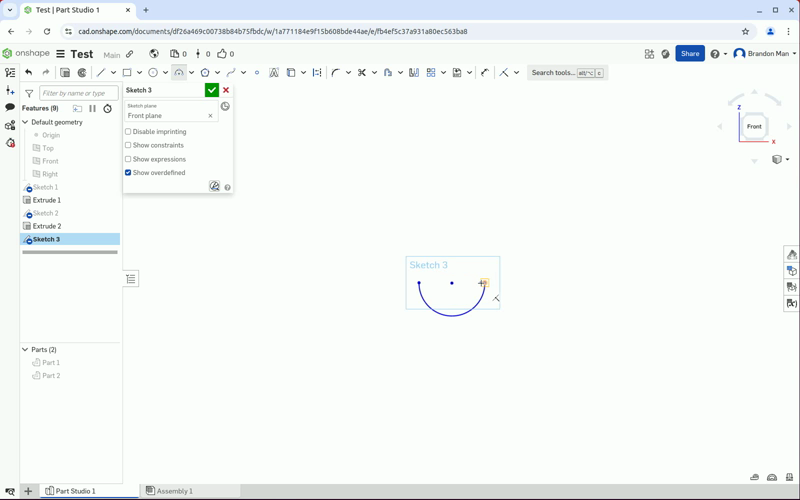
scroll(6)
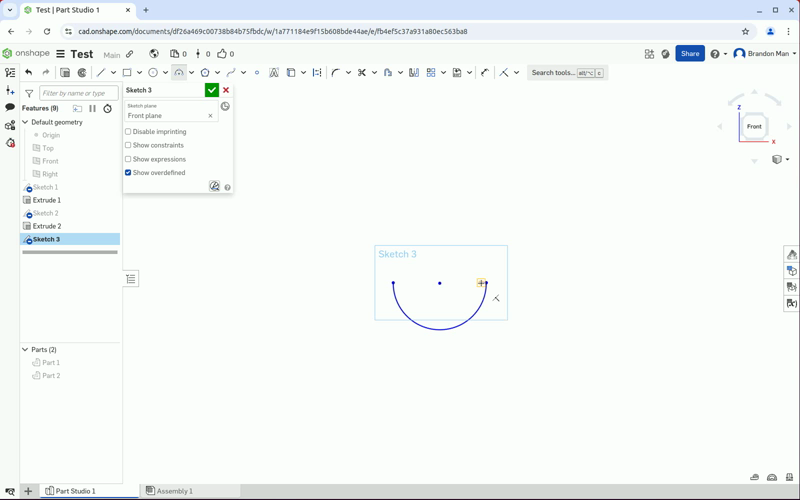
scroll(6)
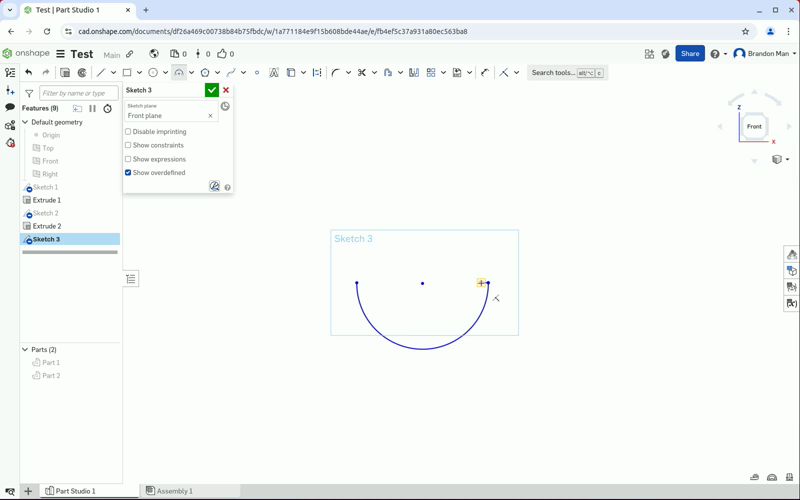
scroll(6)
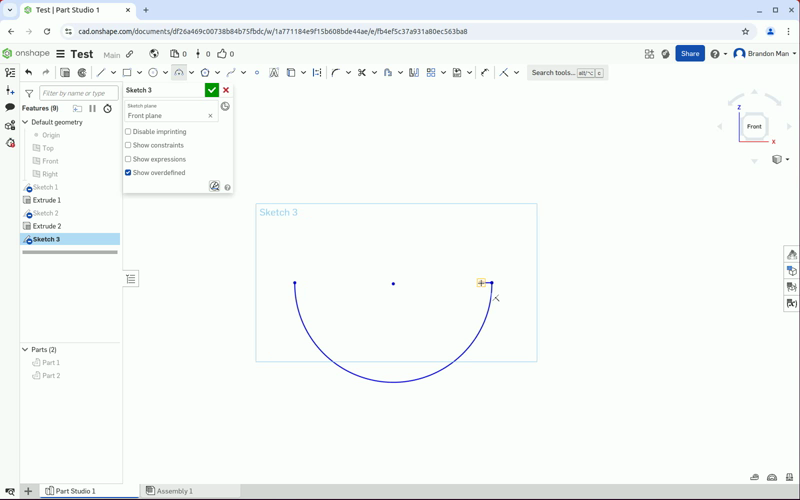
scroll(6)
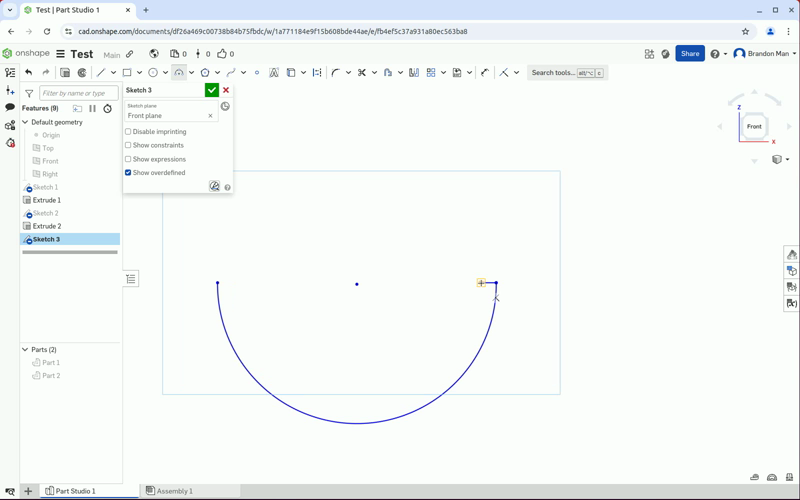
scroll(6)
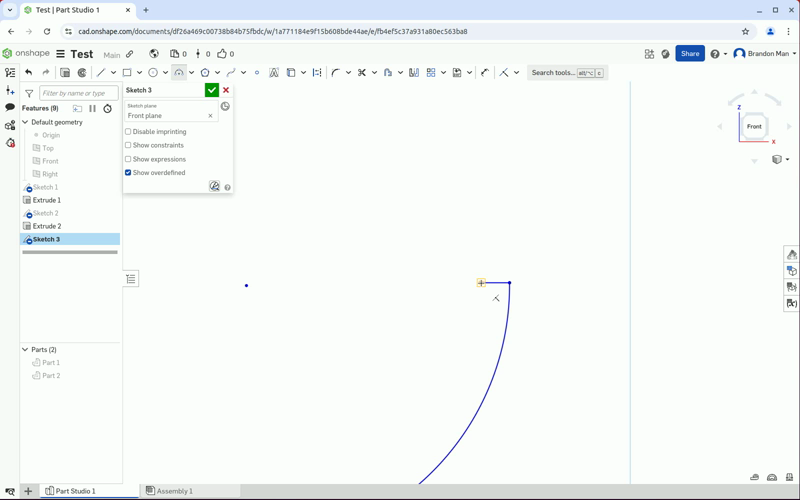
click(481, 282)
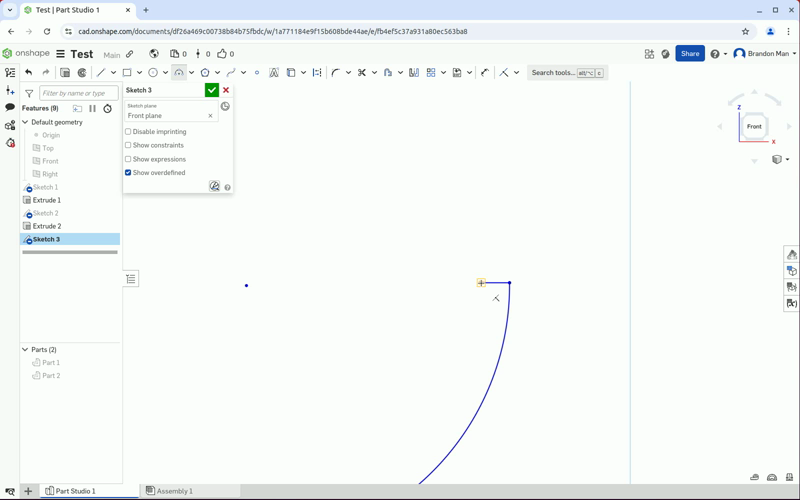
scroll(-6)
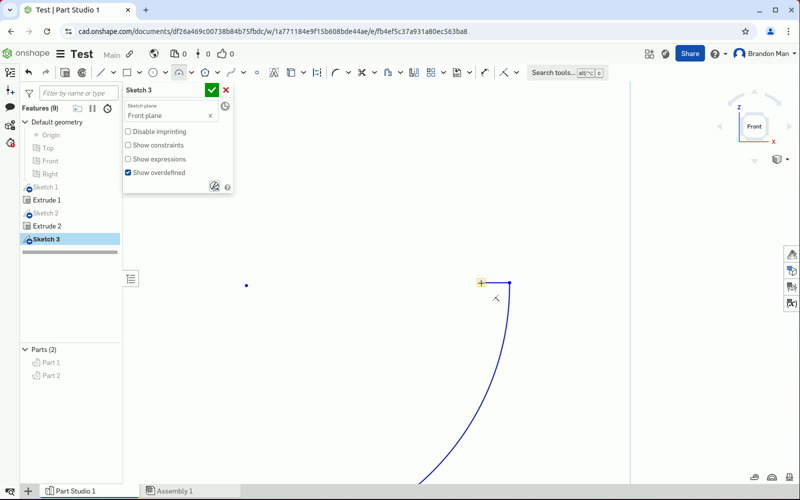
scroll(-6)
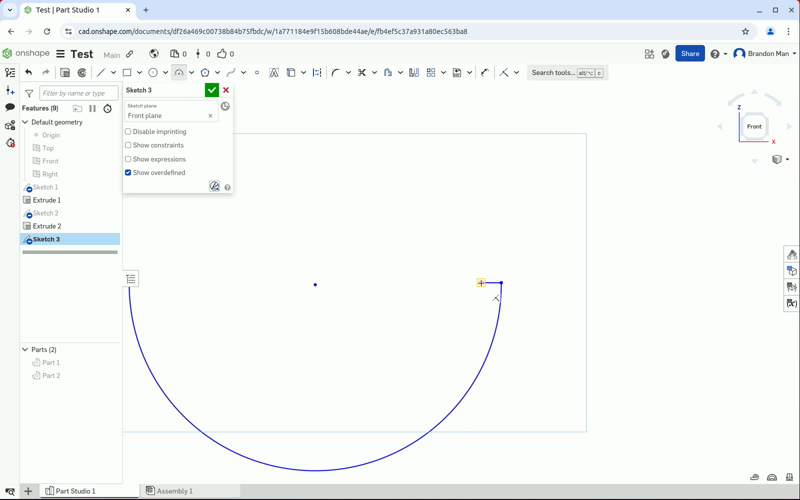
scroll(-6)
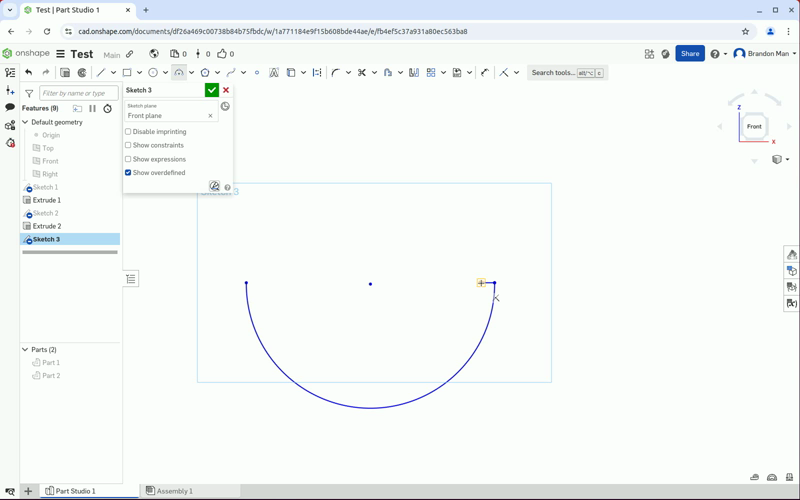
scroll(-6)
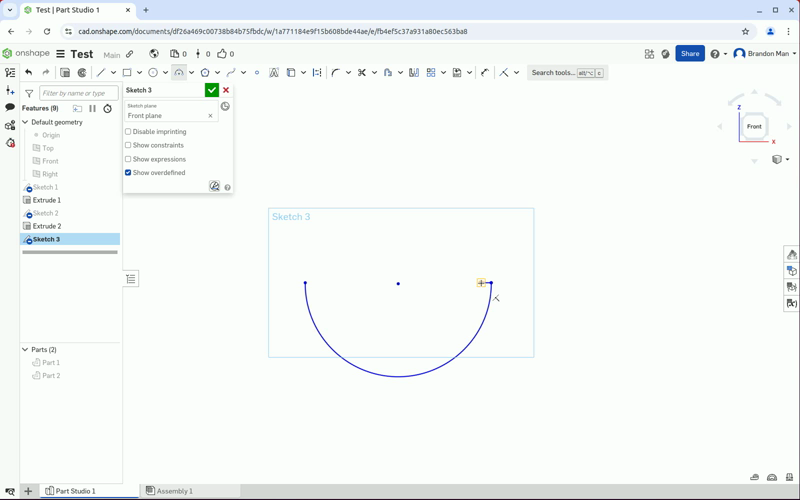
scroll(-6)
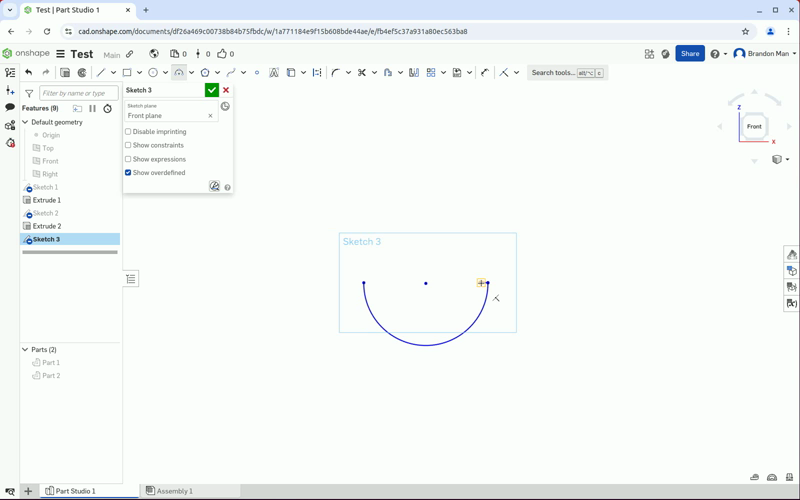
scroll(-6)
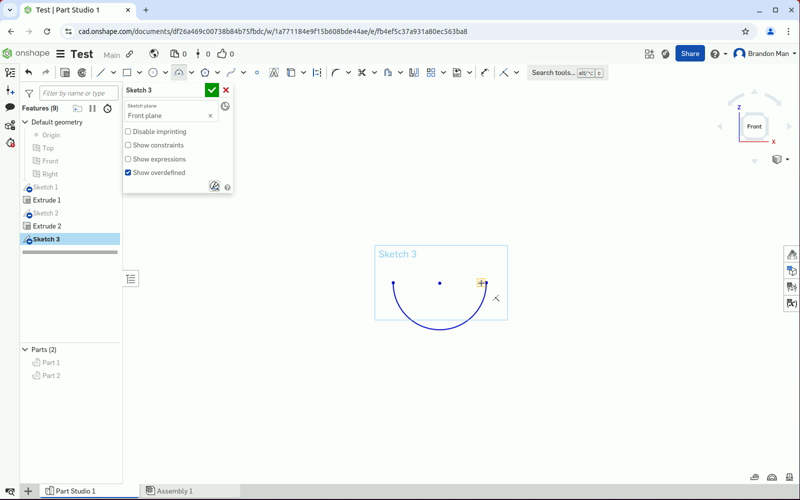
scroll(-6)
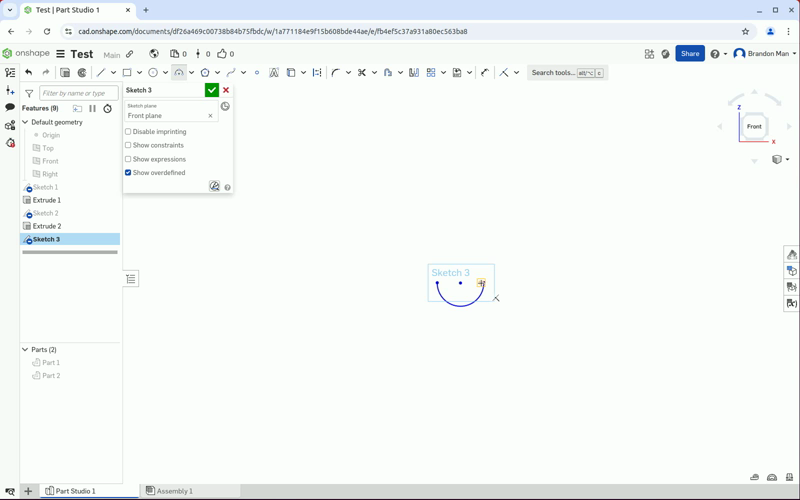
key_down(shift)
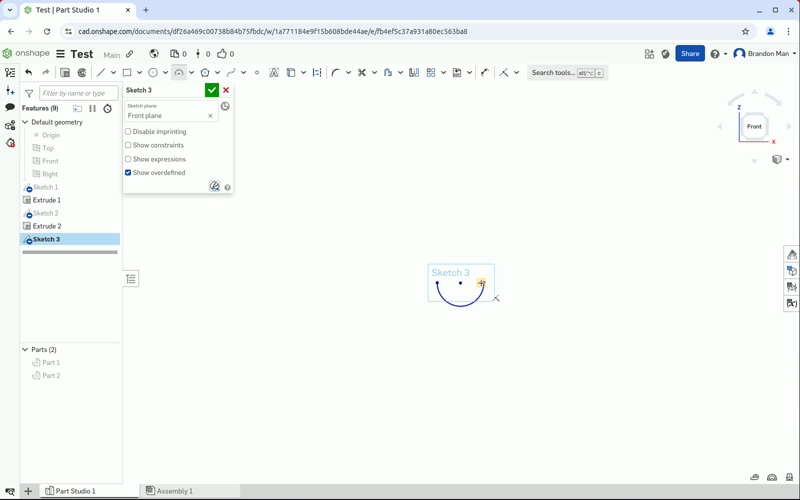
mouse_move(439, 282)
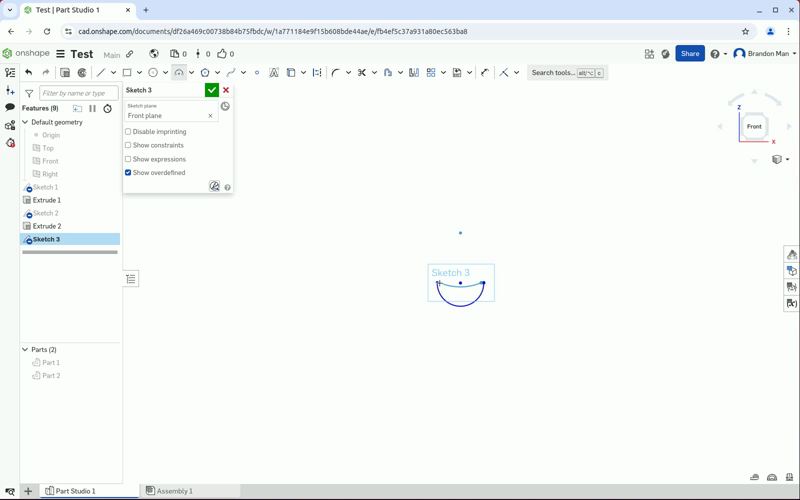
scroll(6)
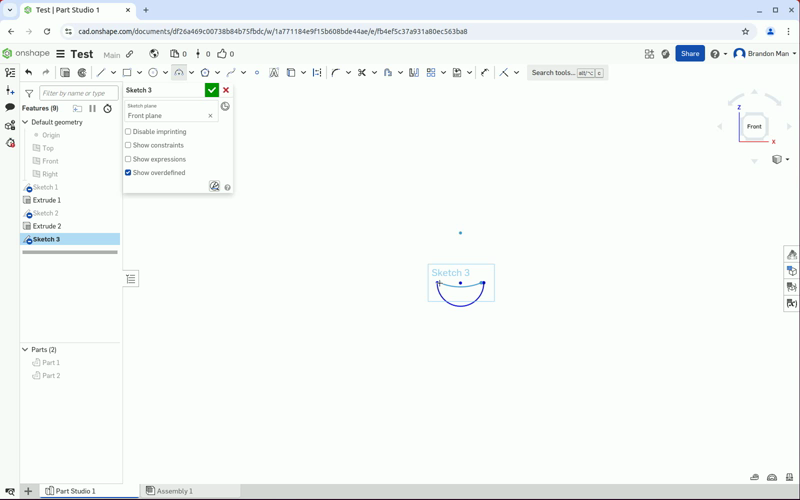
scroll(6)
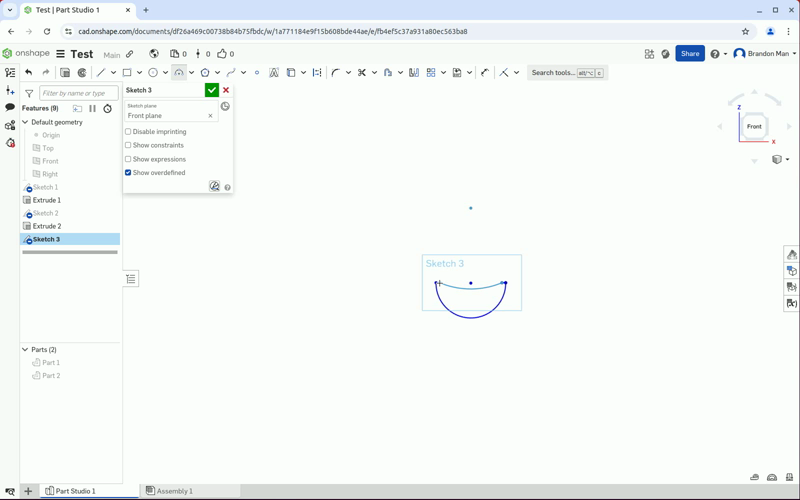
scroll(6)
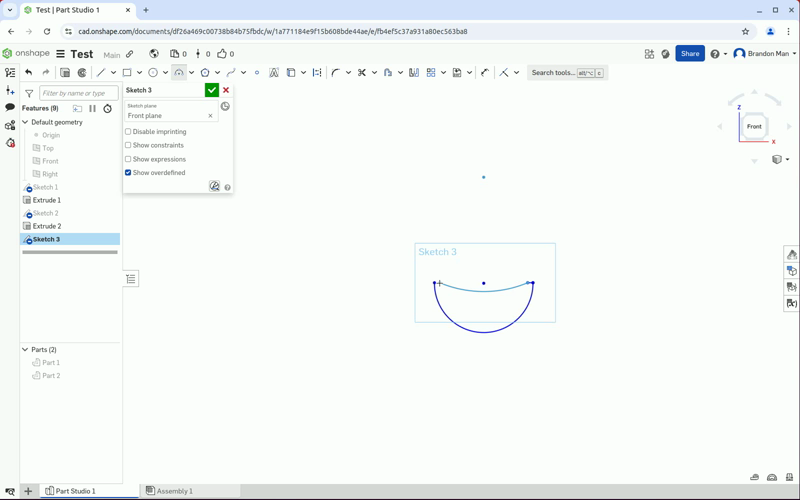
scroll(6)
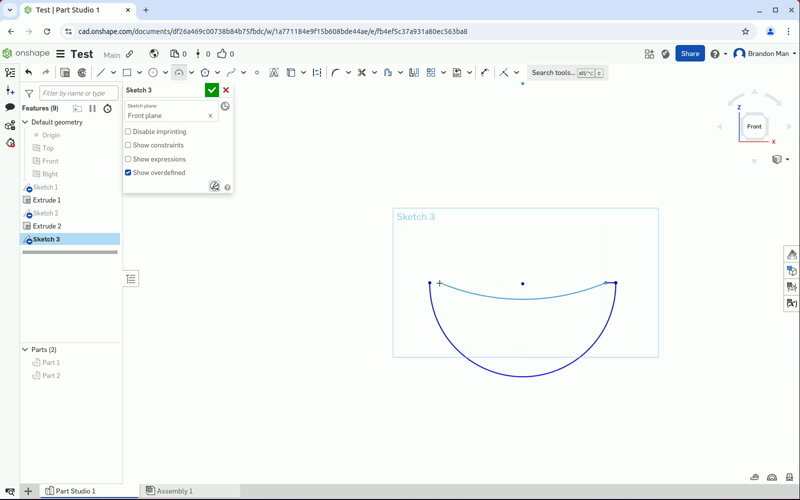
scroll(6)
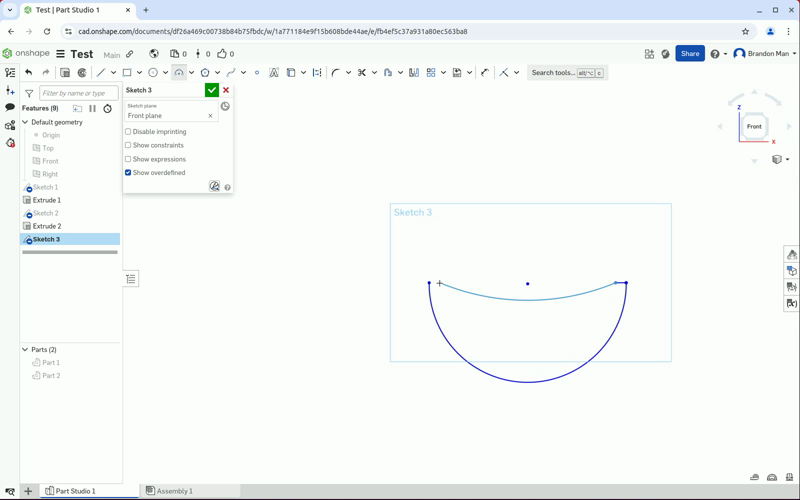
scroll(6)
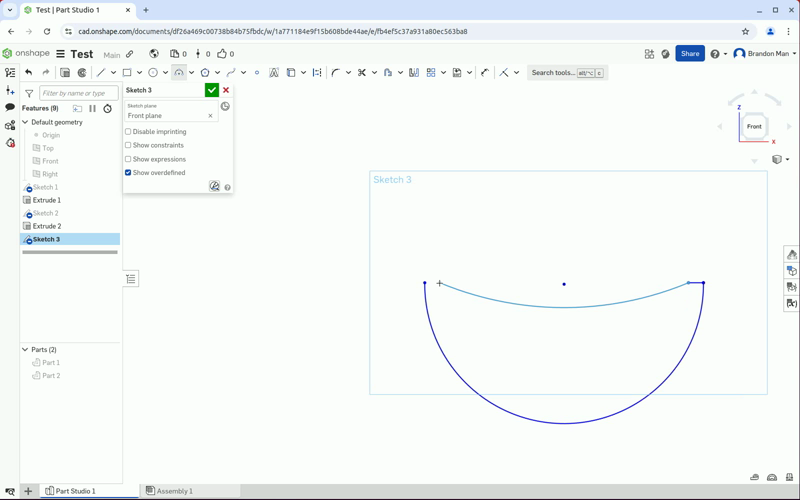
scroll(6)
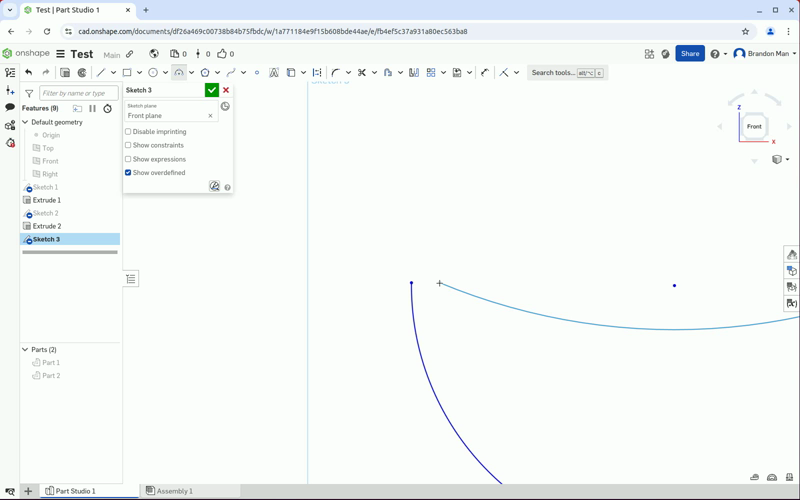
click(439, 282)
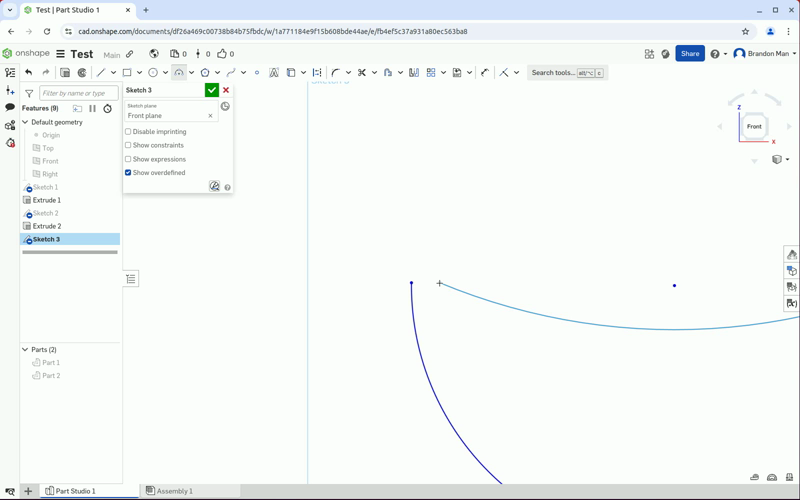
scroll(-6)
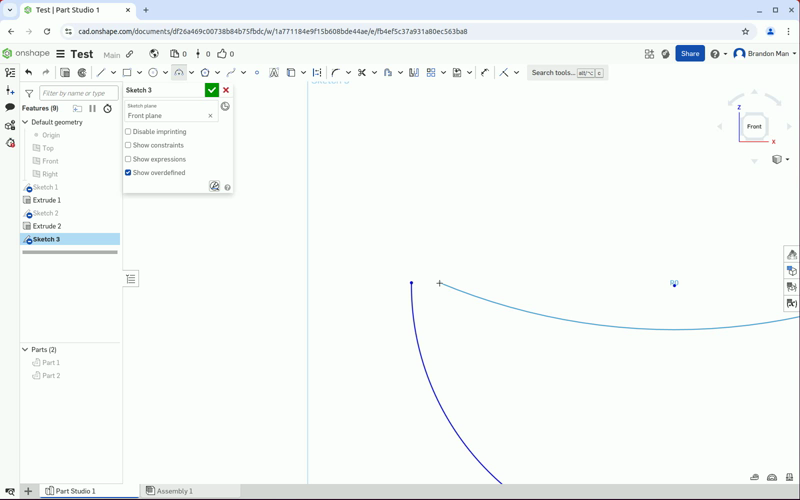
scroll(-6)
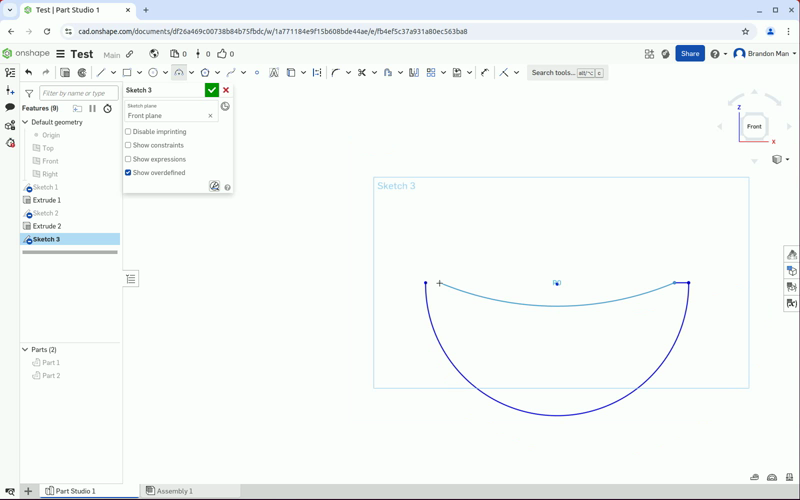
scroll(-6)
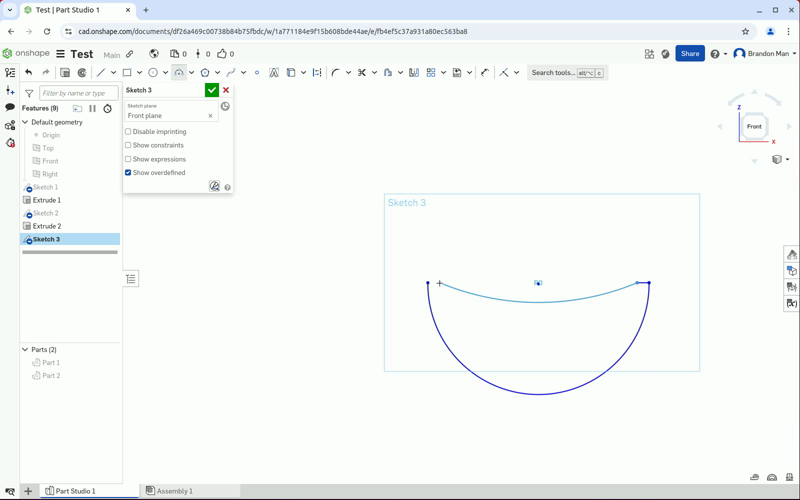
scroll(-6)
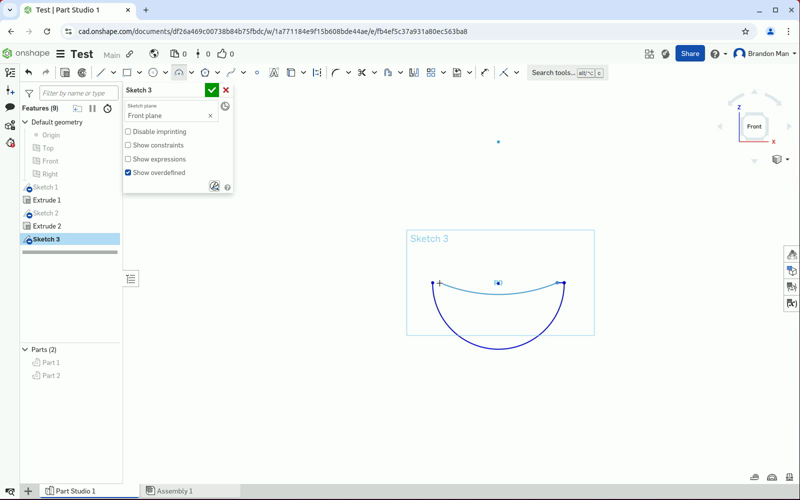
scroll(-6)
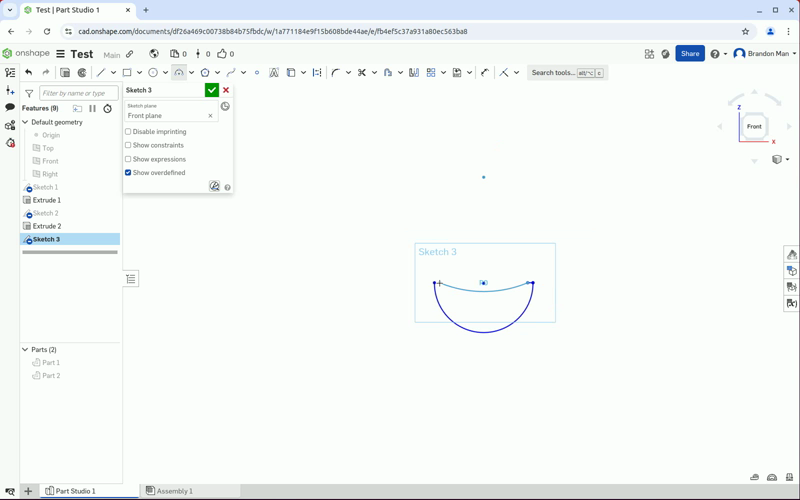
scroll(-6)
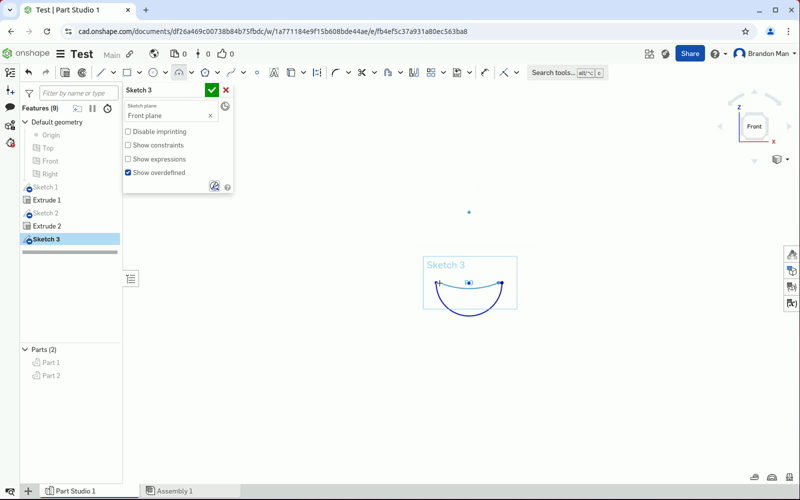
scroll(-6)
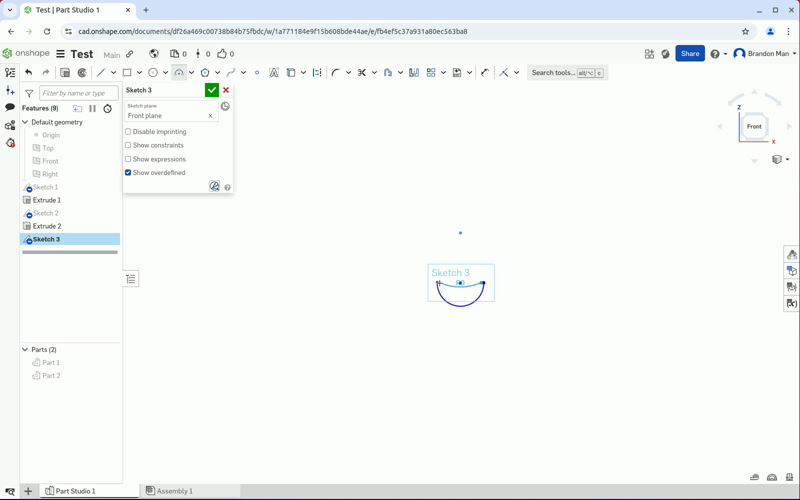
mouse_move(460, 303)
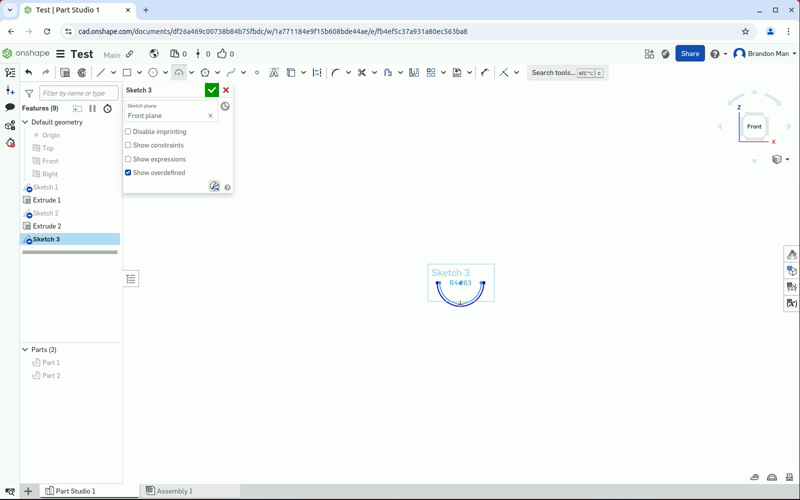
scroll(6)
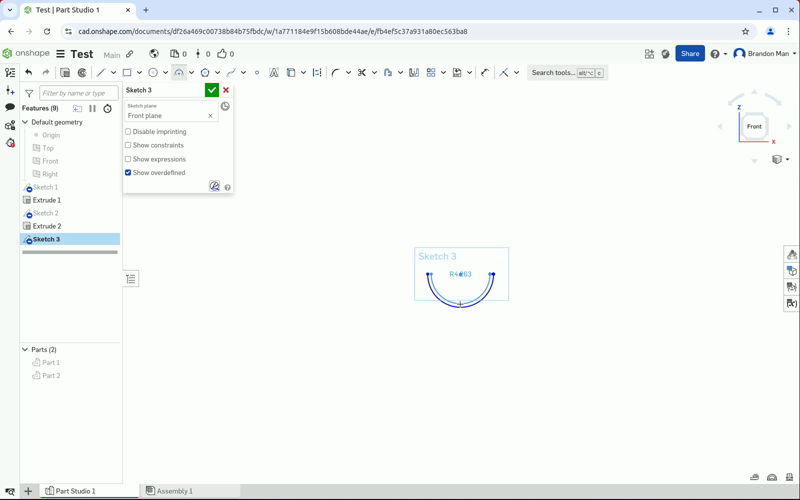
scroll(6)
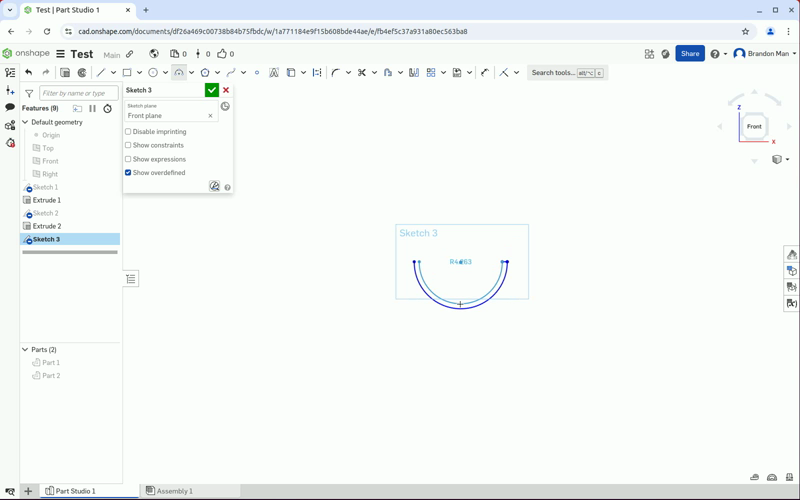
scroll(6)
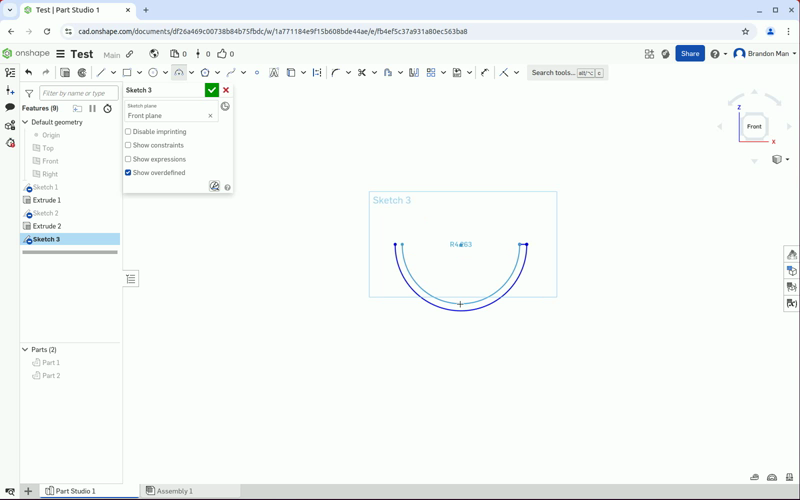
scroll(6)
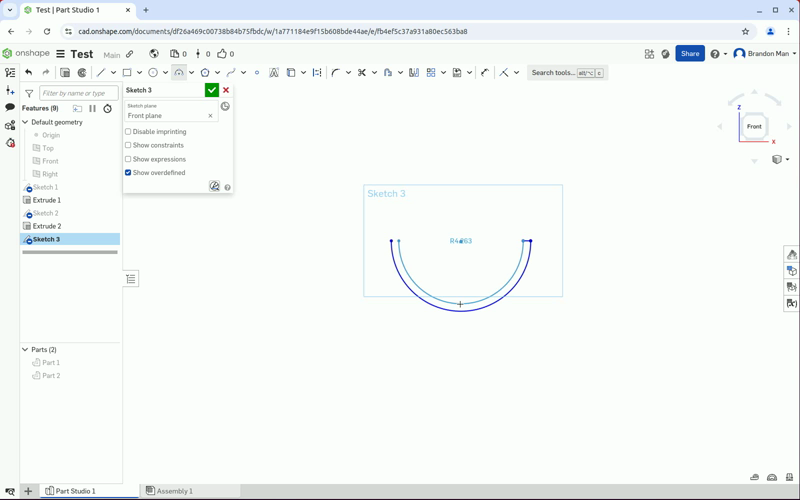
scroll(6)
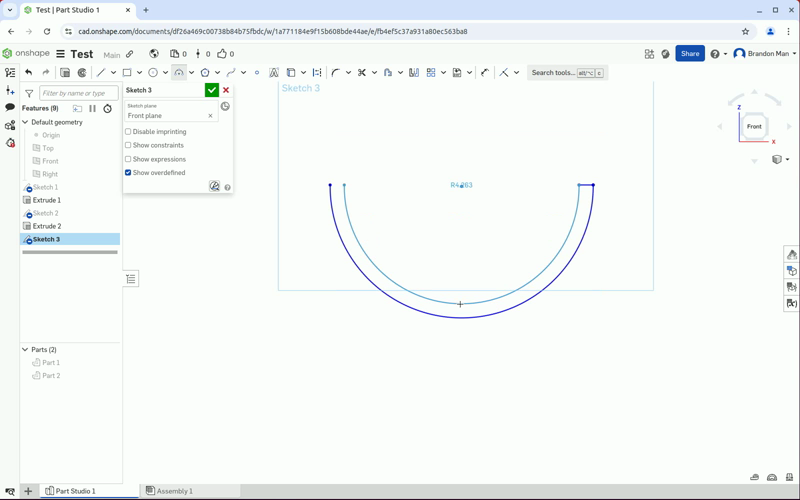
scroll(6)
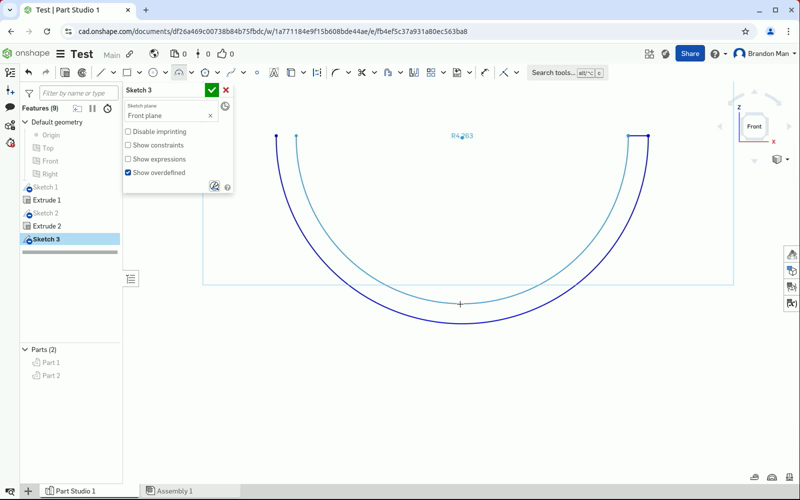
scroll(6)
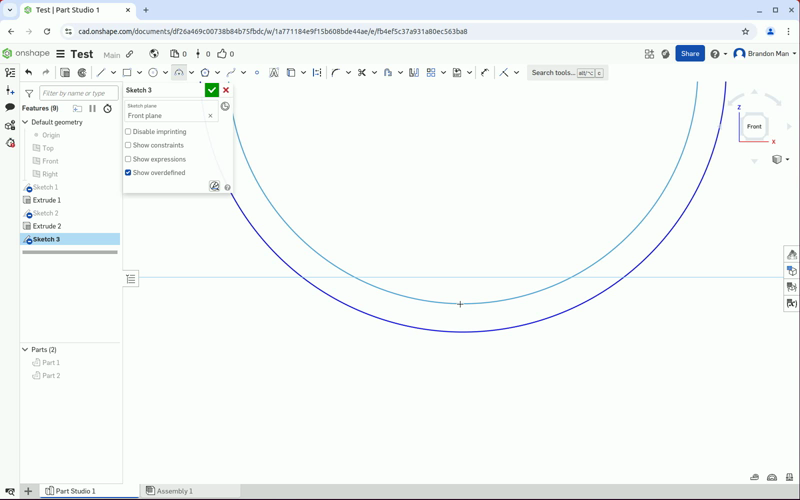
click(460, 303)
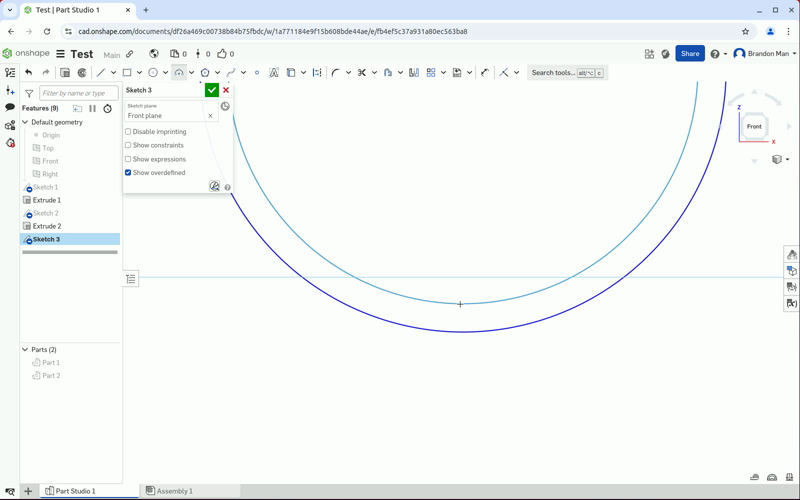
scroll(-6)
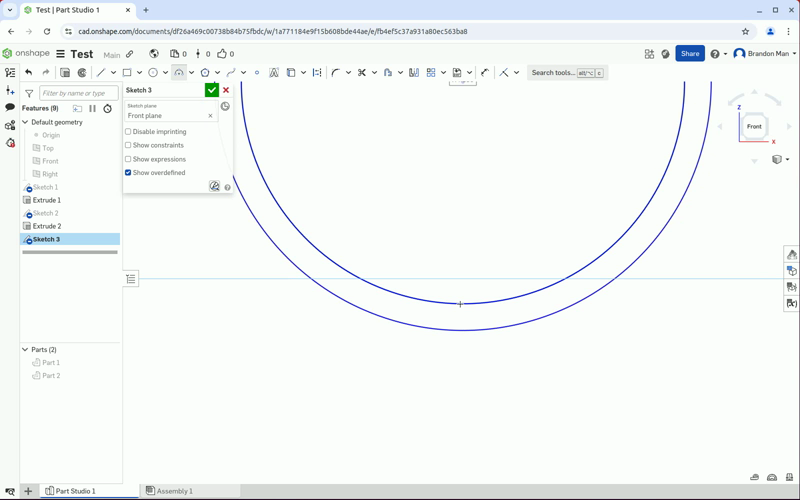
scroll(-6)
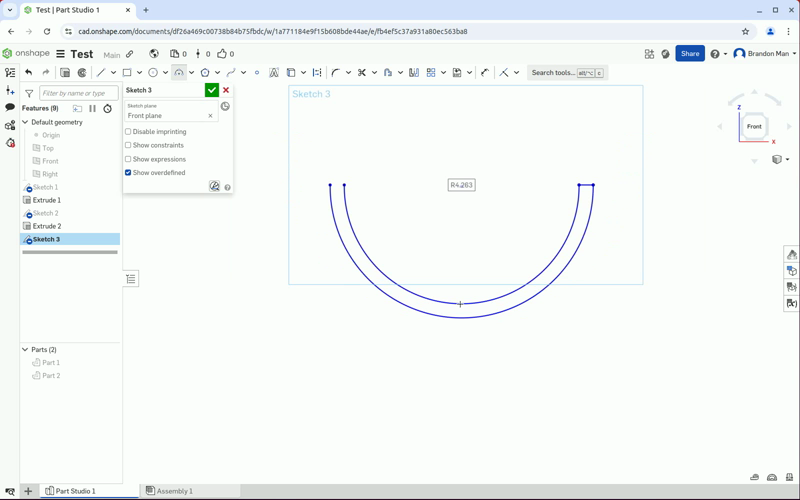
scroll(-6)
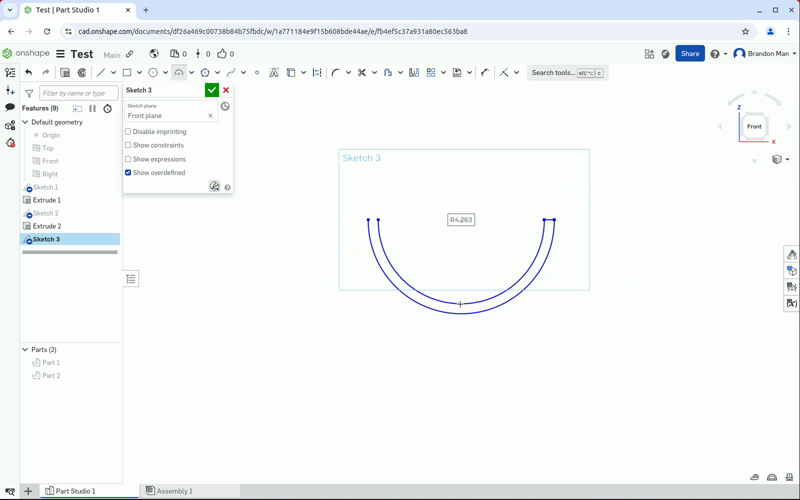
scroll(-6)
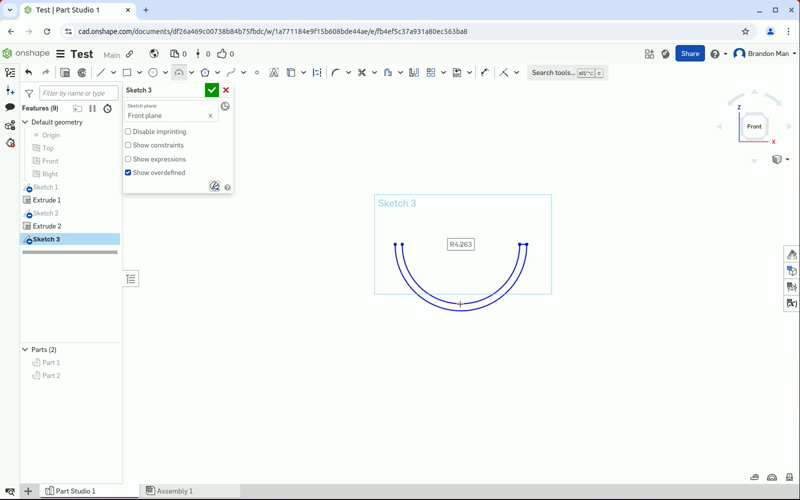
scroll(-6)
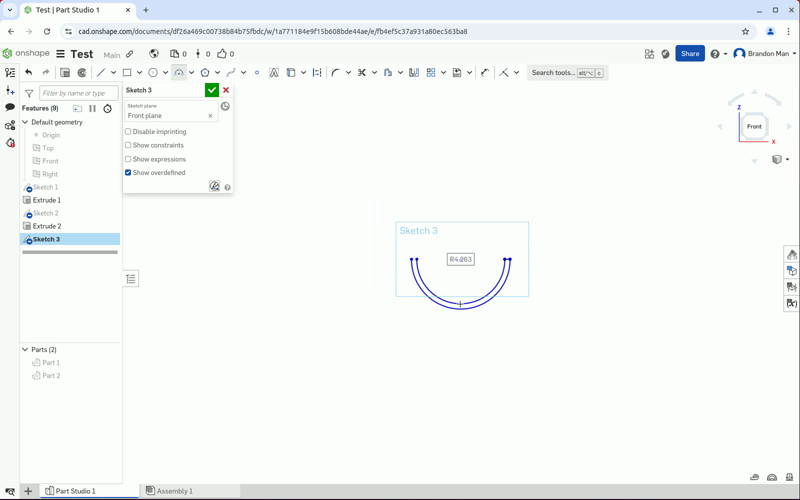
scroll(-6)
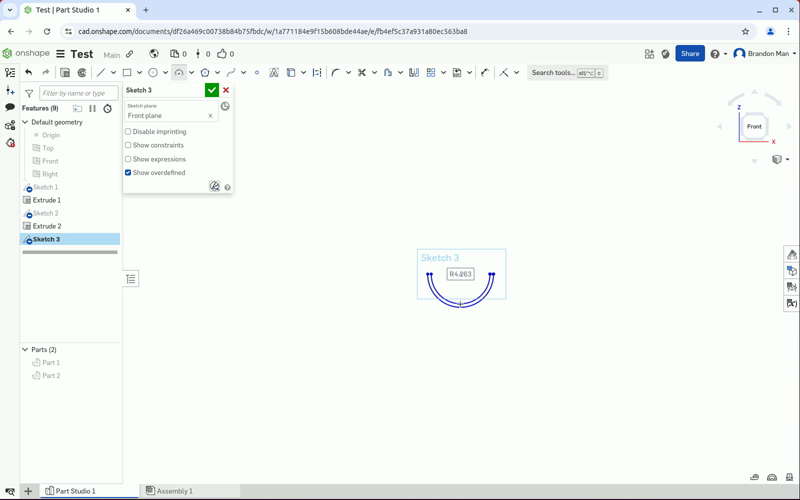
scroll(-6)
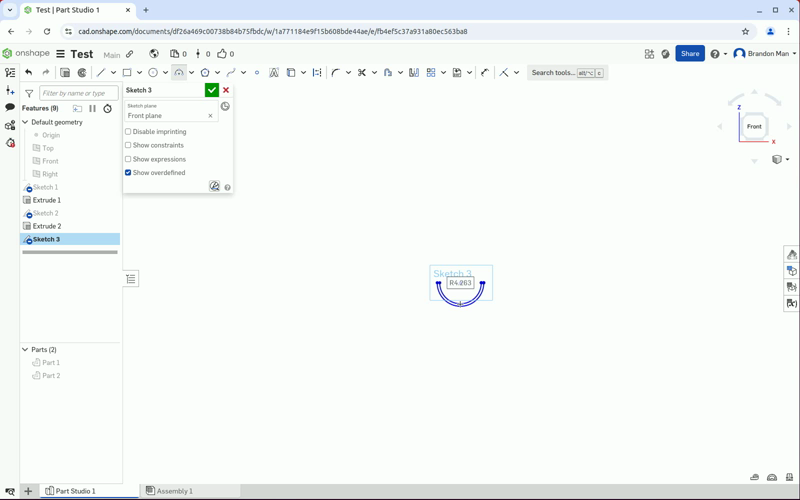
key_up(shift)
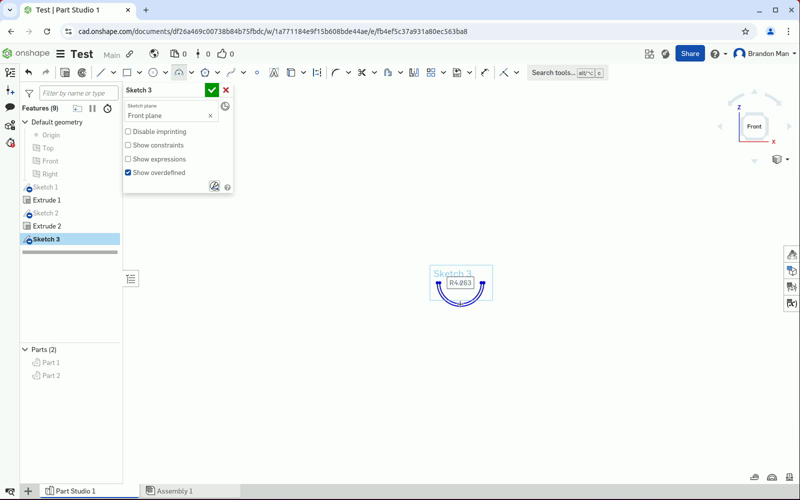
key(esc)
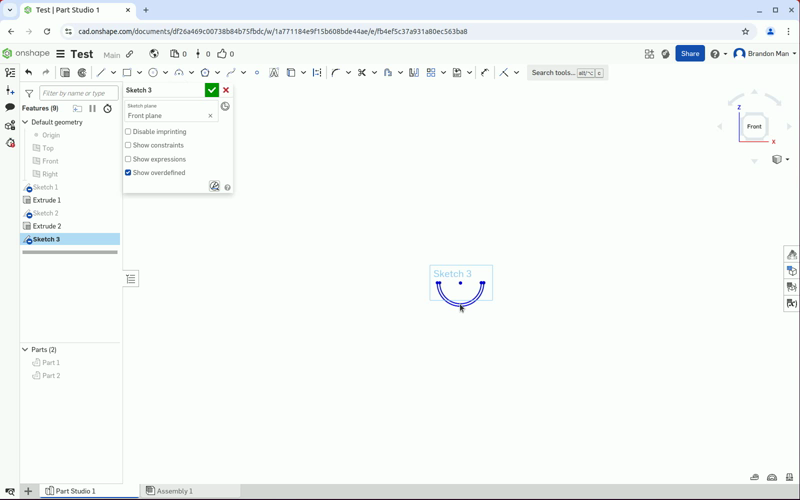
key(l)
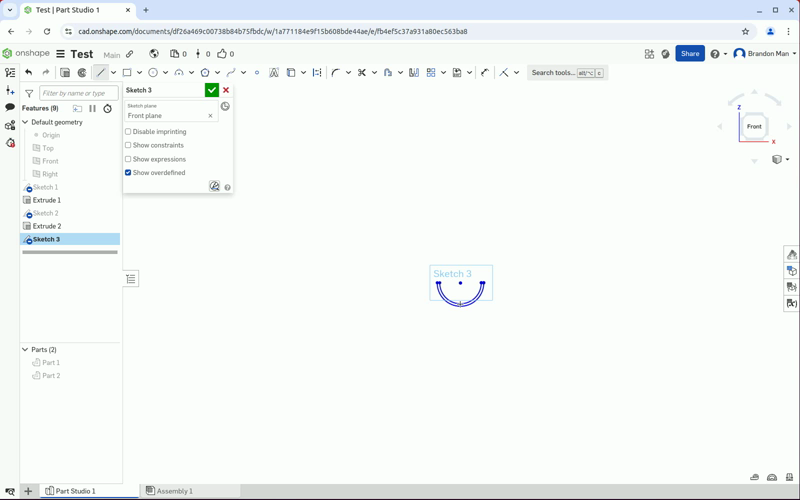
mouse_move(439, 282)
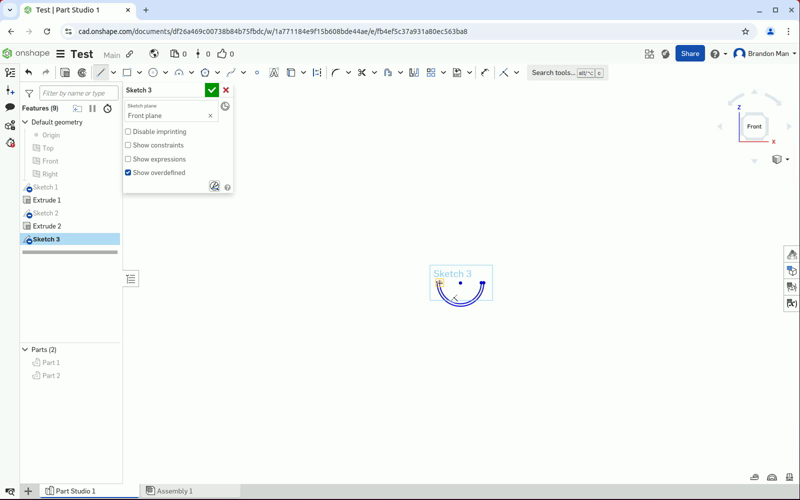
scroll(6)
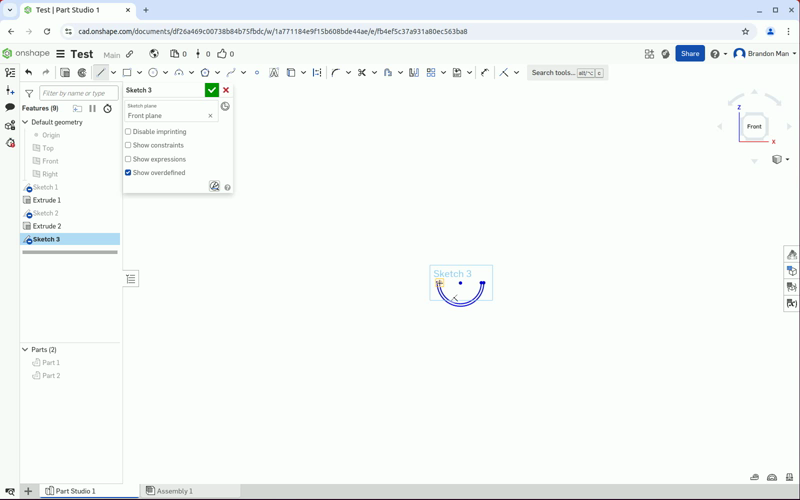
scroll(6)
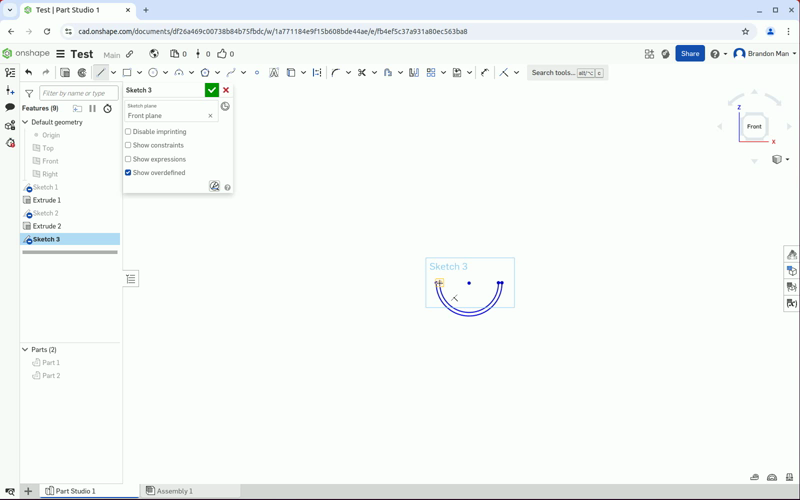
scroll(6)
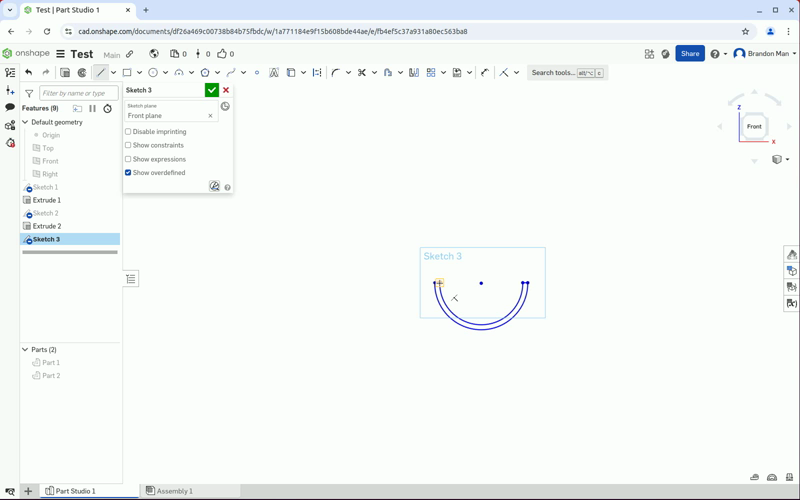
scroll(6)
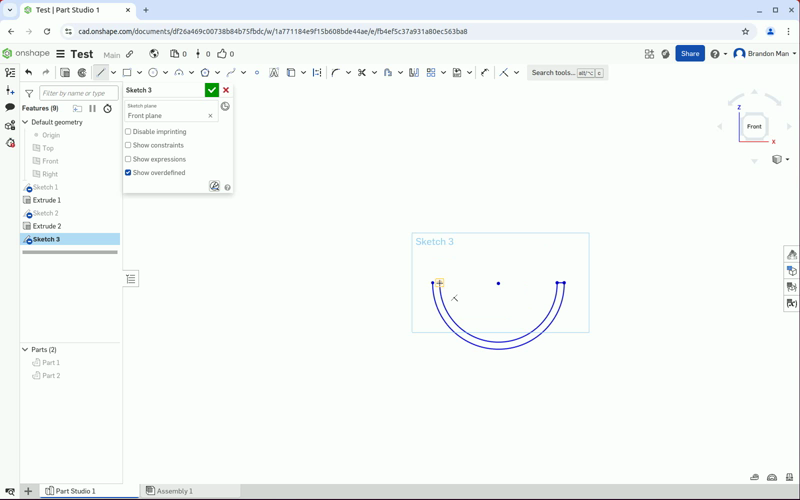
scroll(6)
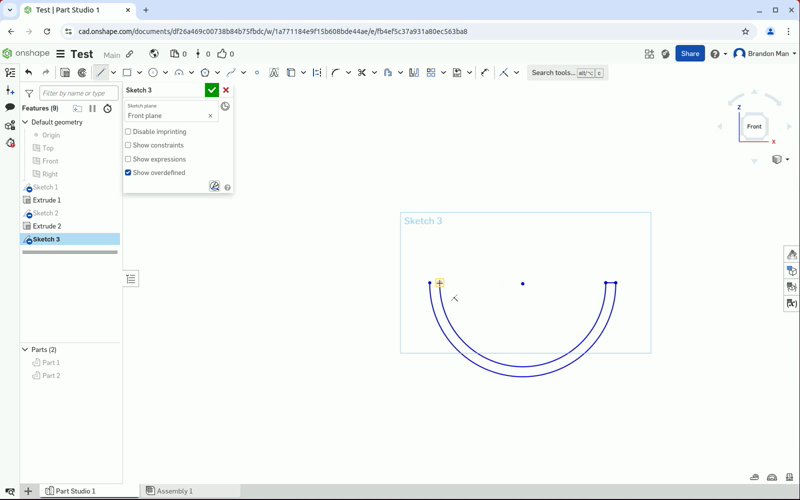
scroll(6)
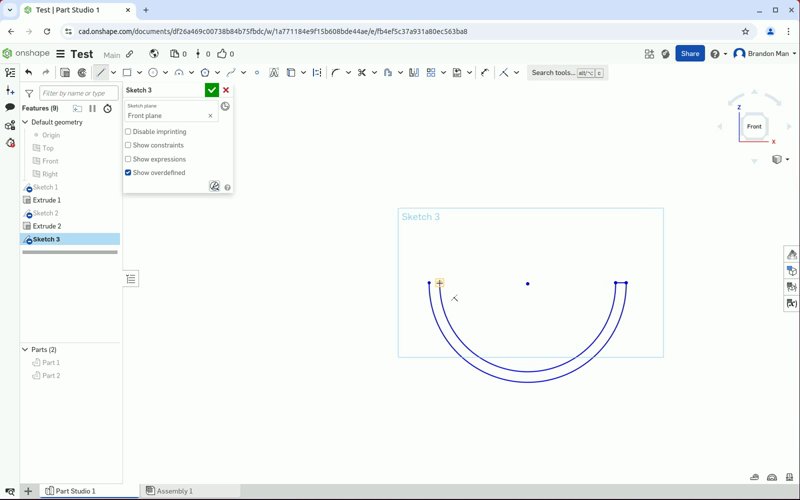
scroll(6)
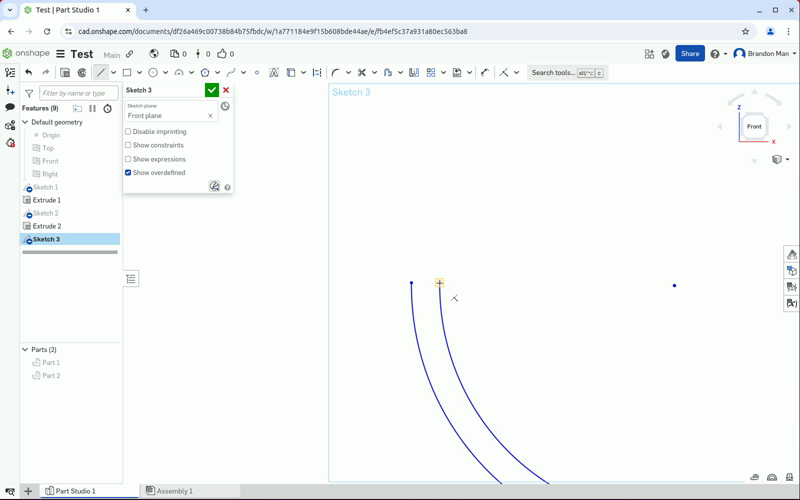
click(439, 282)
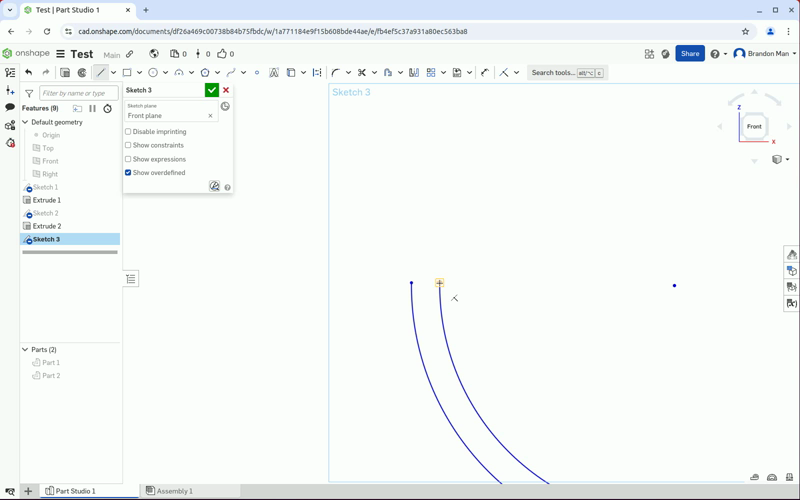
scroll(-6)
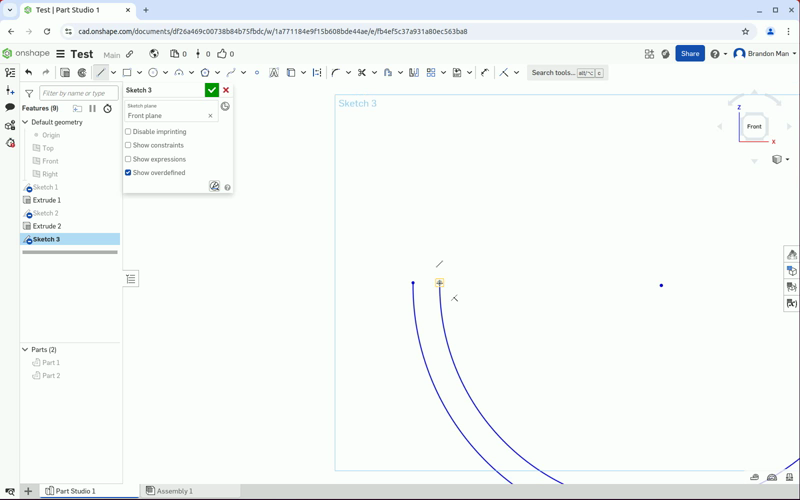
scroll(-6)
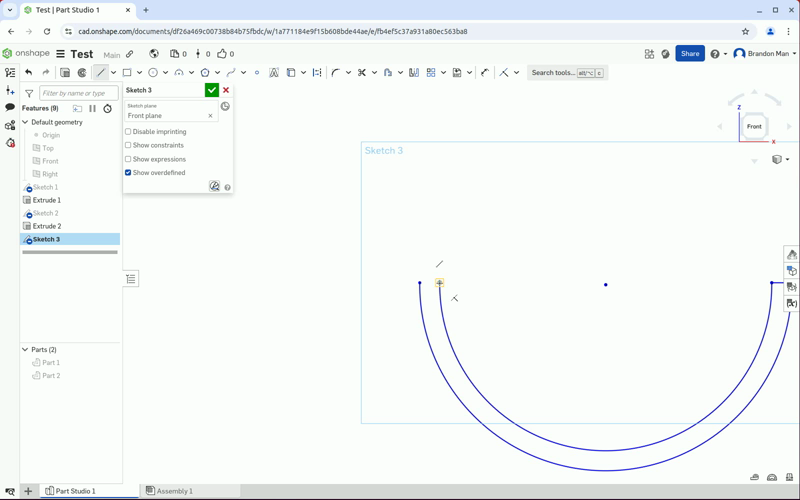
scroll(-6)
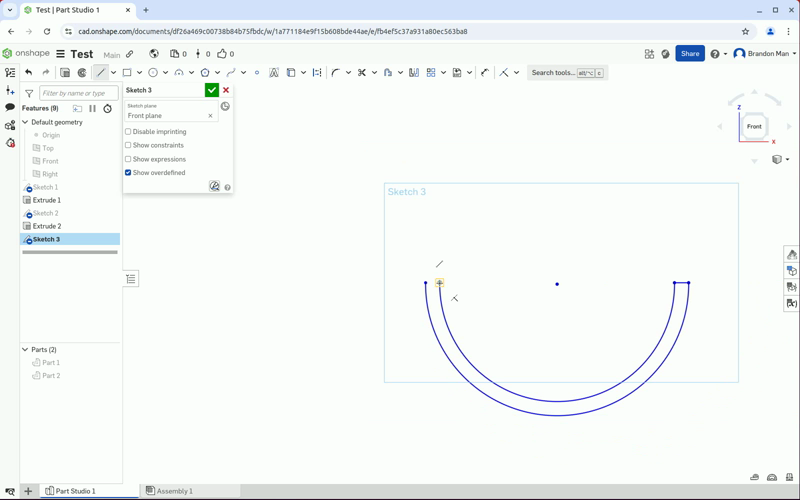
scroll(-6)
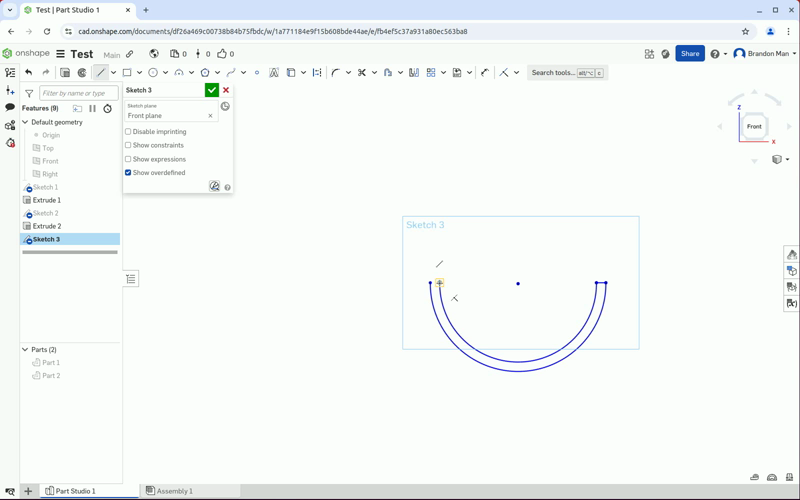
scroll(-6)
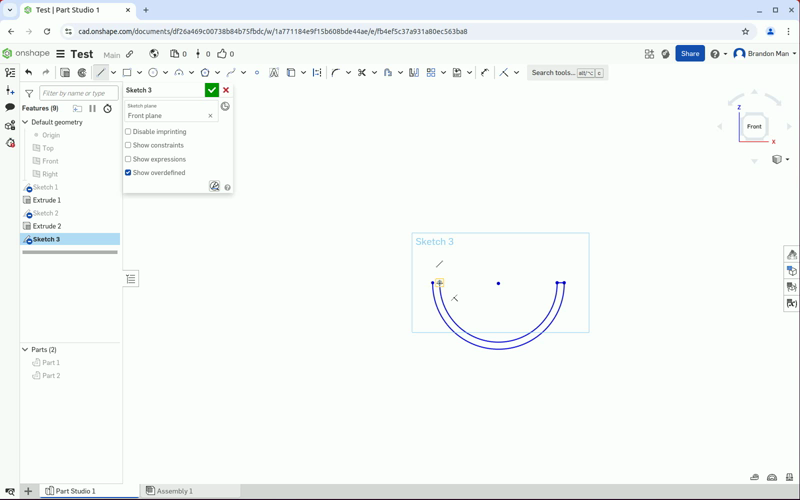
scroll(-6)
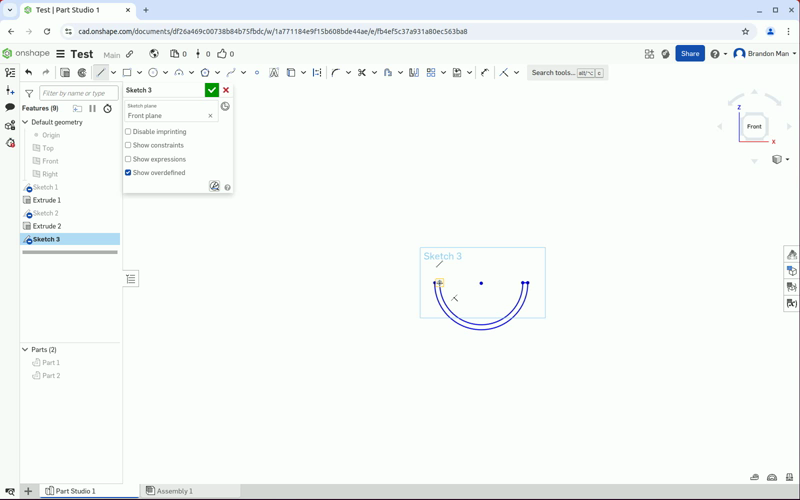
scroll(-6)
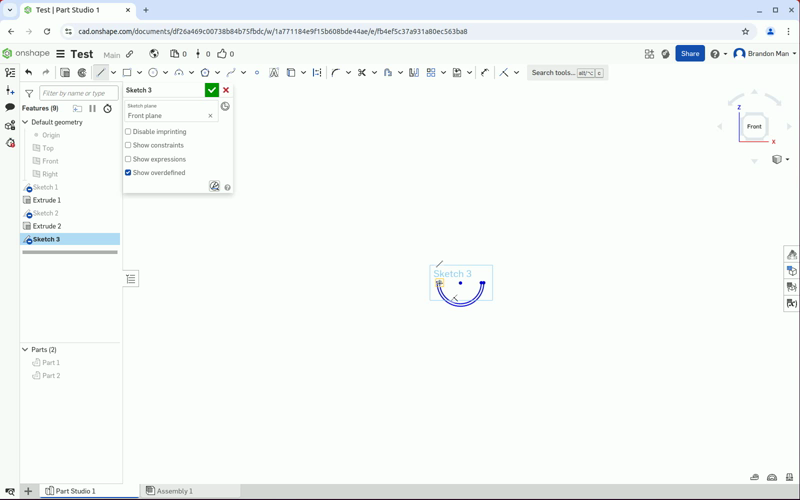
mouse_move(469, 282)
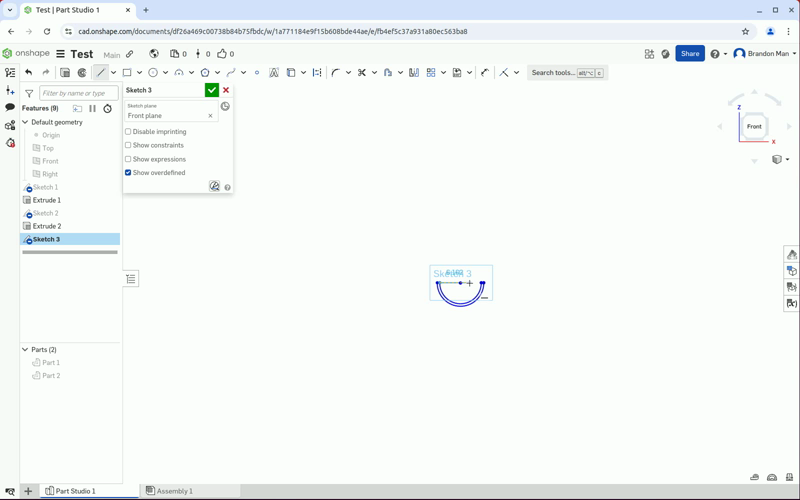
key_down(shift)
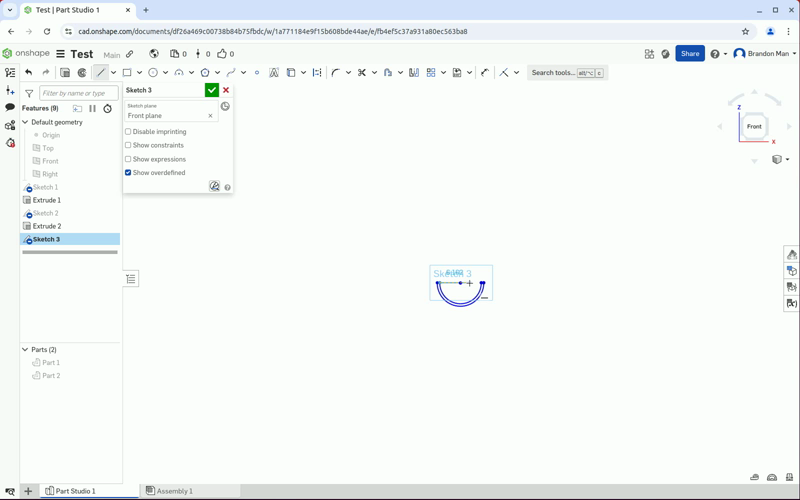
mouse_move(437, 282)
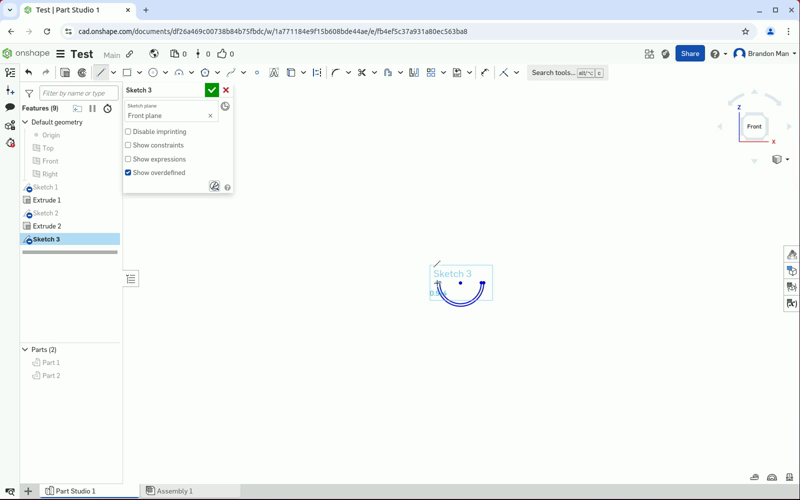
scroll(6)
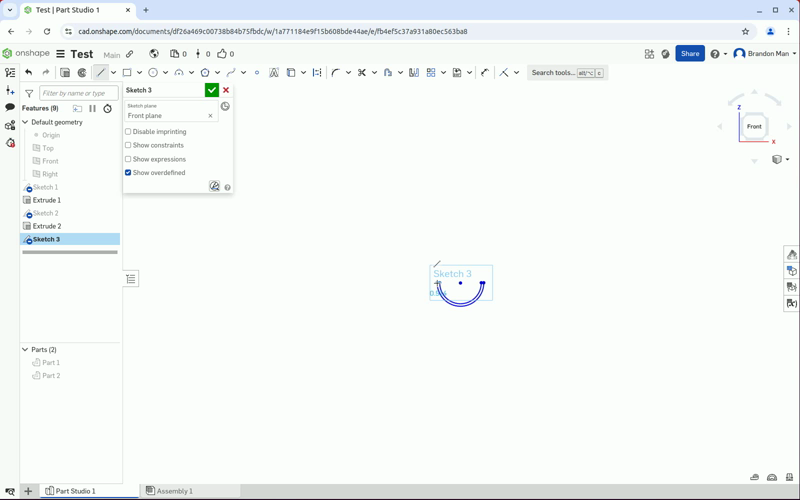
scroll(6)
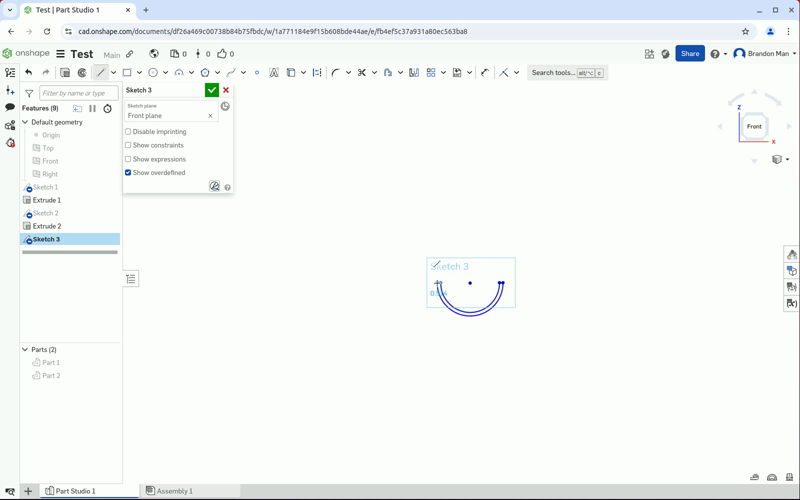
scroll(6)
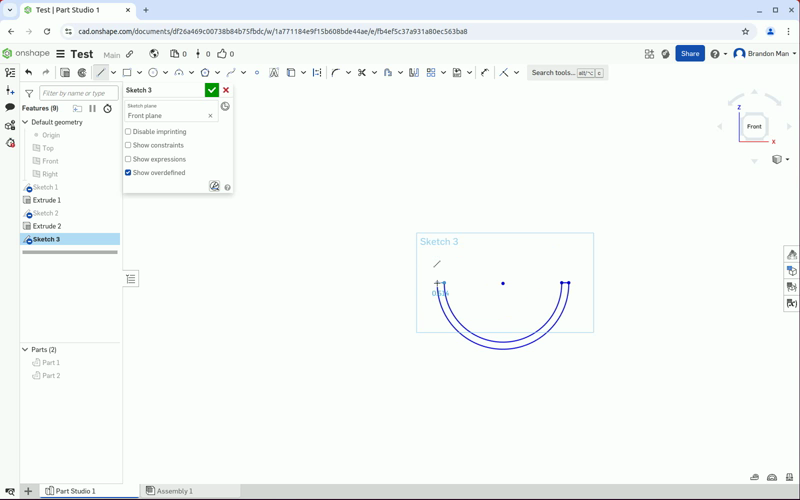
scroll(6)
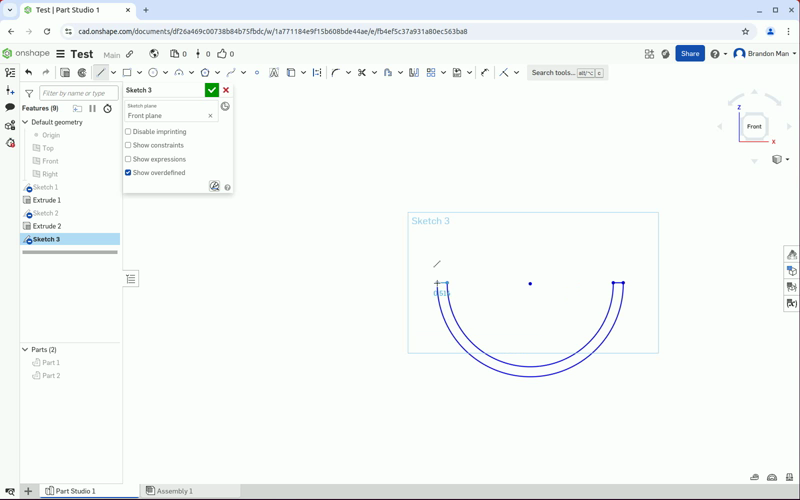
scroll(6)
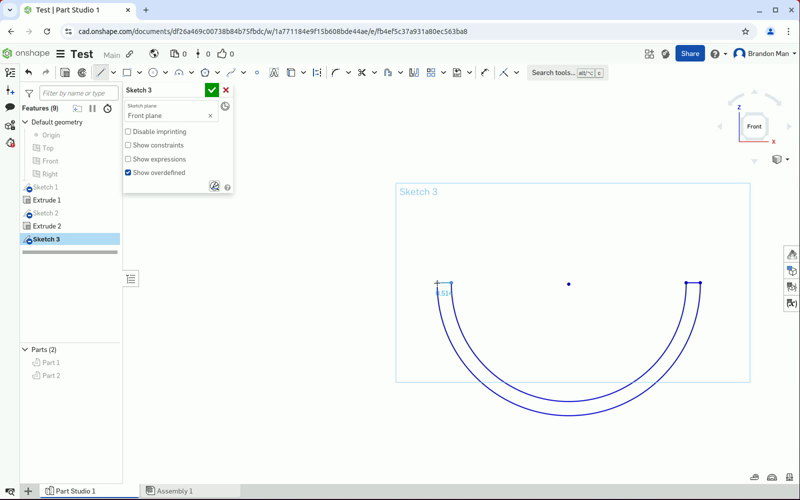
scroll(6)
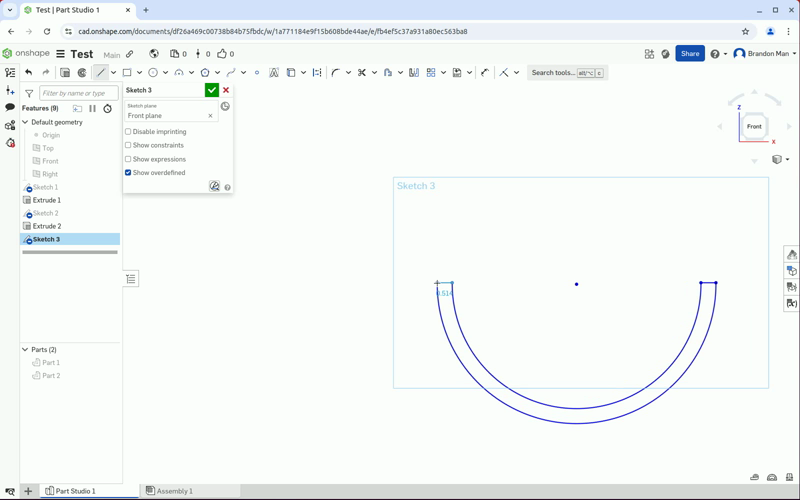
scroll(6)
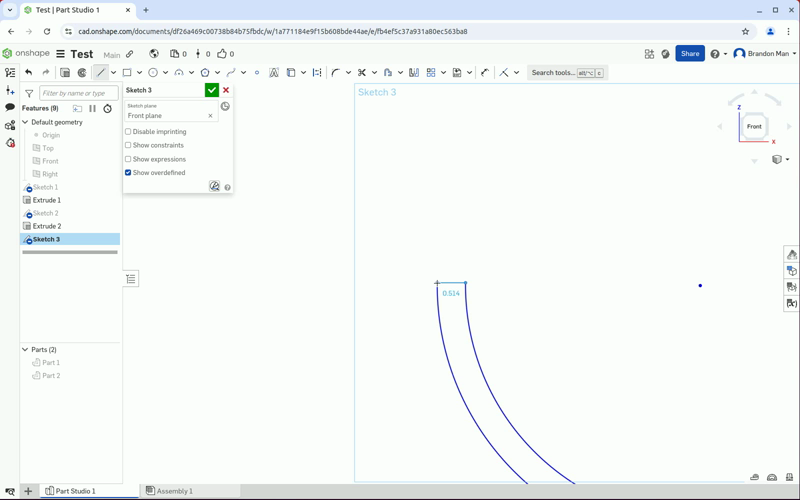
key_up(shift)
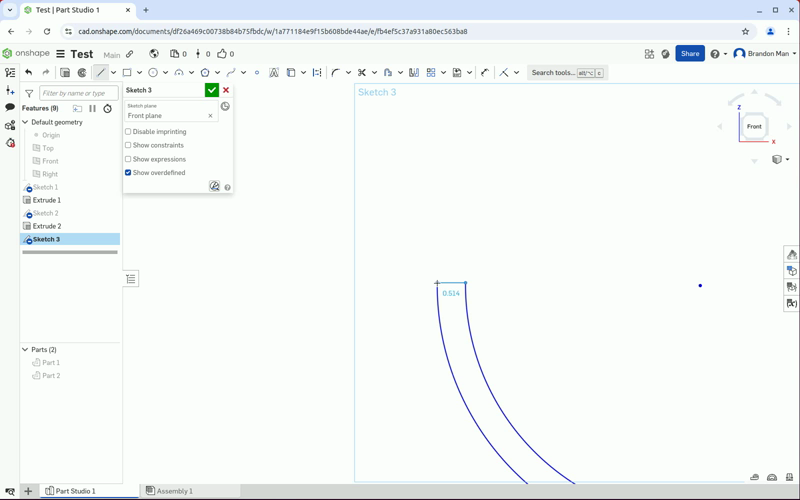
click(437, 282)
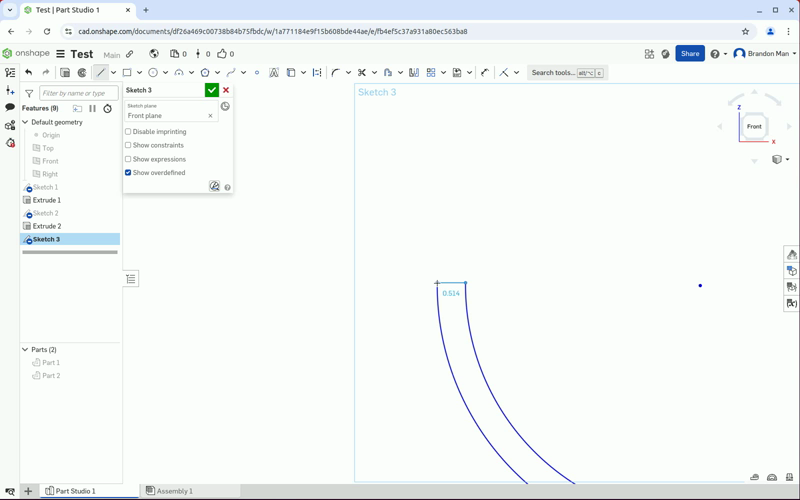
scroll(-6)
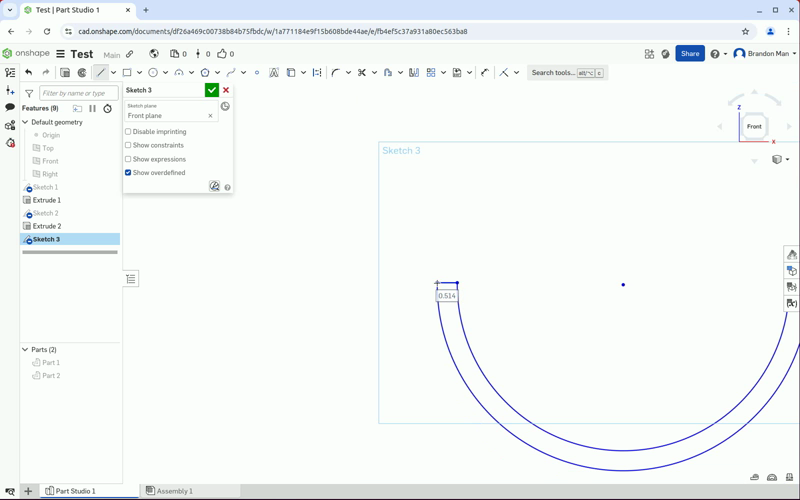
scroll(-6)
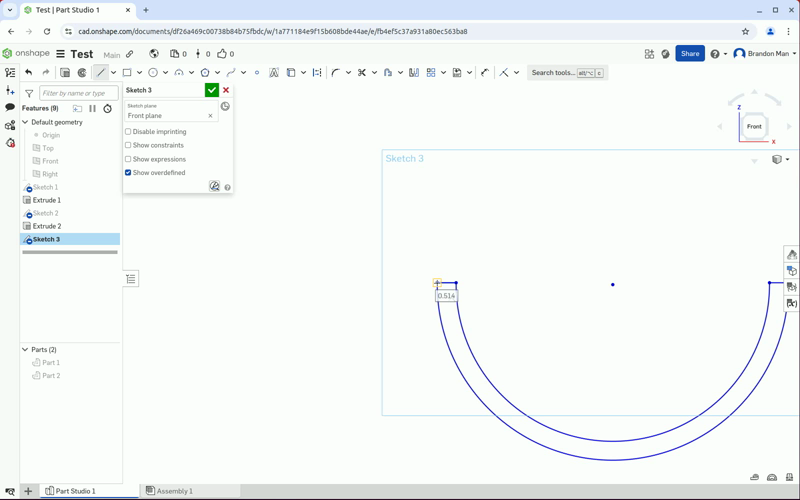
scroll(-6)
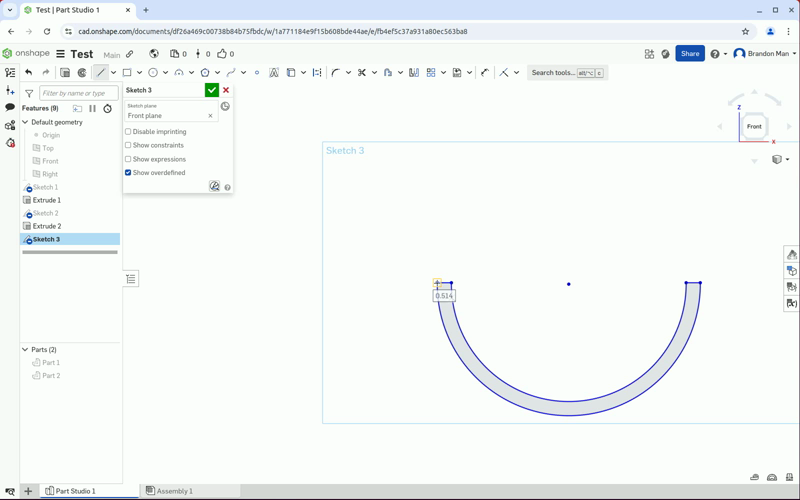
scroll(-6)
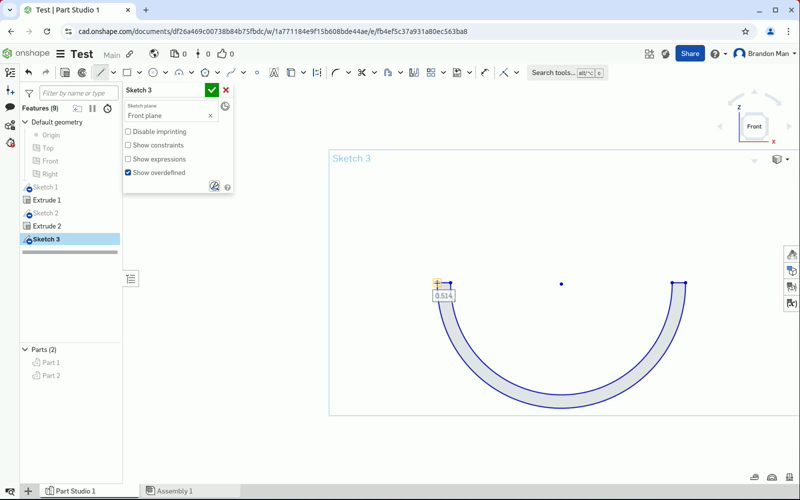
scroll(-6)
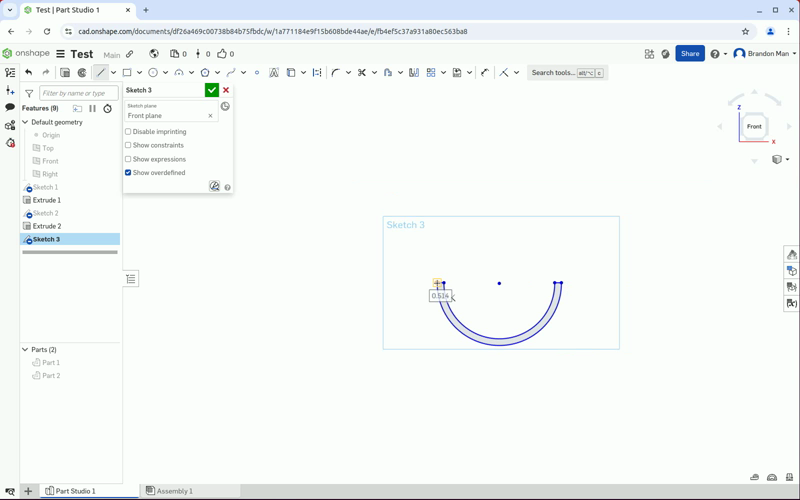
scroll(-6)
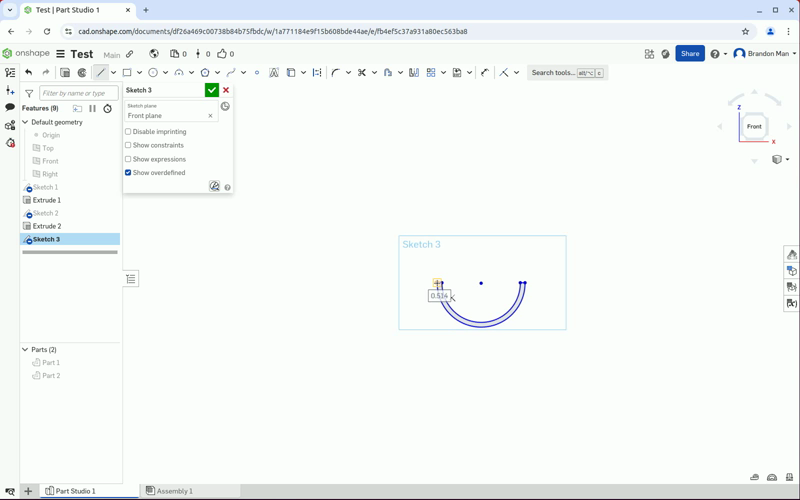
scroll(-6)
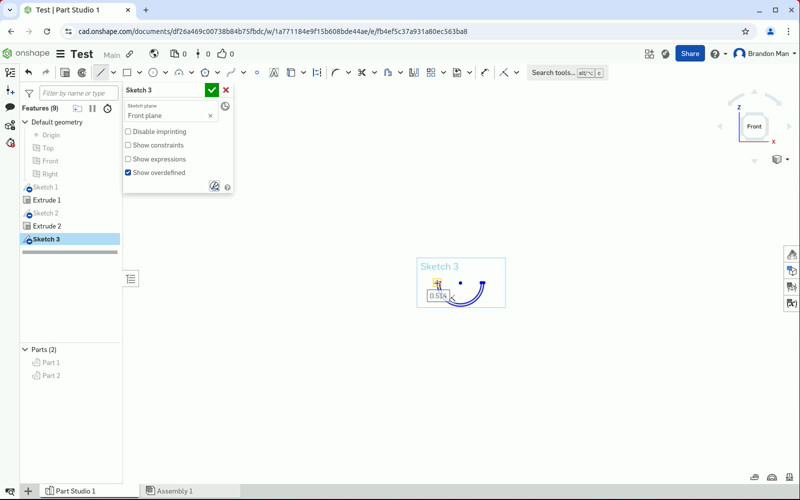
key(esc)
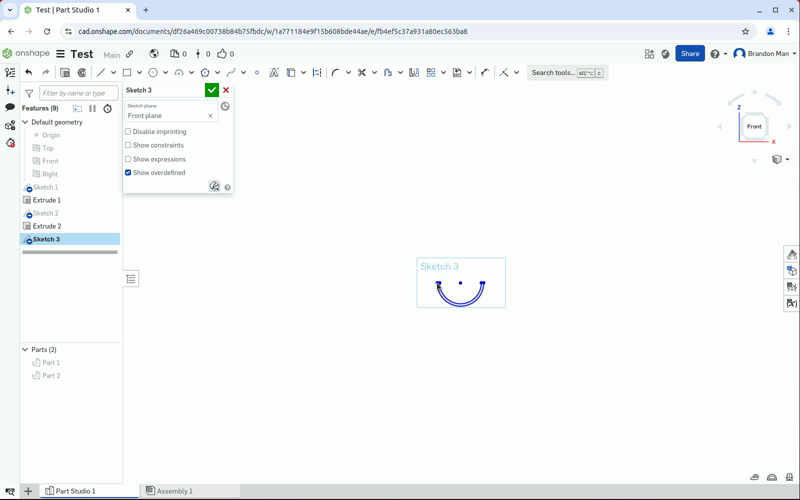
mouse_move(458, 294)
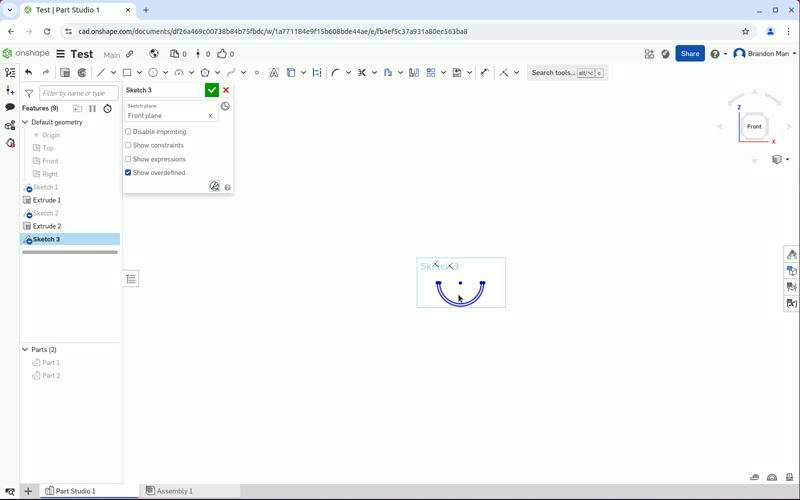
scroll(6)
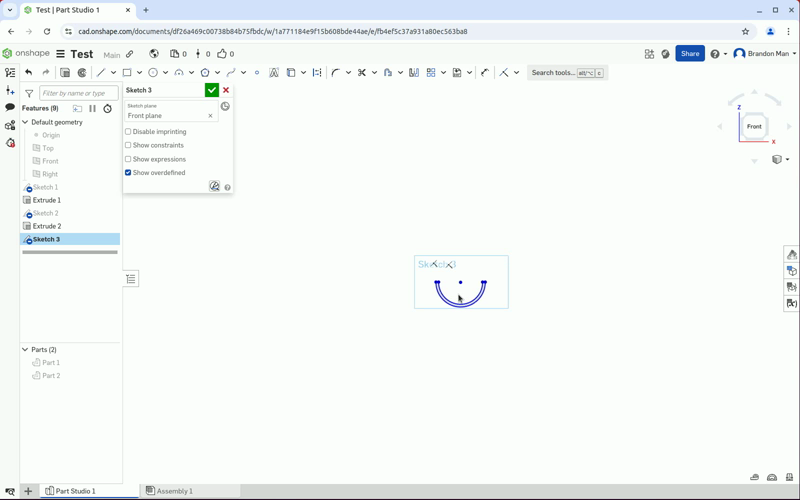
scroll(6)
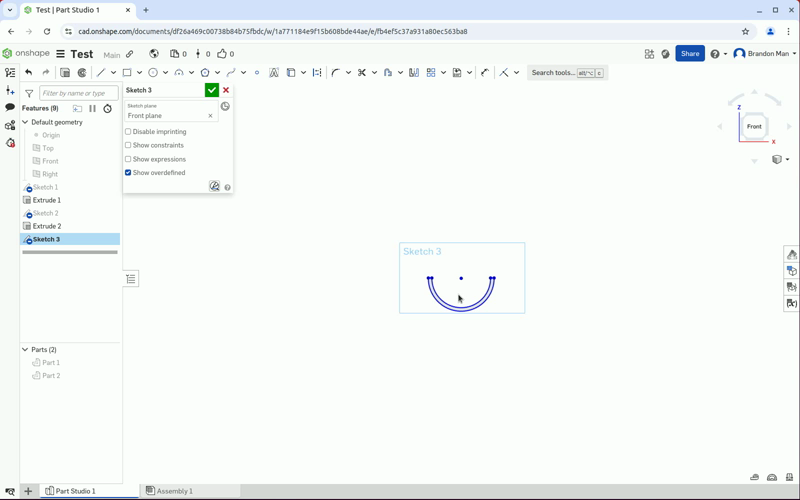
scroll(6)
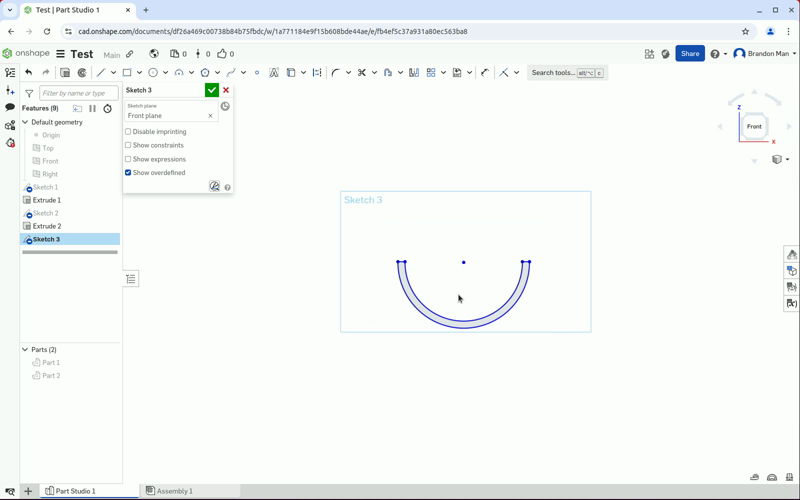
scroll(6)
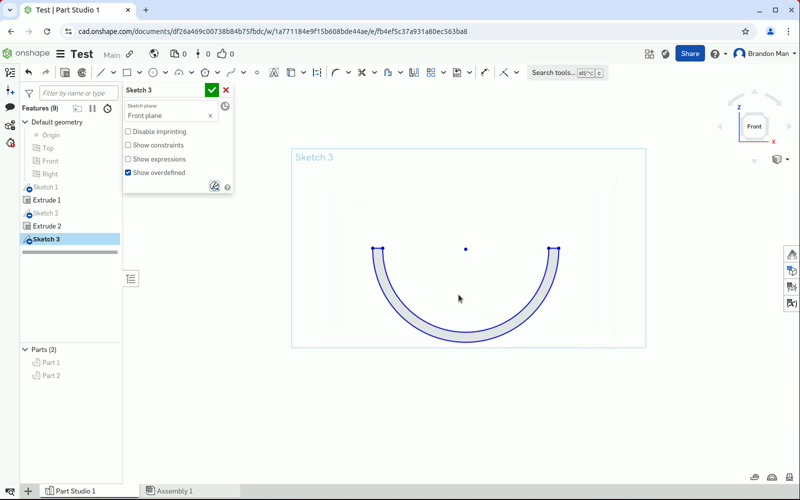
scroll(6)
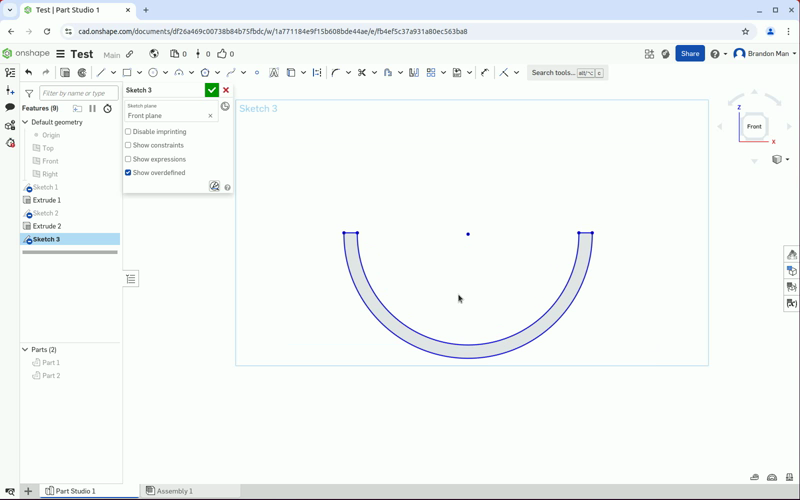
scroll(6)
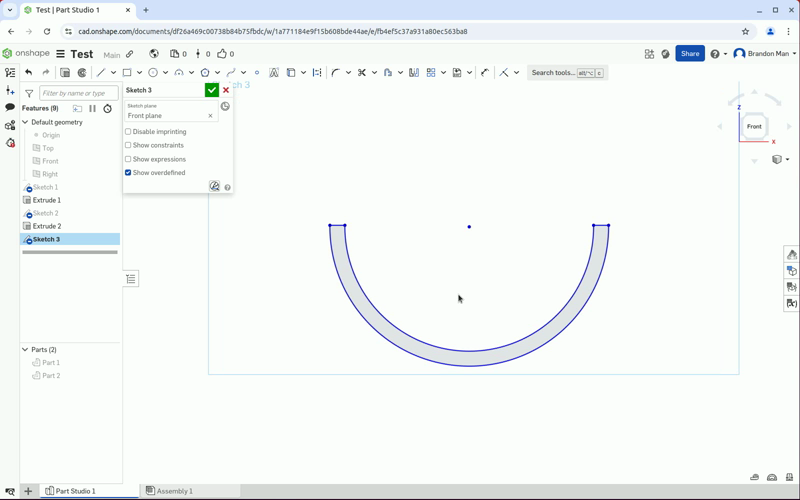
scroll(6)
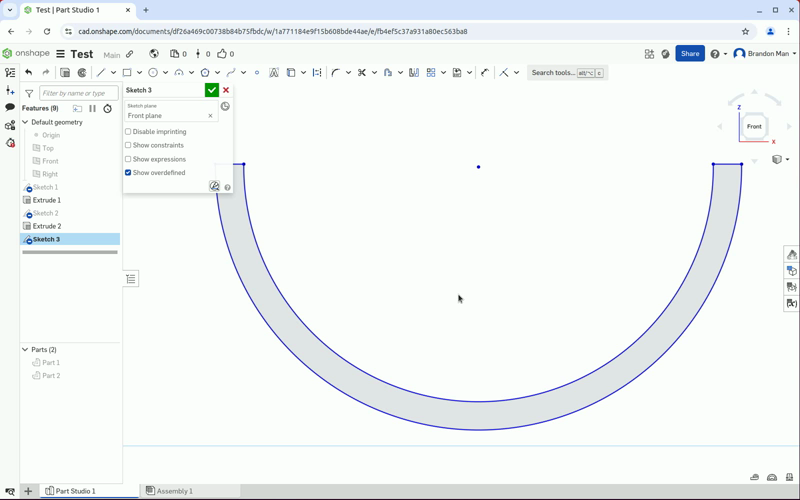
click(458, 294)
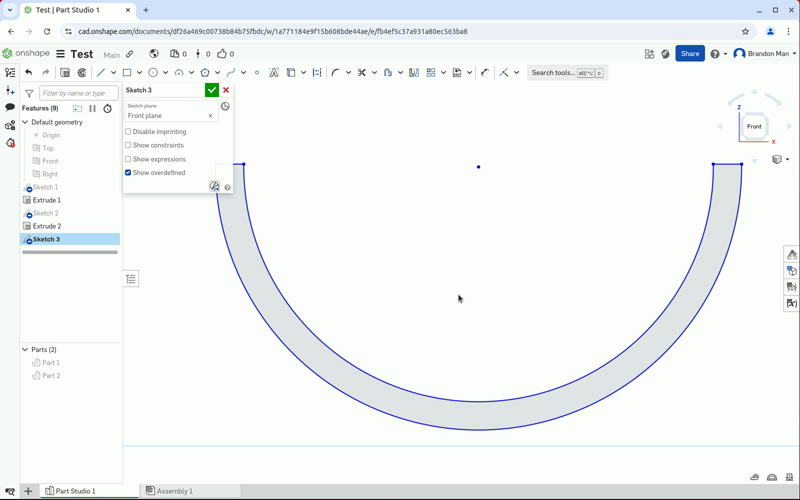
scroll(-6)
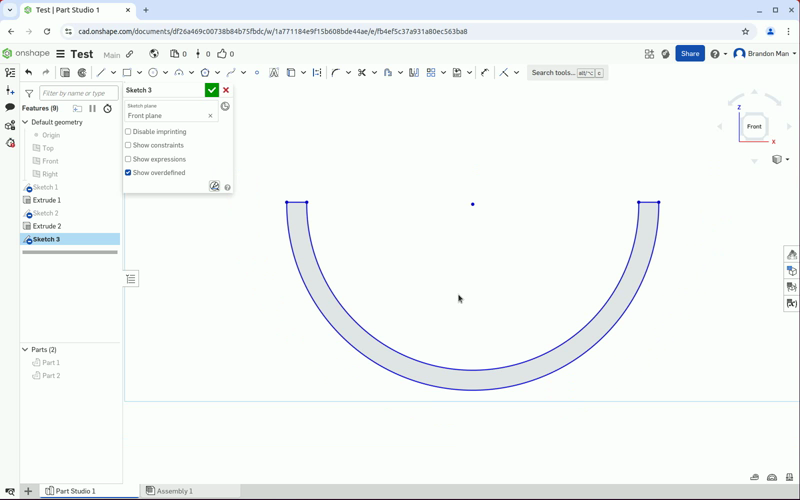
scroll(-6)
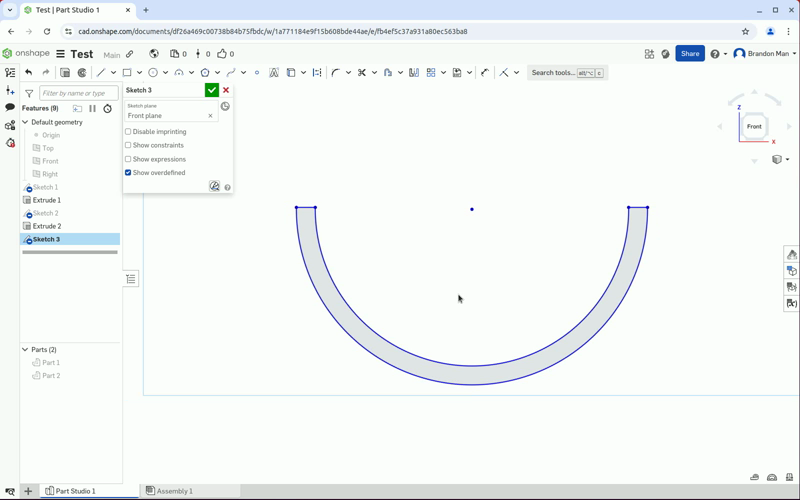
scroll(-6)
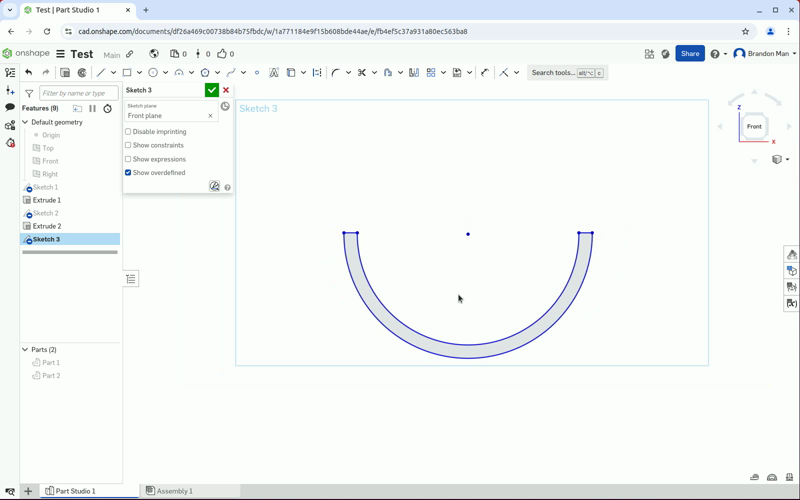
scroll(-6)
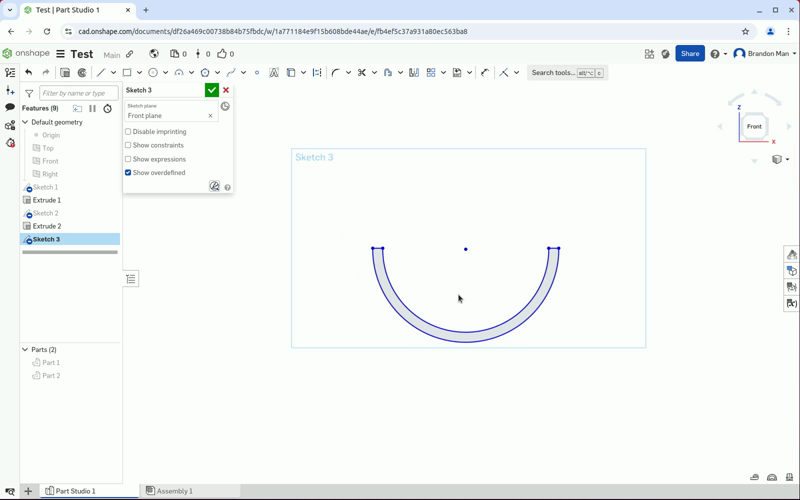
scroll(-6)
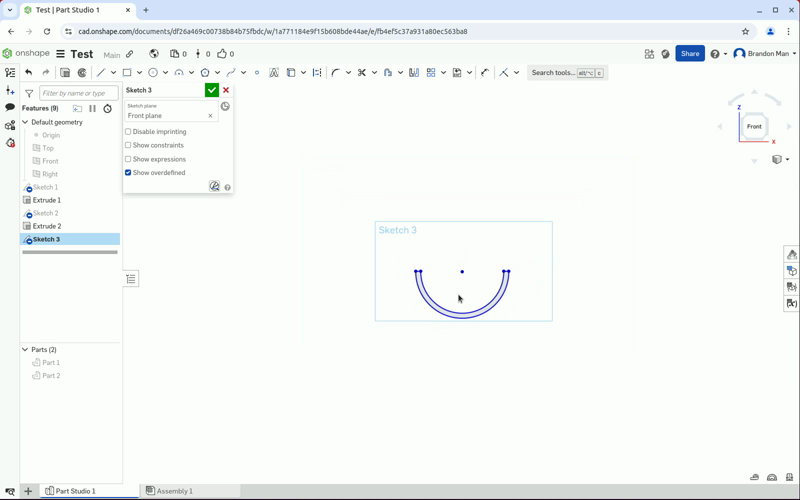
scroll(-6)
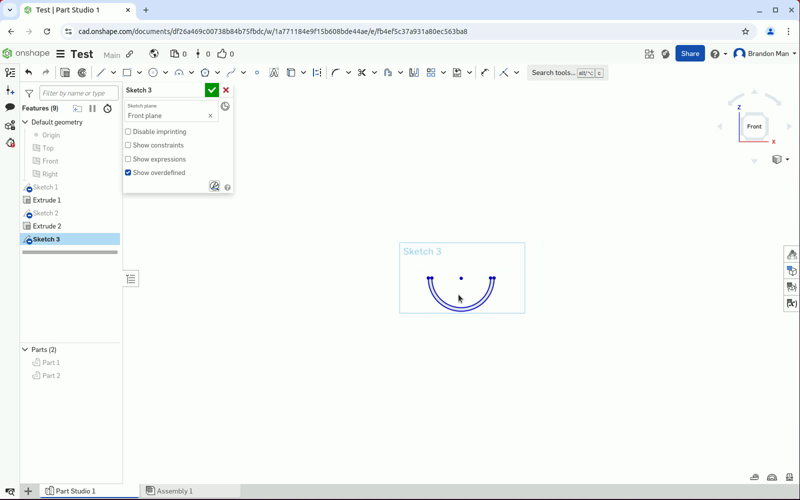
scroll(-6)
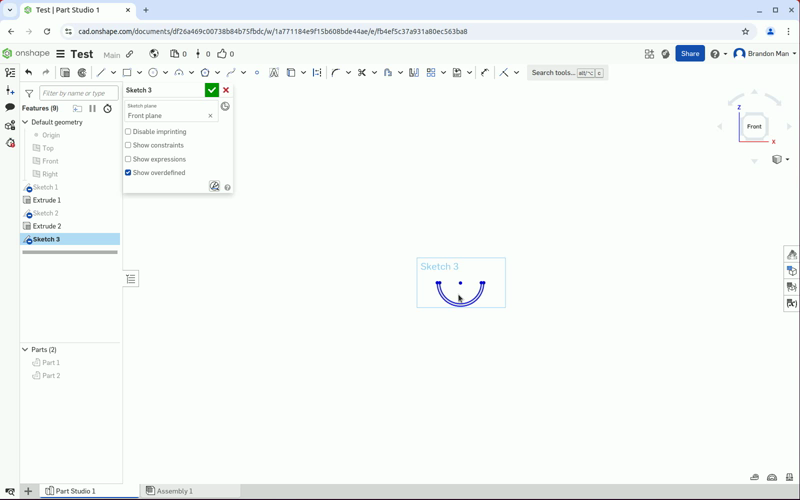
mouse_move(73, 352)
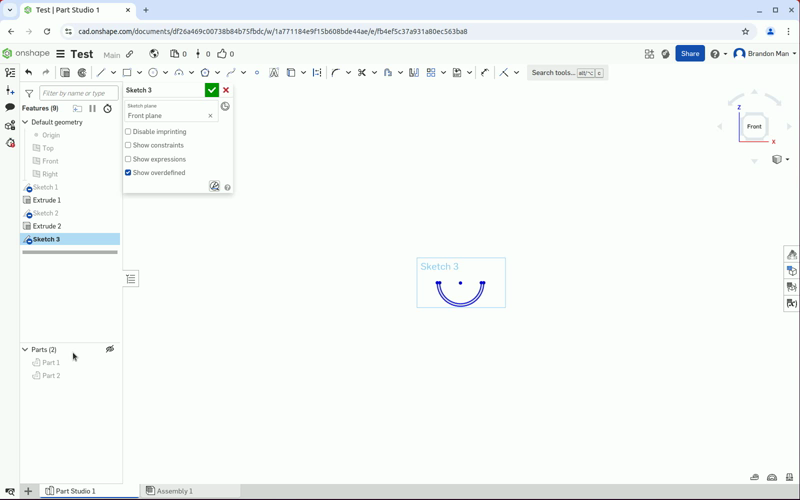
key(shift+y)
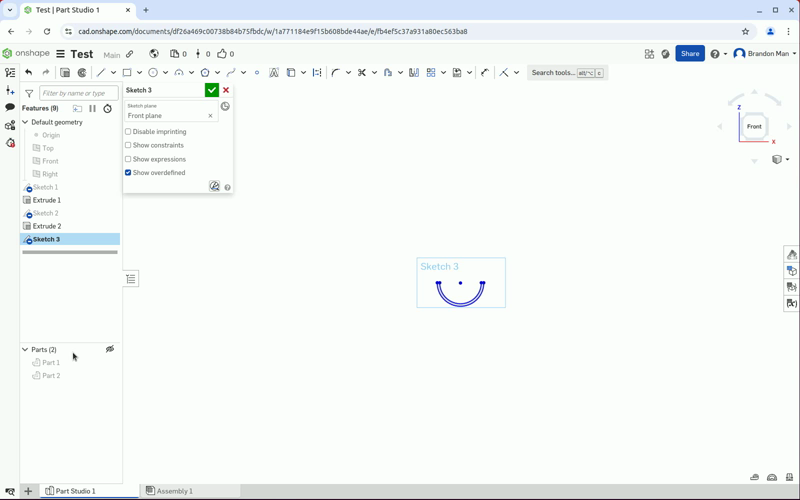
key(shift+e)
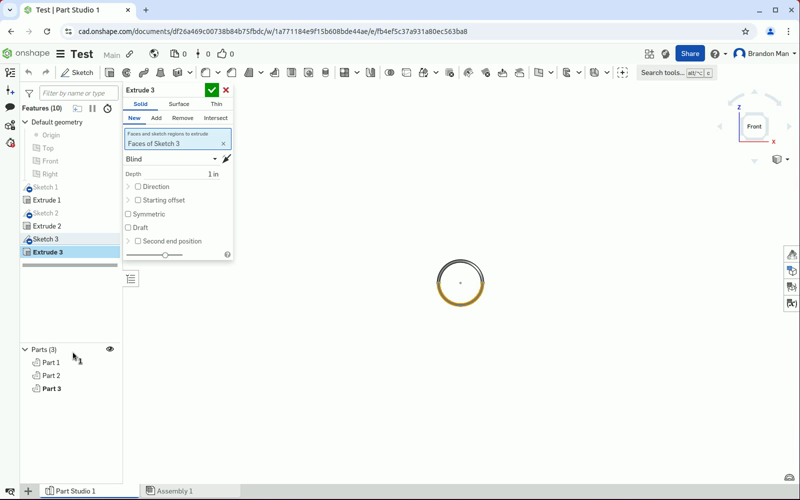
mouse_move(143, 106)
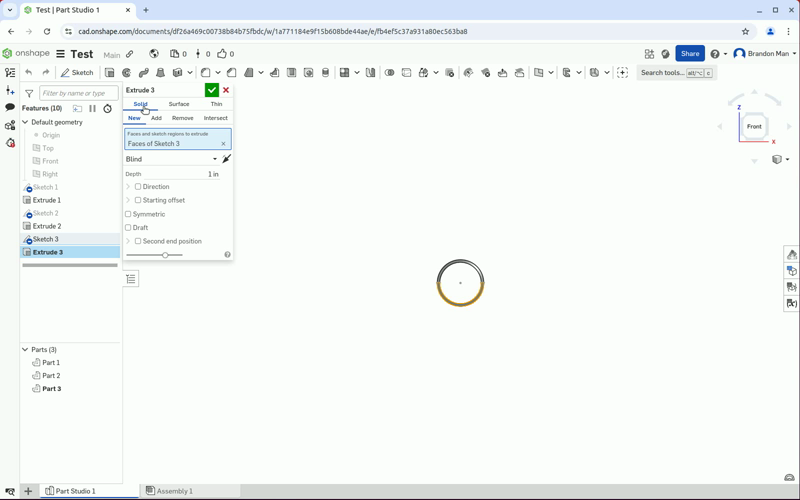
click(143, 106)
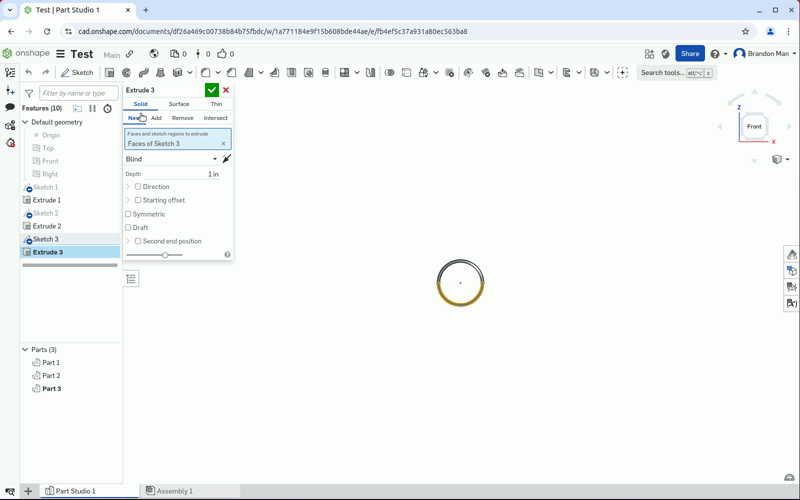
mouse_move(137, 120)
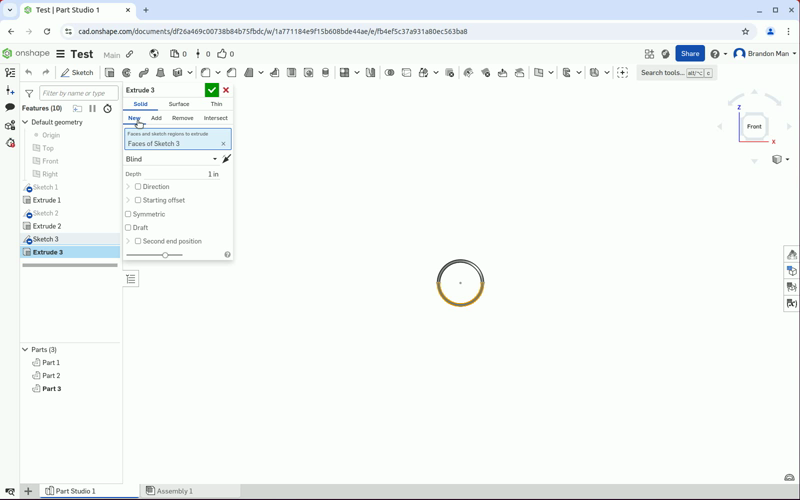
click(137, 120)
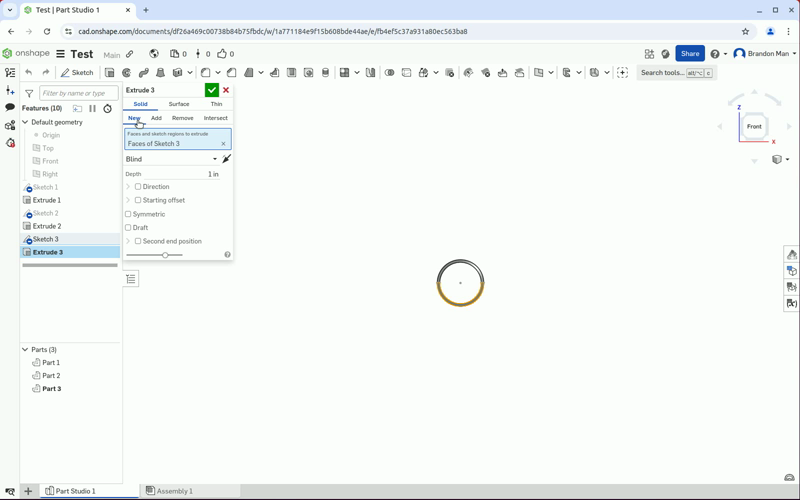
key(tab, 4)
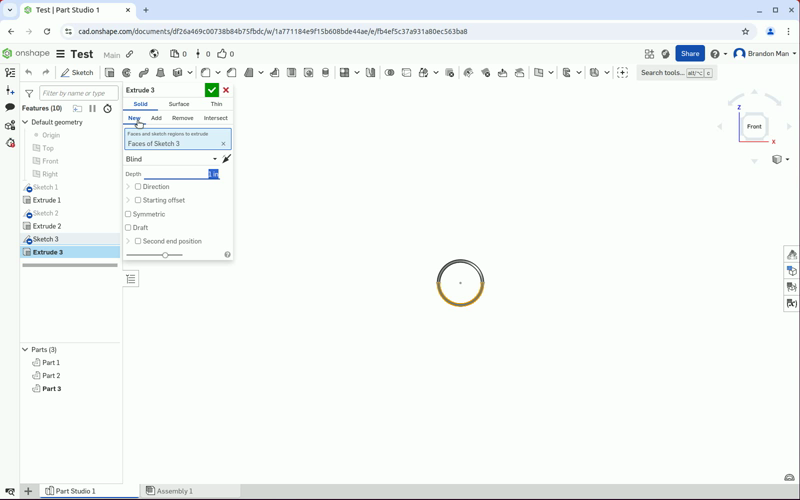
text(-13.721)
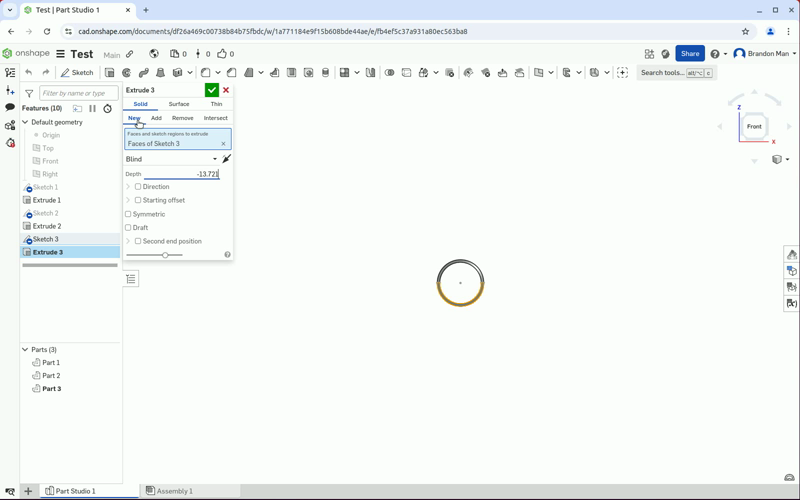
key(enter)
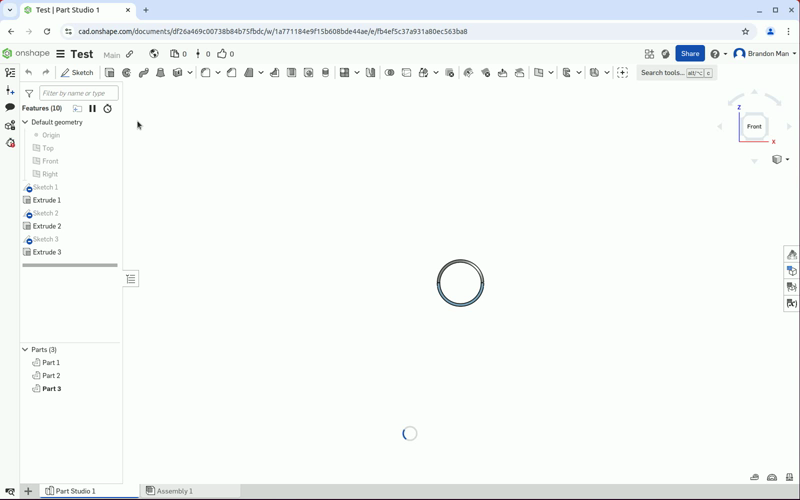
key(shift+h)
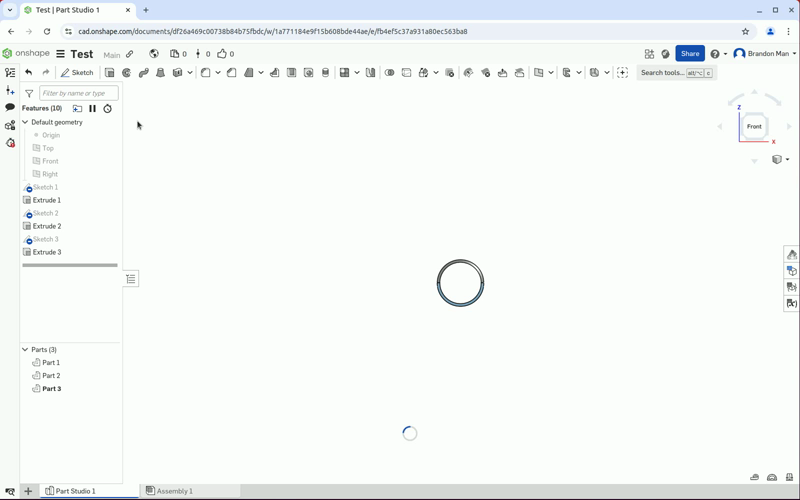
key(shift+h)
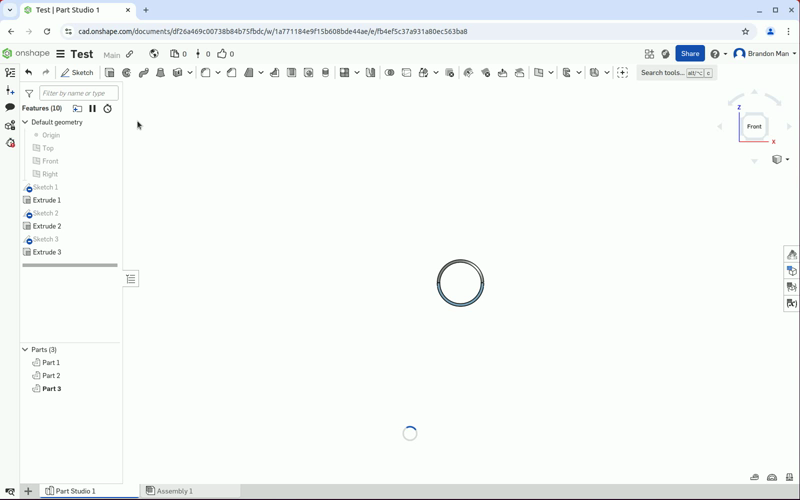
key(shift+7)
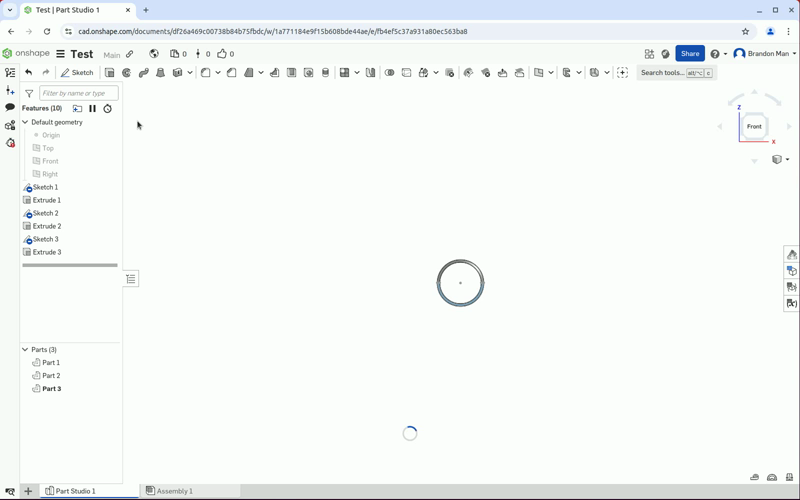
key(left, 2)
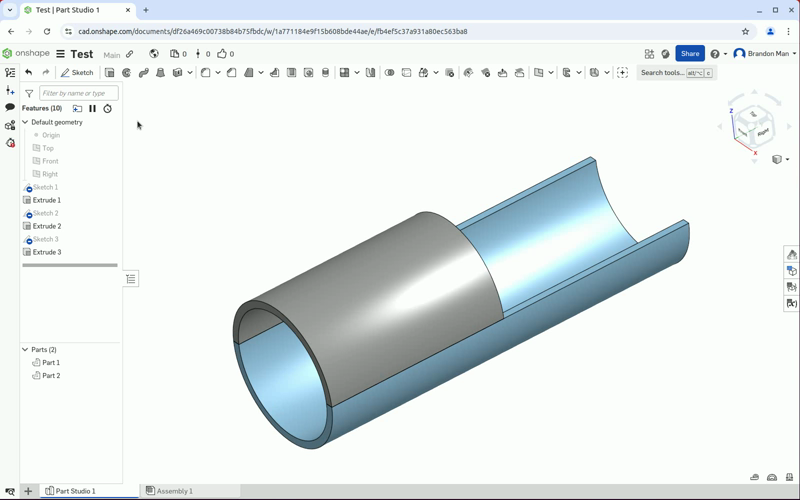
key(down, 2)
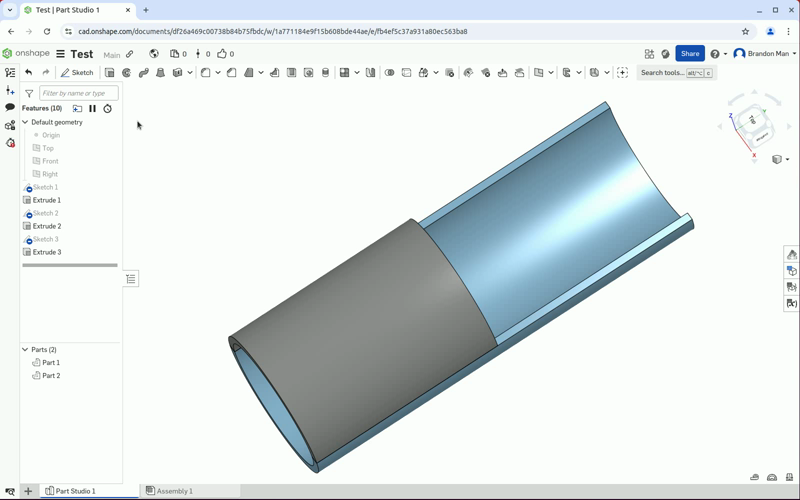
key(up, 2)
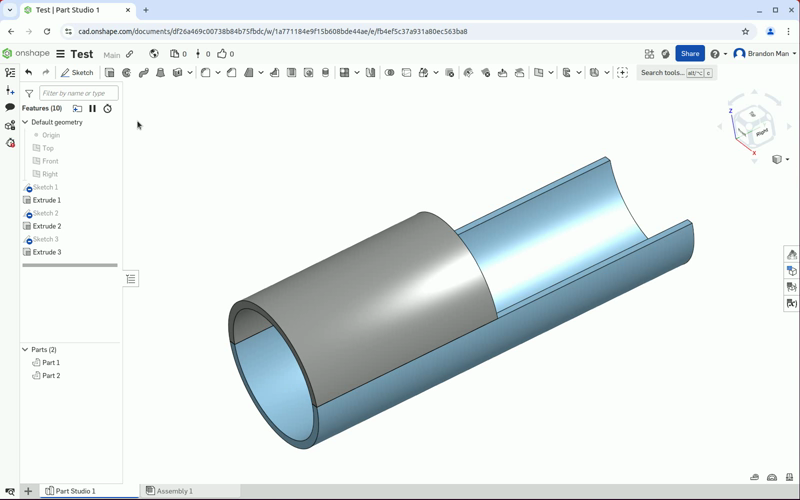
key(right, 2)
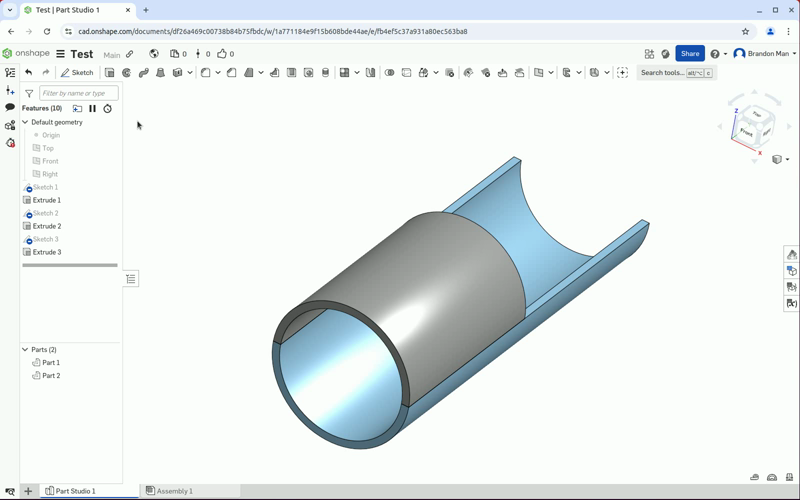
mouse_move(73, 189)
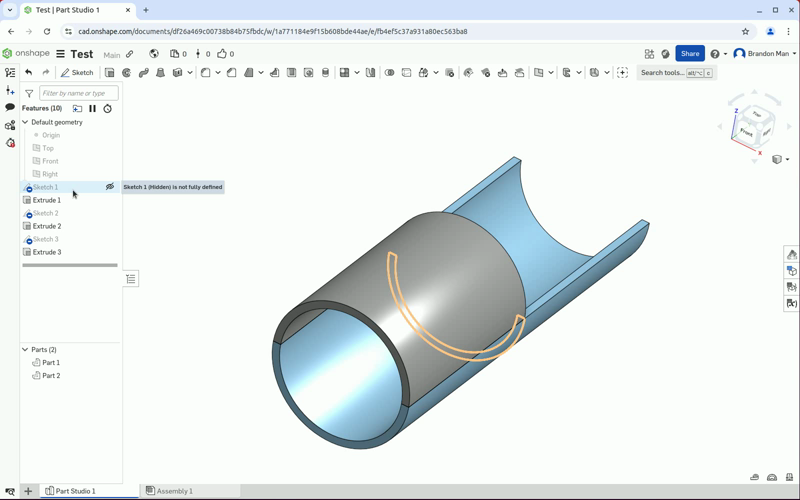
click(73, 189)